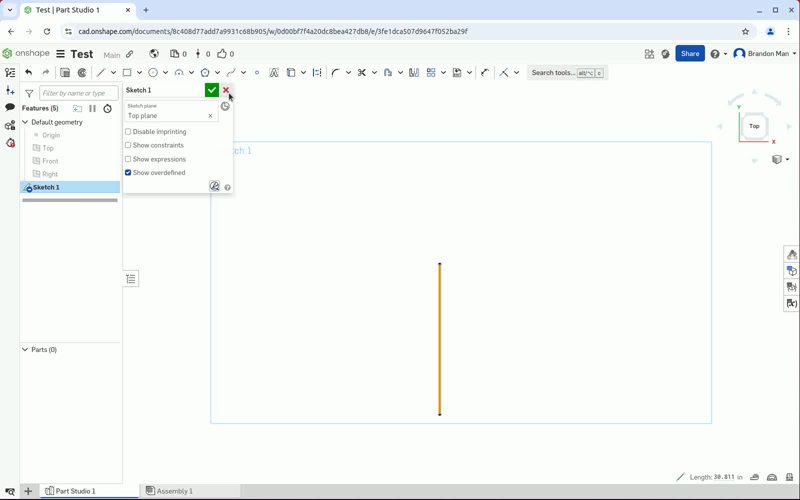
key(shift+h)
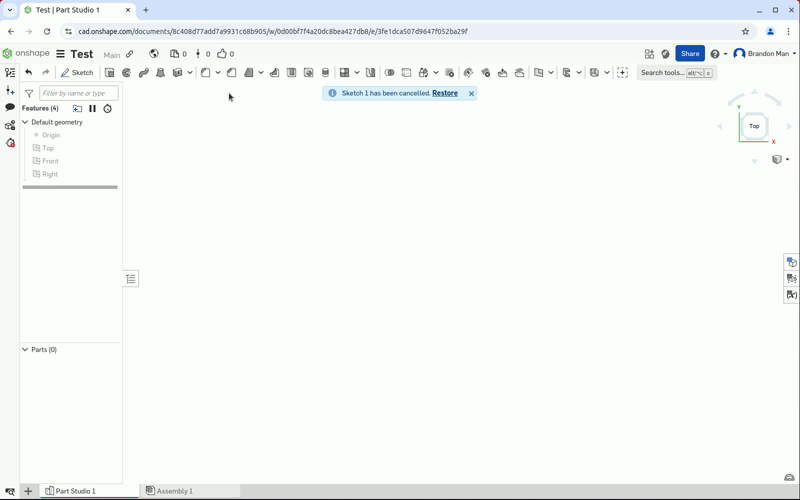
mouse_move(73, 352)
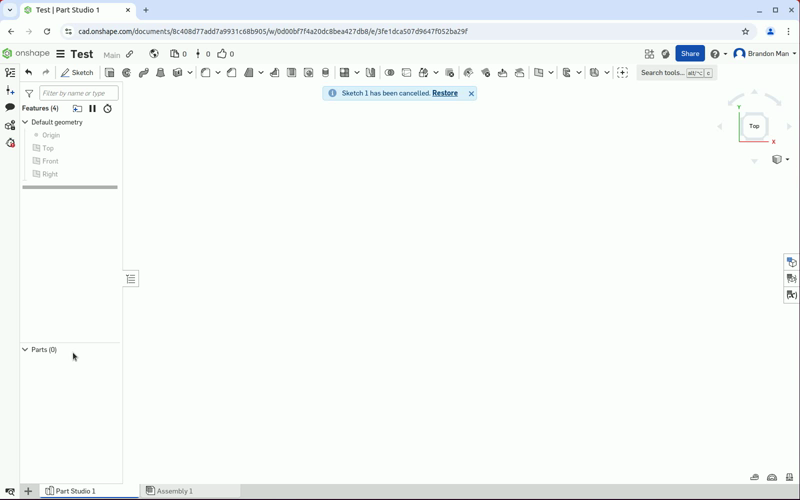
key(y)
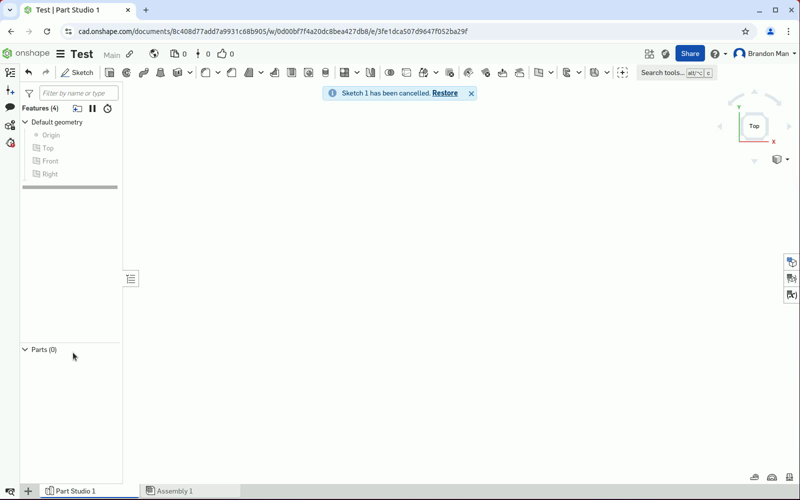
key(shift+p)
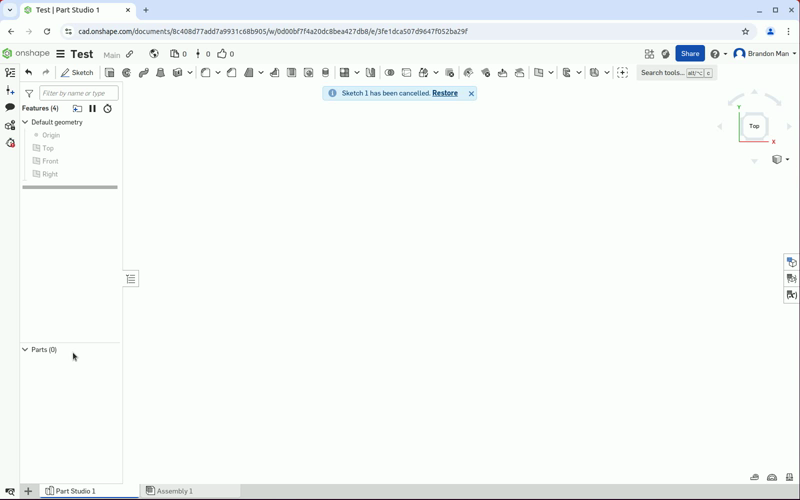
key(space)
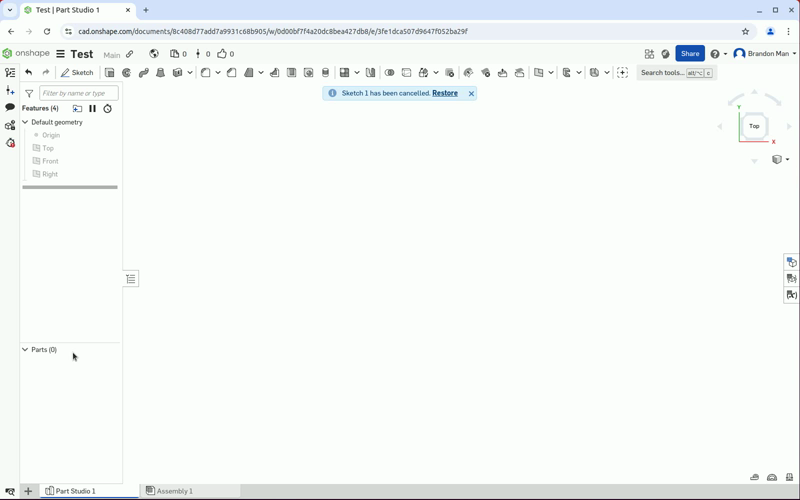
key_down(shift)
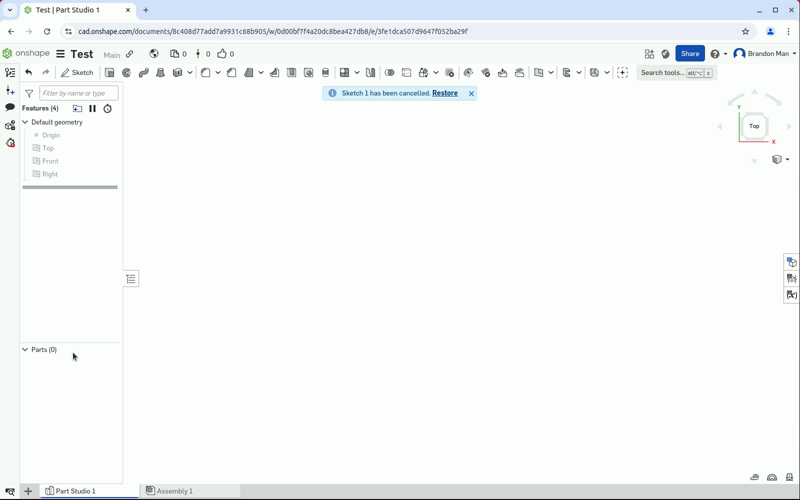
key(up)
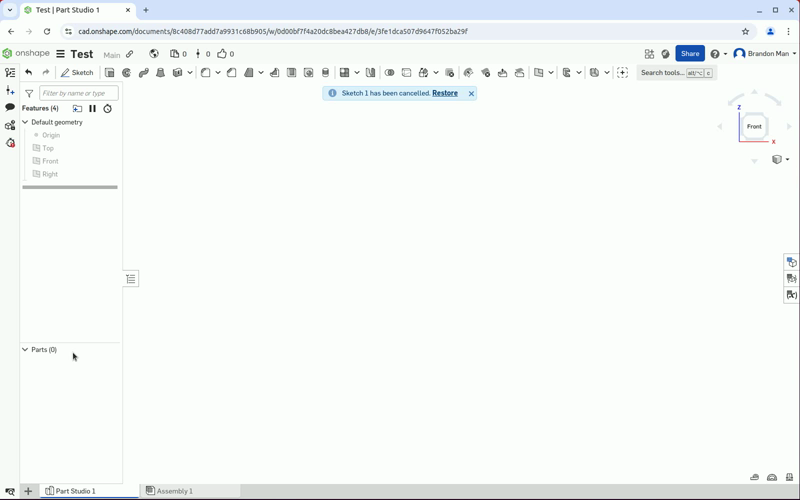
key_up(shift)
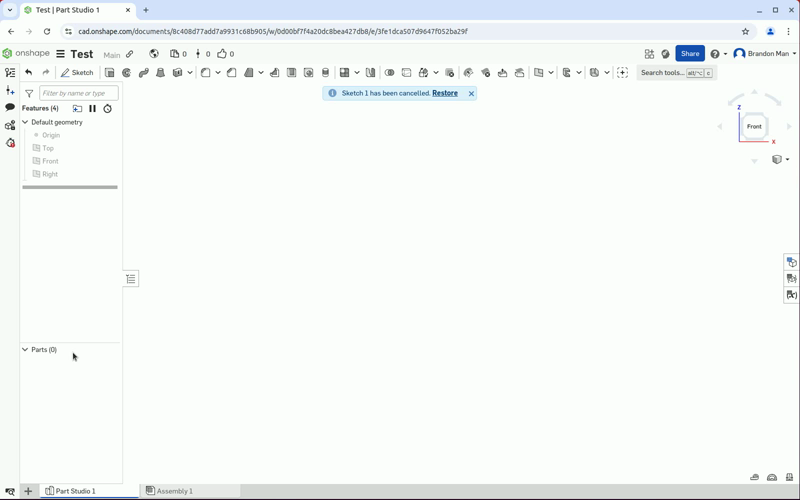
mouse_move(73, 352)
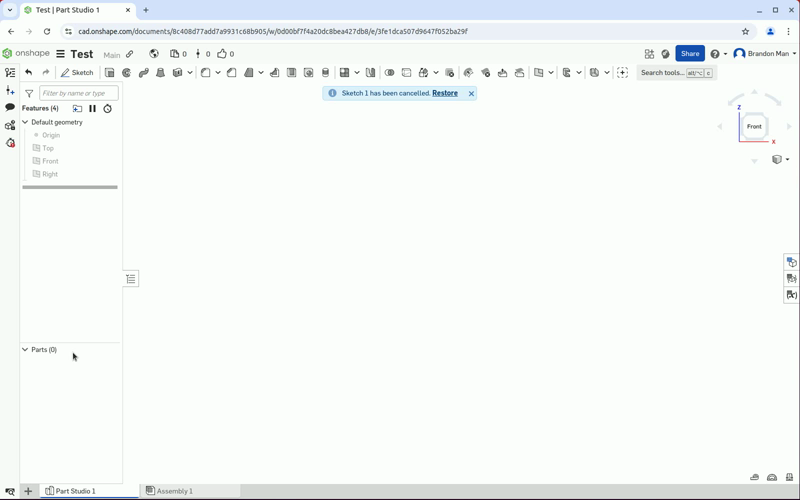
key(shift+y)
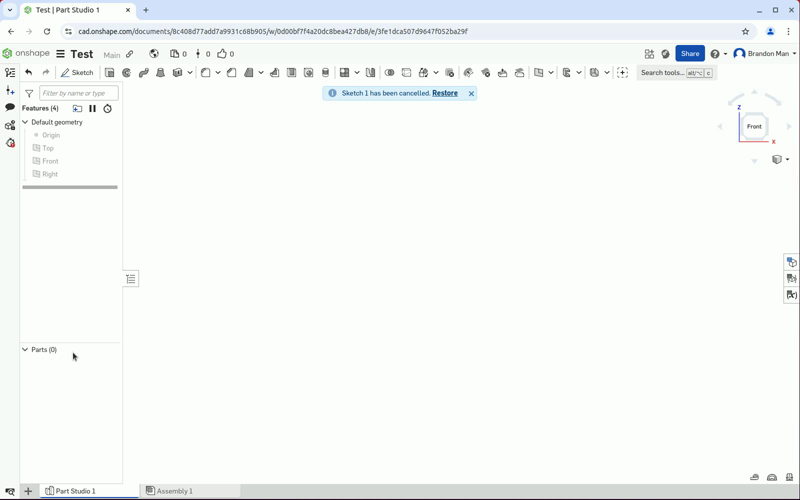
key(shift+s)
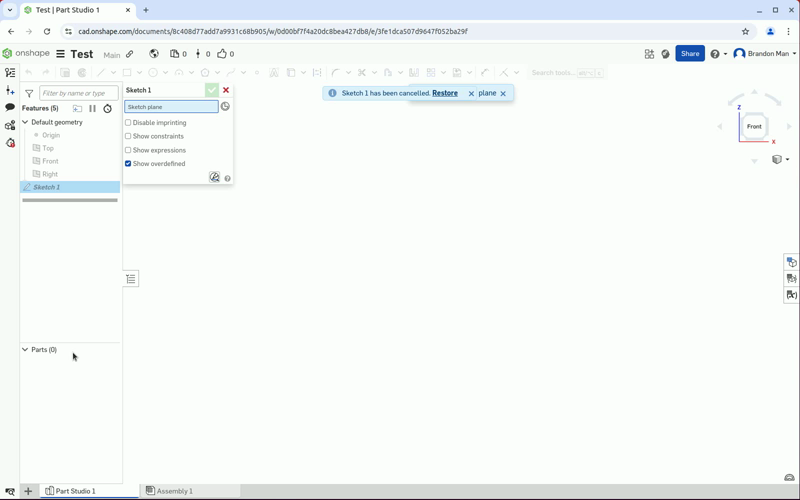
mouse_move(73, 163)
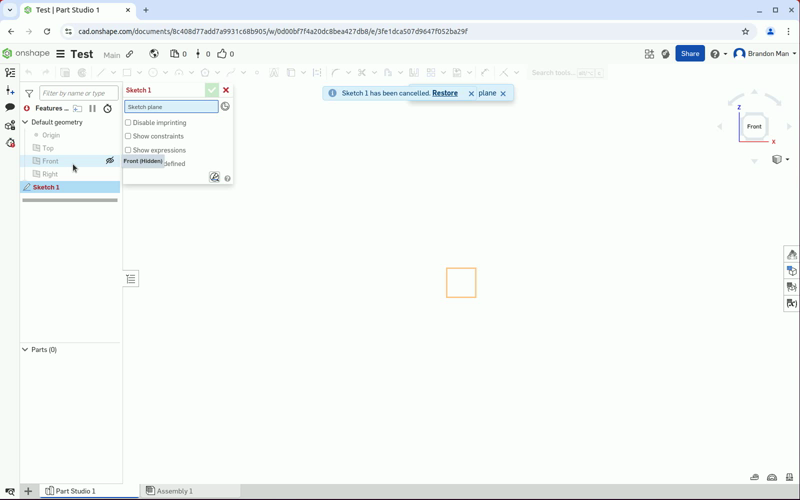
click(73, 163)
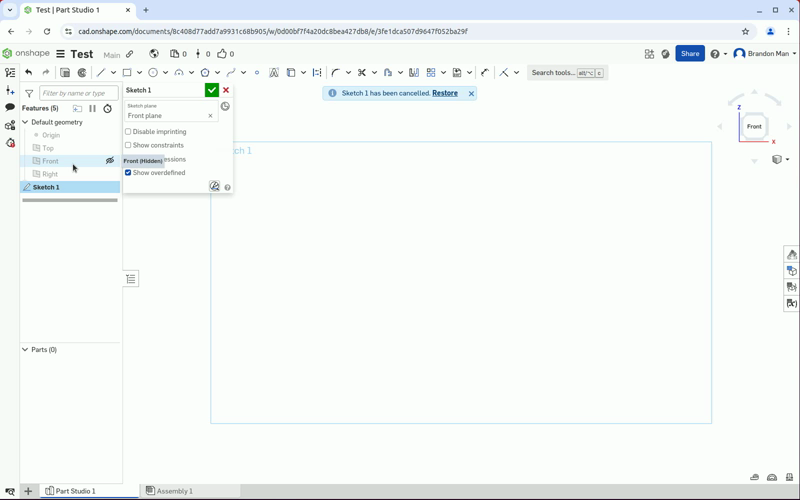
mouse_move(73, 352)
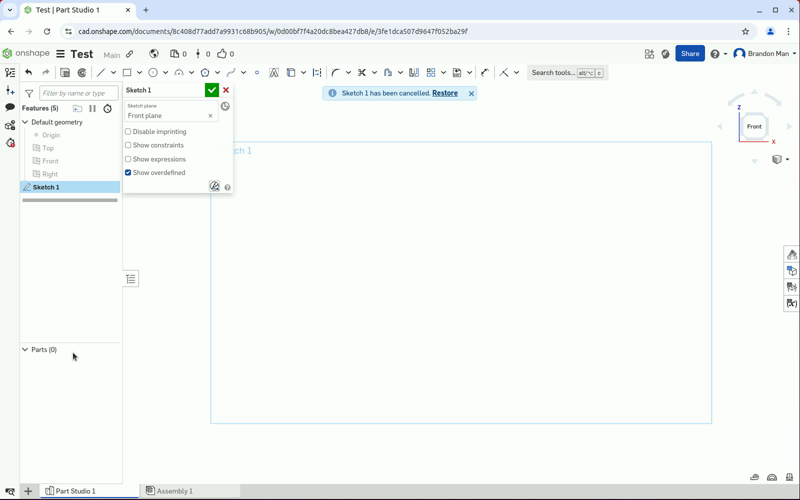
key(y)
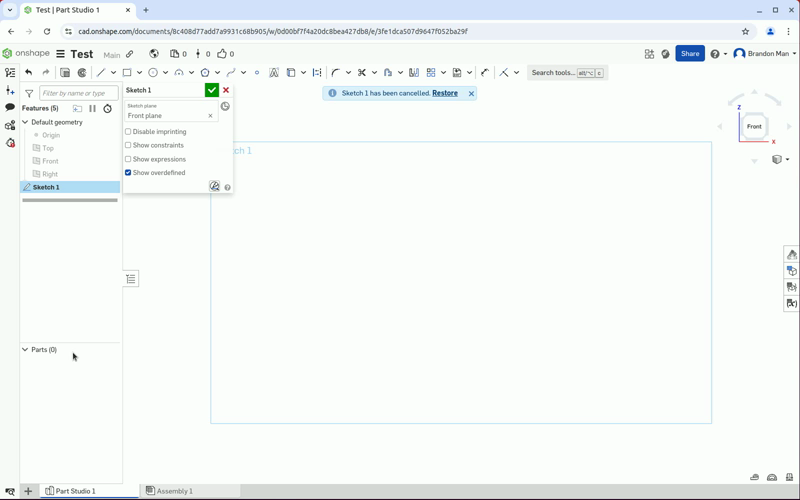
key(c)
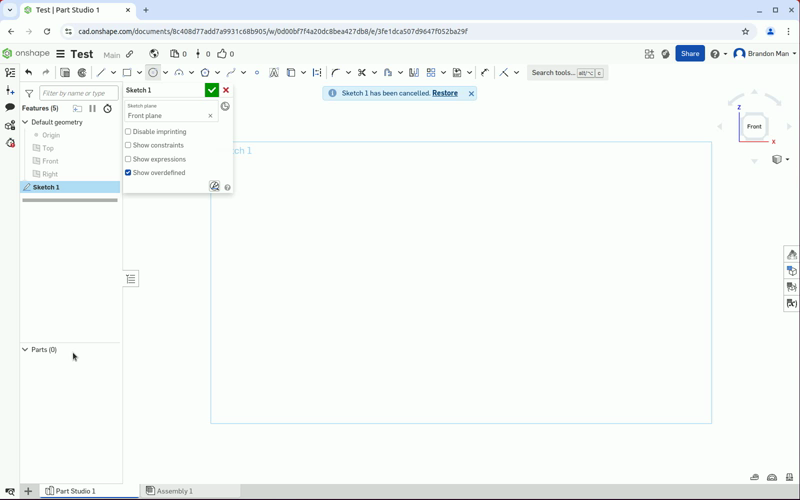
key_down(shift)
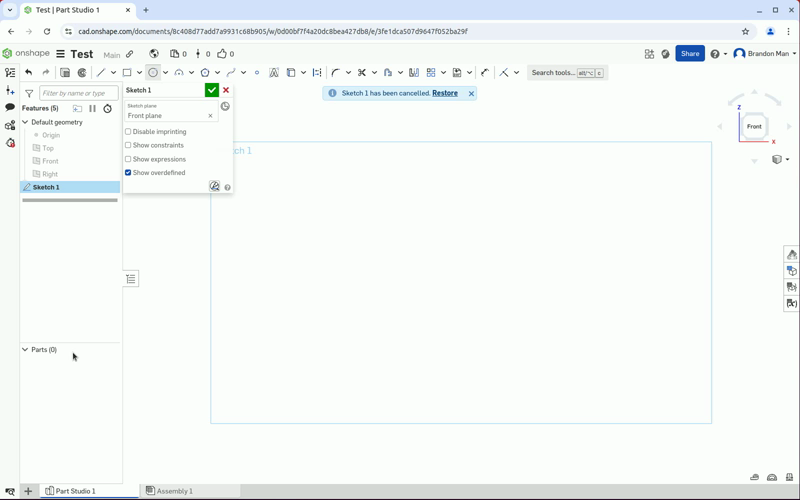
mouse_move(460, 282)
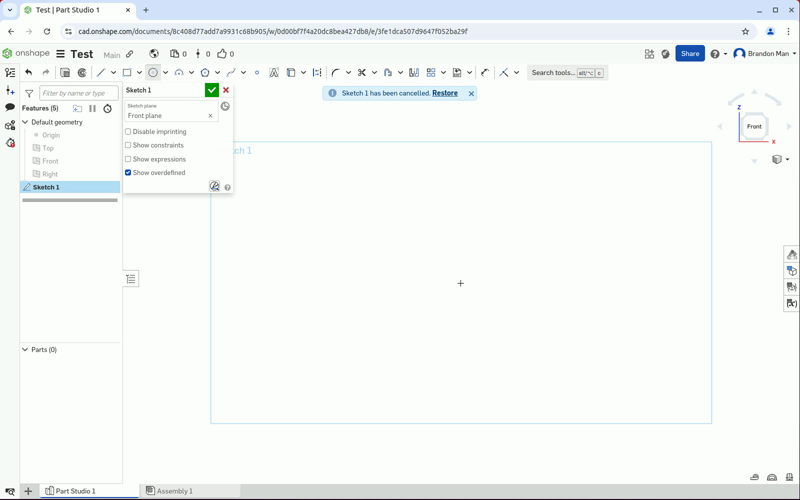
click(460, 282)
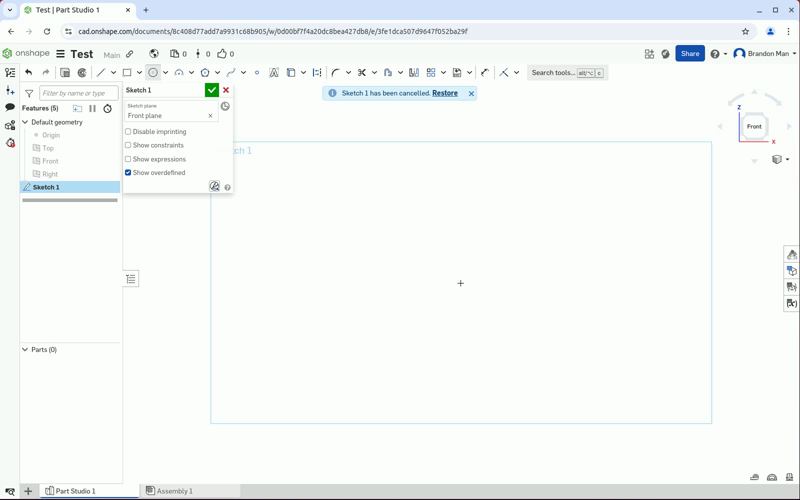
key_up(shift)
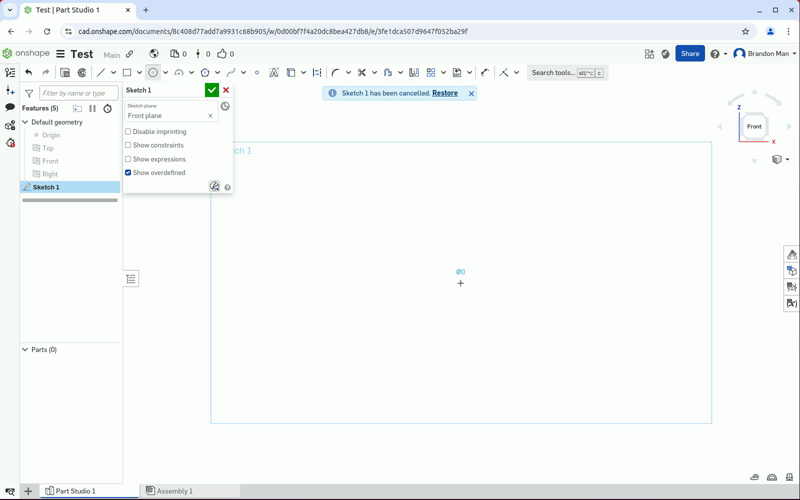
mouse_move(468, 282)
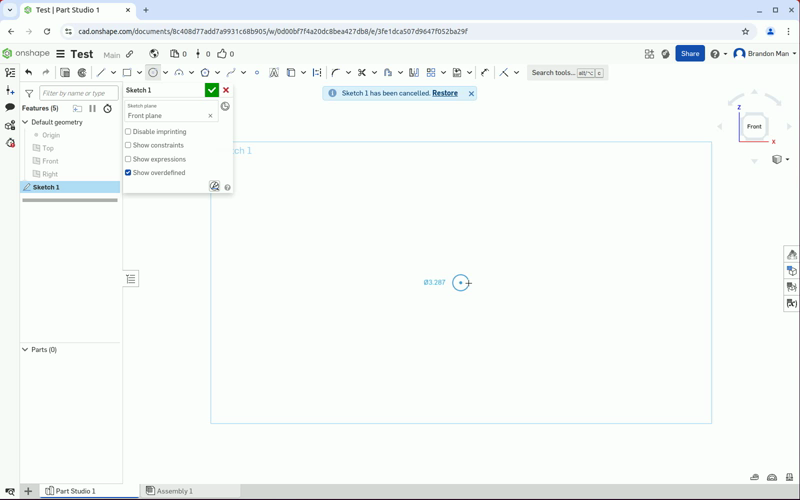
click(468, 282)
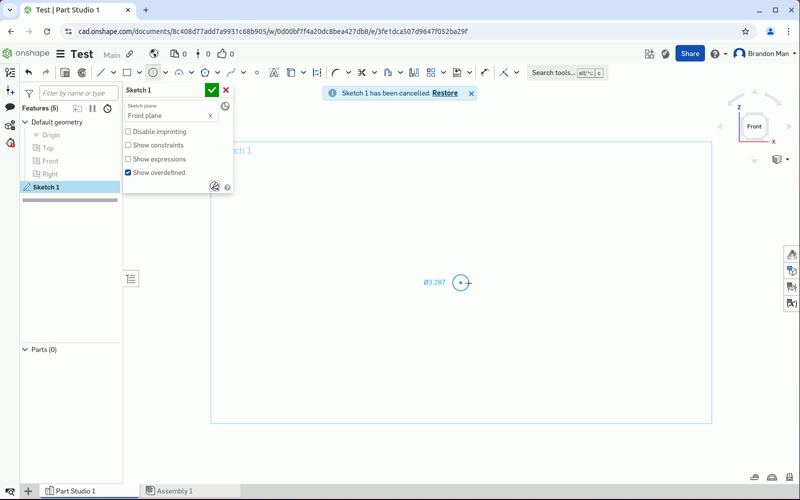
key(esc)
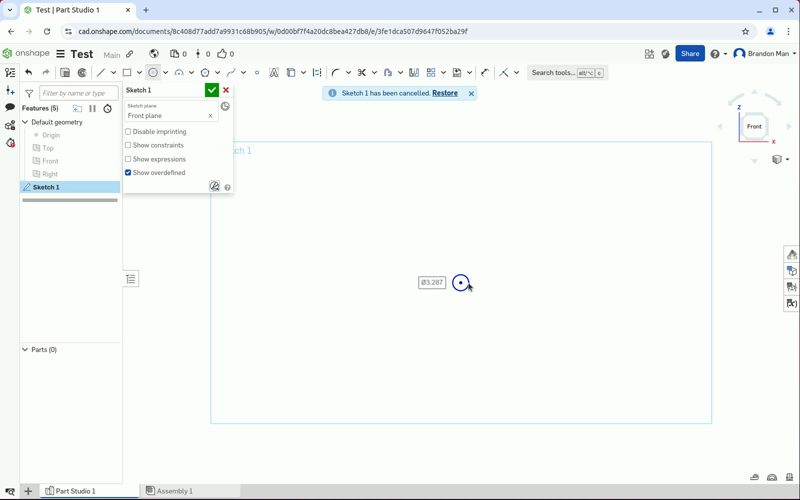
mouse_move(460, 289)
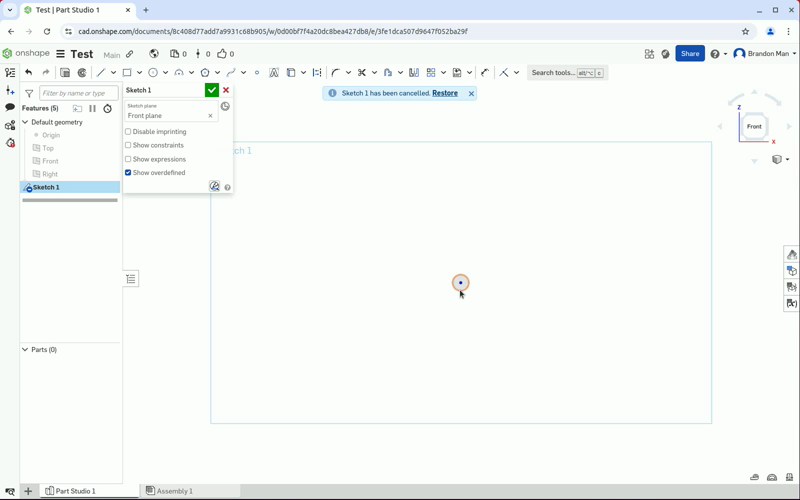
scroll(6)
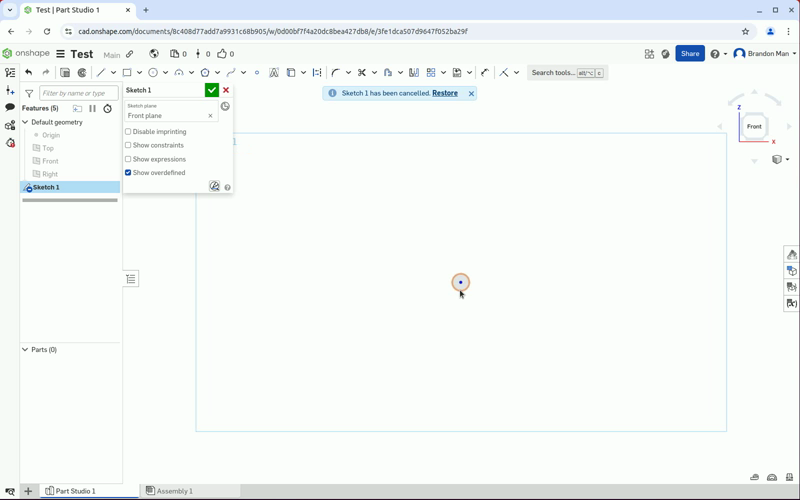
scroll(6)
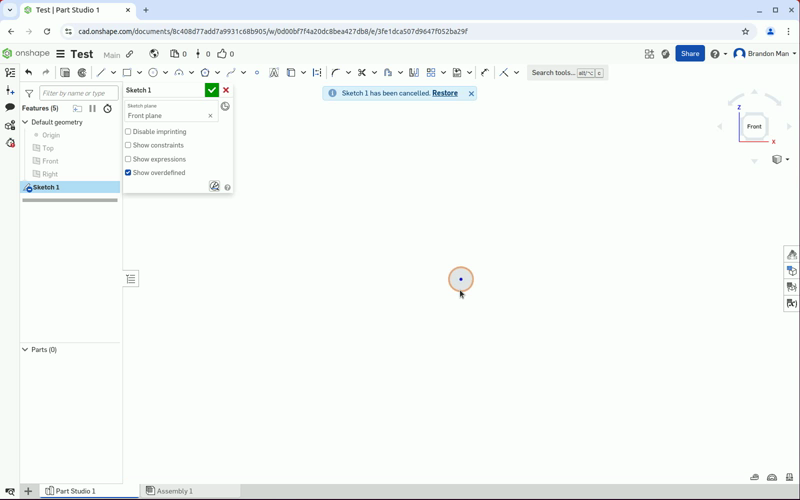
scroll(6)
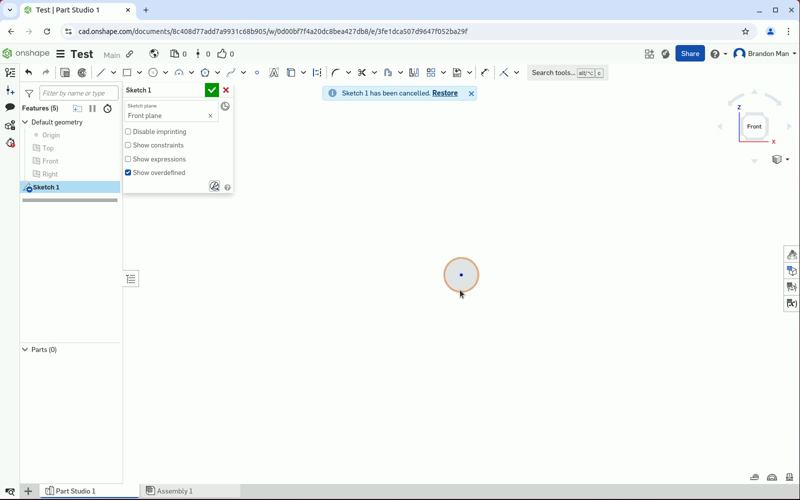
scroll(6)
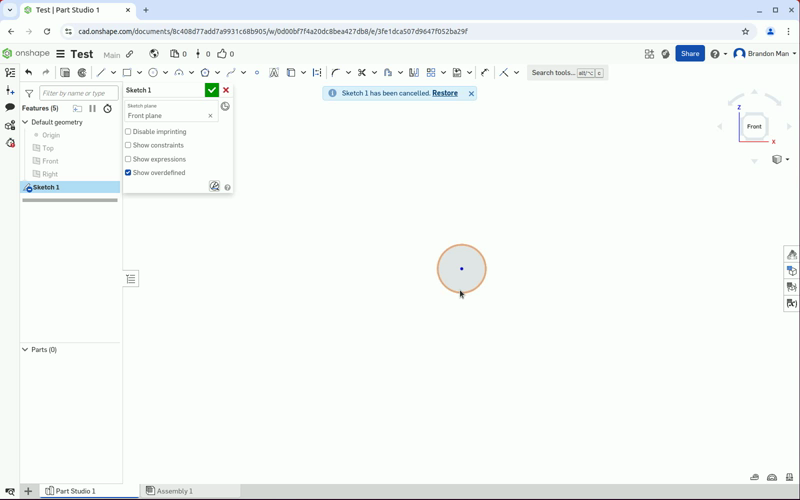
scroll(6)
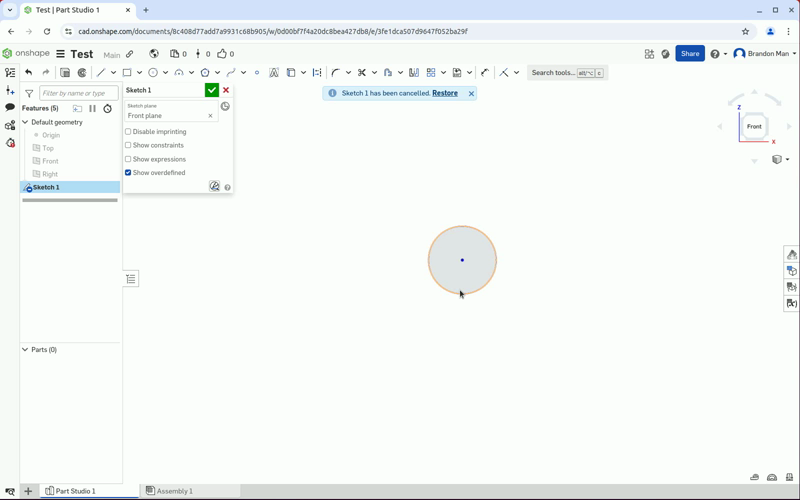
scroll(6)
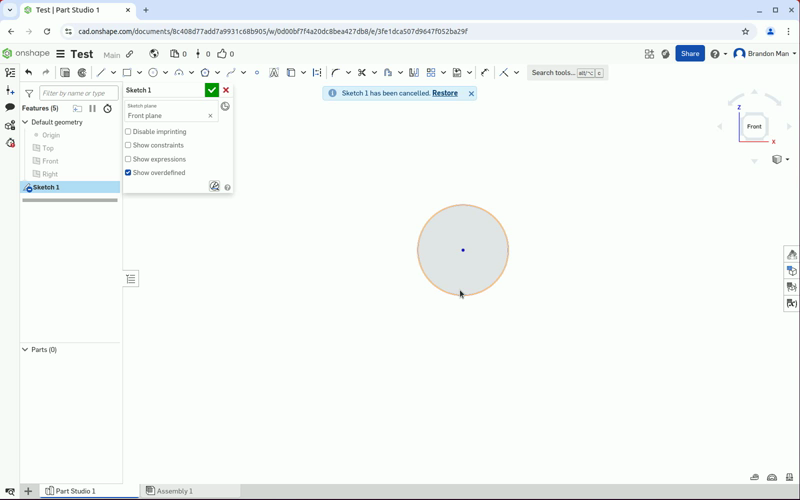
scroll(6)
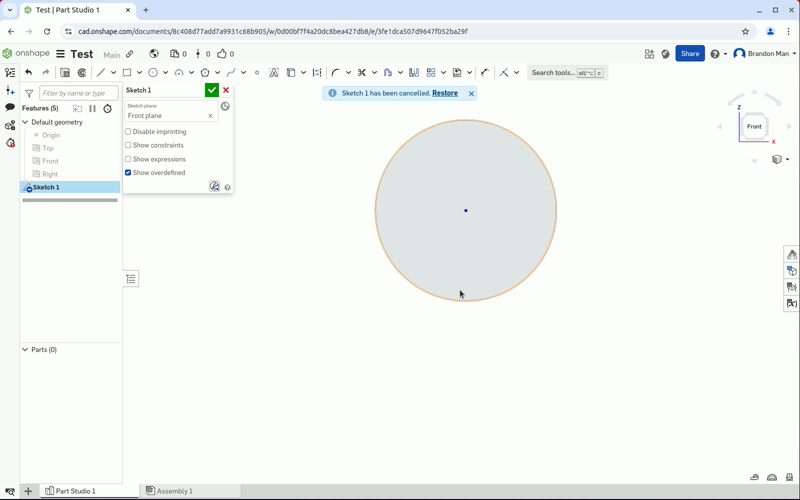
click(460, 289)
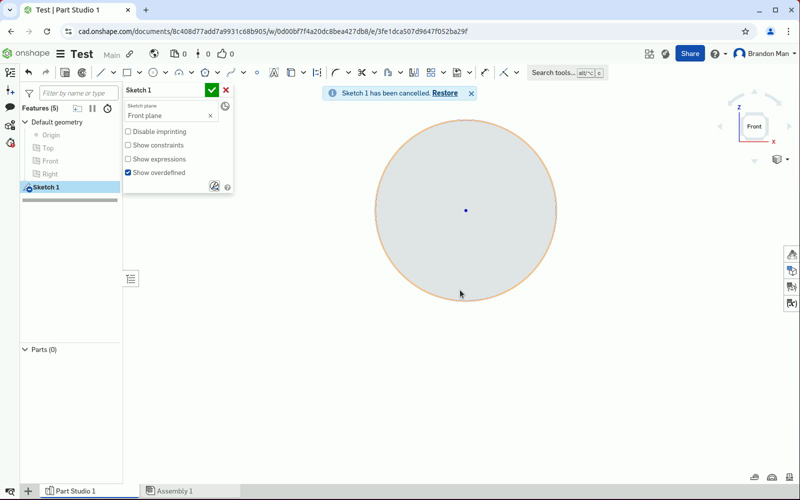
scroll(-6)
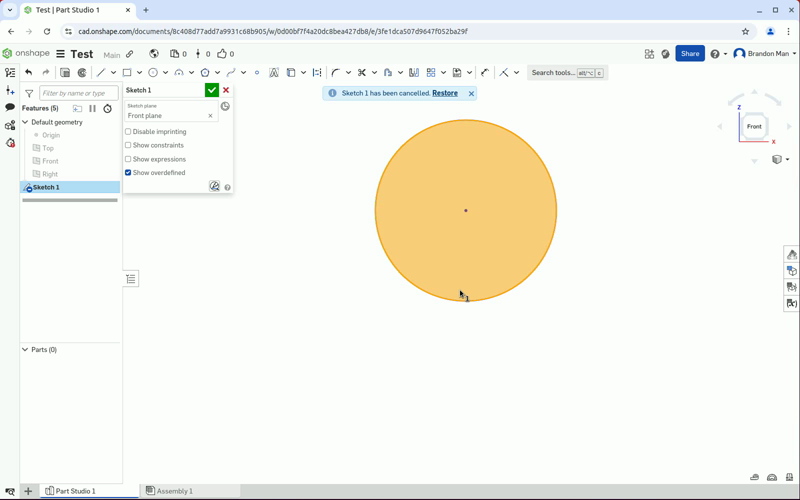
scroll(-6)
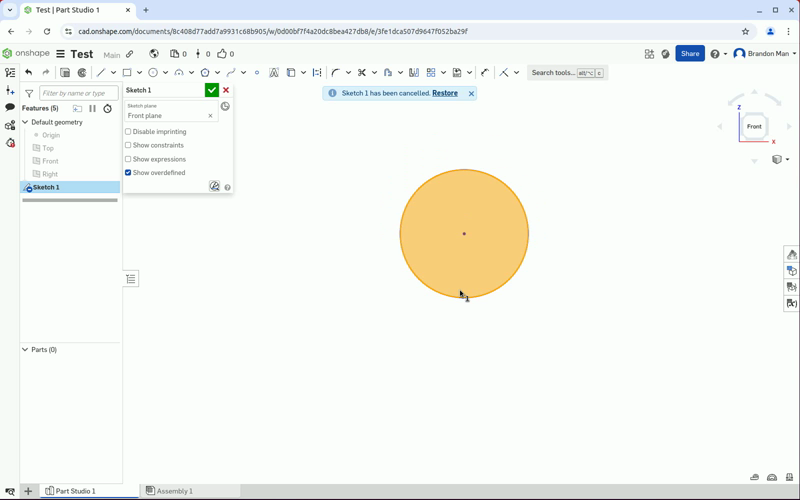
scroll(-6)
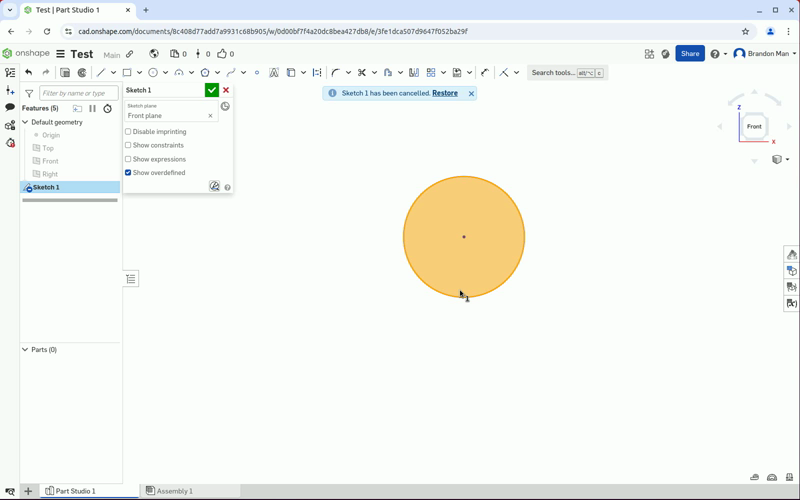
scroll(-6)
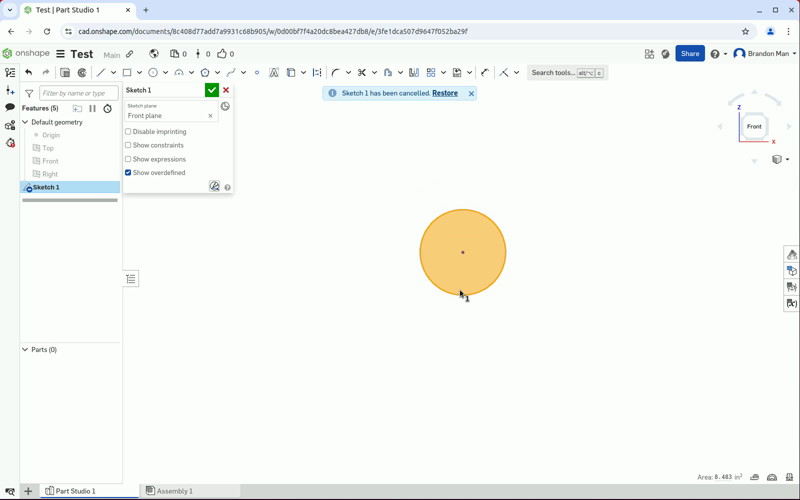
scroll(-6)
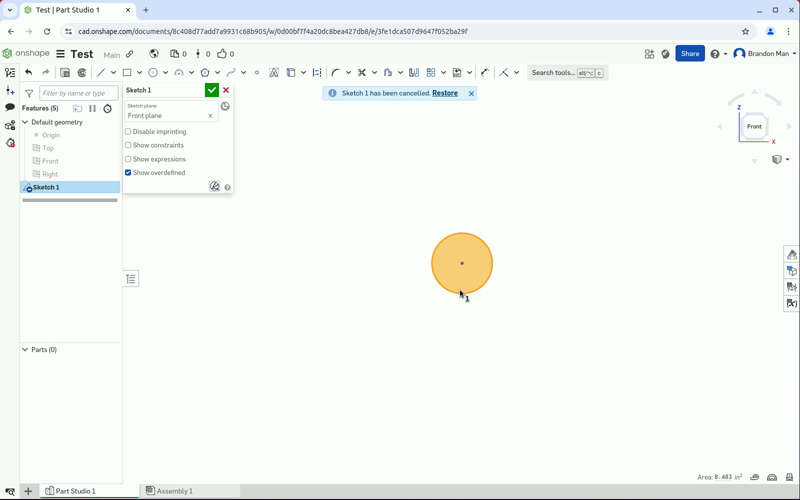
scroll(-6)
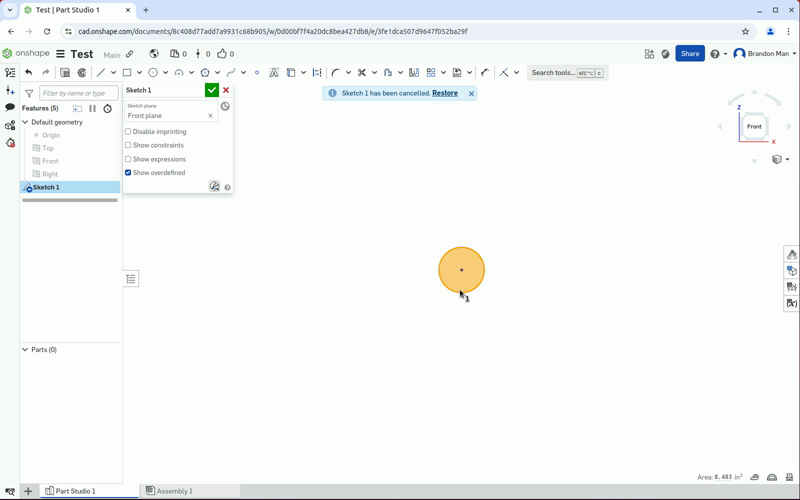
scroll(-6)
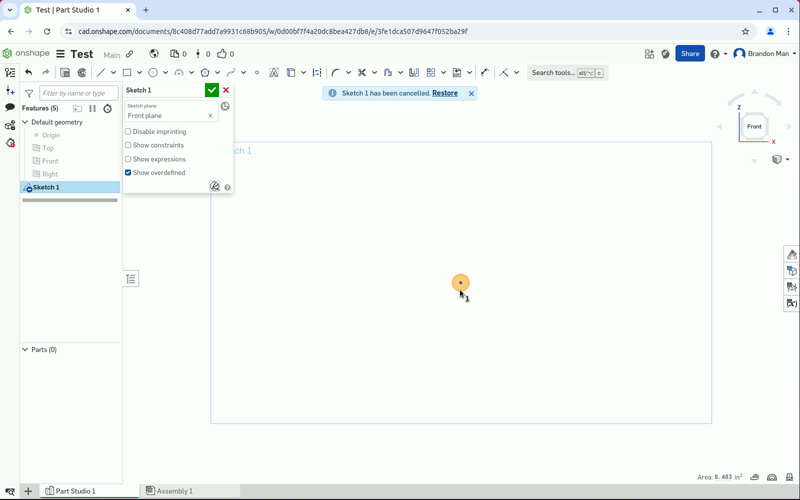
mouse_move(73, 352)
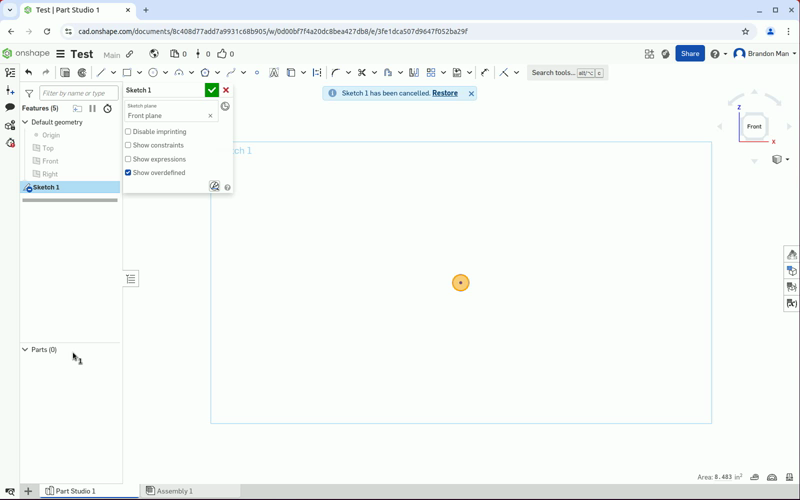
key(shift+y)
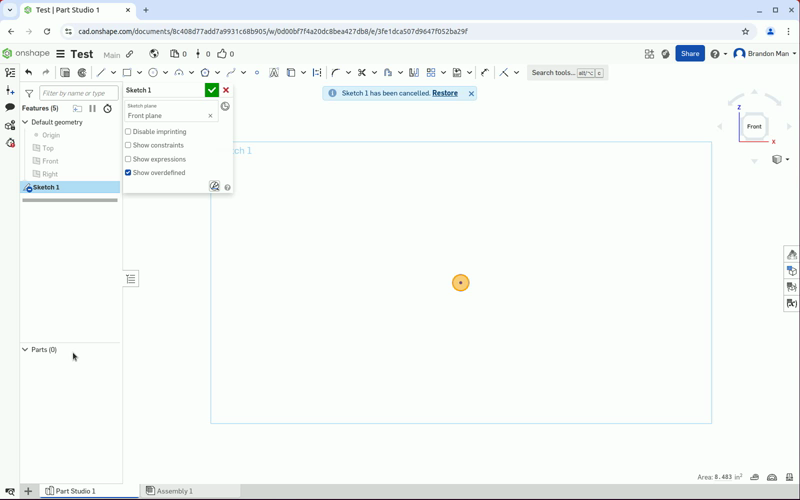
key(shift+e)
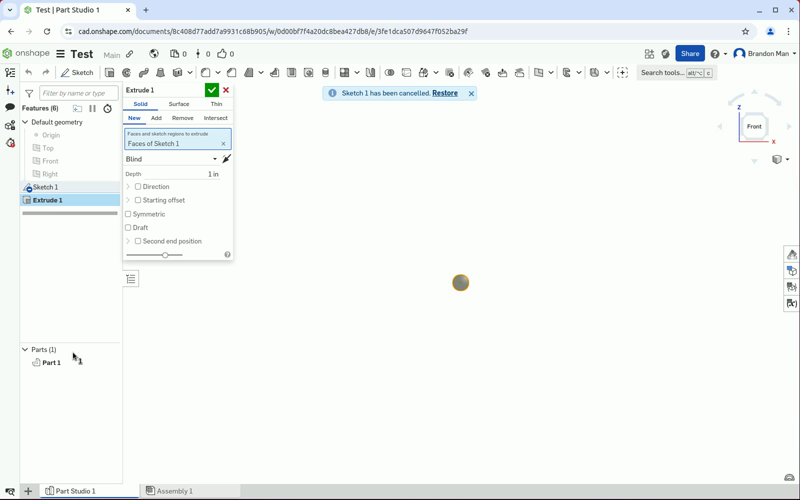
mouse_move(143, 106)
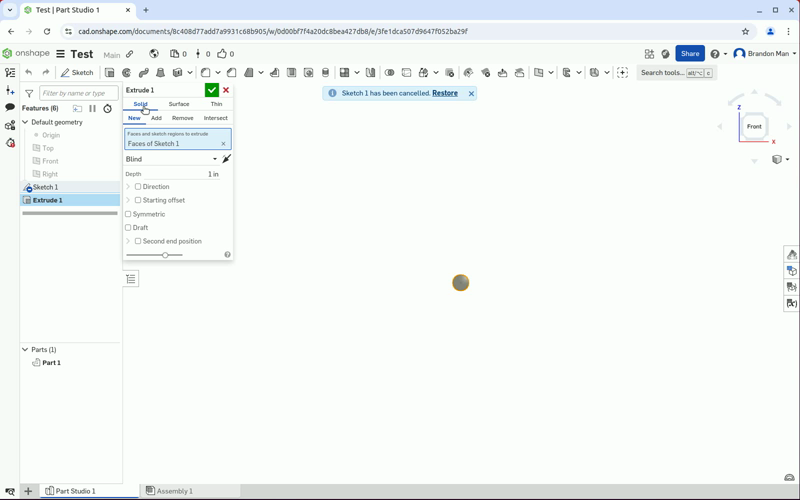
click(143, 106)
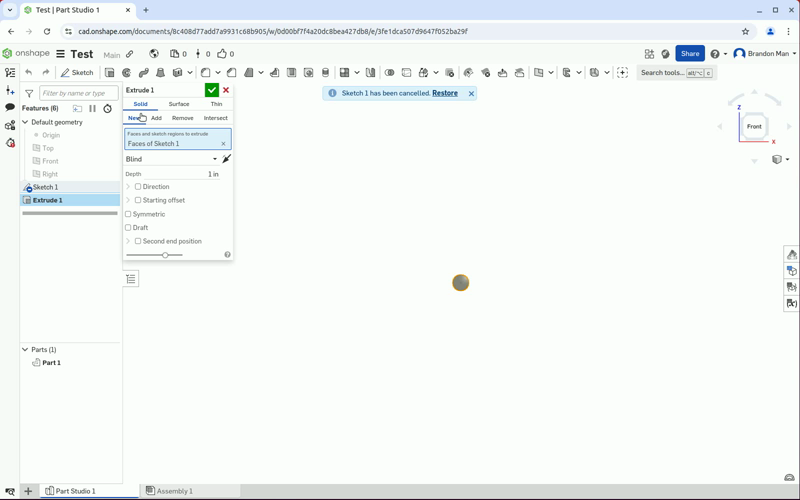
mouse_move(137, 120)
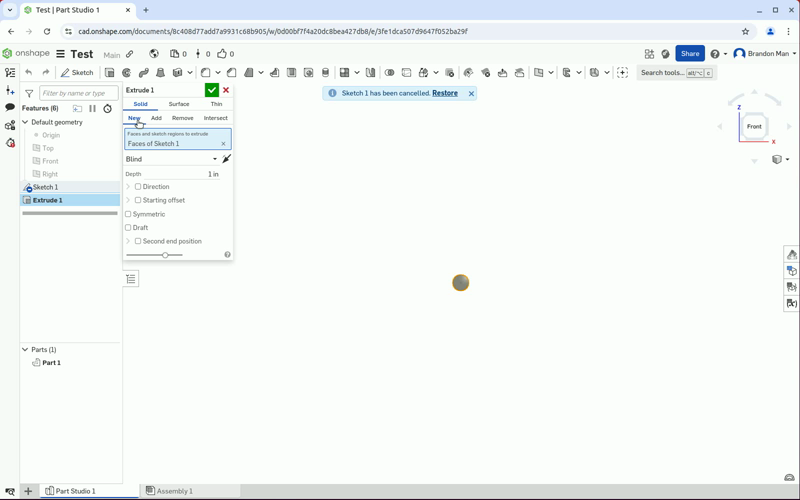
click(137, 120)
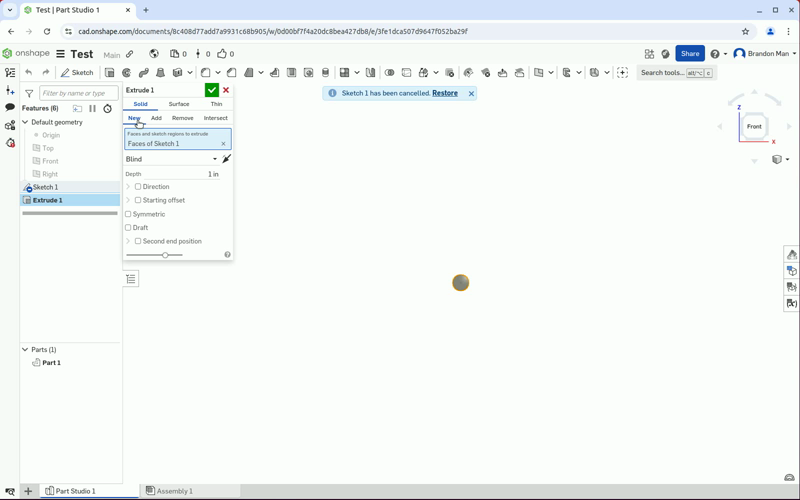
key(tab, 4)
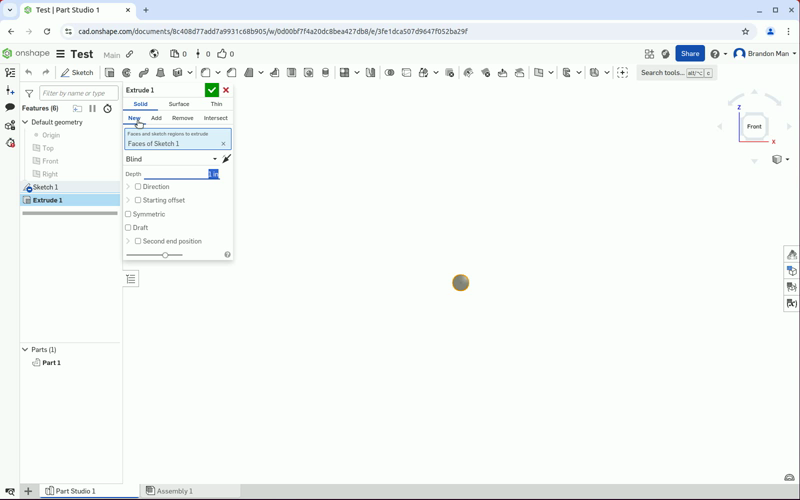
text(38.514)
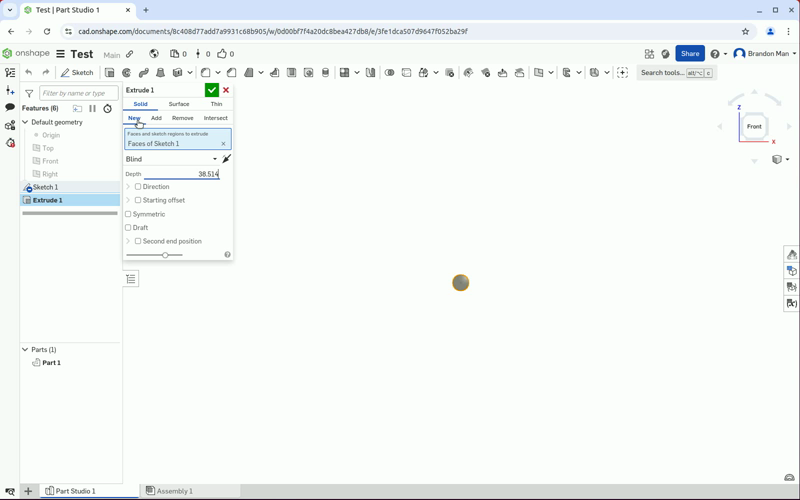
key(tab, 3)
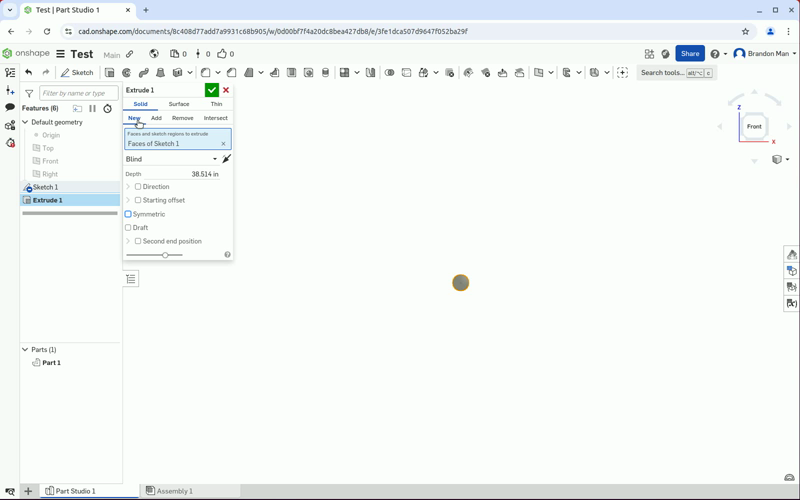
key(space)
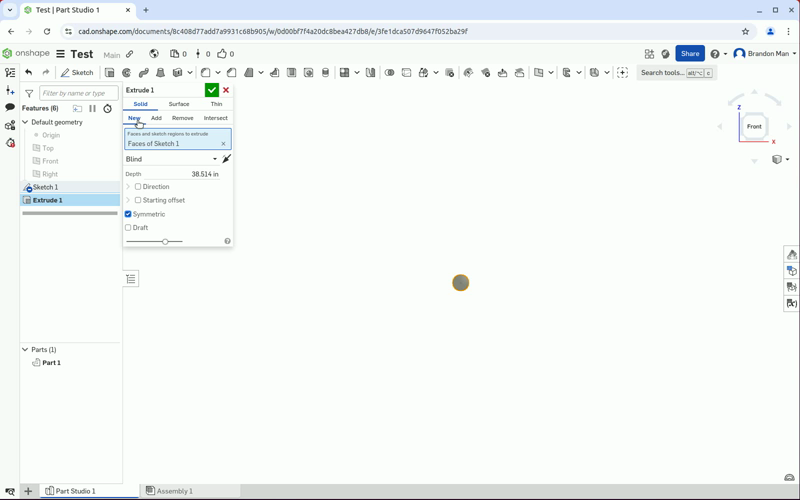
key(enter)
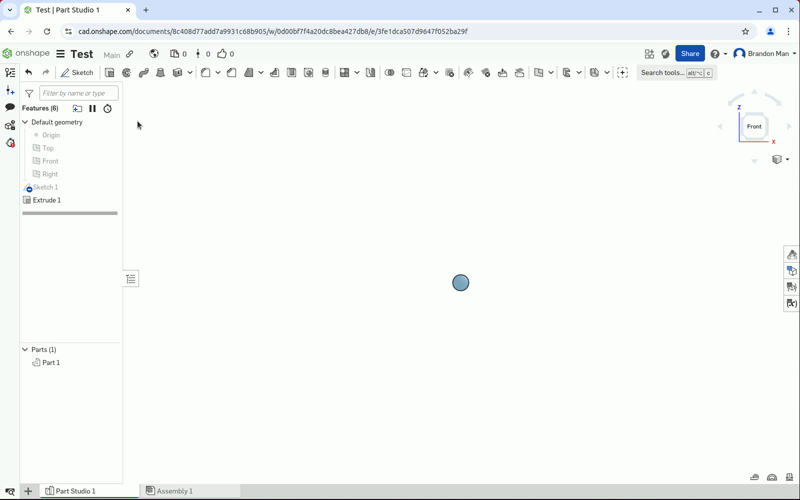
key(shift+h)
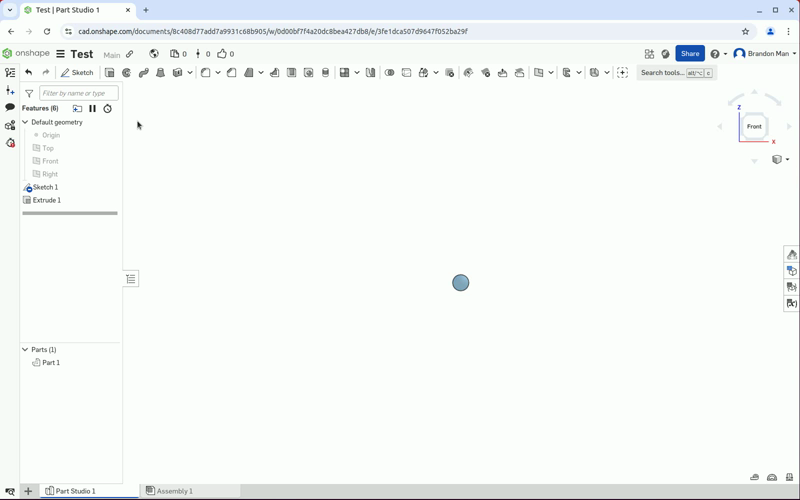
key(shift+h)
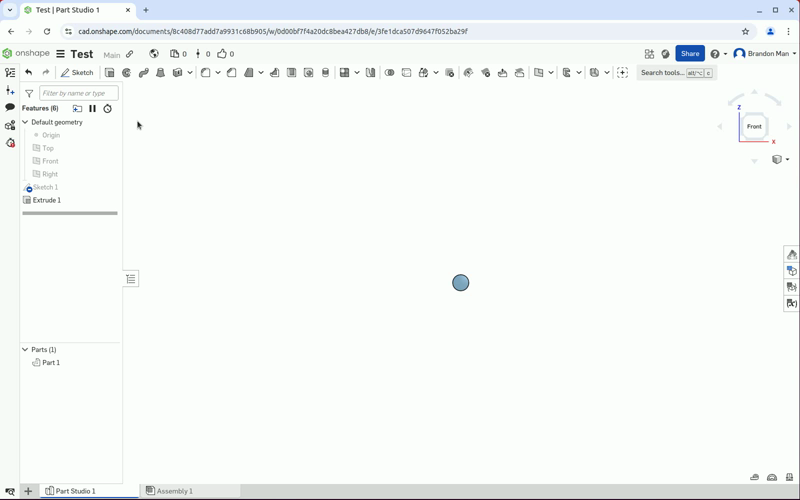
mouse_move(73, 189)
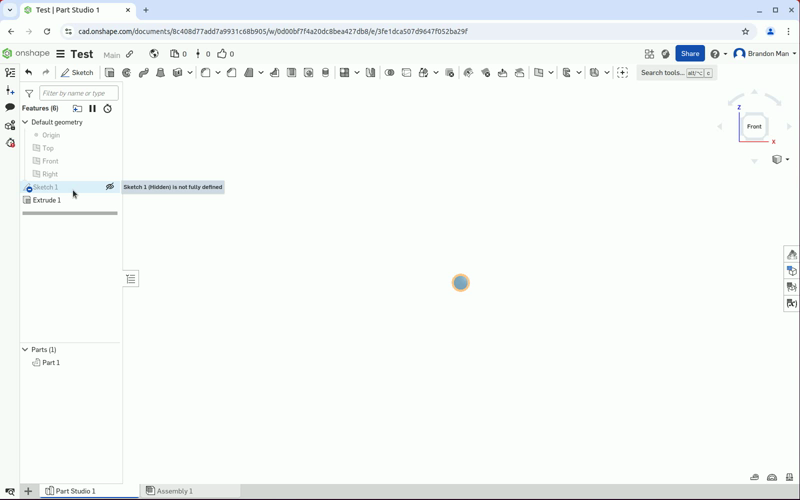
click(73, 189)
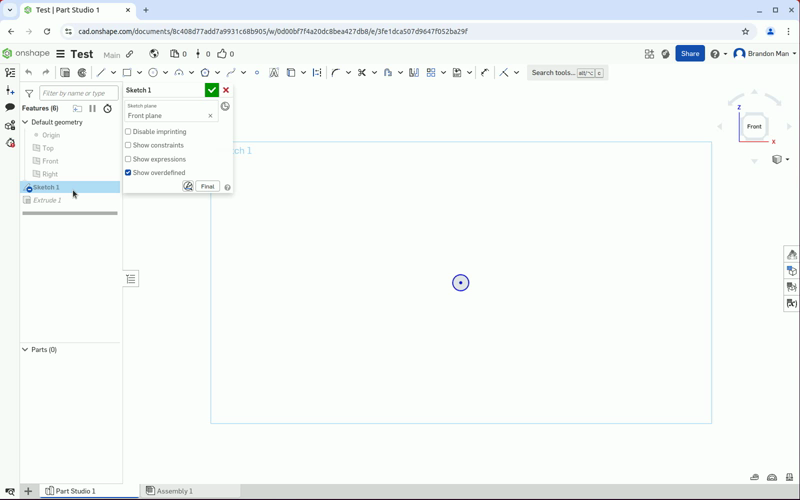
mouse_move(229, 92)
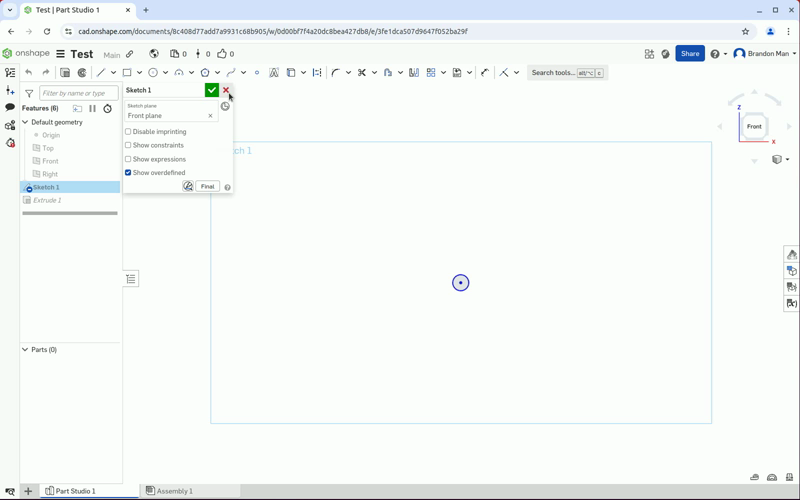
click(229, 92)
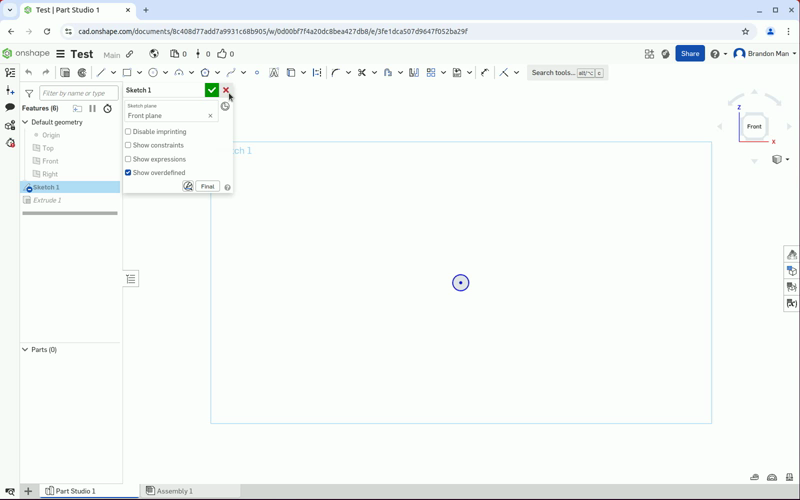
key(shift+s)
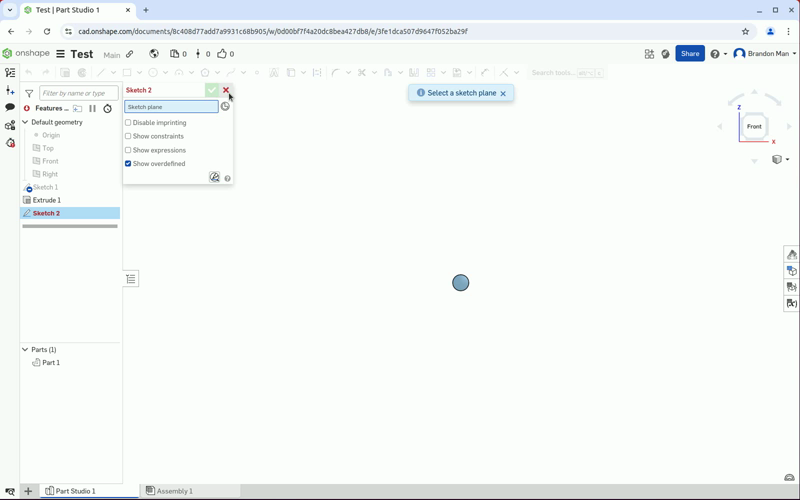
mouse_move(73, 163)
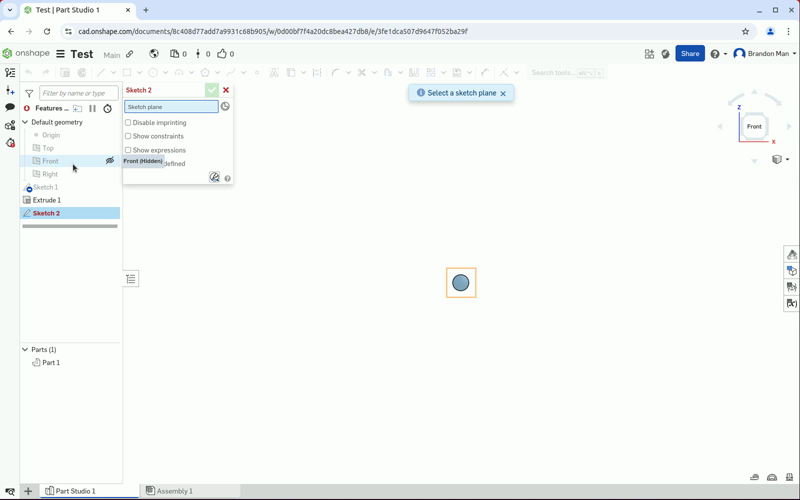
click(73, 163)
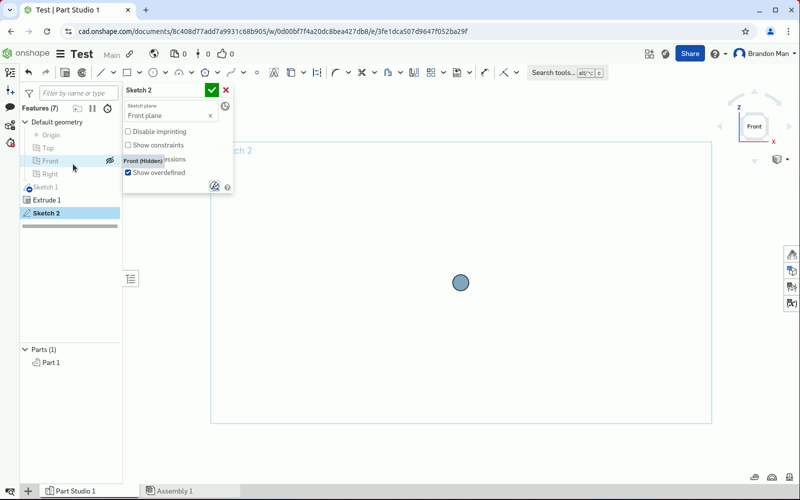
mouse_move(73, 352)
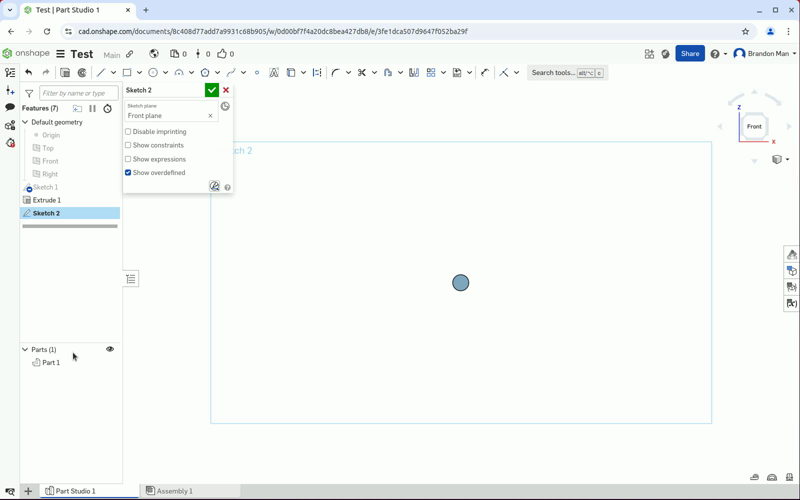
key(y)
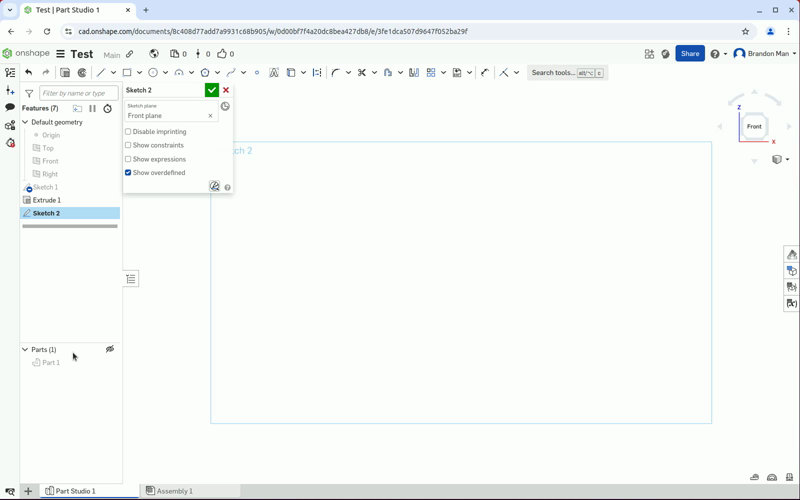
key(c)
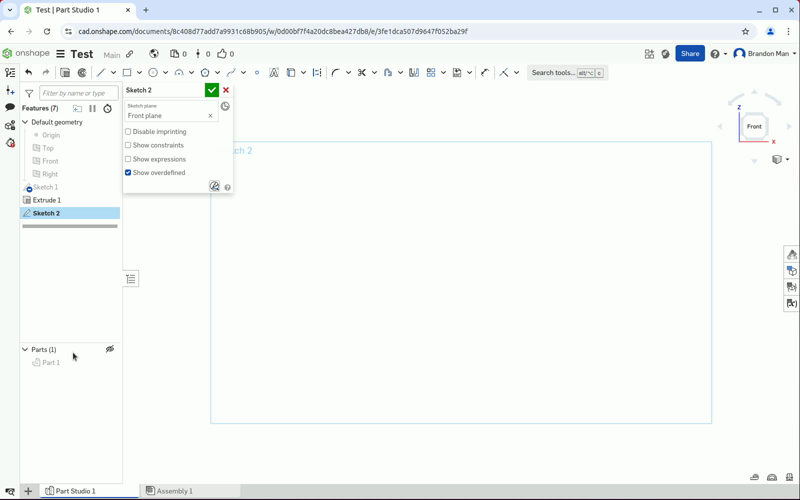
key_down(shift)
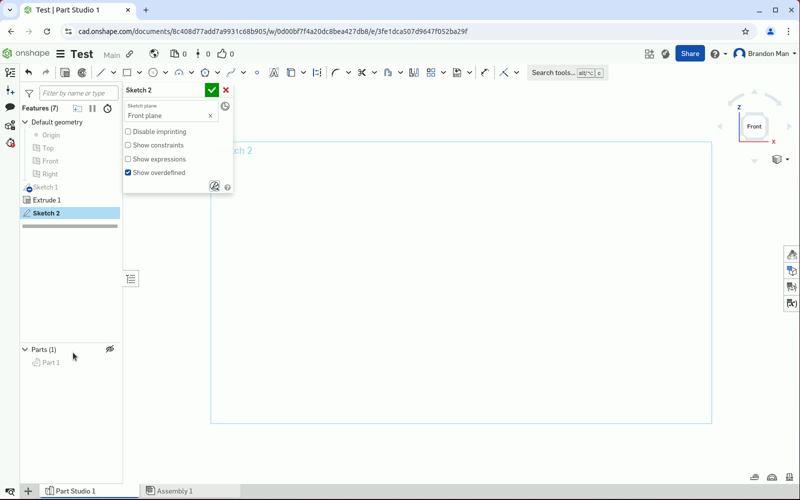
mouse_move(555, 282)
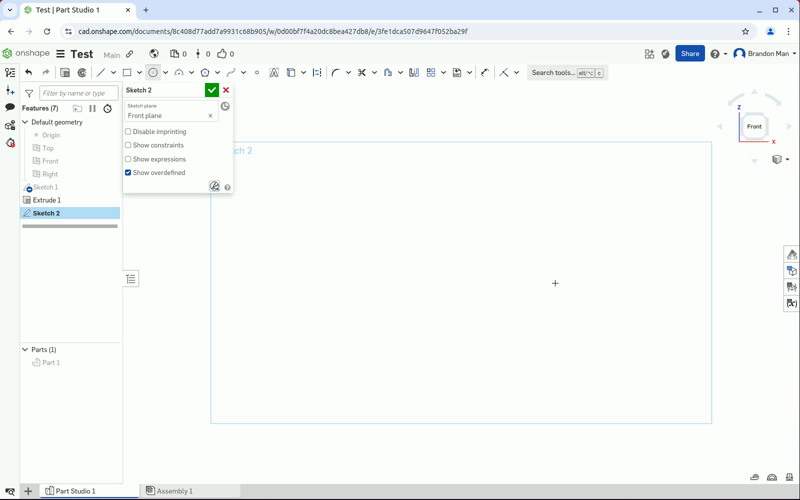
click(555, 282)
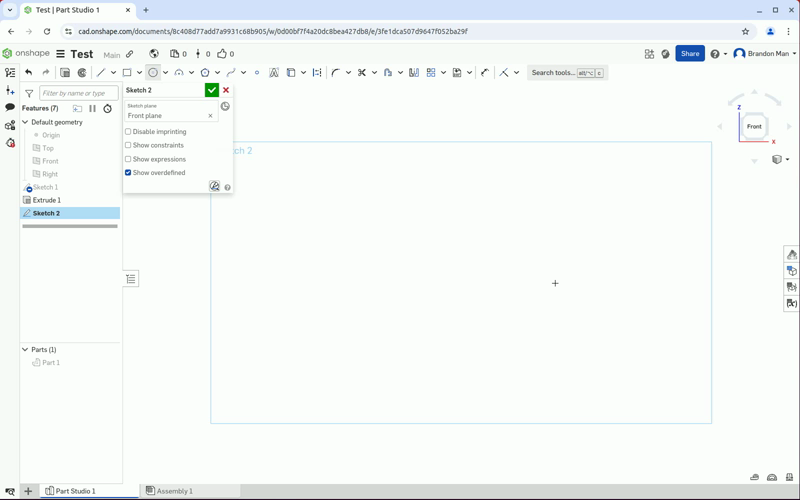
key_up(shift)
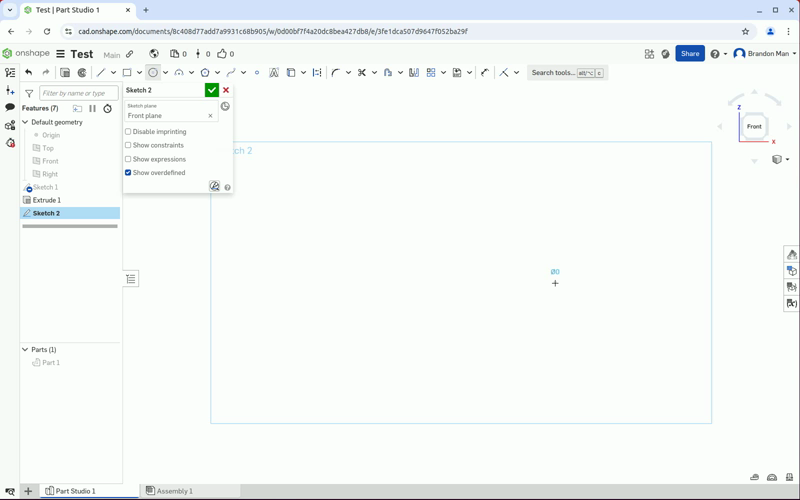
mouse_move(574, 282)
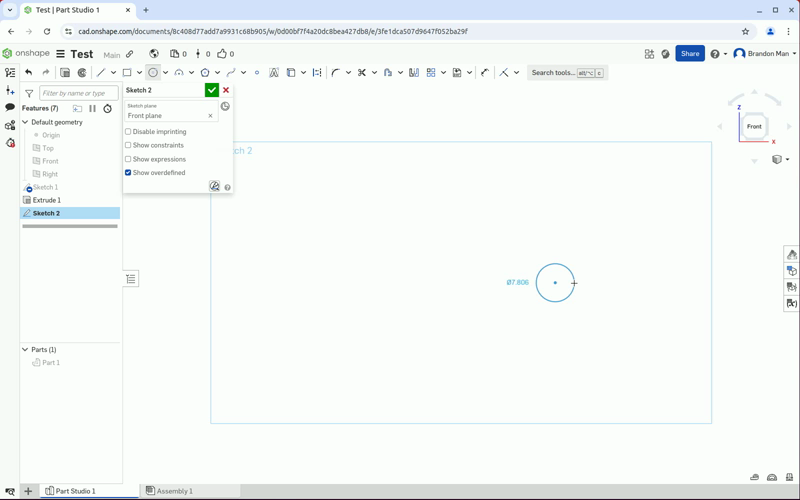
click(574, 282)
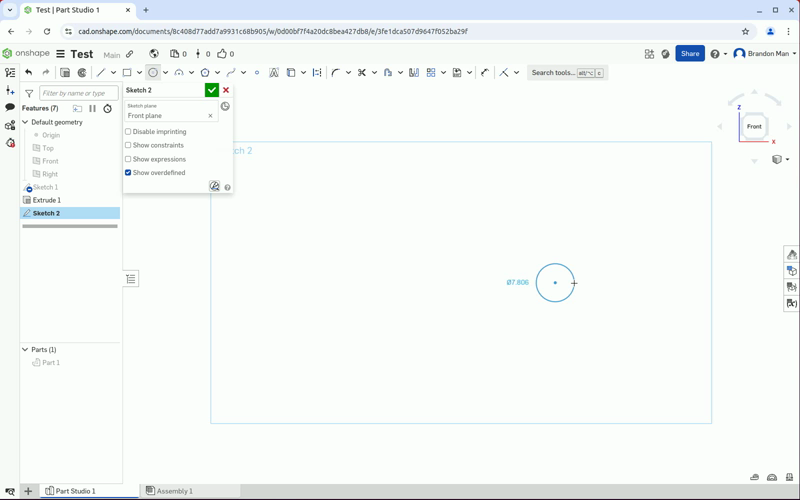
key(esc)
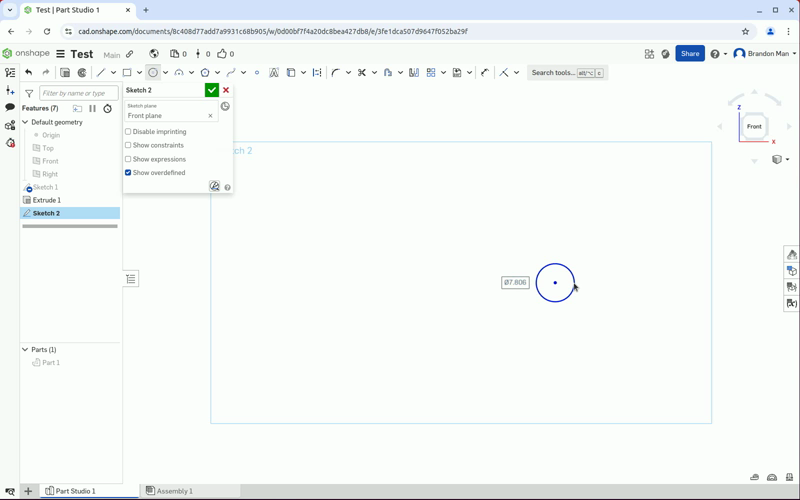
mouse_move(557, 289)
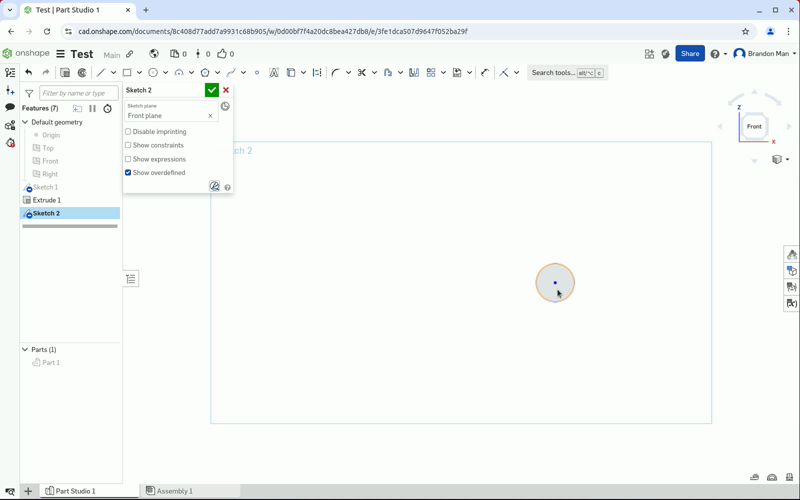
scroll(6)
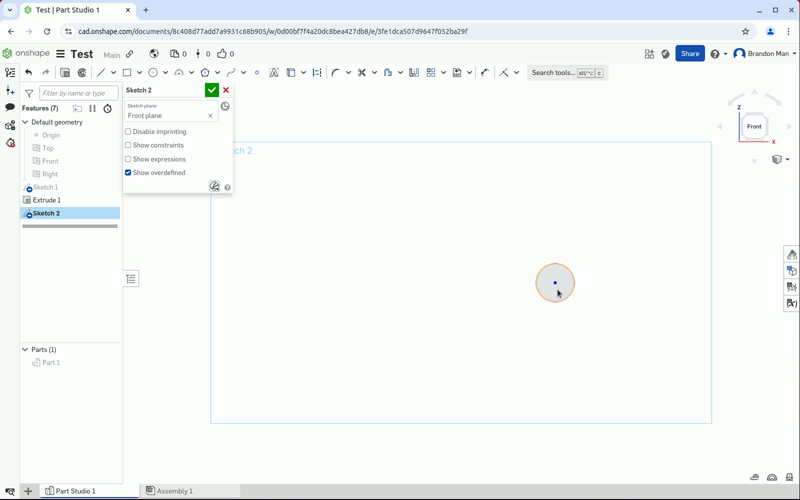
scroll(6)
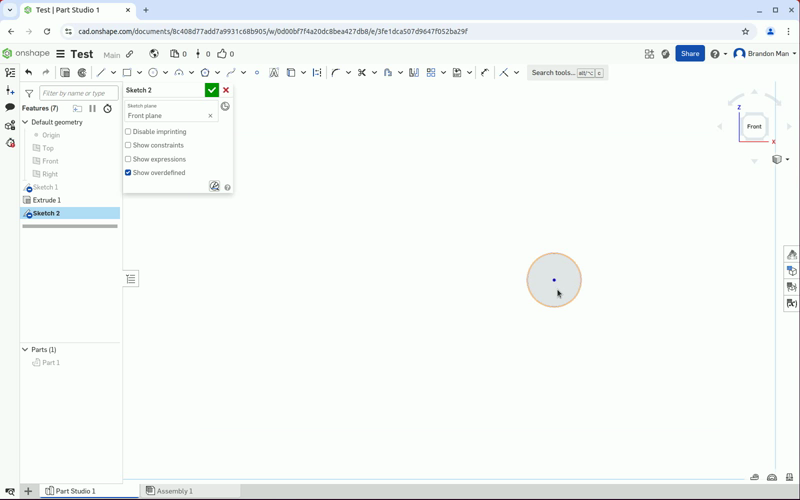
scroll(6)
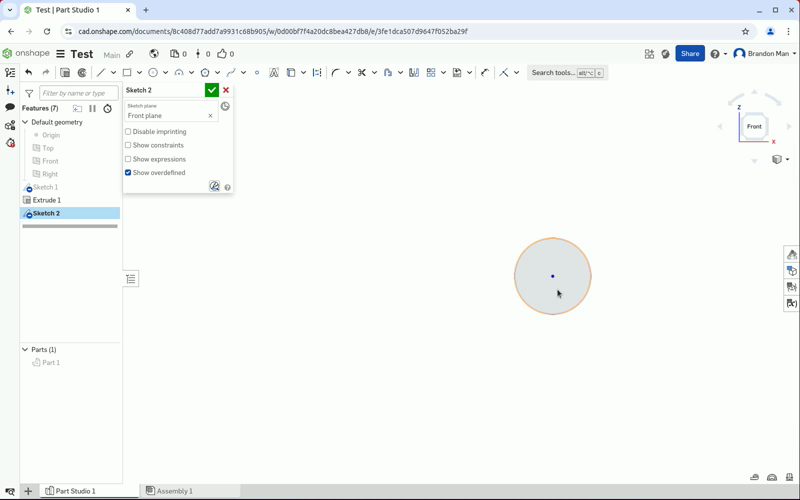
scroll(6)
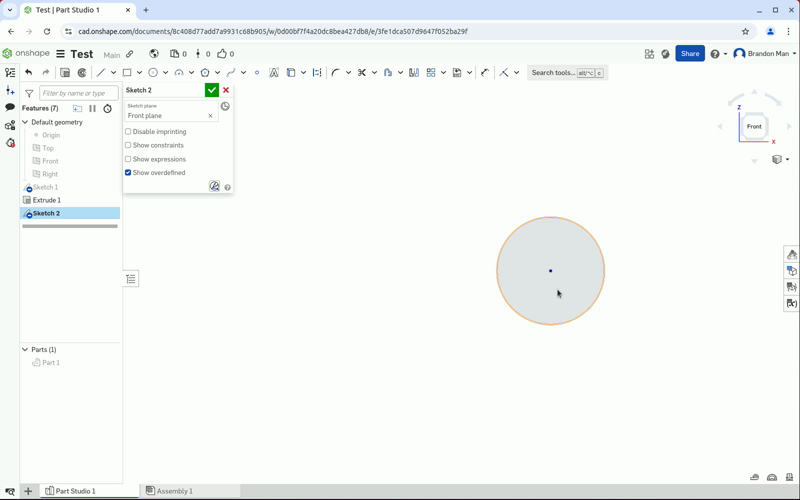
scroll(6)
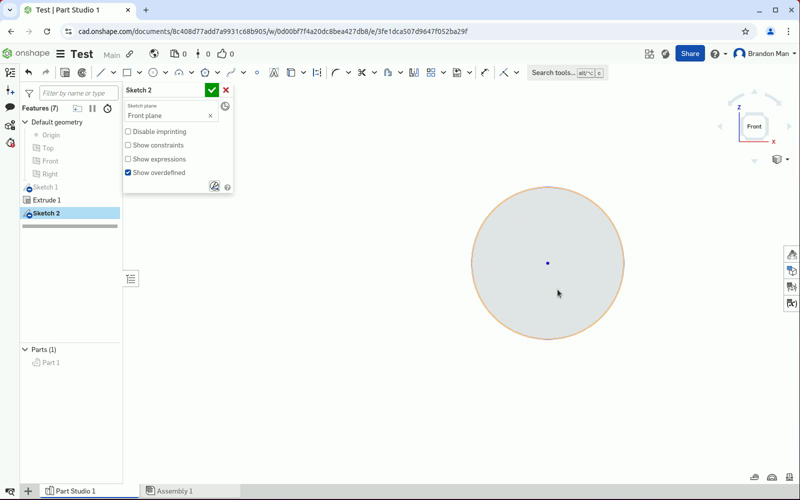
scroll(6)
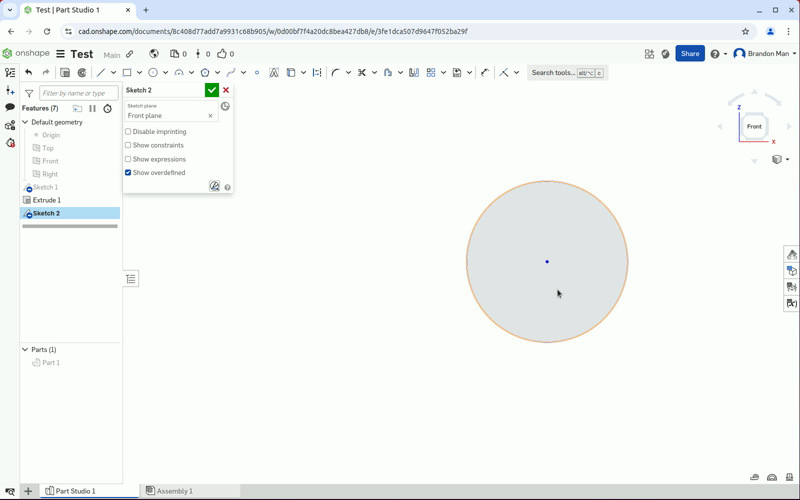
scroll(6)
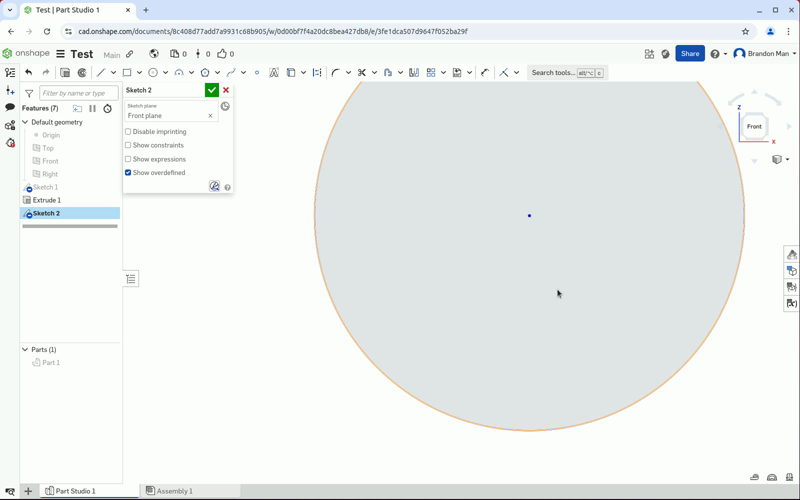
click(557, 289)
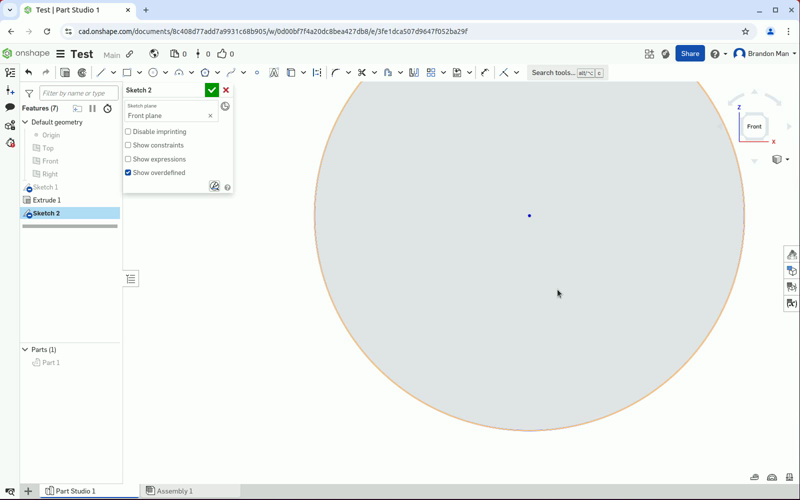
scroll(-6)
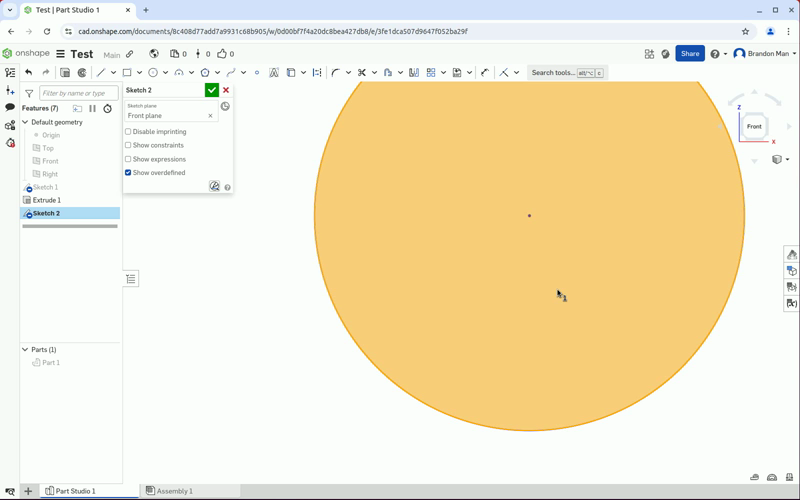
scroll(-6)
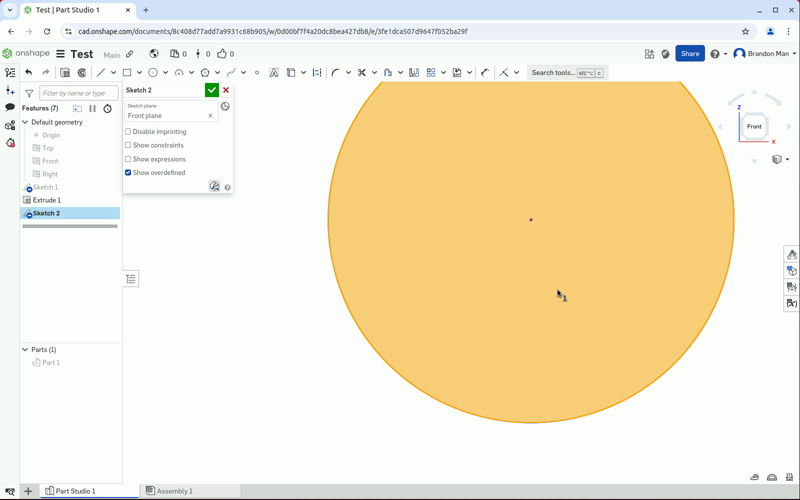
scroll(-6)
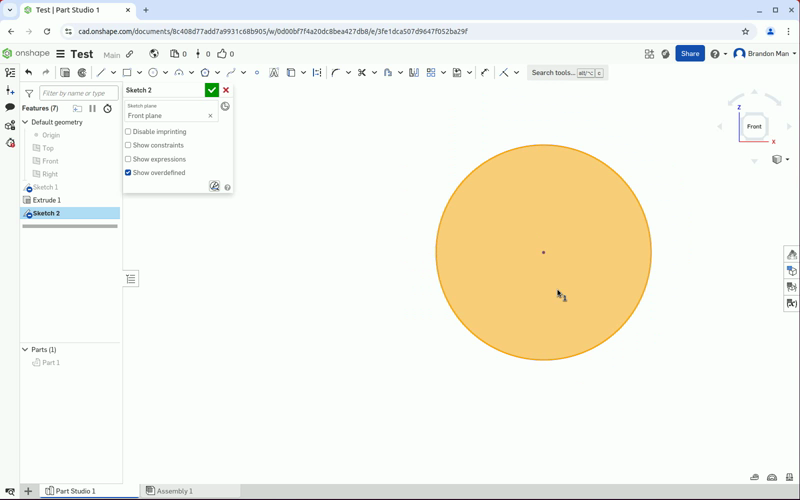
scroll(-6)
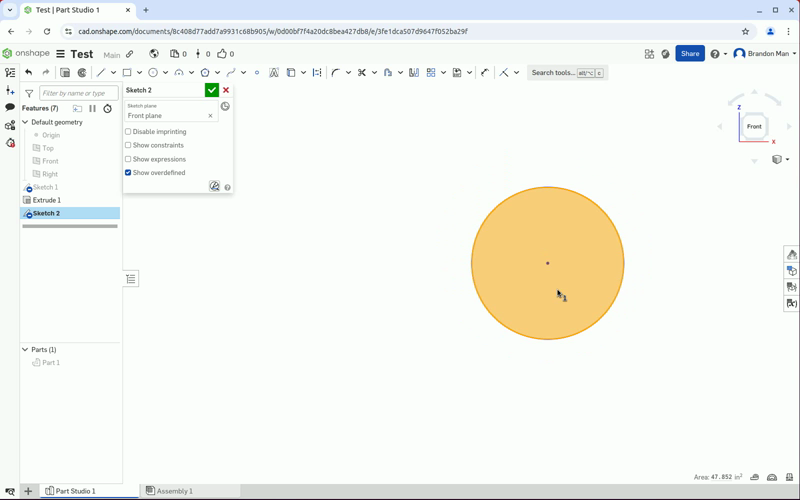
scroll(-6)
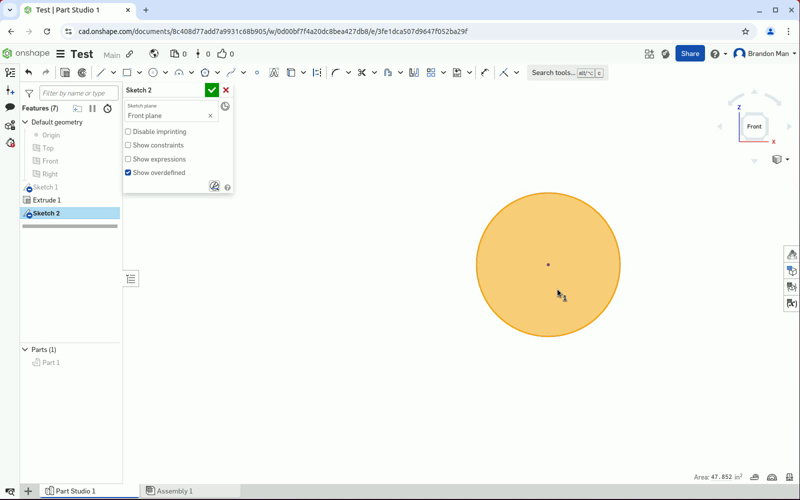
scroll(-6)
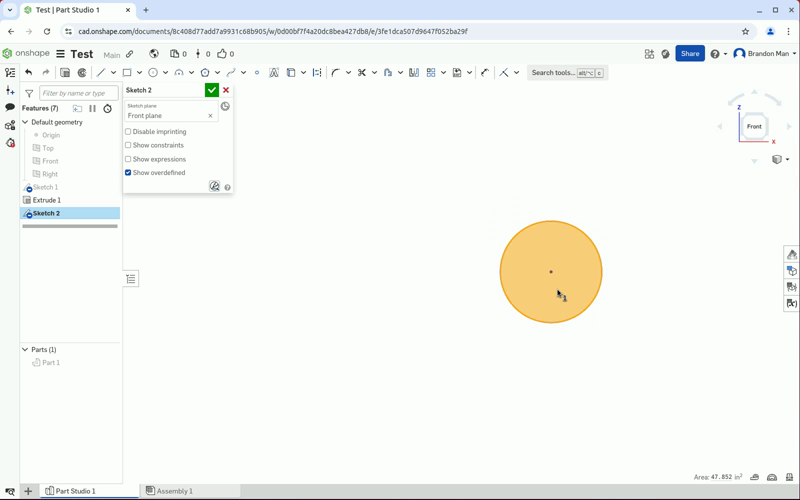
scroll(-6)
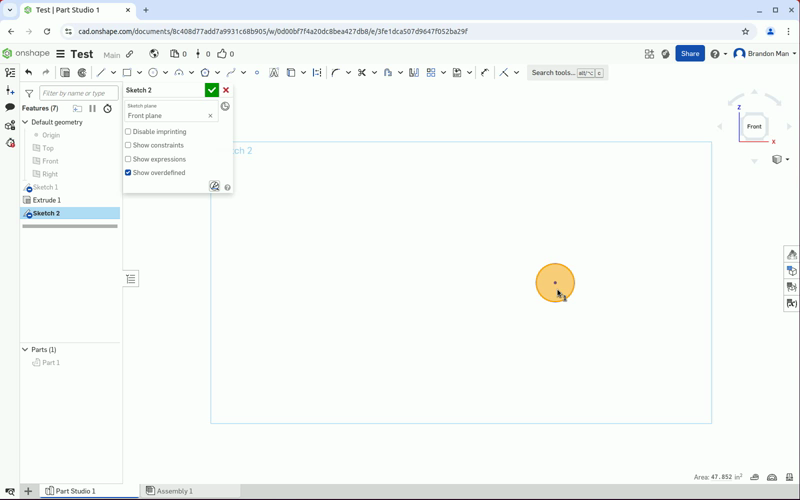
mouse_move(73, 352)
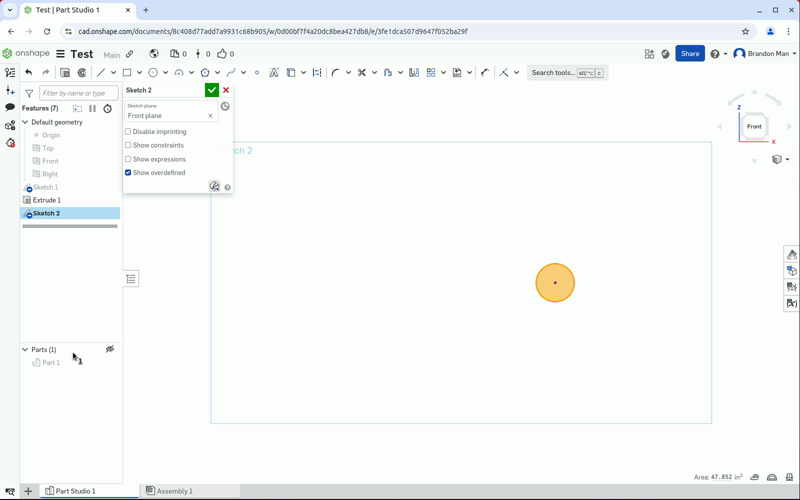
key(shift+y)
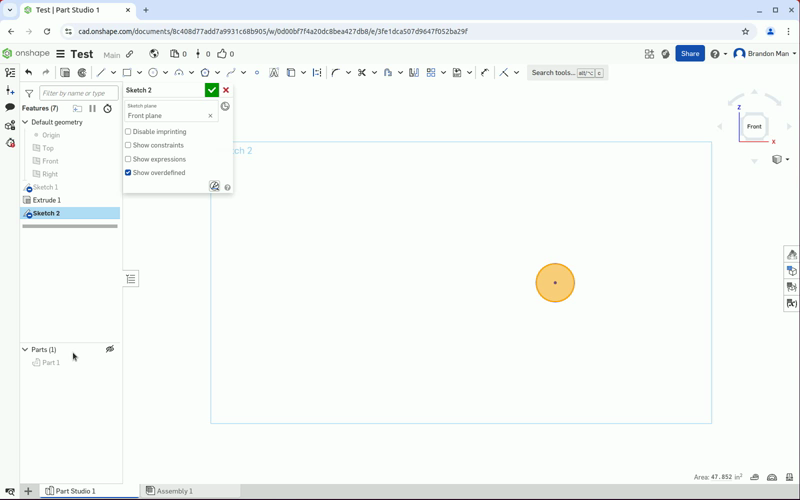
key(shift+e)
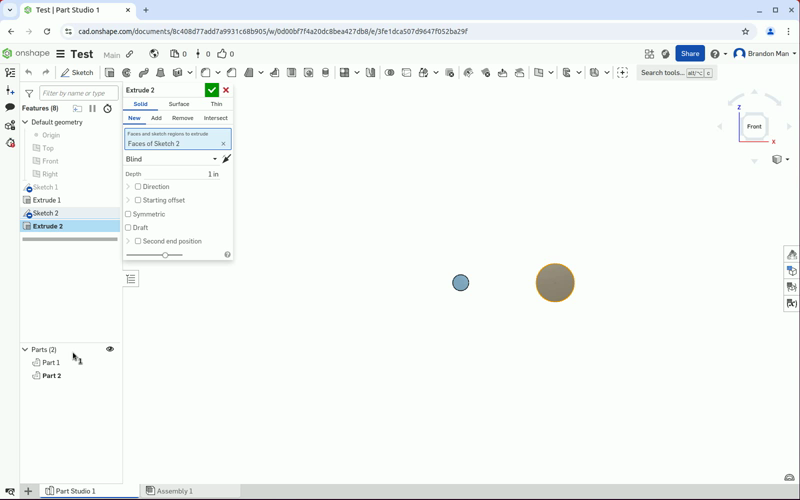
mouse_move(143, 106)
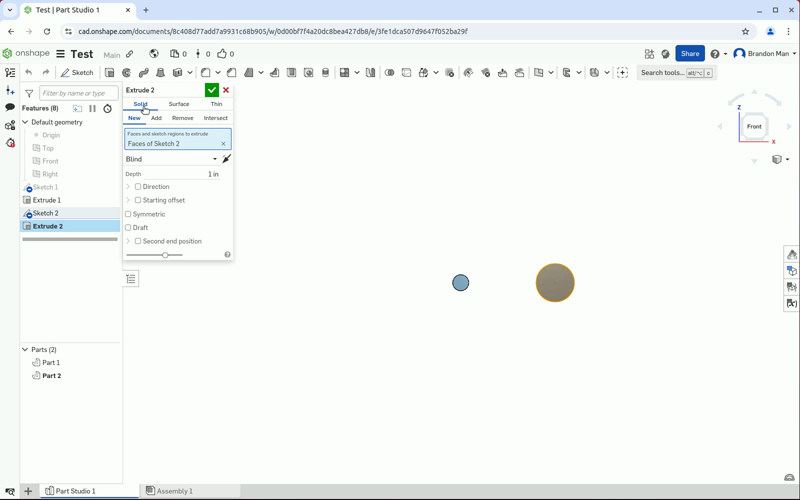
click(143, 106)
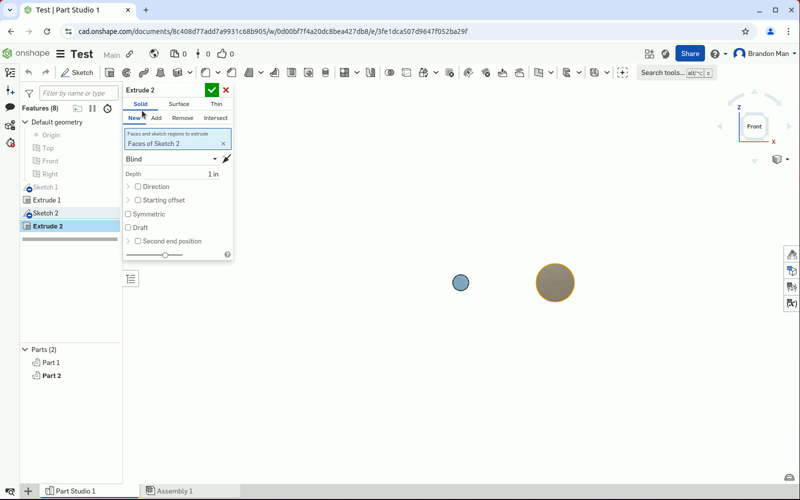
mouse_move(137, 120)
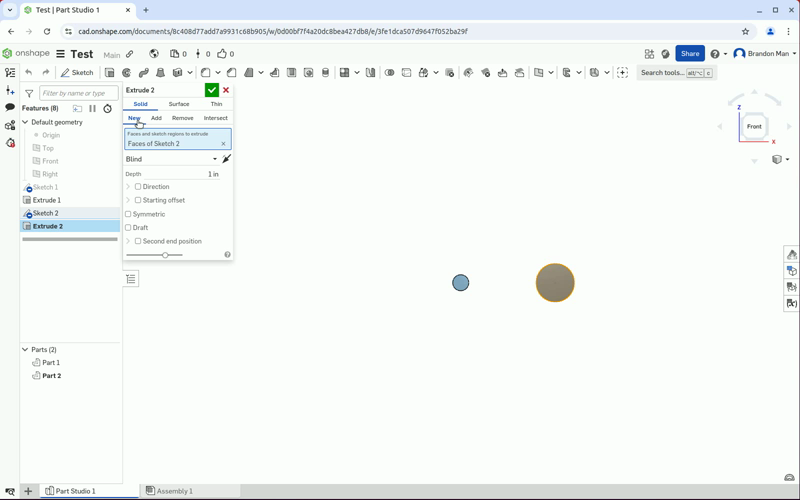
click(137, 120)
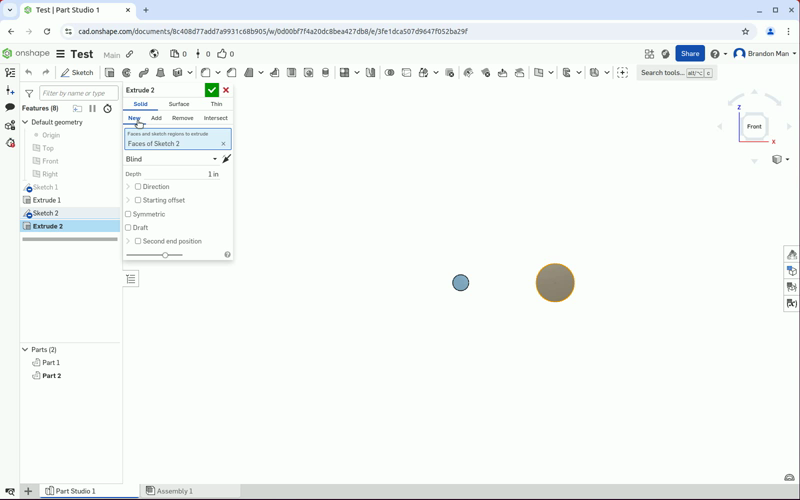
key(tab, 4)
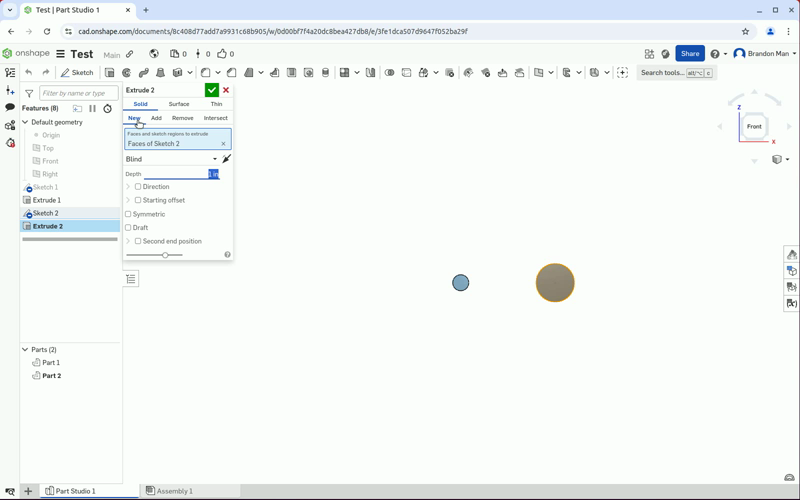
text(1.444)
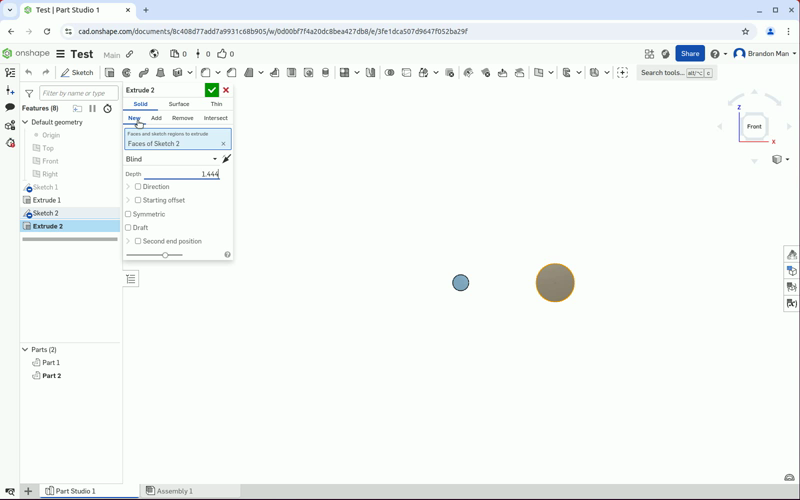
key(tab, 3)
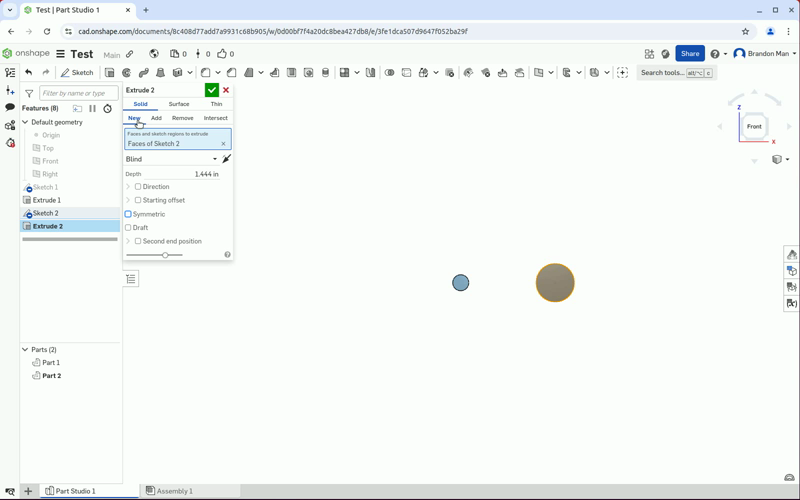
key(space)
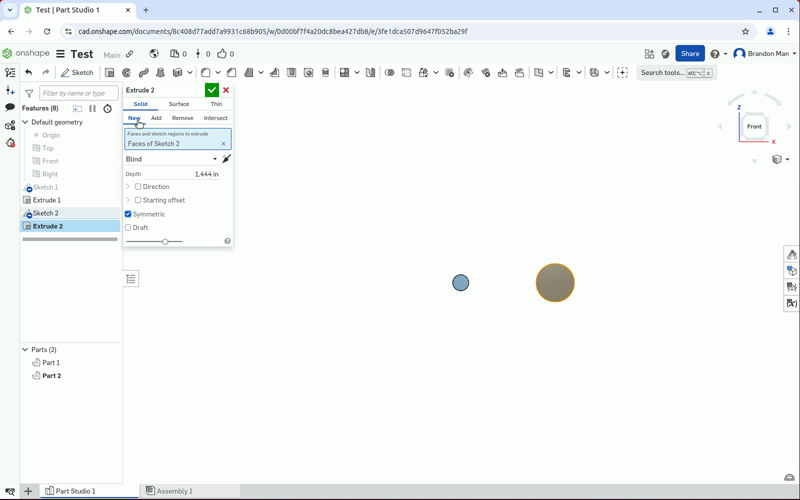
key(enter)
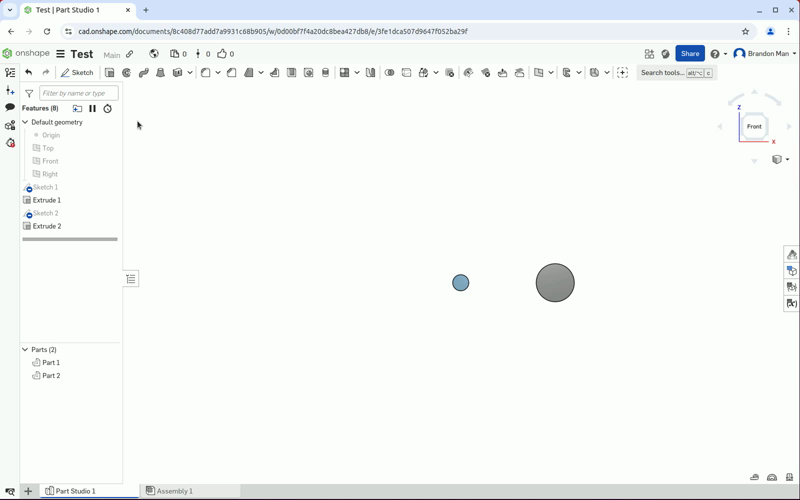
key(shift+h)
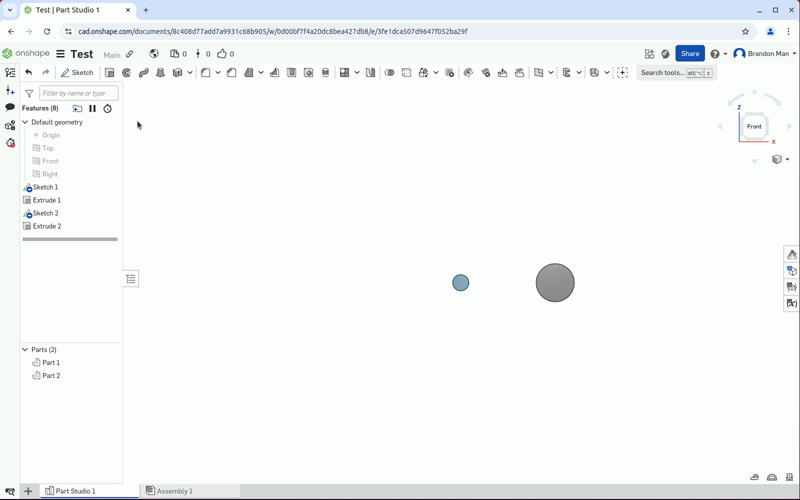
key(shift+h)
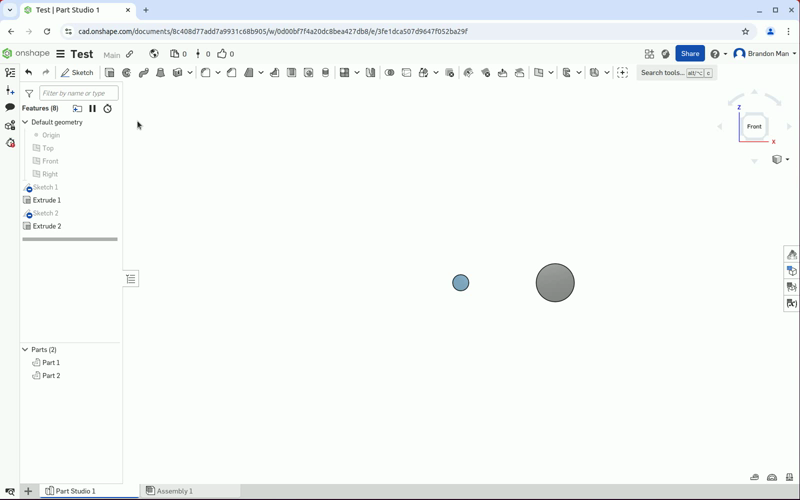
mouse_move(73, 189)
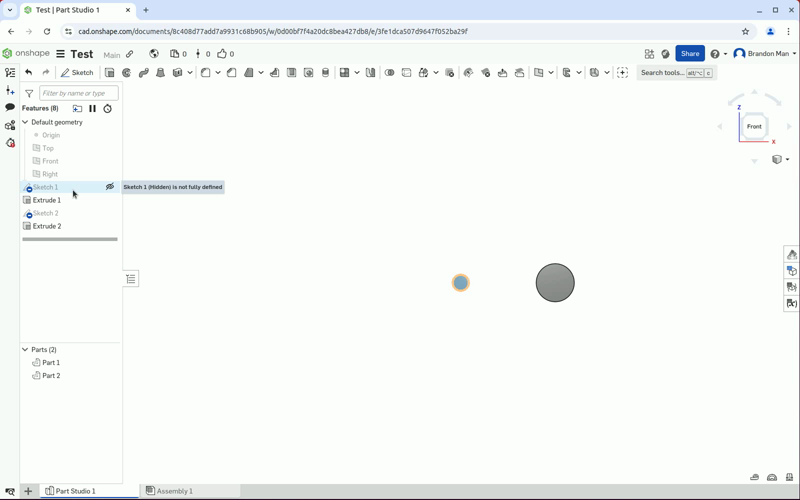
click(73, 189)
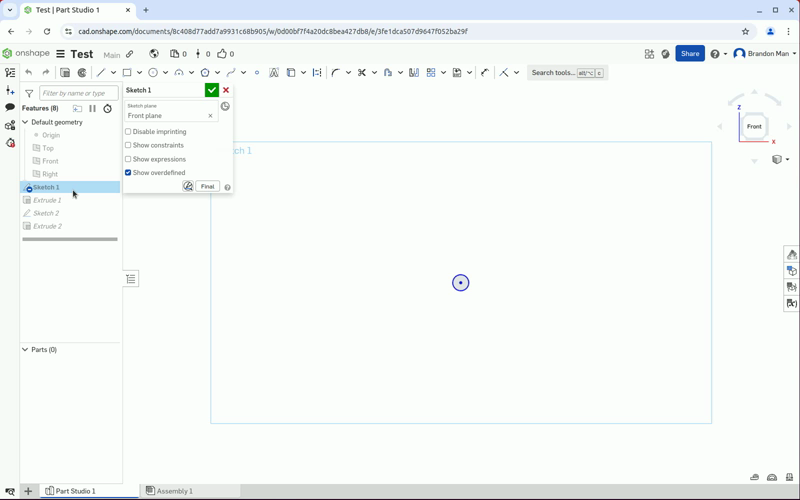
mouse_move(229, 92)
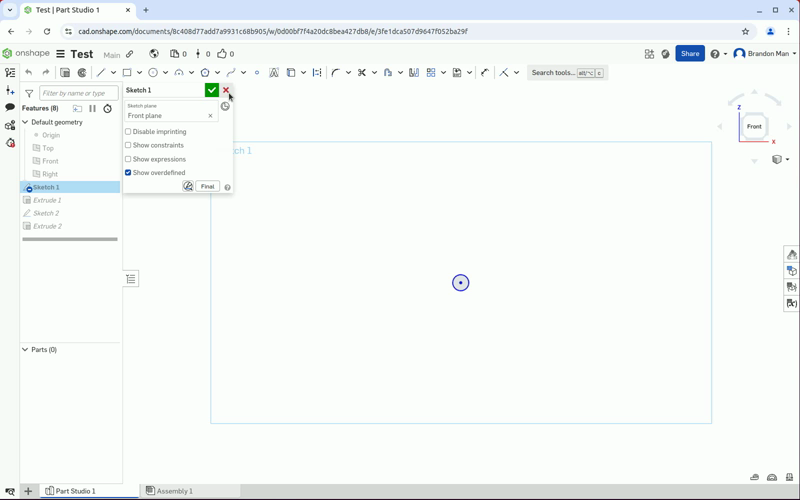
click(229, 92)
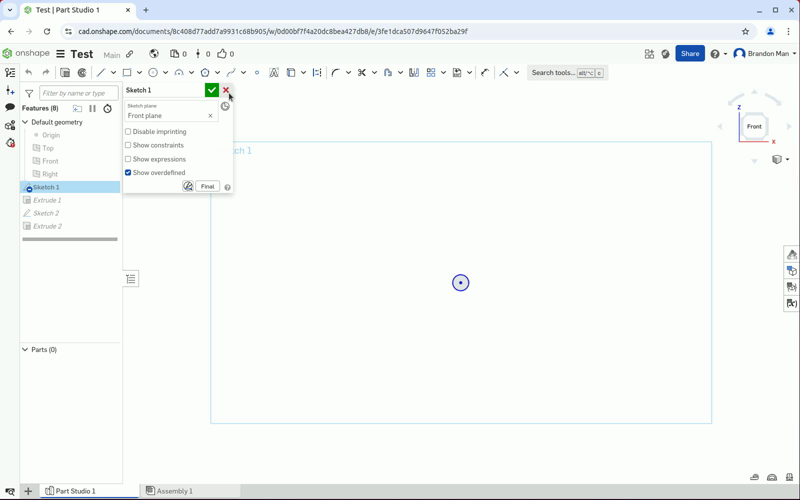
key(shift+s)
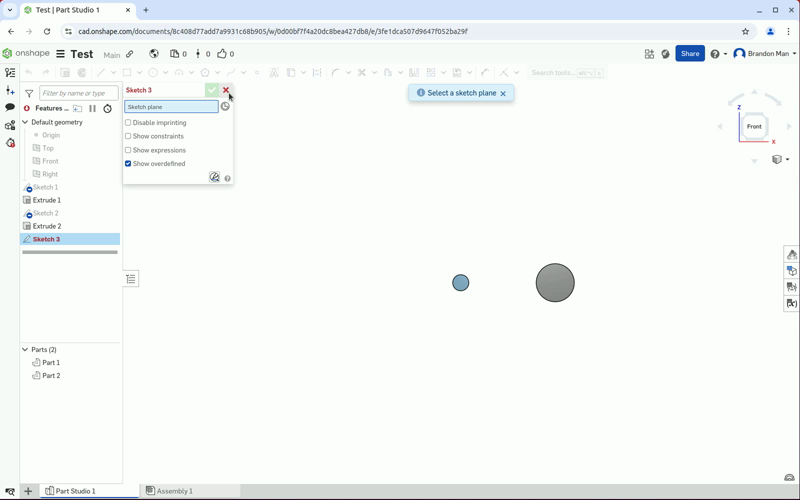
mouse_move(73, 163)
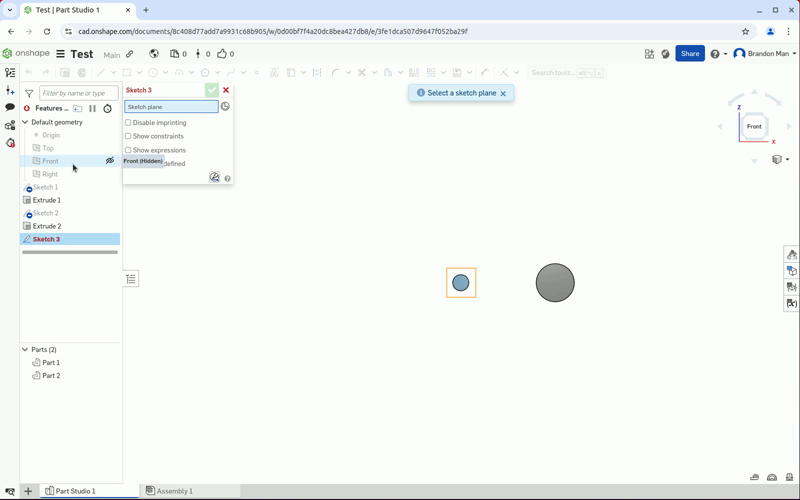
click(73, 163)
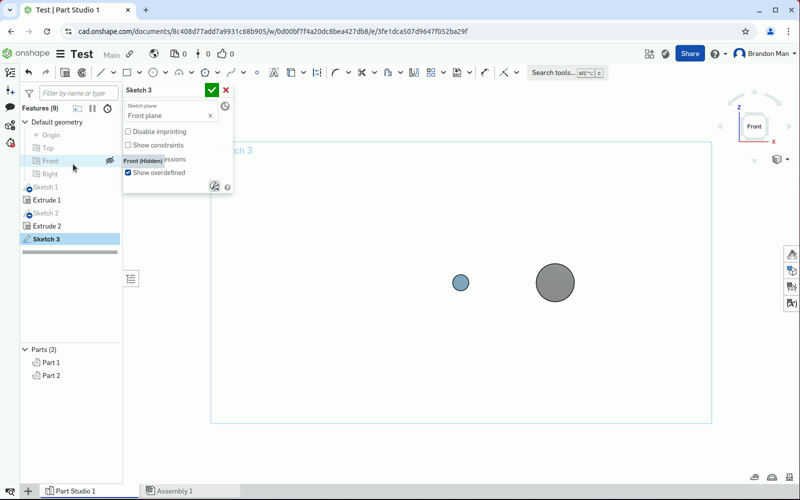
mouse_move(73, 352)
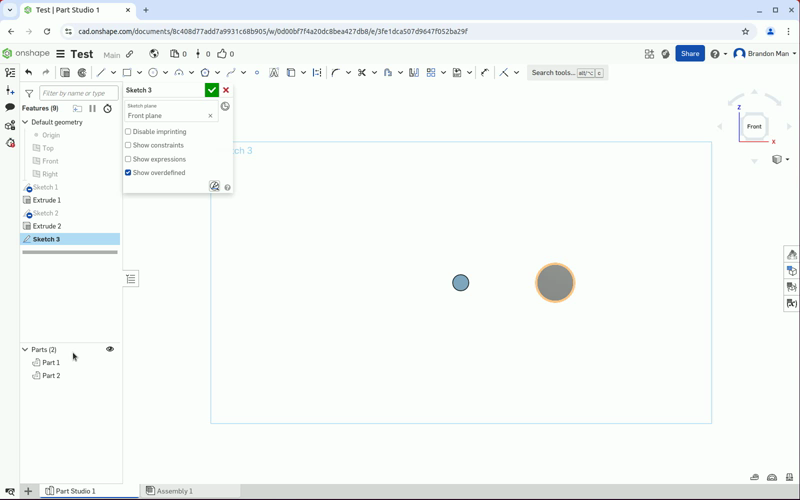
key(y)
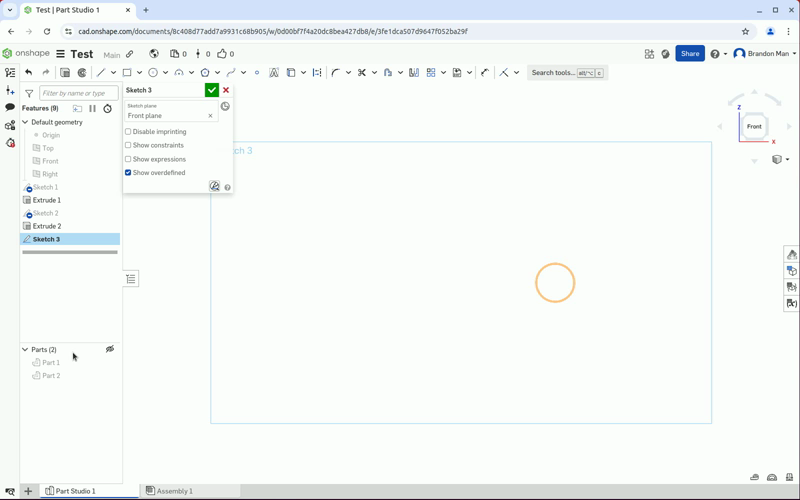
key(c)
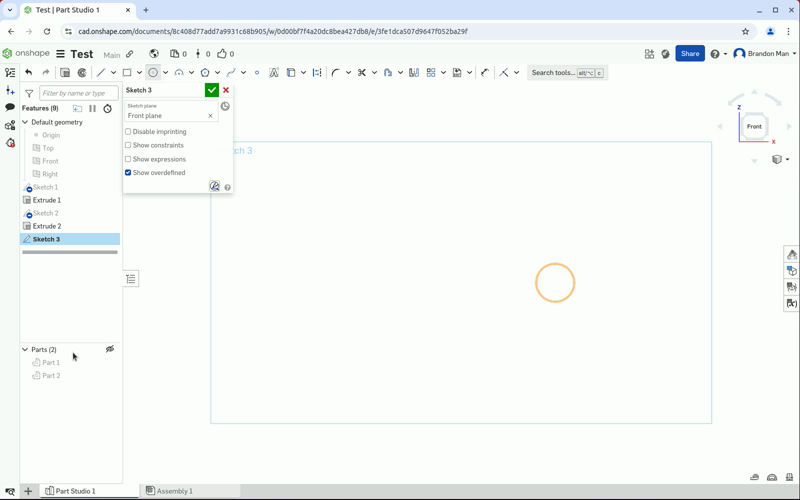
key_down(shift)
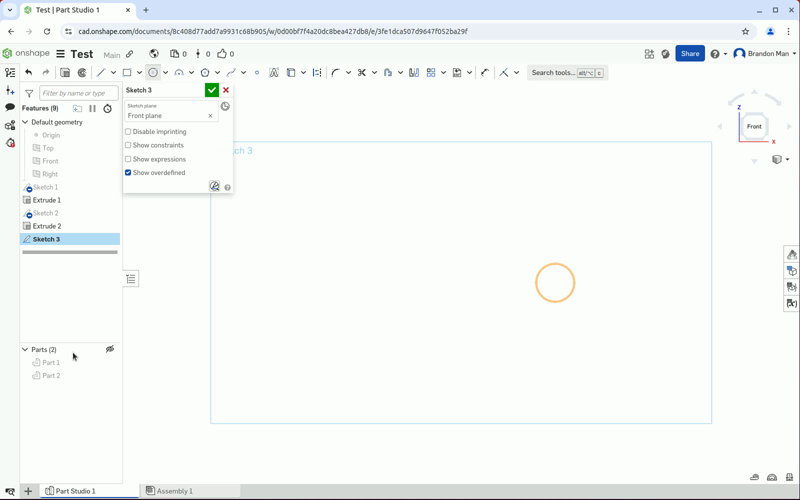
mouse_move(461, 282)
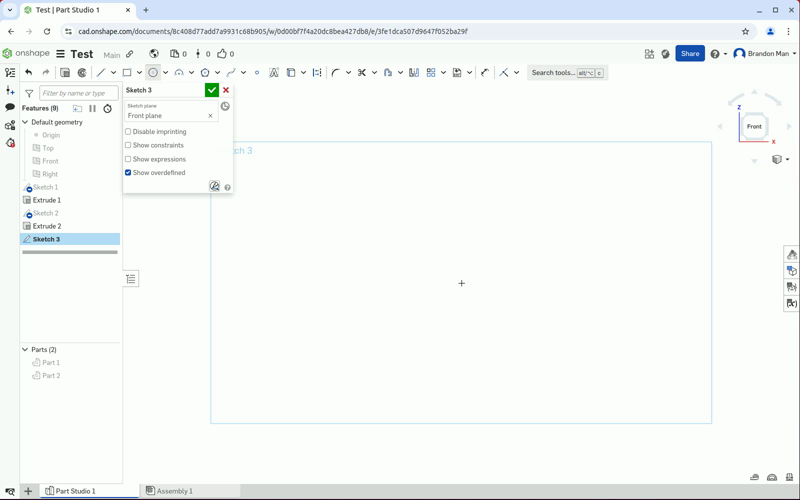
click(461, 282)
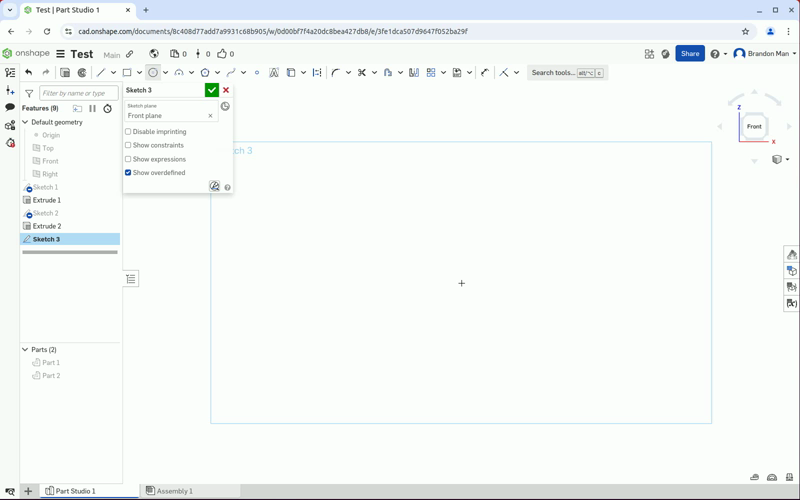
key_up(shift)
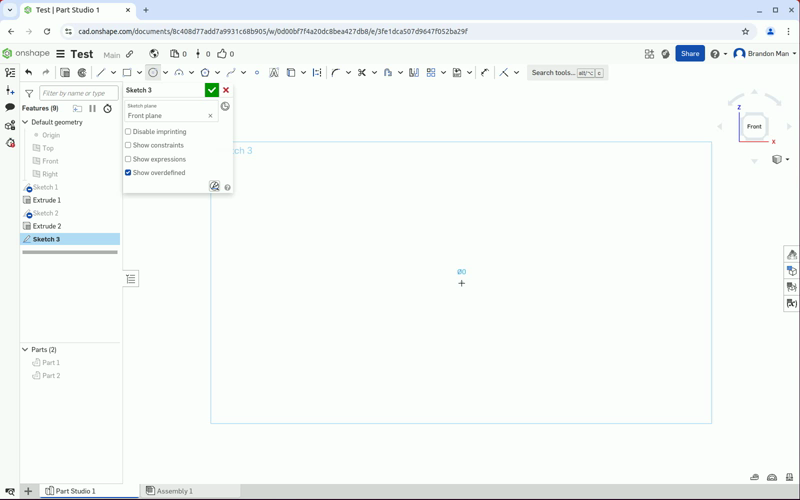
mouse_move(478, 282)
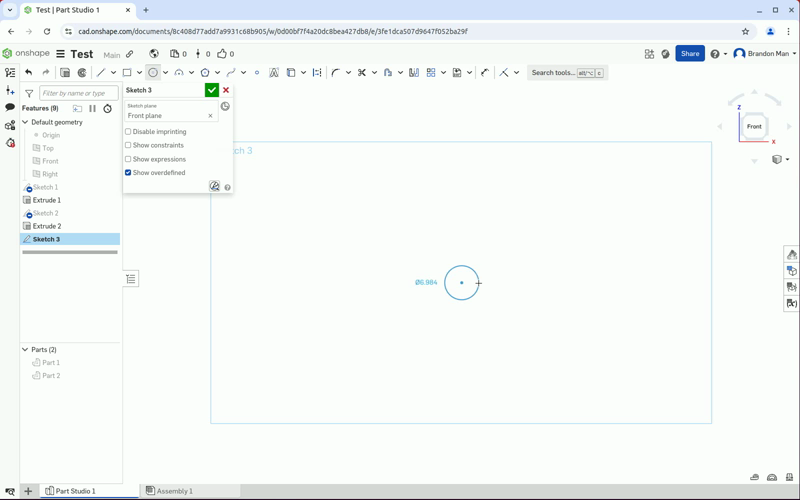
click(478, 282)
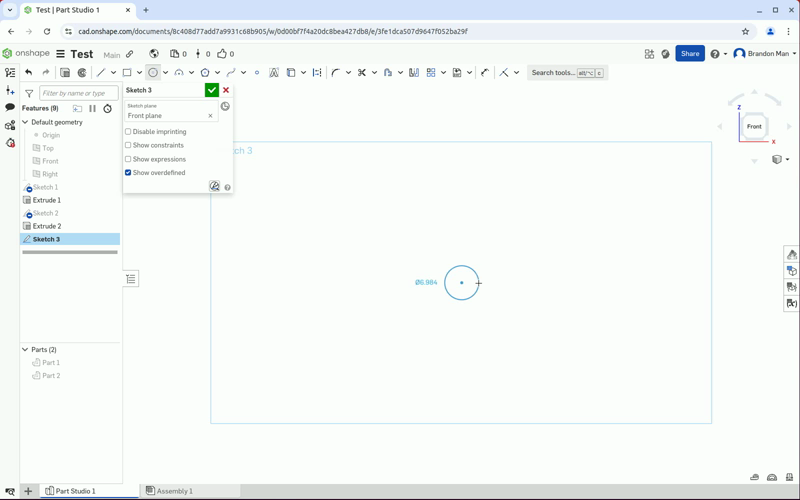
key(esc)
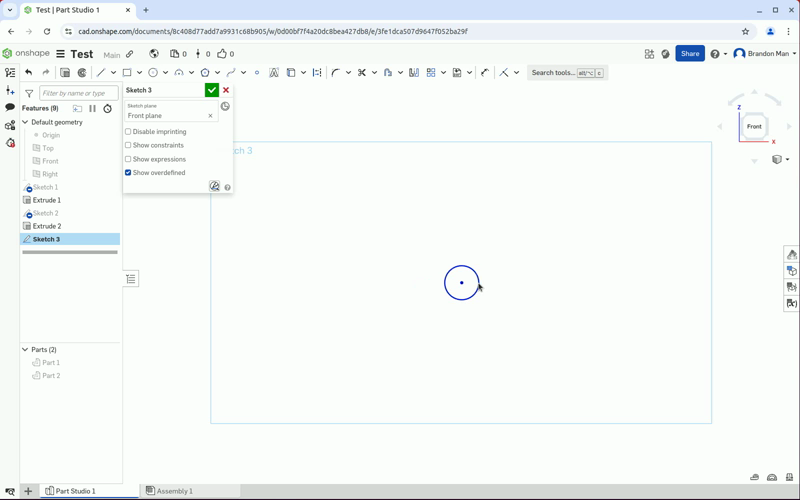
key(c)
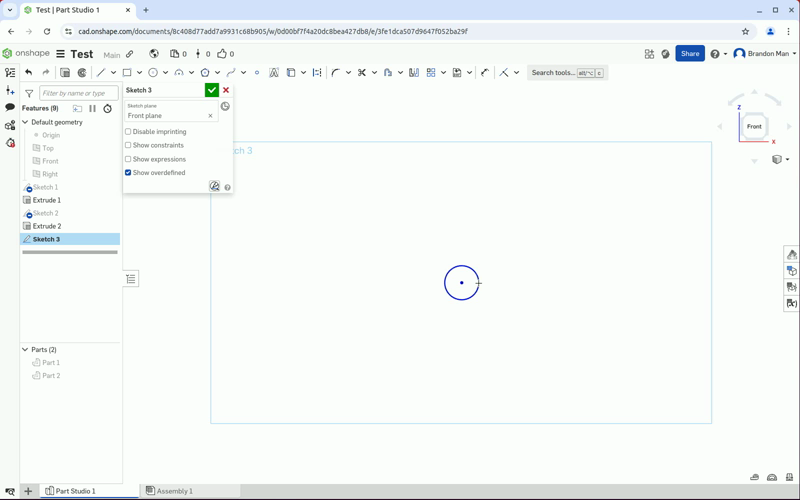
key_down(shift)
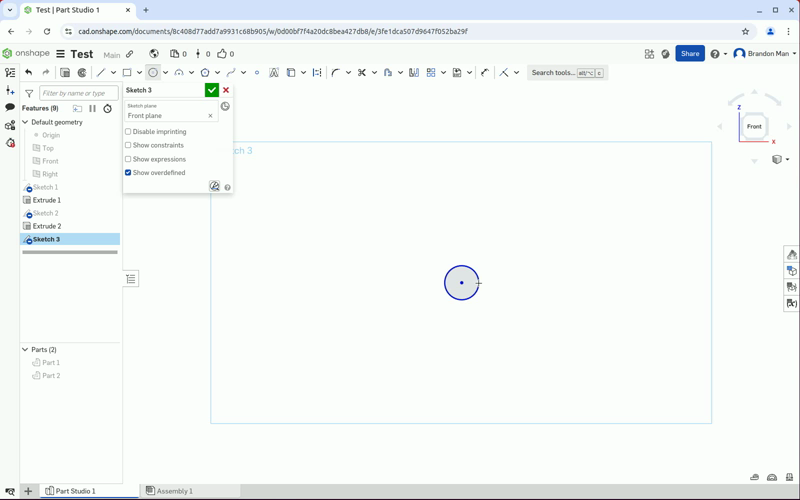
mouse_move(461, 282)
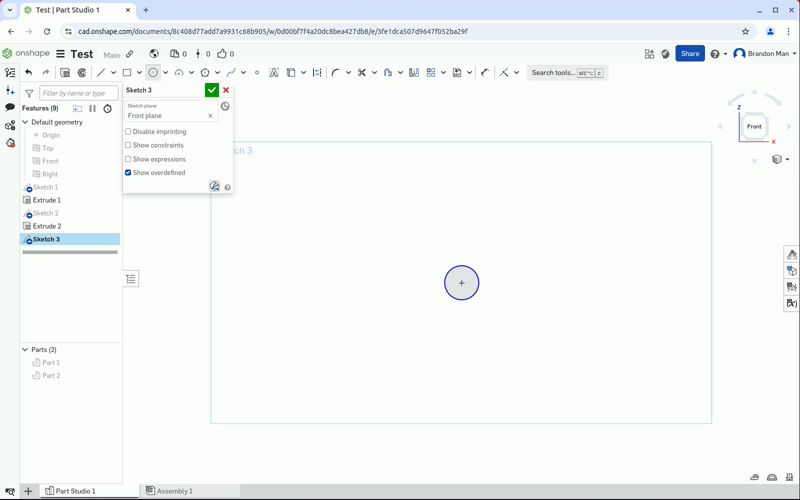
click(461, 282)
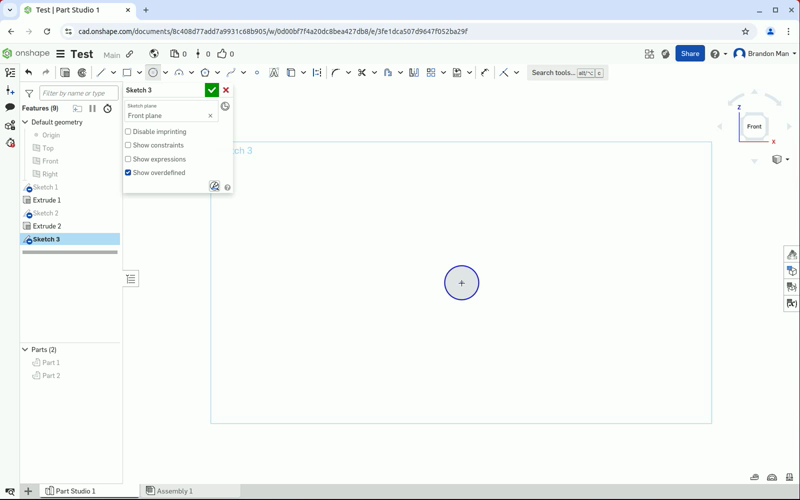
key_up(shift)
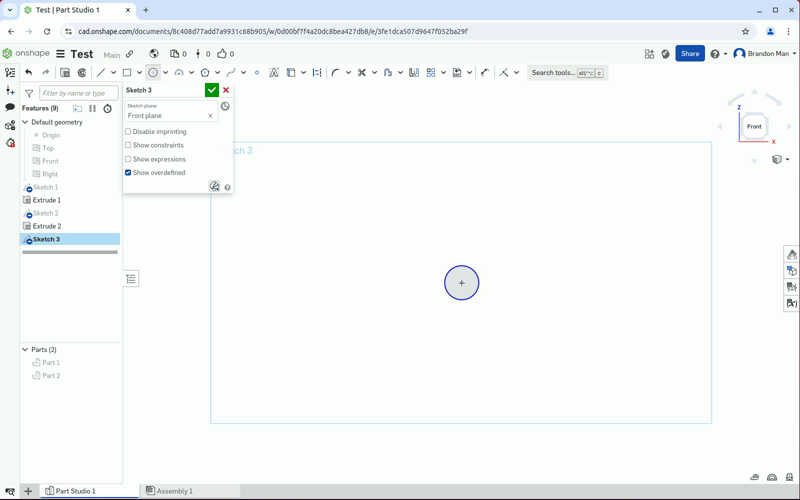
mouse_move(470, 282)
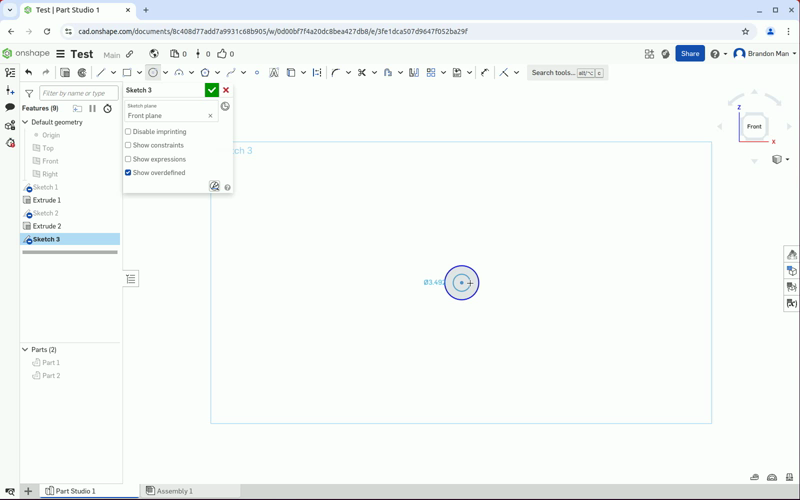
click(470, 282)
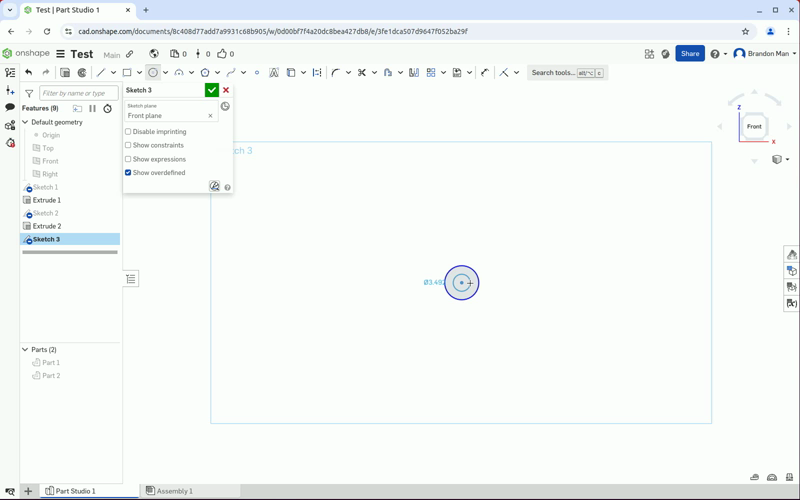
key(esc)
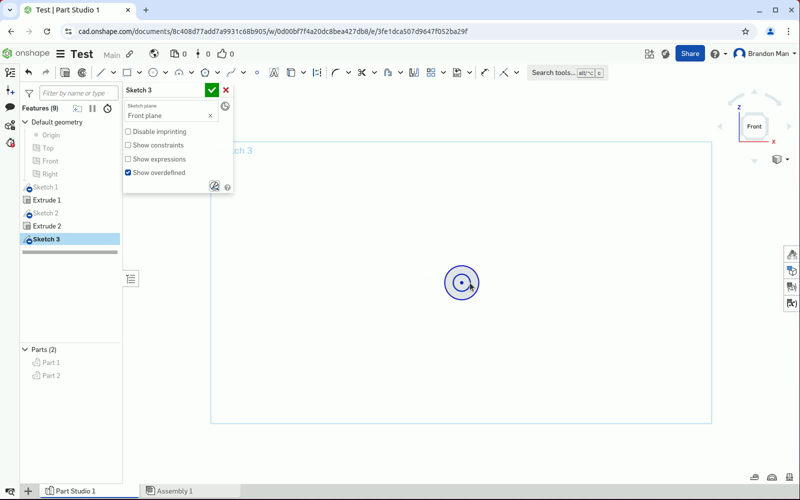
mouse_move(474, 287)
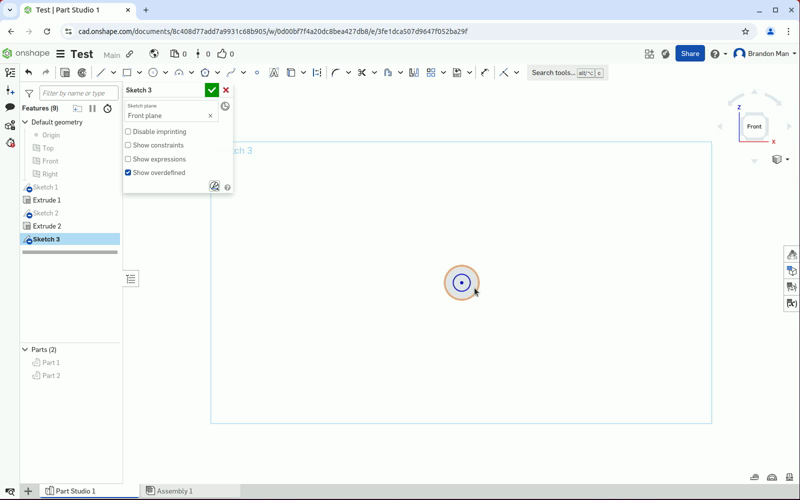
scroll(6)
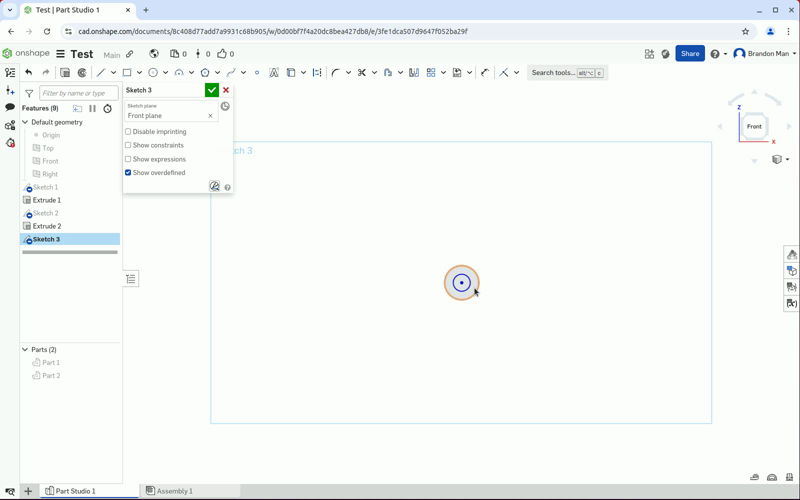
scroll(6)
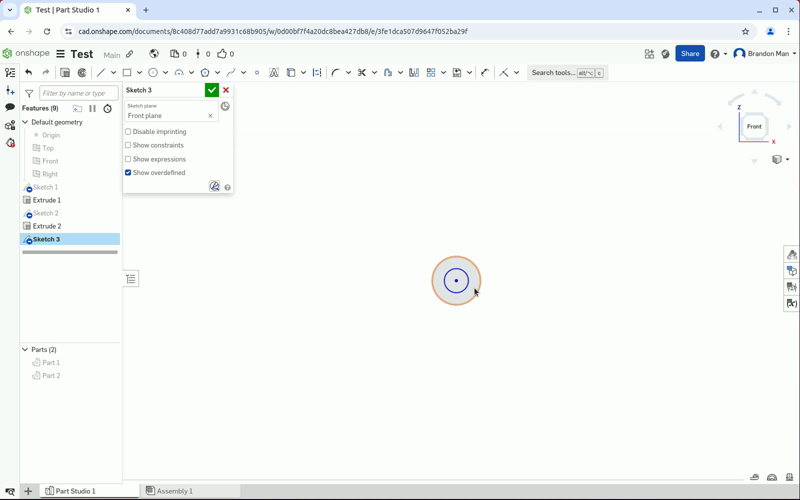
scroll(6)
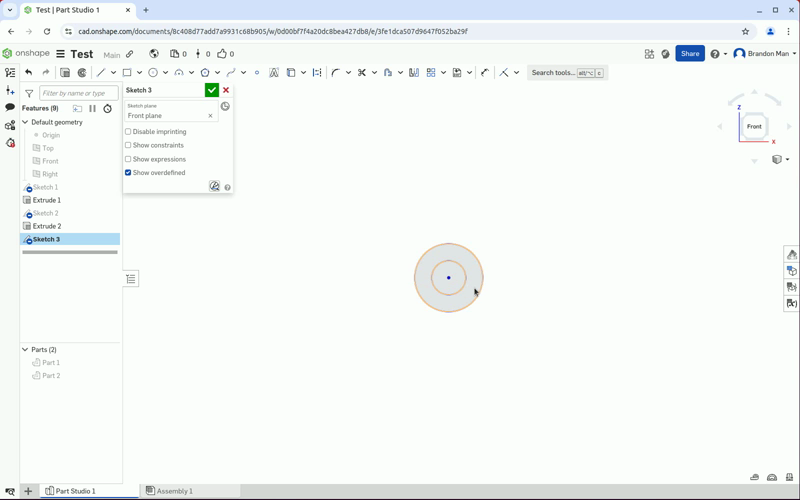
scroll(6)
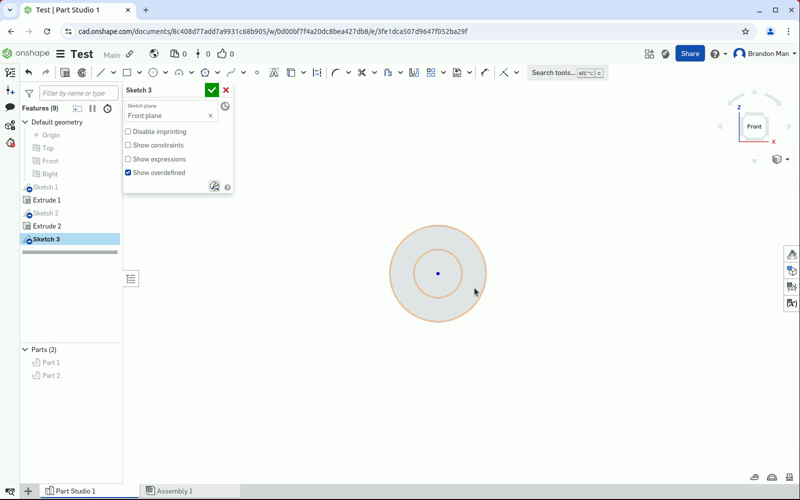
scroll(6)
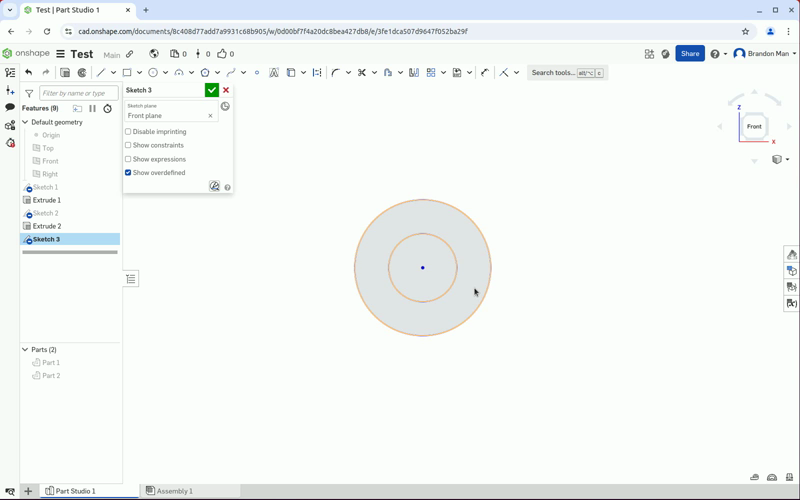
scroll(6)
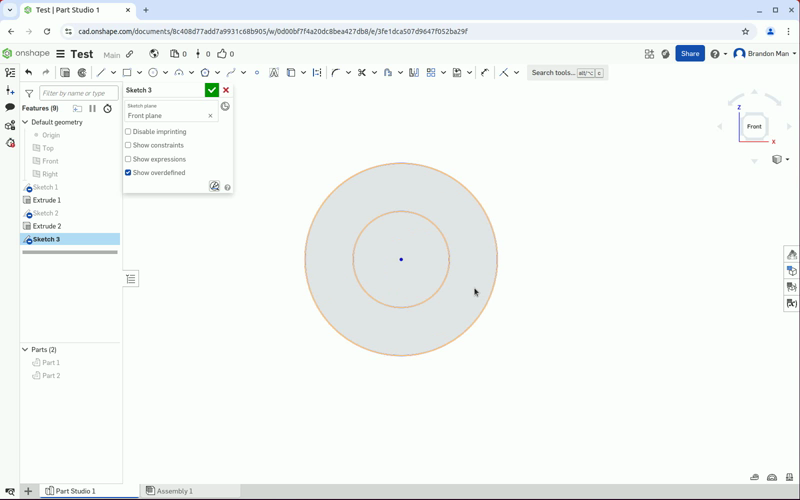
scroll(6)
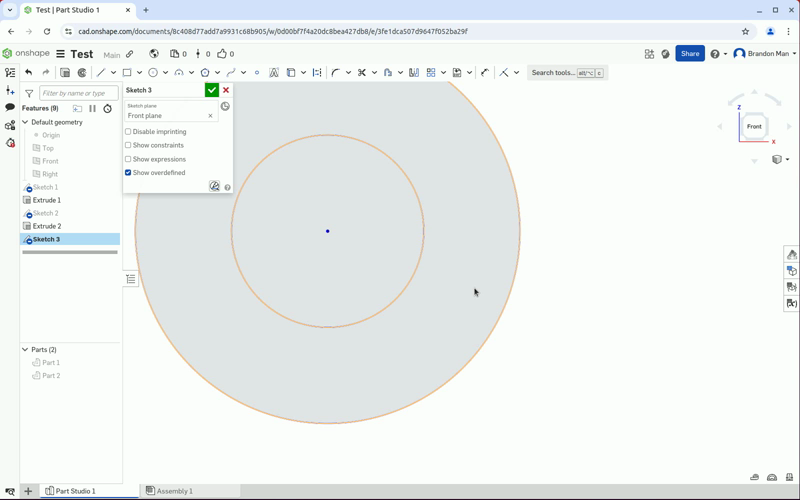
click(474, 287)
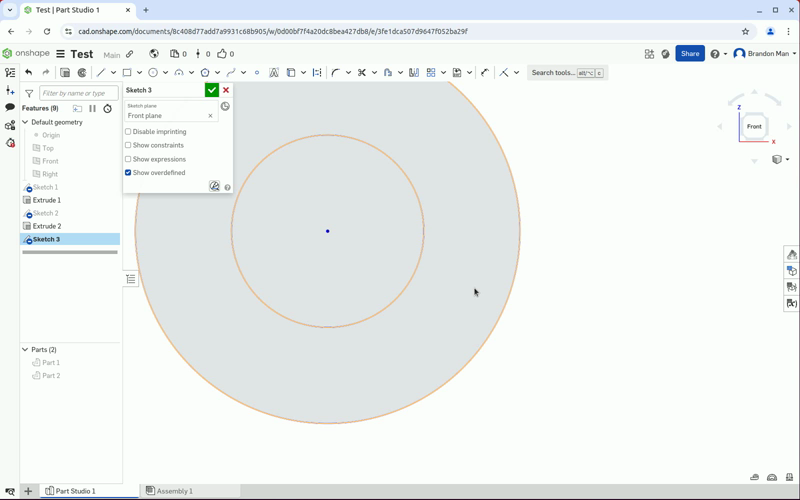
scroll(-6)
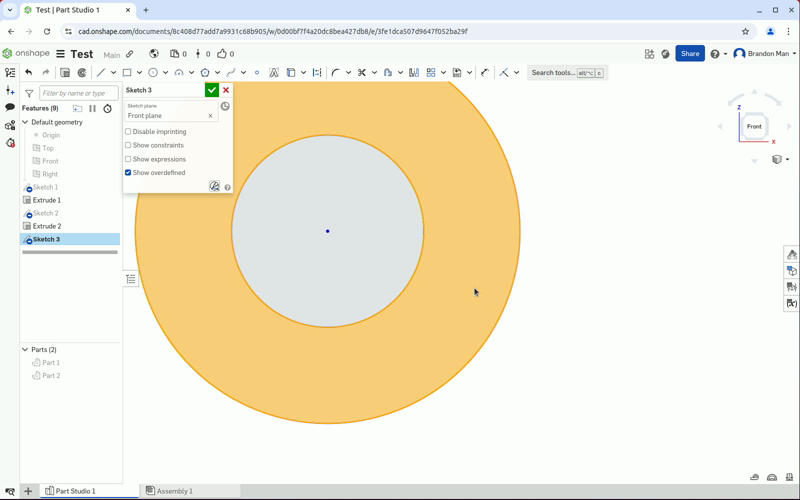
scroll(-6)
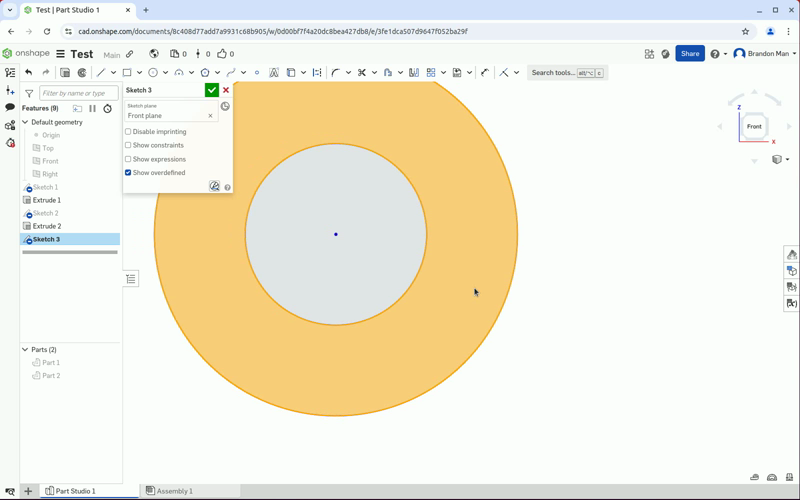
scroll(-6)
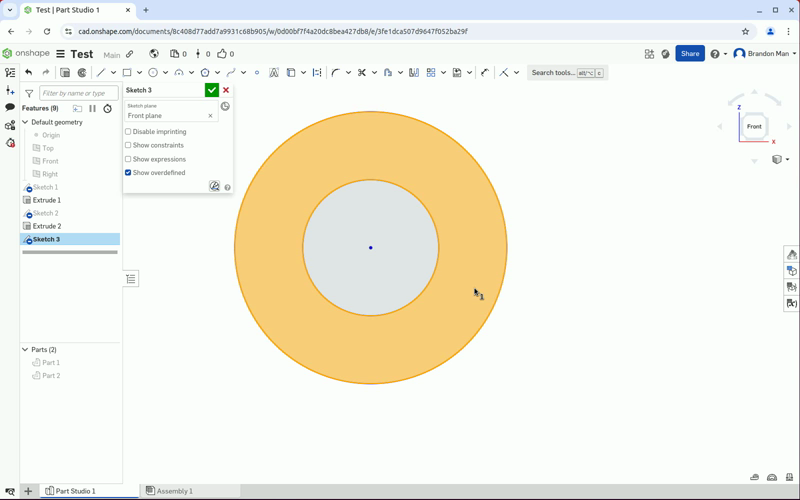
scroll(-6)
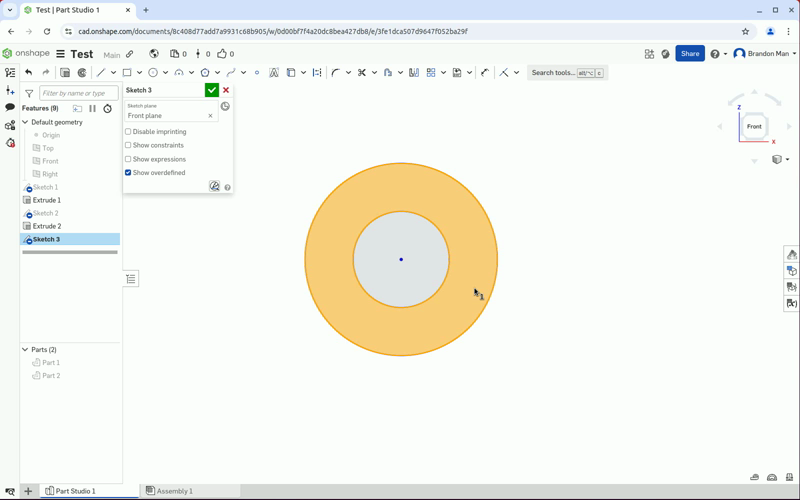
scroll(-6)
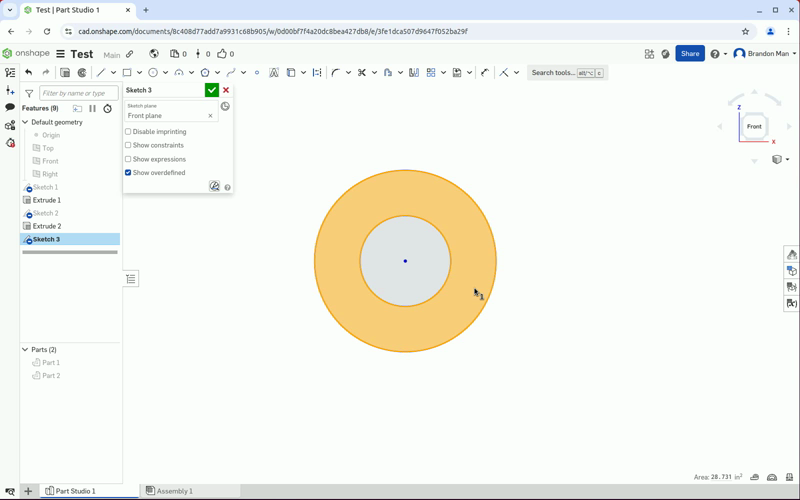
scroll(-6)
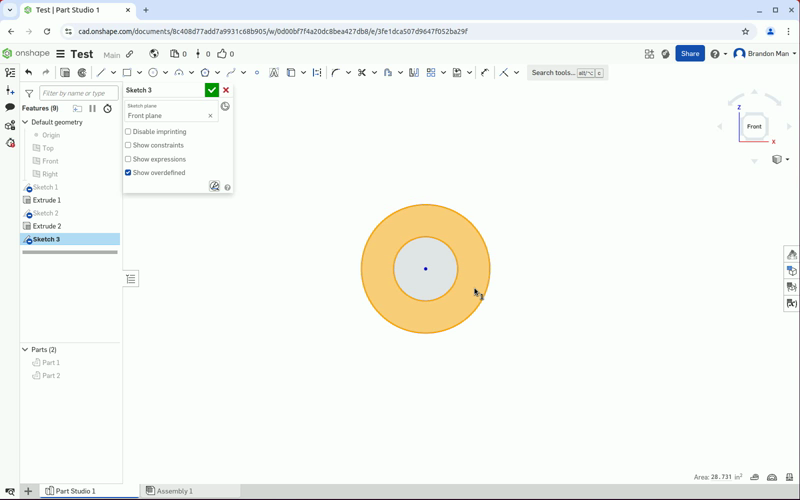
scroll(-6)
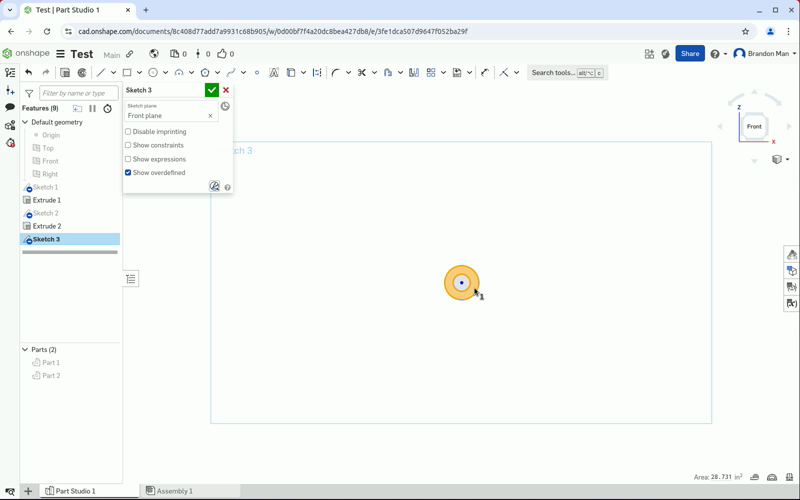
mouse_move(73, 352)
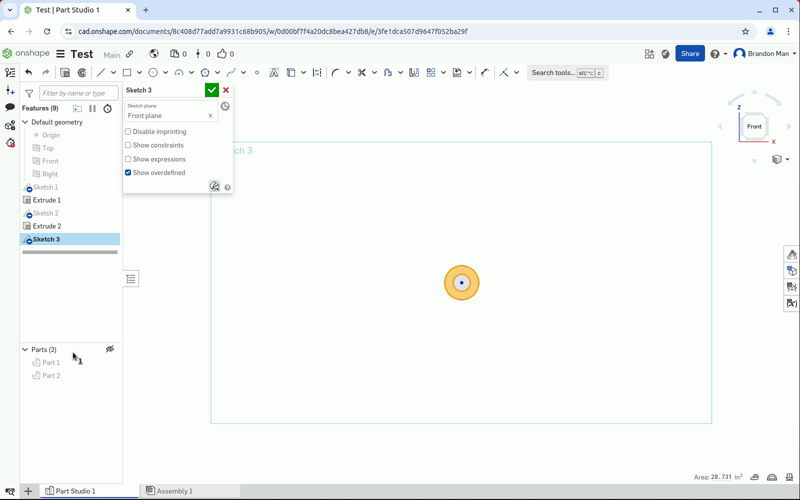
key(shift+y)
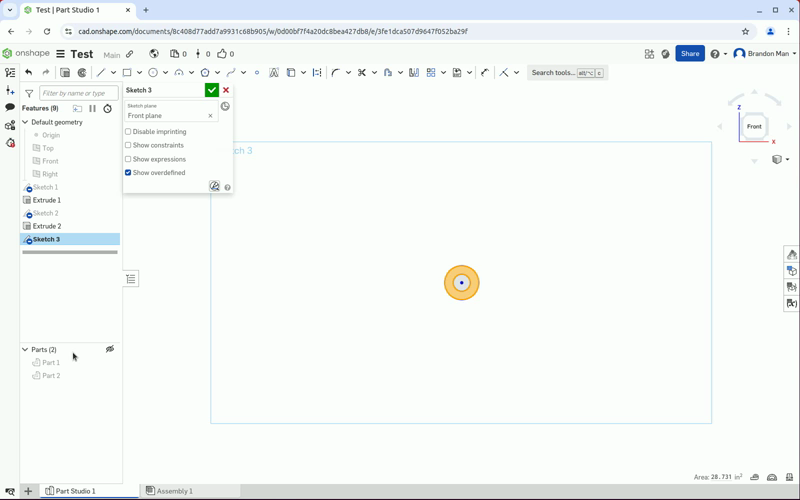
key(shift+e)
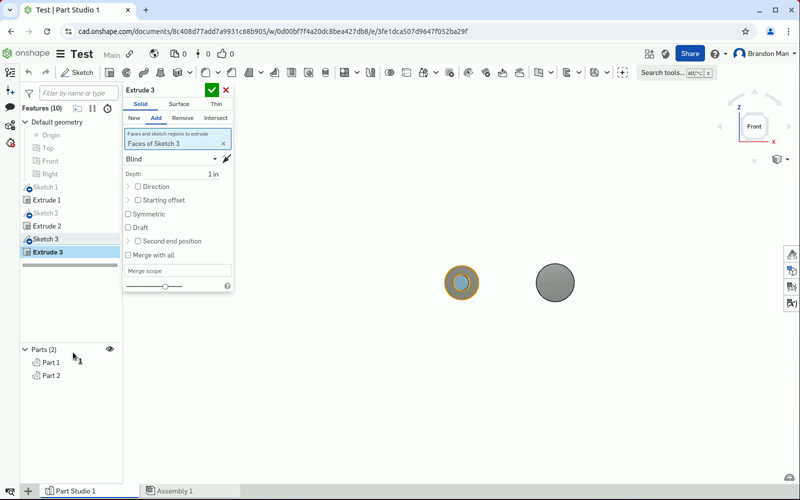
mouse_move(143, 106)
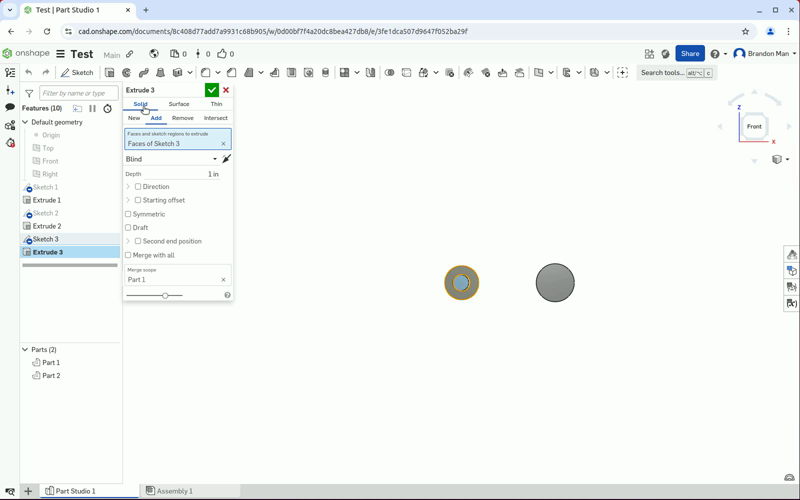
click(143, 106)
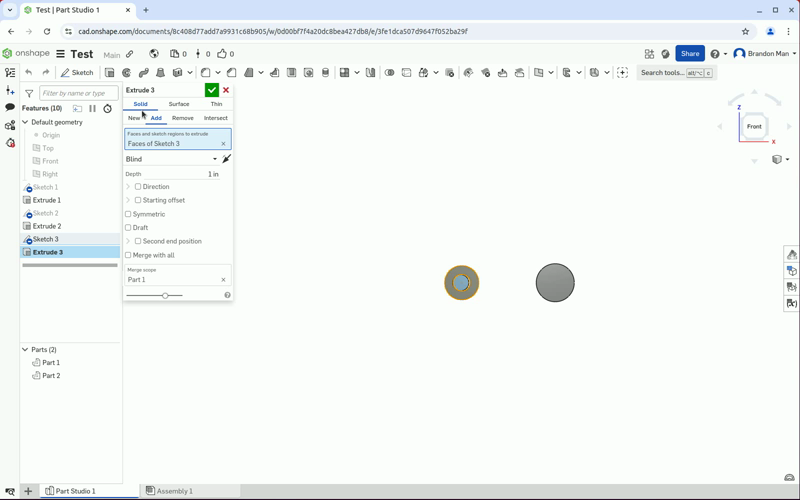
mouse_move(137, 120)
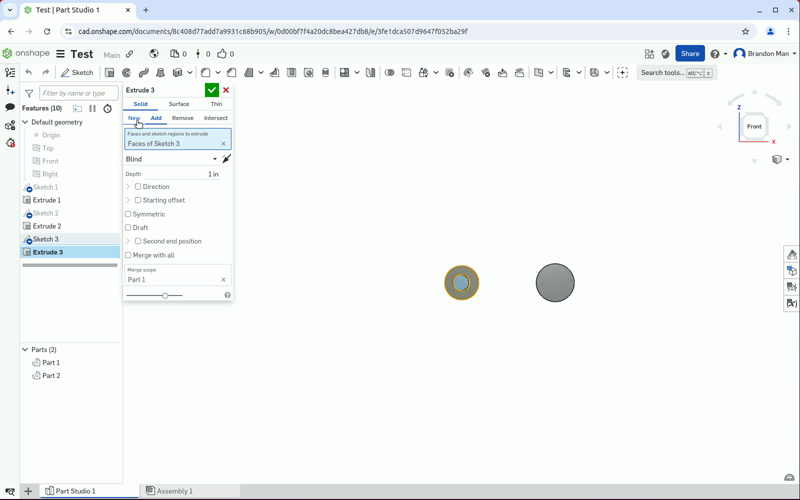
click(137, 120)
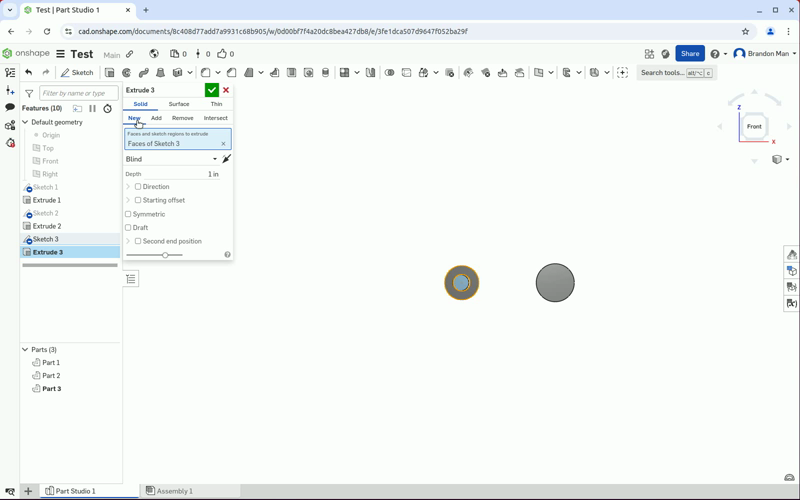
key(tab, 4)
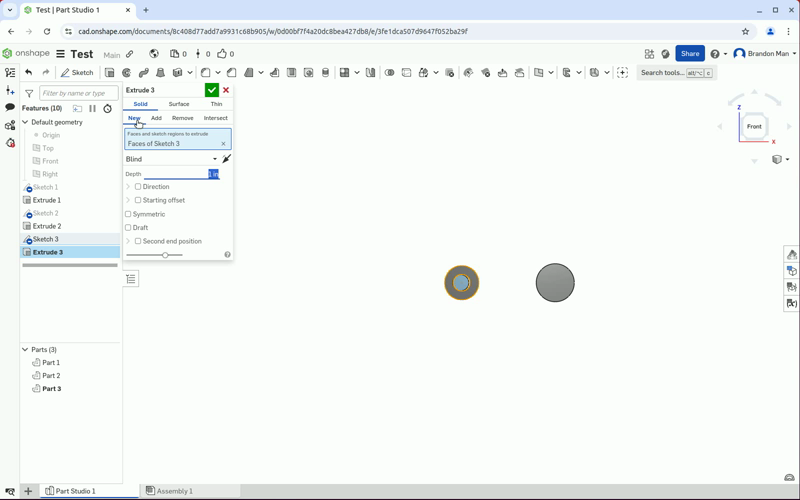
text(1.444)
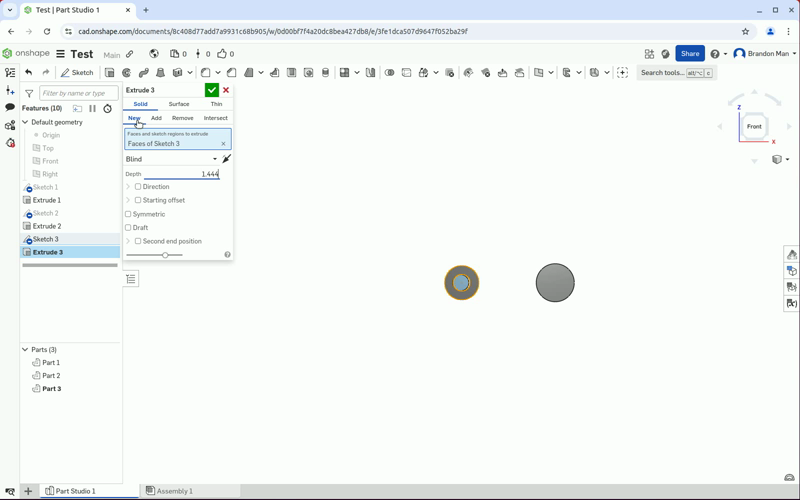
key(tab, 3)
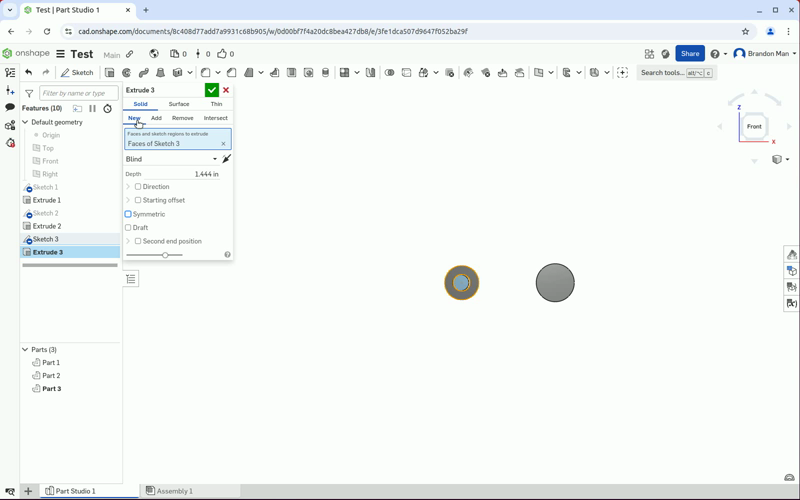
key(space)
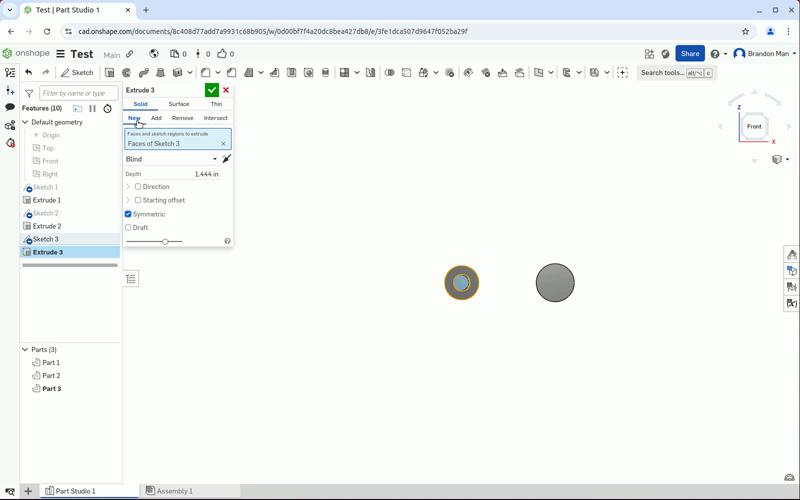
key(enter)
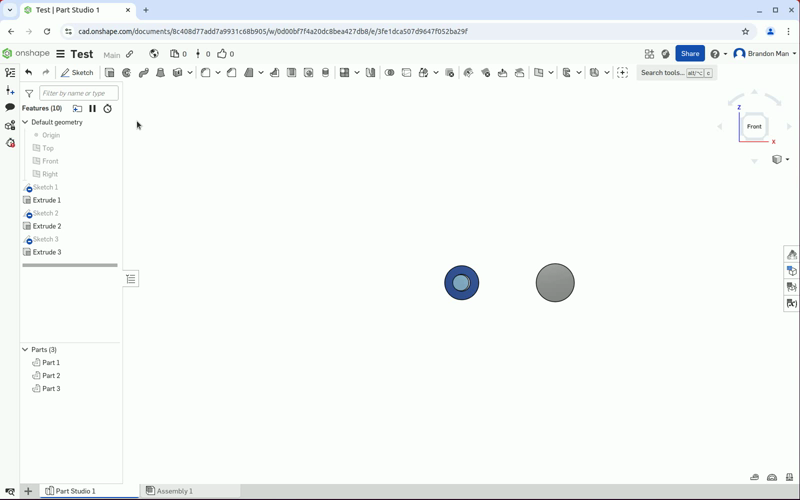
key(shift+h)
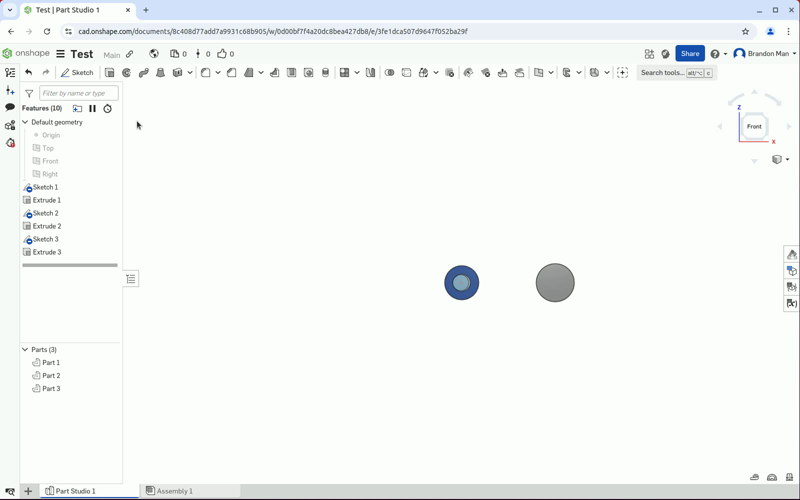
key(shift+h)
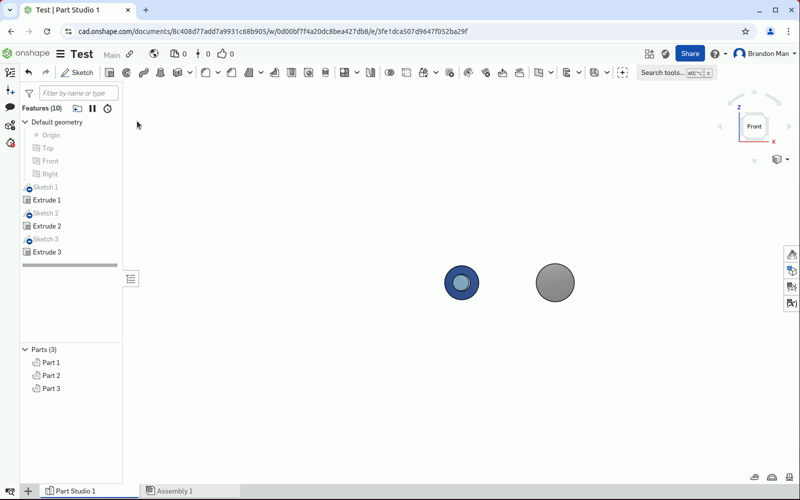
mouse_move(73, 189)
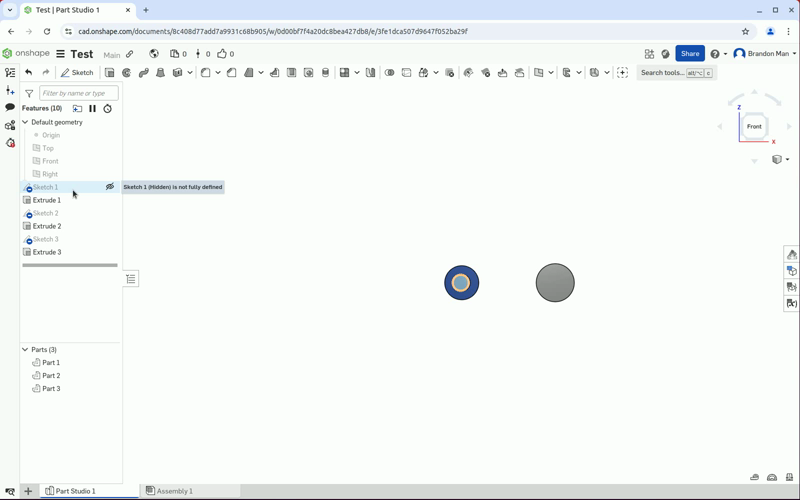
click(73, 189)
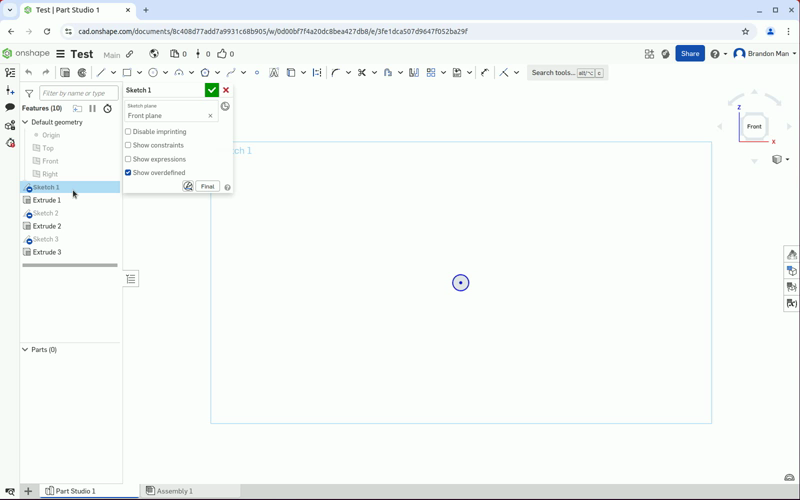
mouse_move(229, 92)
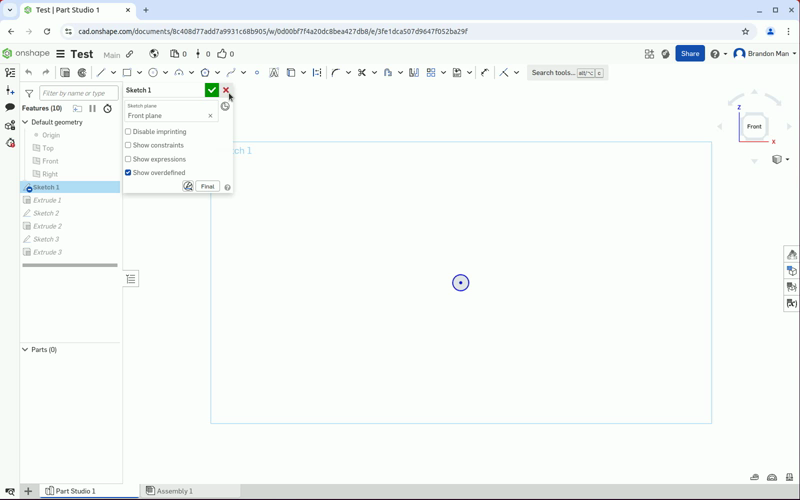
click(229, 92)
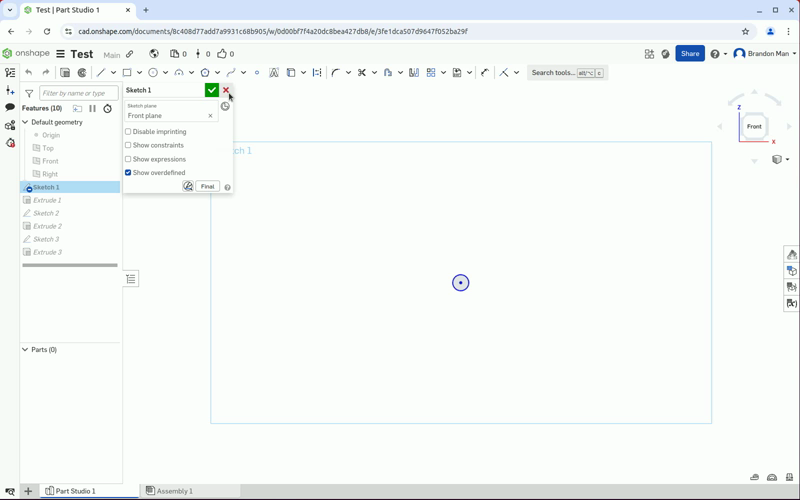
key(shift+s)
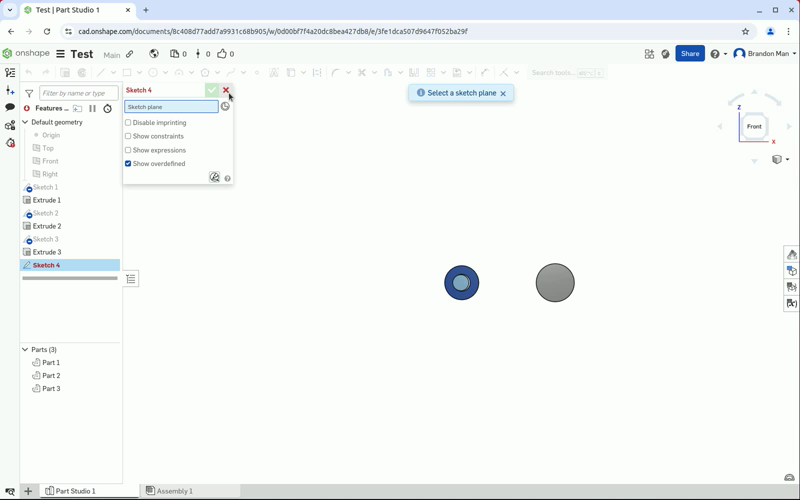
mouse_move(73, 163)
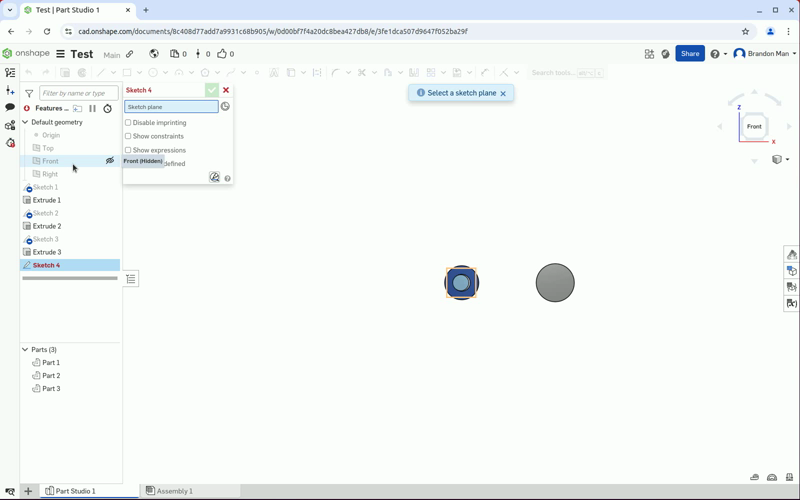
click(73, 163)
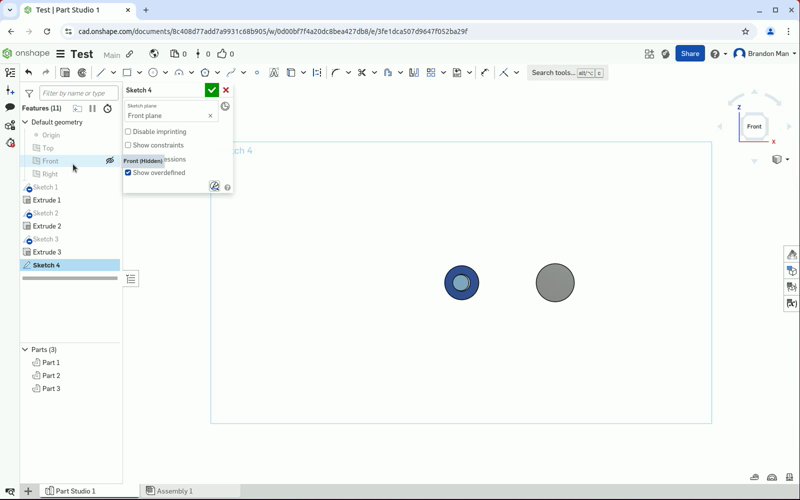
mouse_move(73, 352)
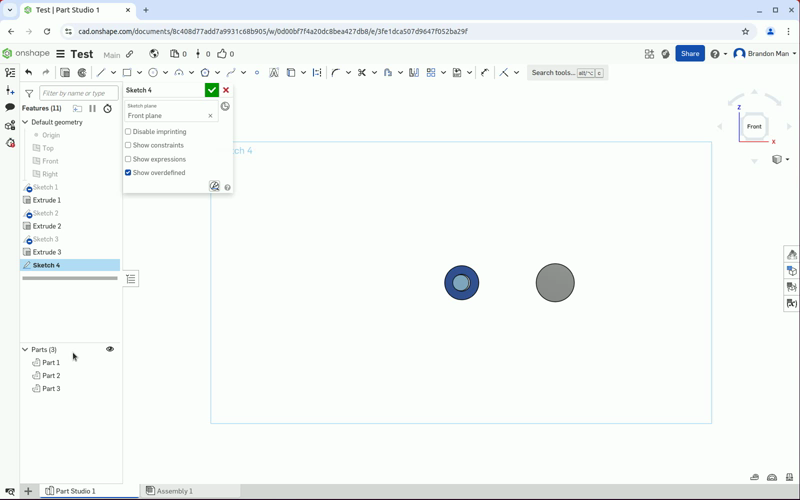
key(y)
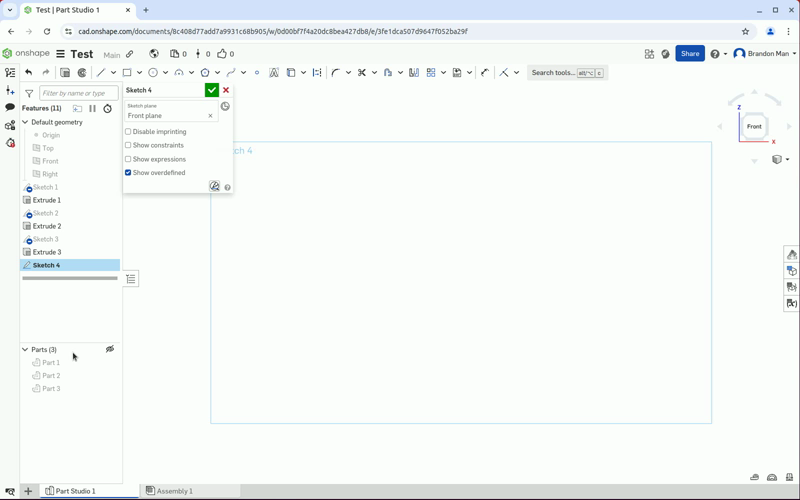
key(l)
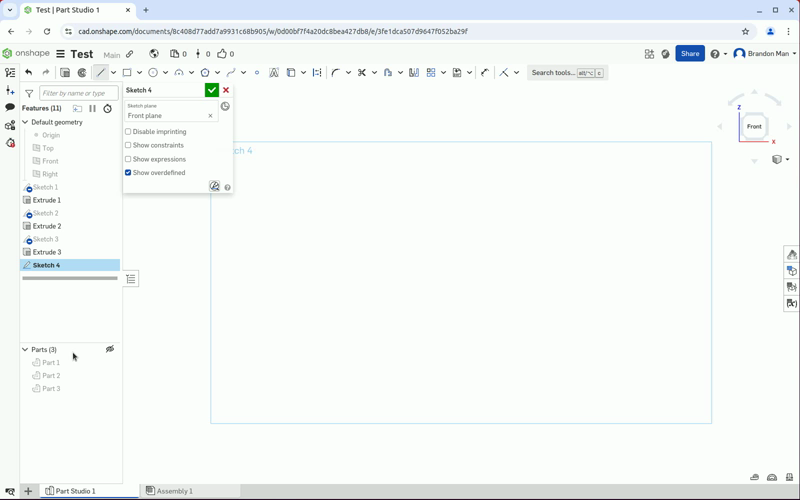
key_down(shift)
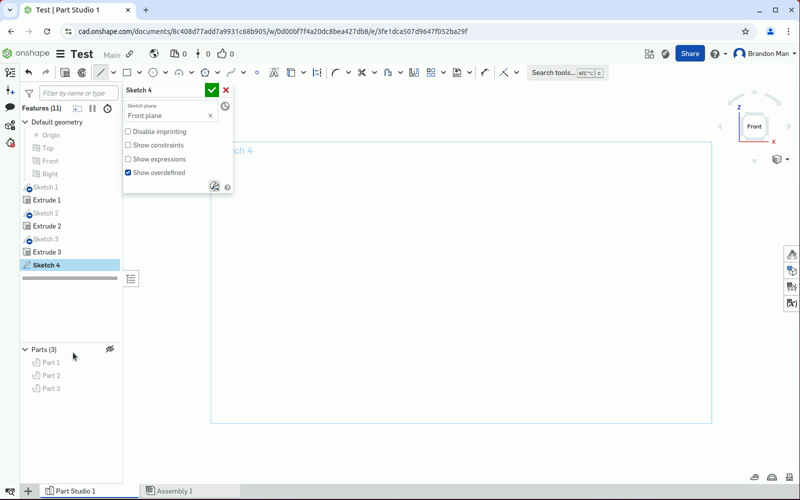
mouse_move(474, 291)
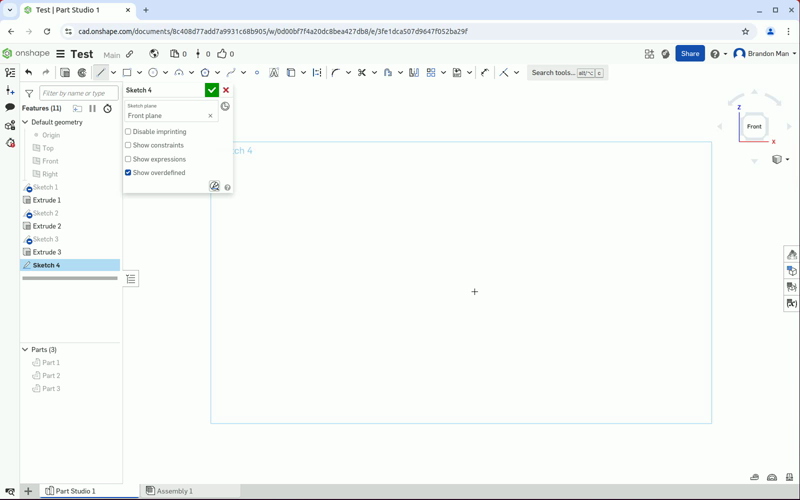
click(474, 291)
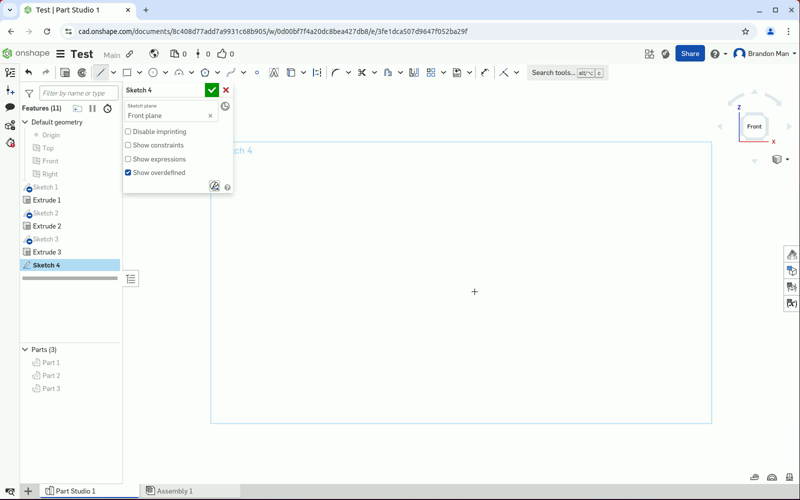
key_up(shift)
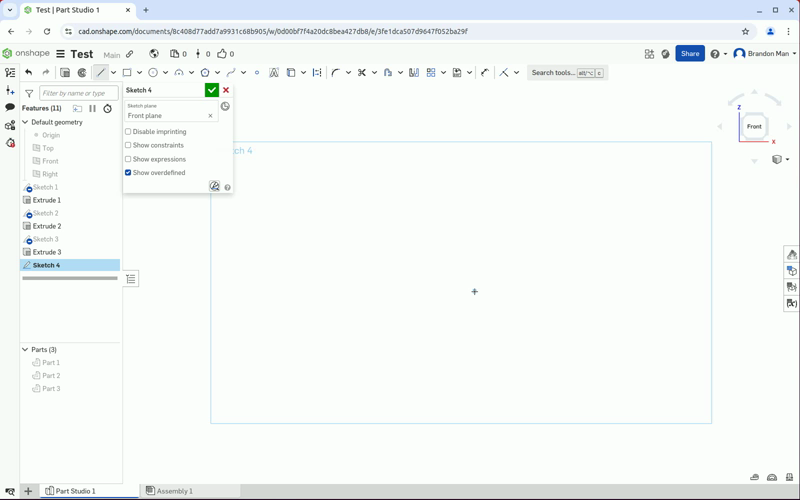
key_down(shift)
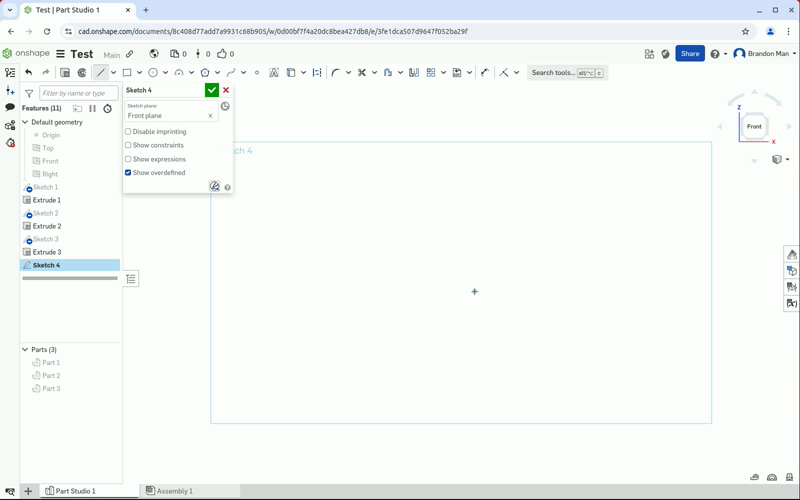
mouse_move(538, 291)
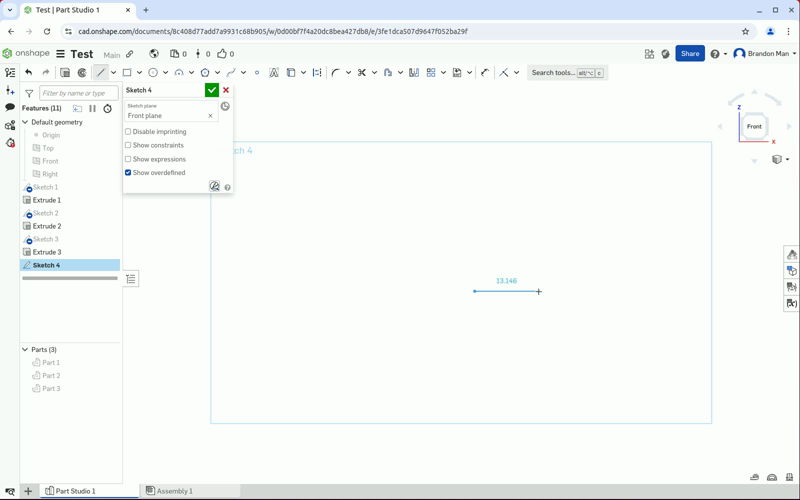
click(538, 291)
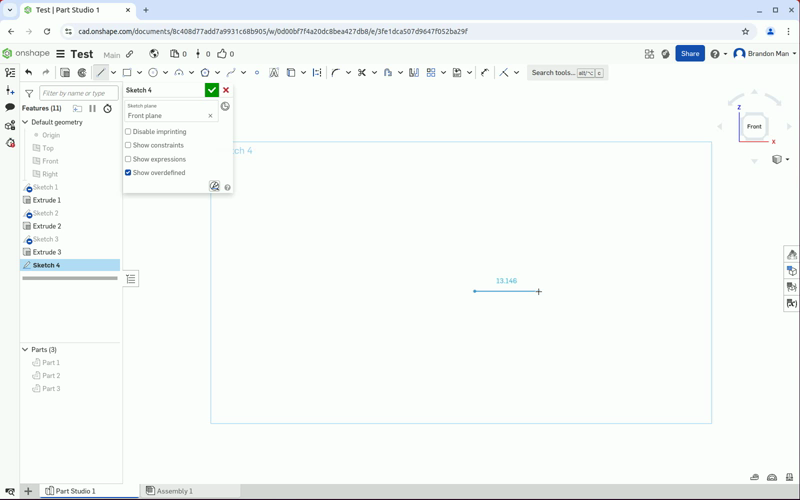
key_up(shift)
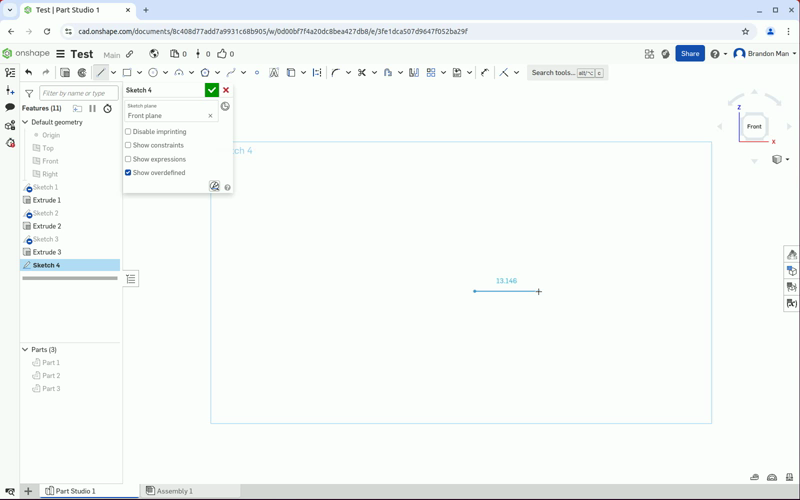
key(esc)
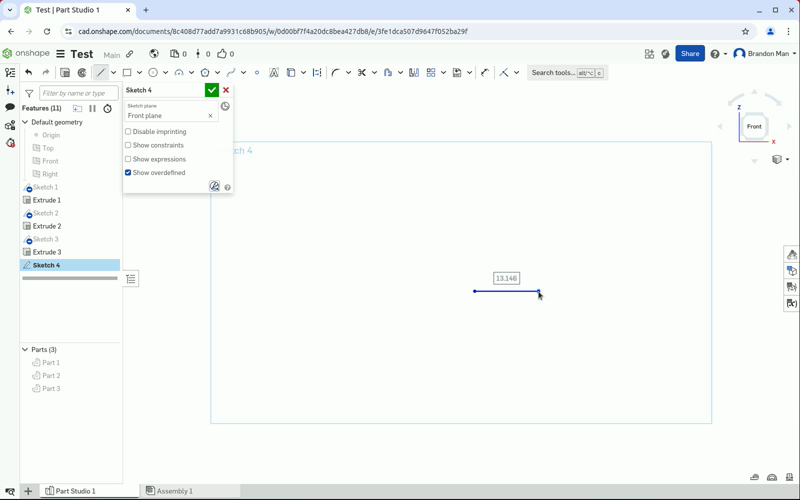
key(a)
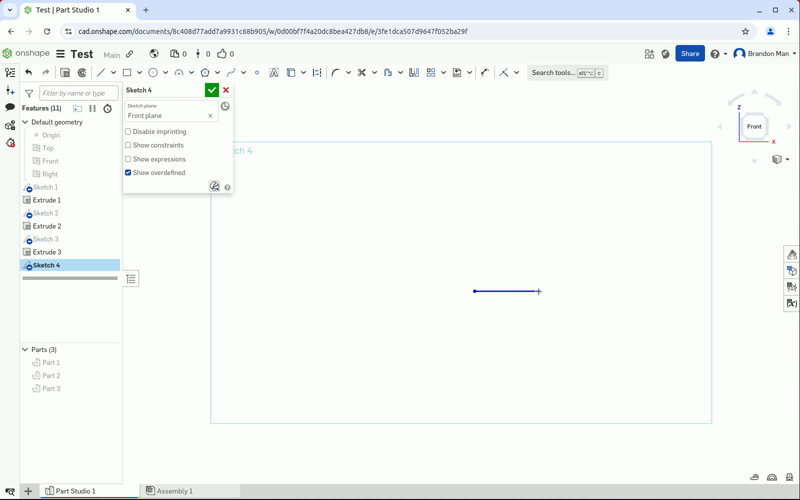
mouse_move(538, 291)
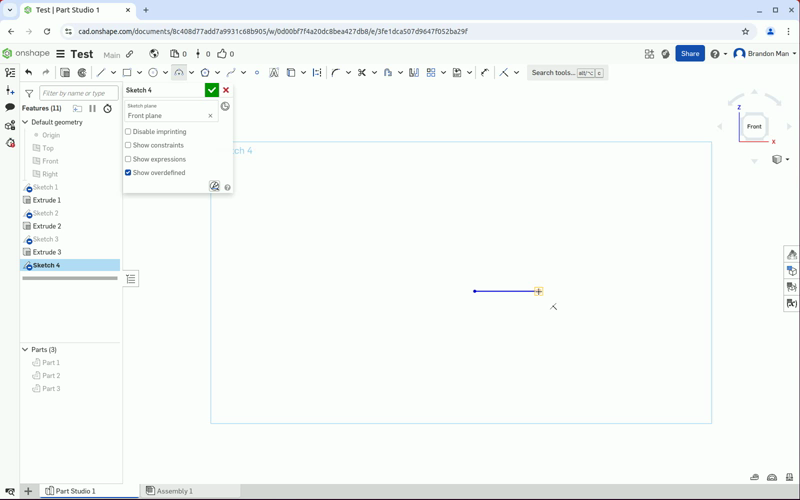
click(538, 291)
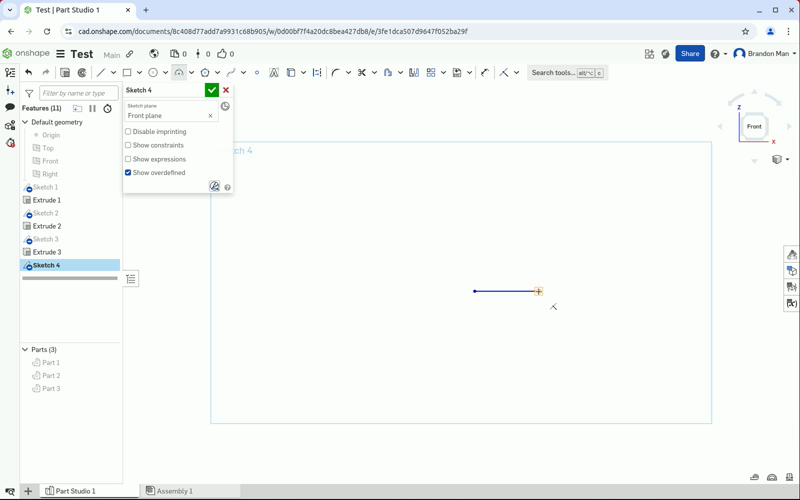
key_down(shift)
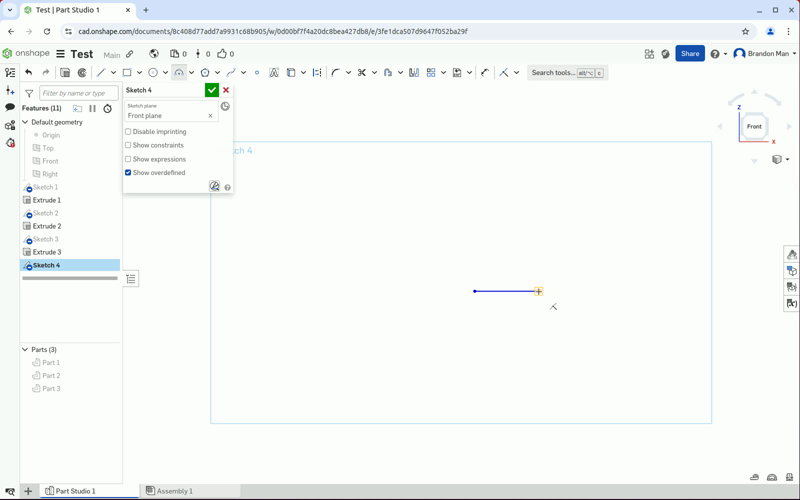
mouse_move(538, 275)
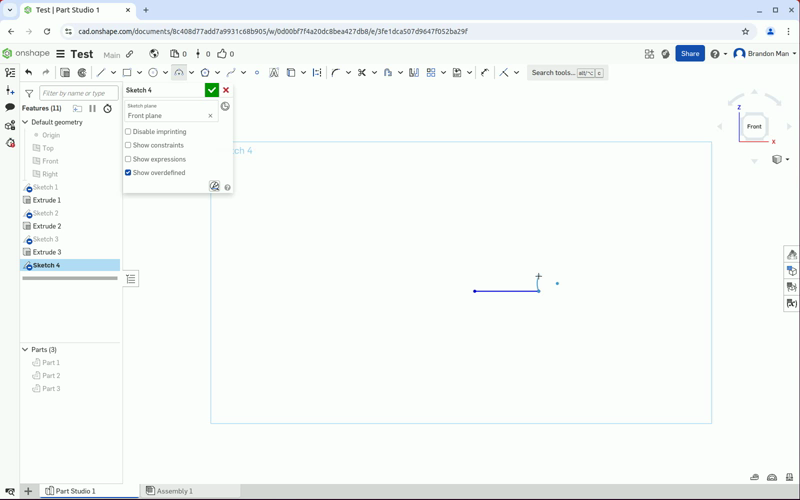
click(538, 275)
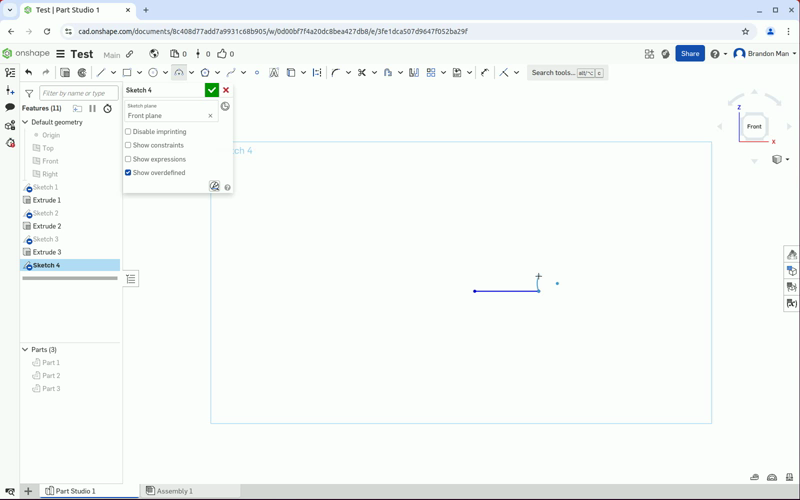
mouse_move(537, 283)
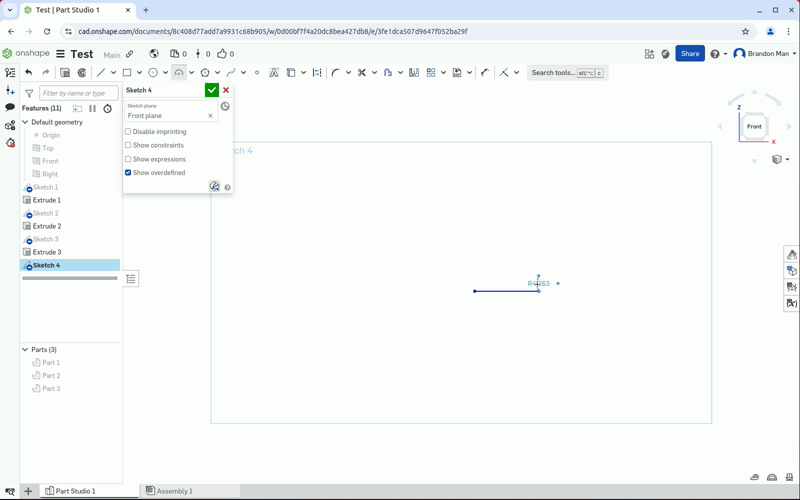
click(537, 283)
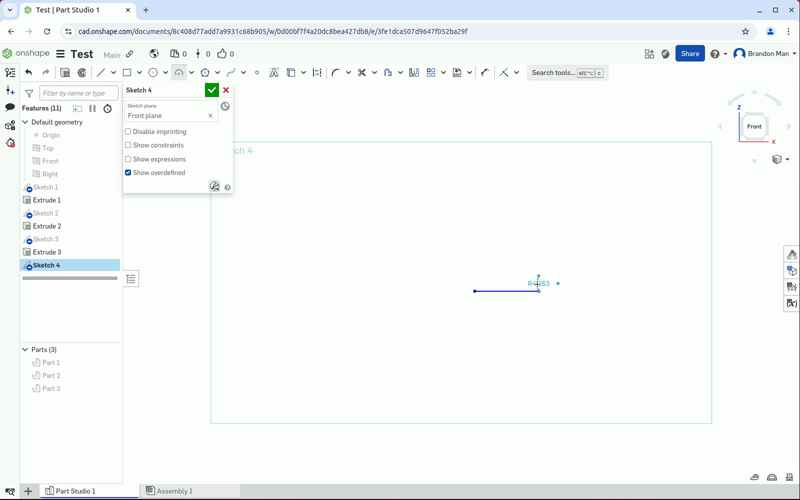
key_up(shift)
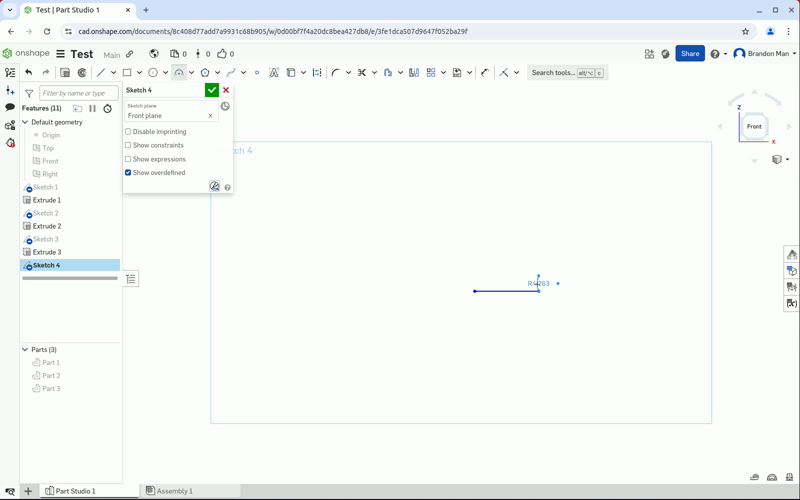
key(esc)
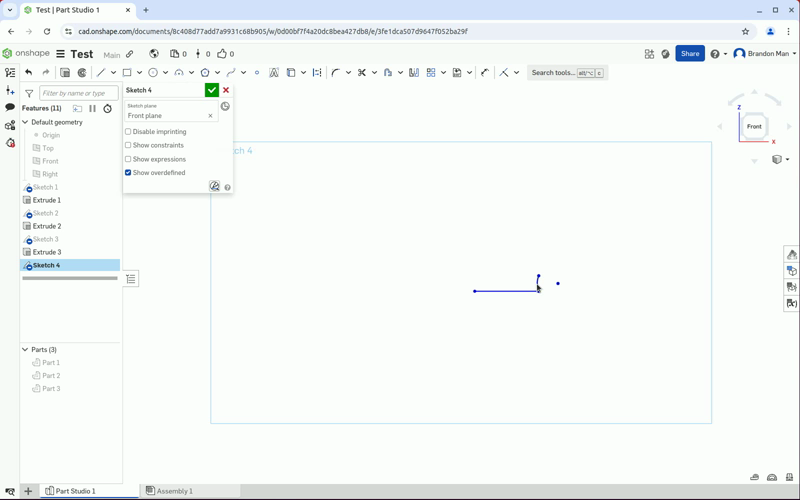
key(l)
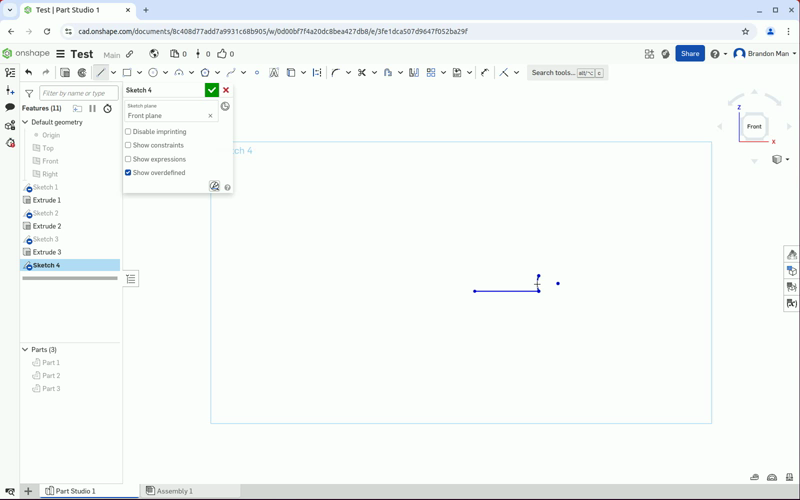
mouse_move(538, 275)
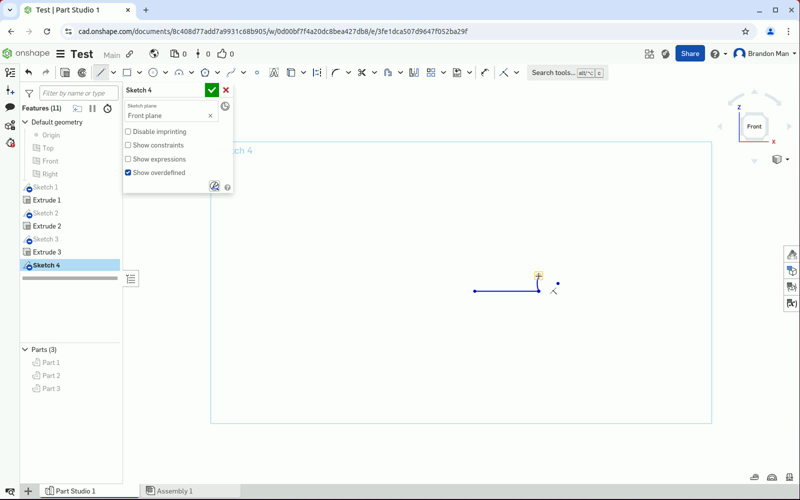
click(538, 275)
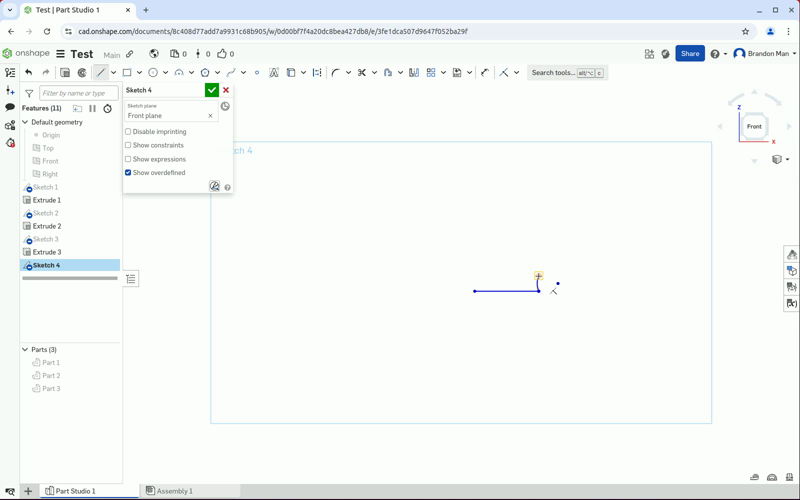
key_down(shift)
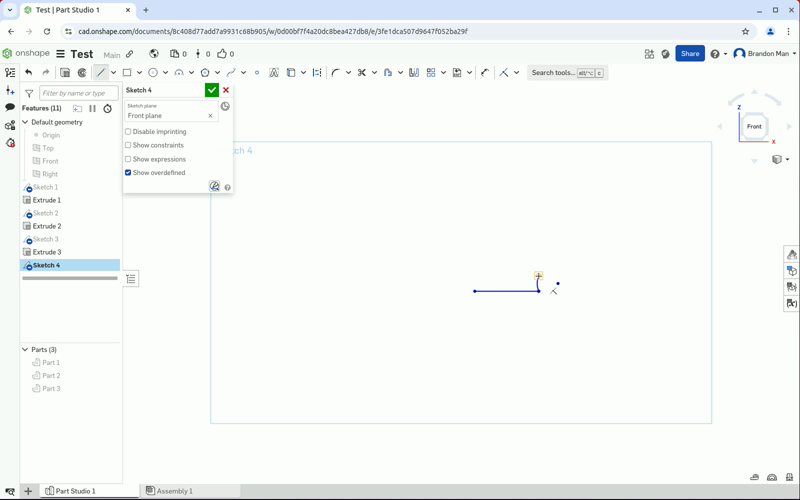
mouse_move(474, 275)
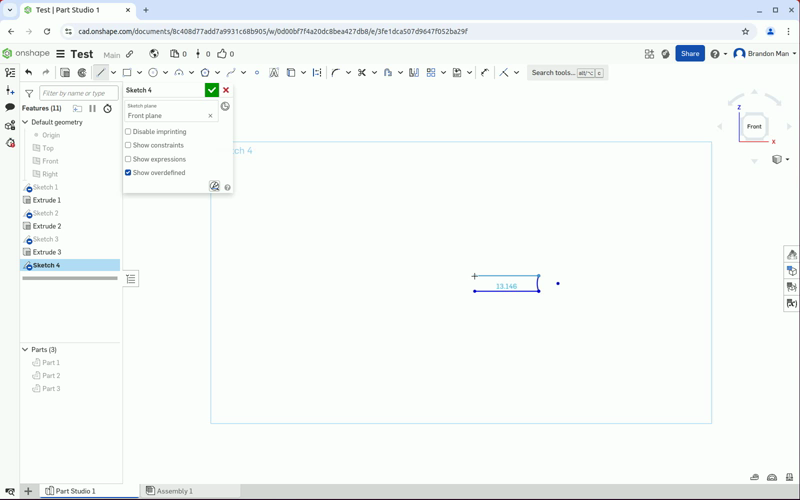
click(474, 275)
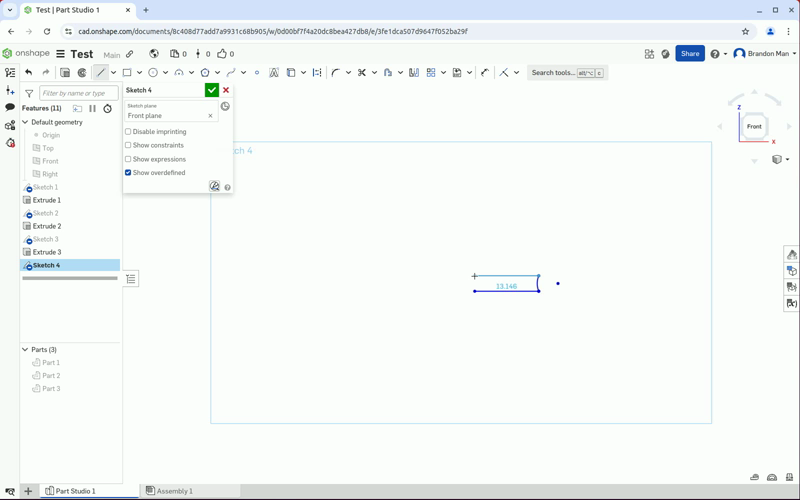
key_up(shift)
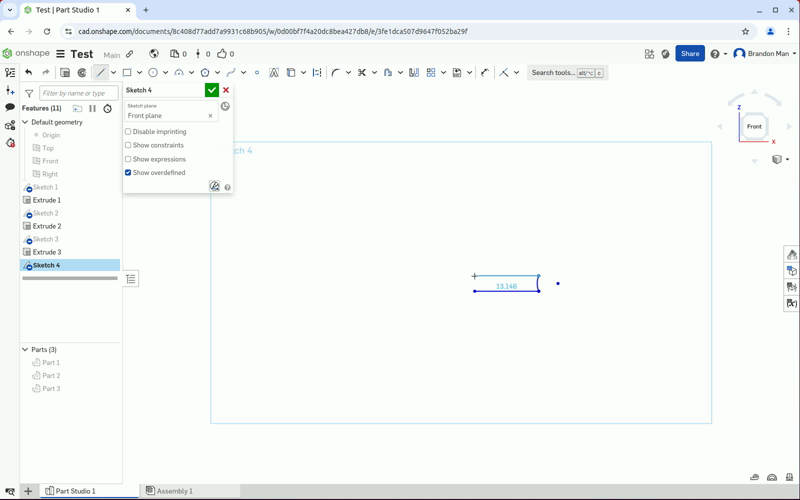
key(esc)
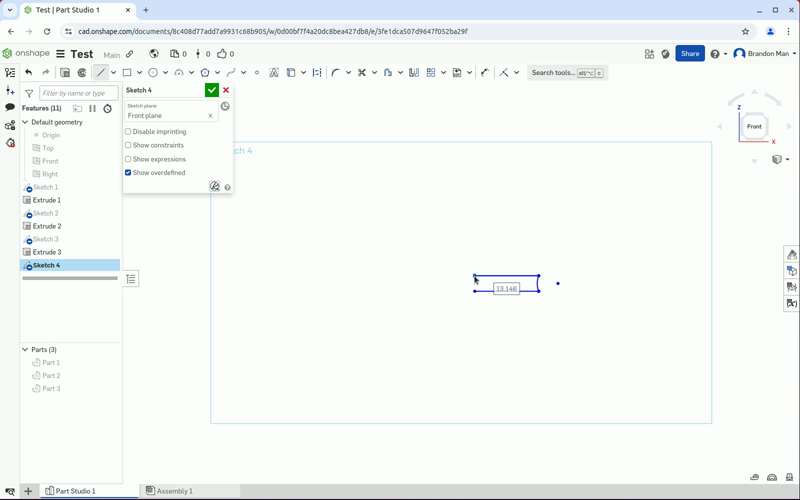
key(a)
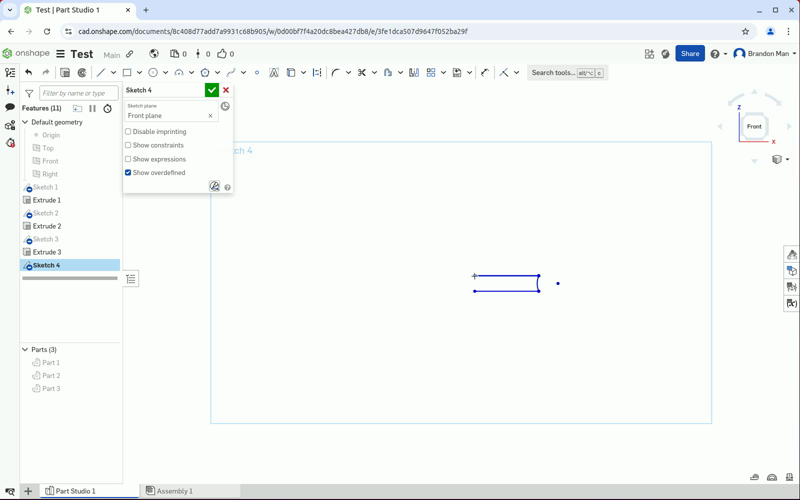
mouse_move(474, 275)
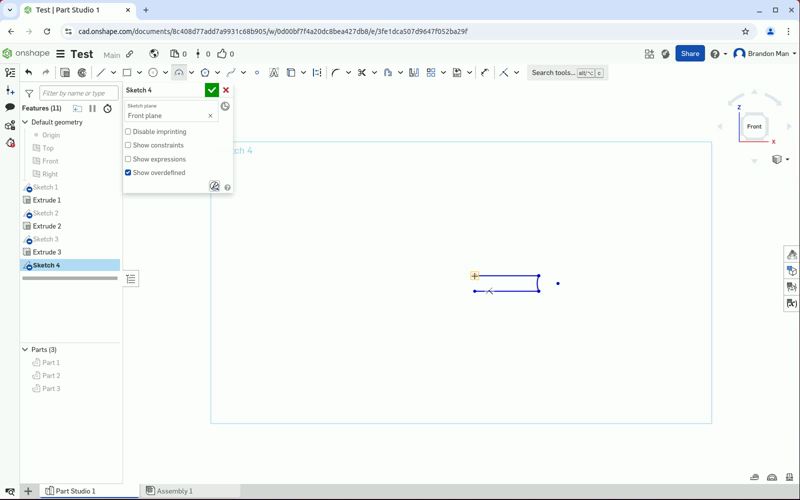
click(474, 275)
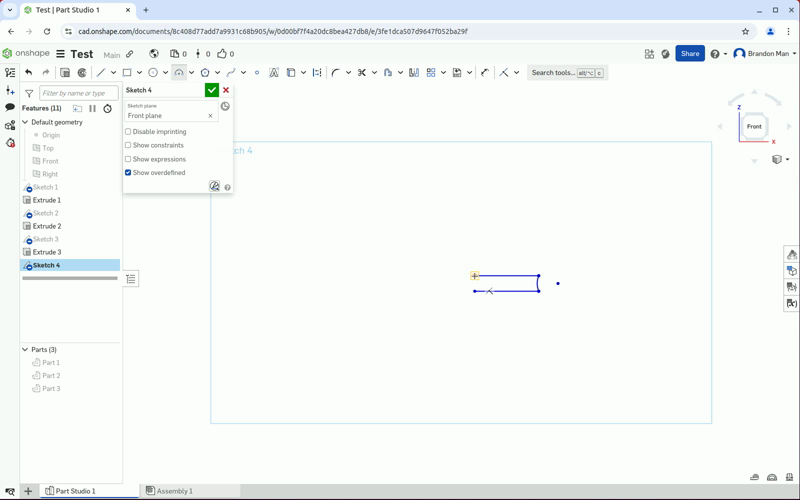
mouse_move(474, 291)
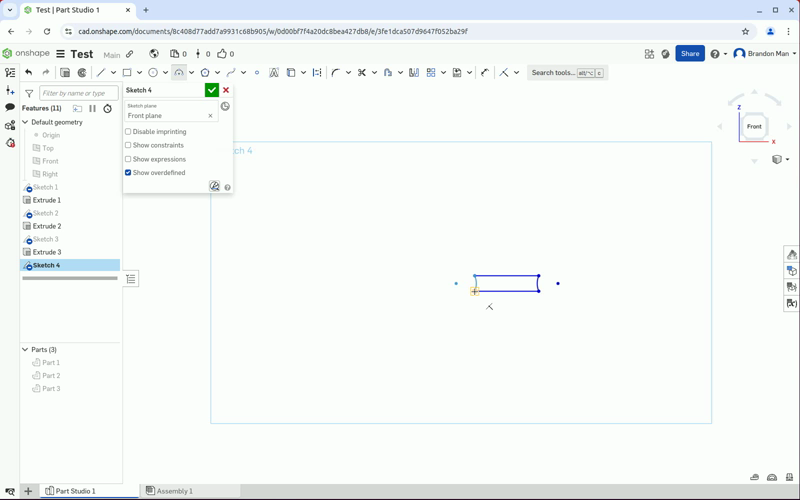
click(474, 291)
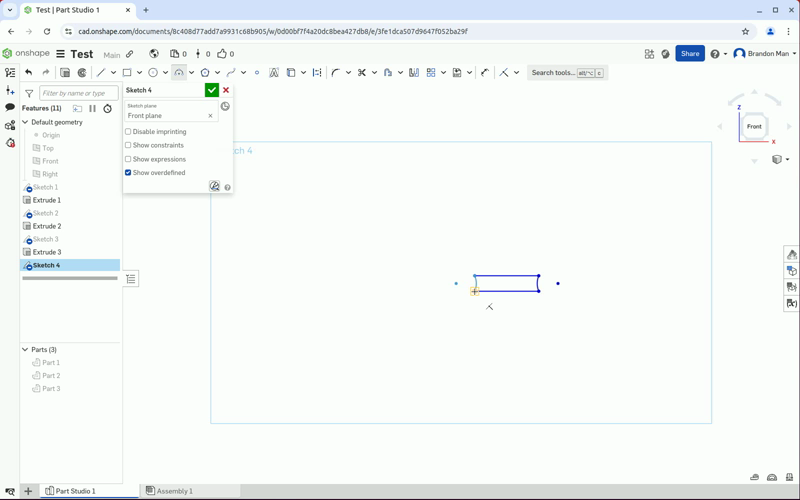
key_down(shift)
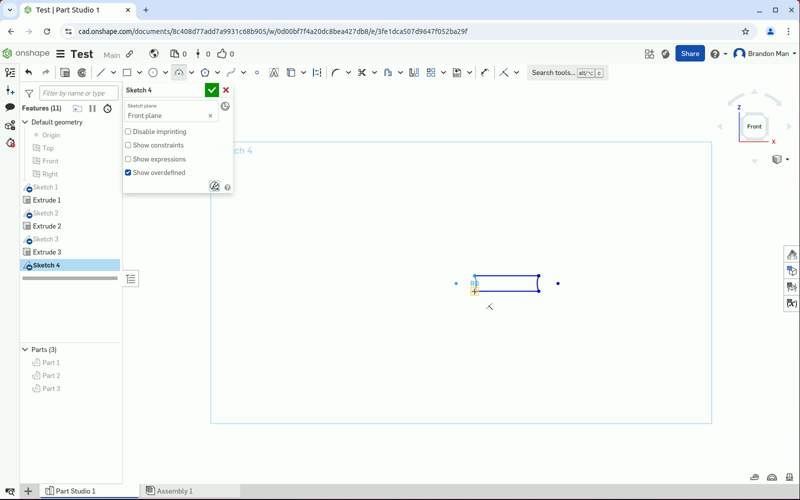
mouse_move(477, 283)
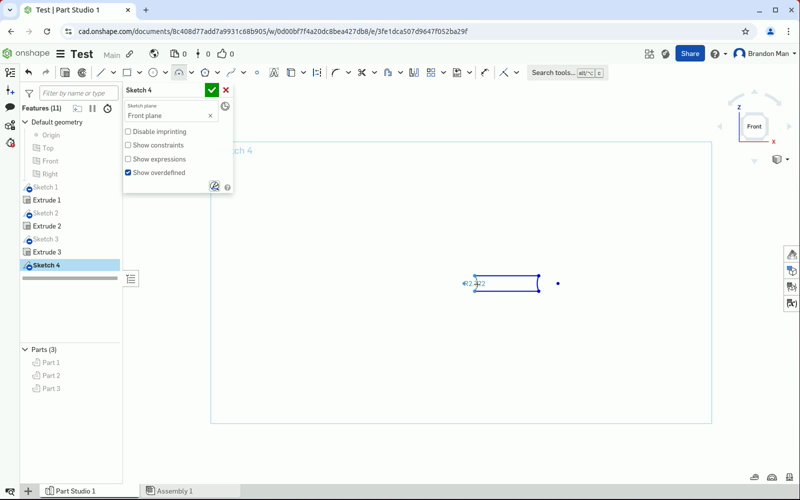
click(477, 283)
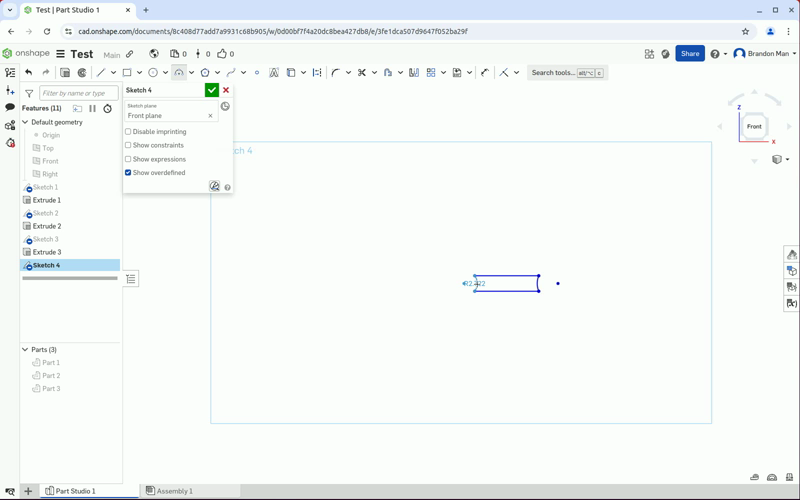
key_up(shift)
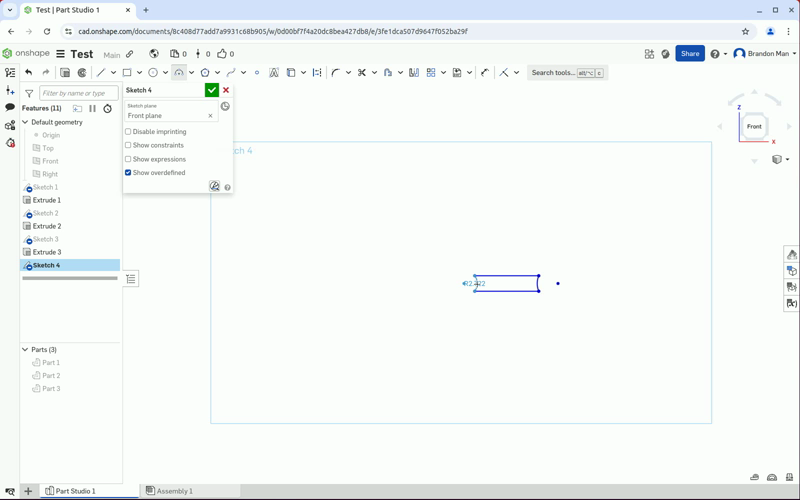
key(esc)
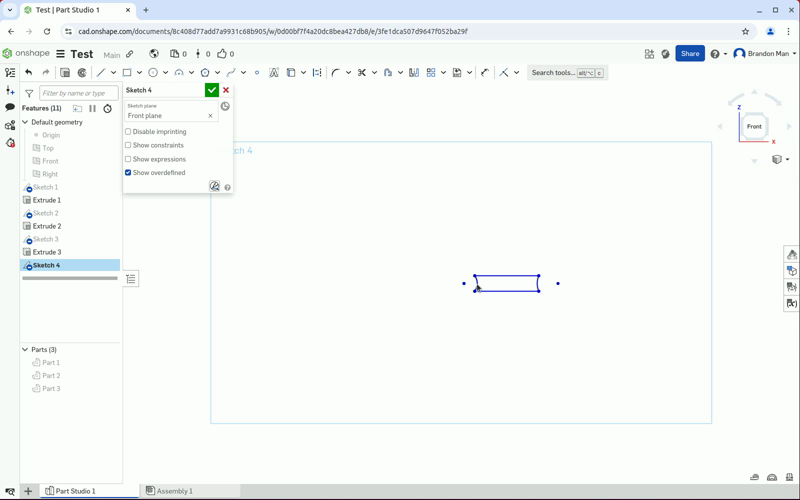
mouse_move(505, 283)
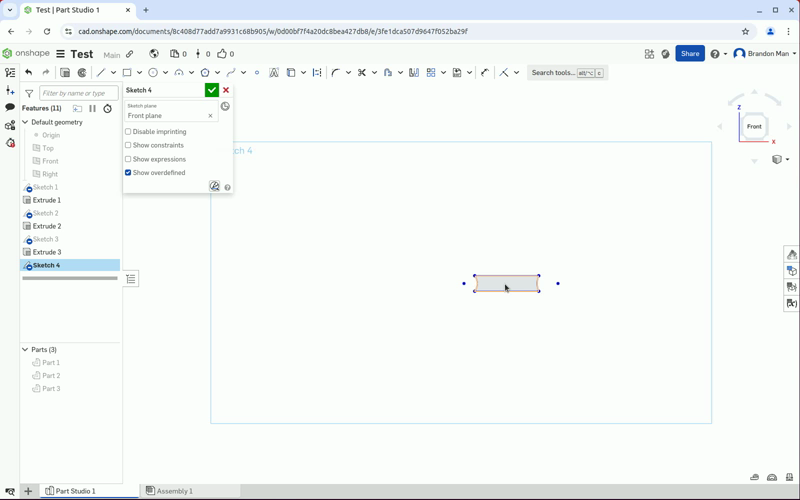
scroll(6)
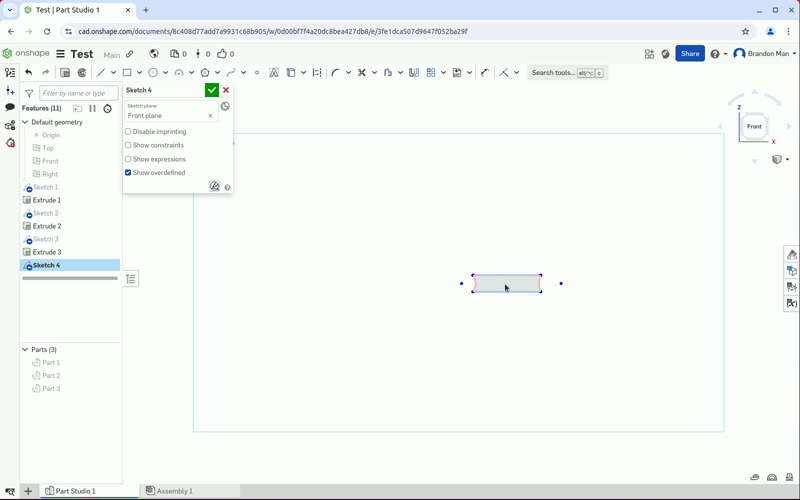
scroll(6)
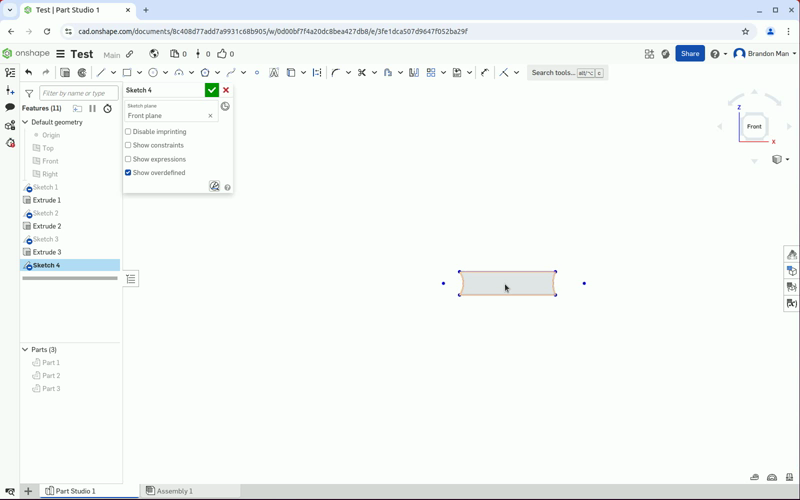
scroll(6)
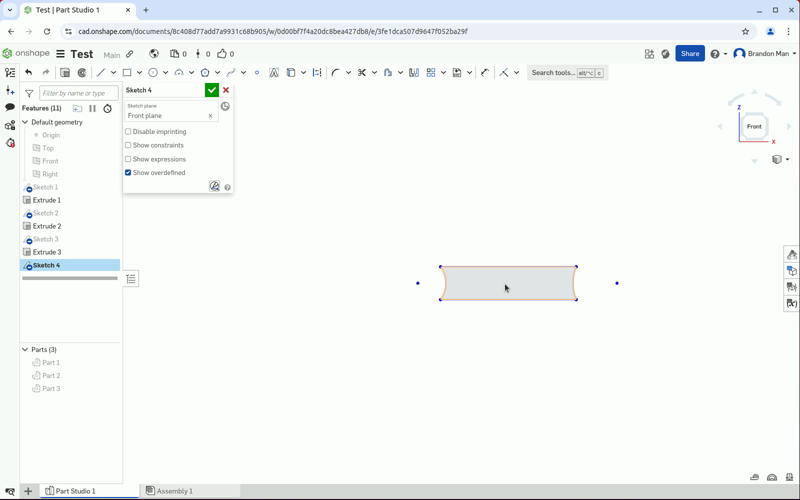
scroll(6)
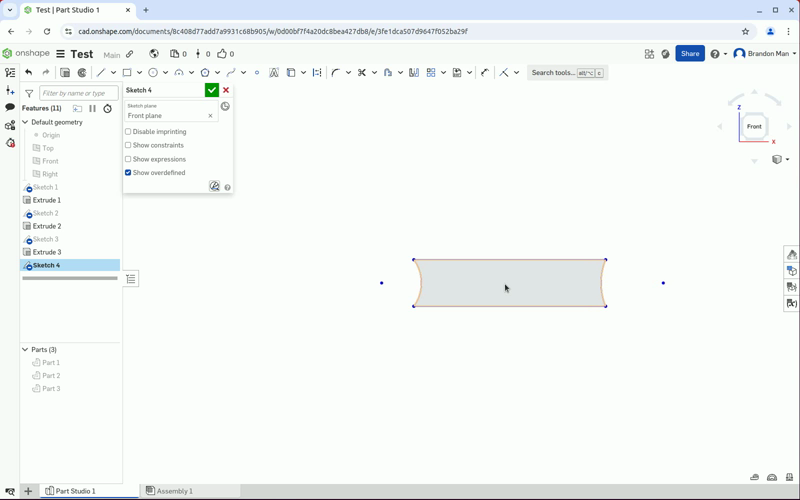
scroll(6)
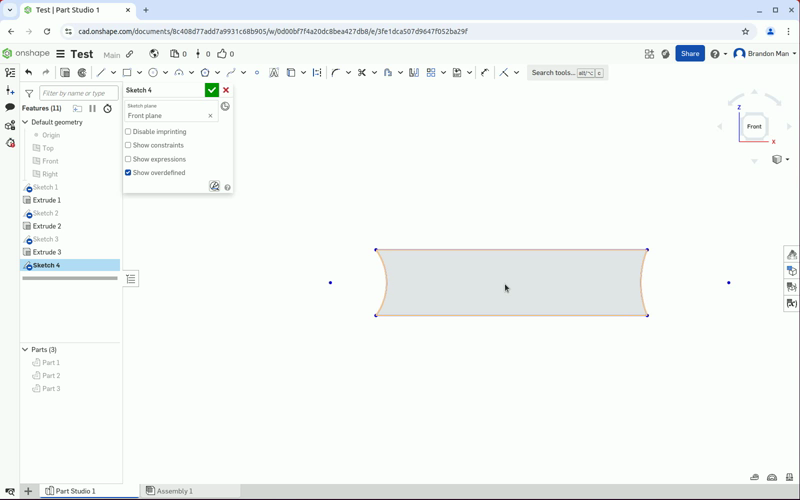
scroll(6)
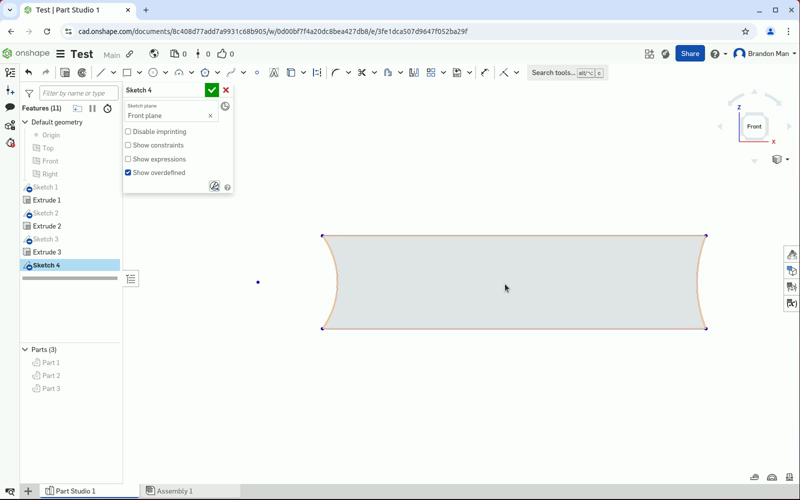
scroll(6)
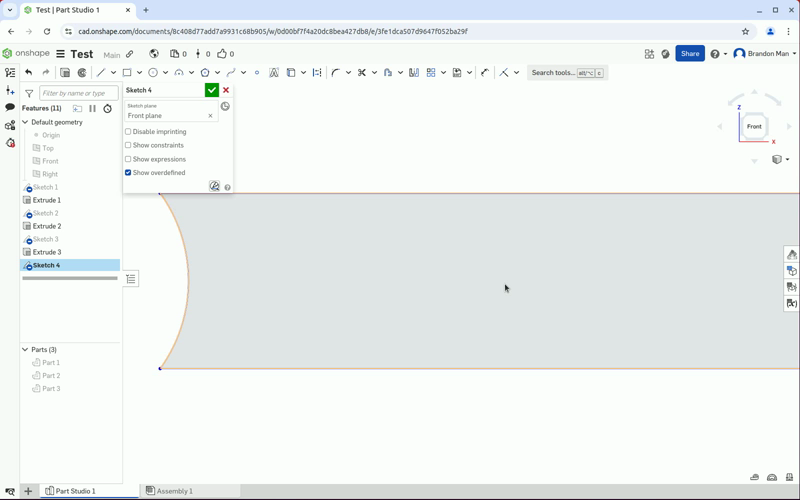
click(505, 283)
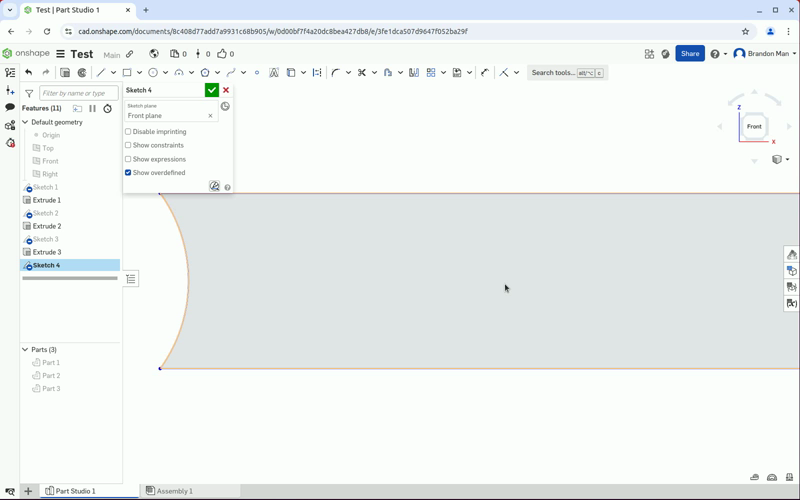
scroll(-6)
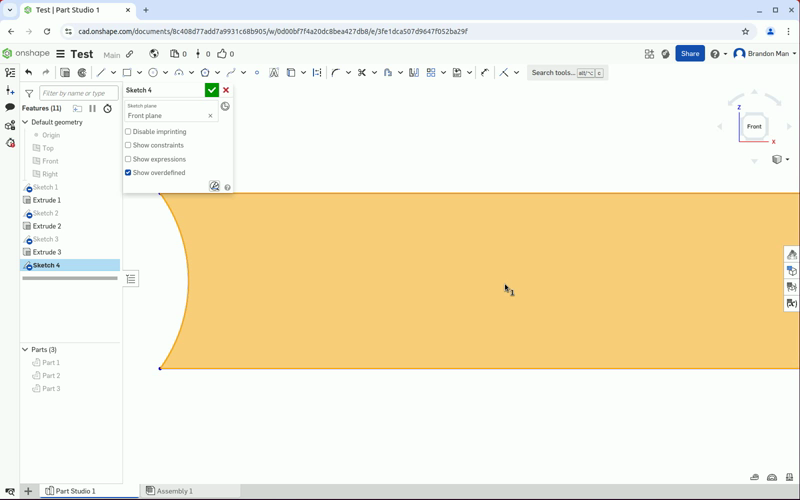
scroll(-6)
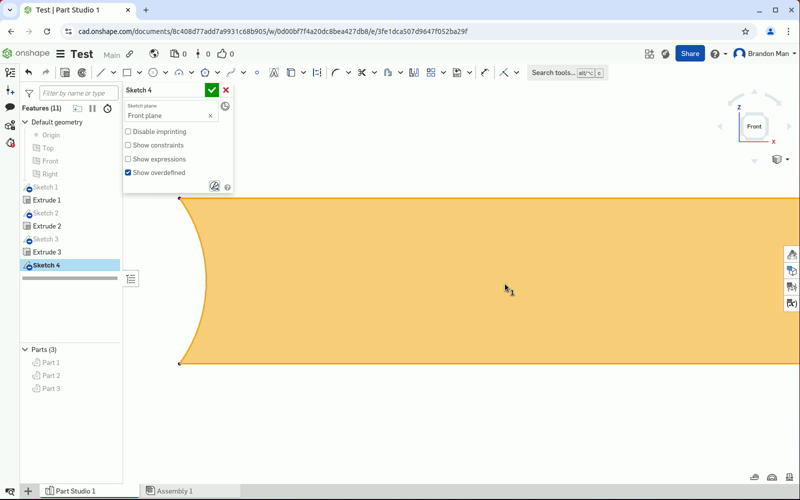
scroll(-6)
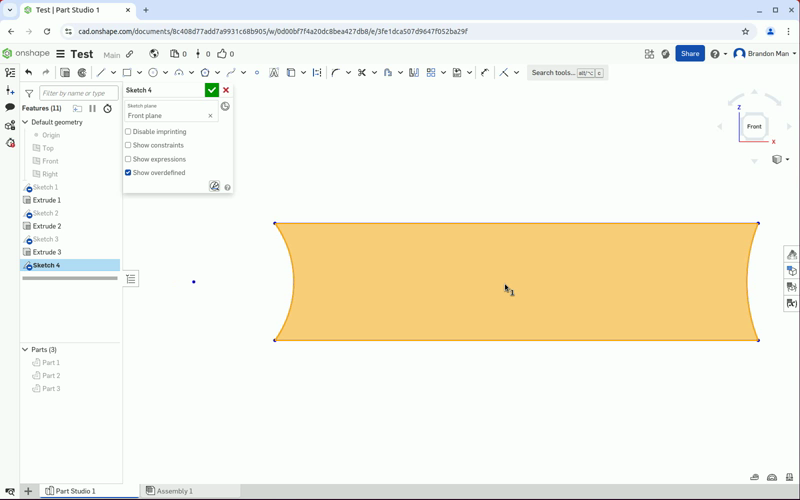
scroll(-6)
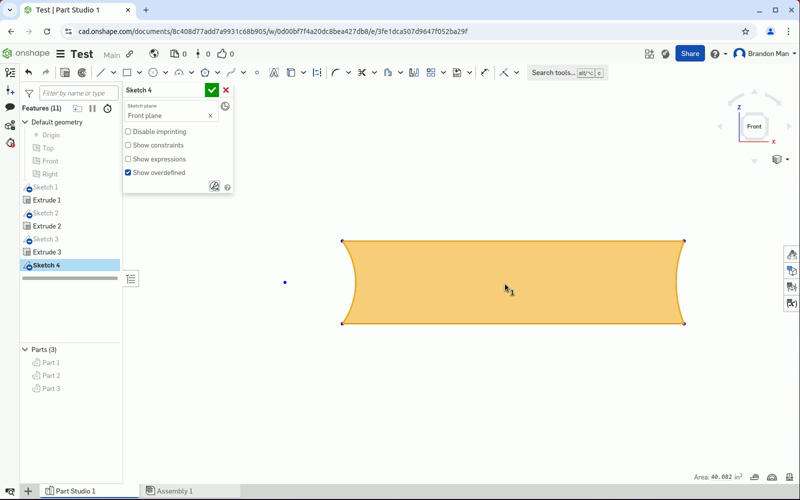
scroll(-6)
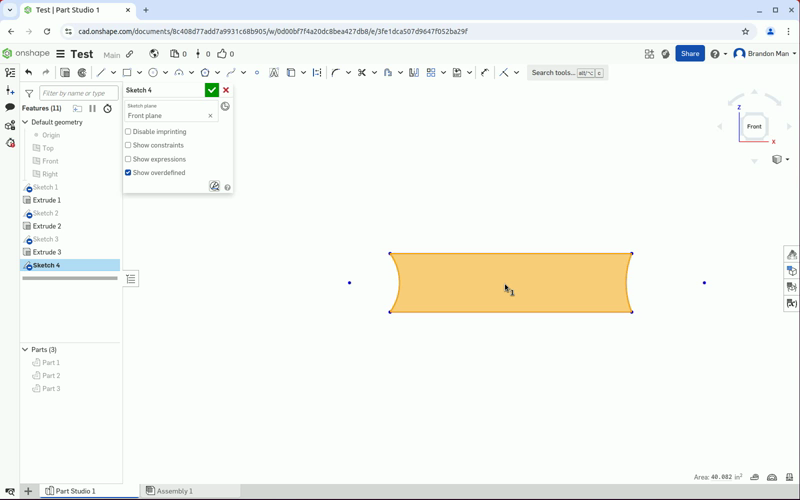
scroll(-6)
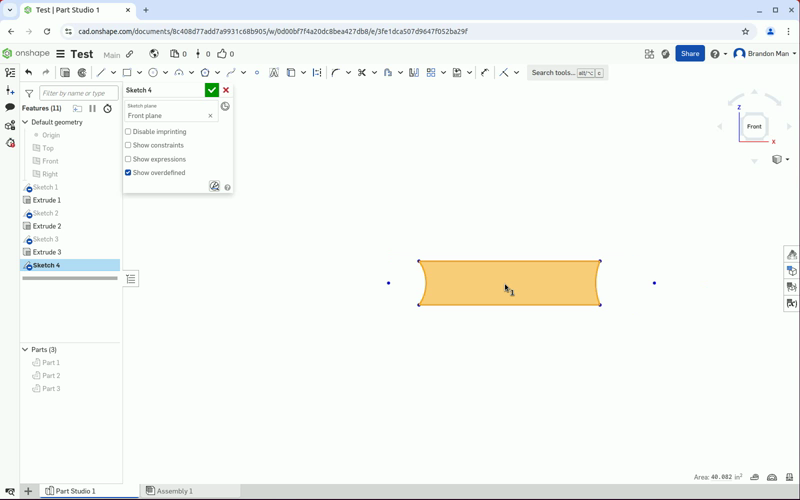
scroll(-6)
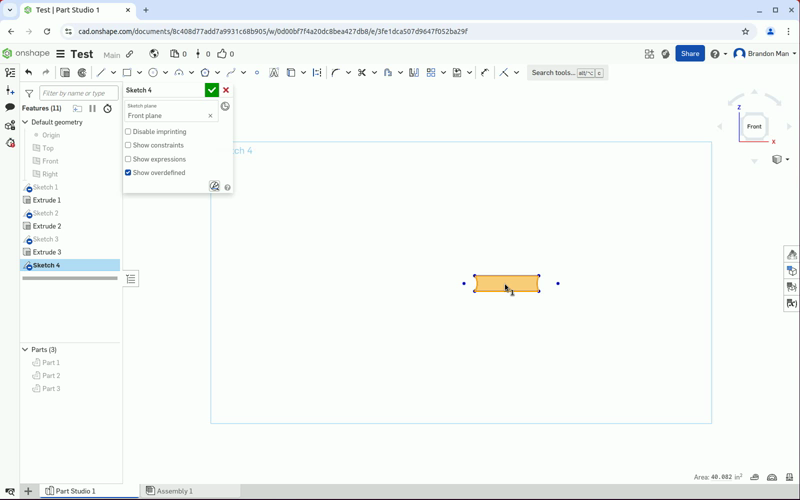
mouse_move(73, 352)
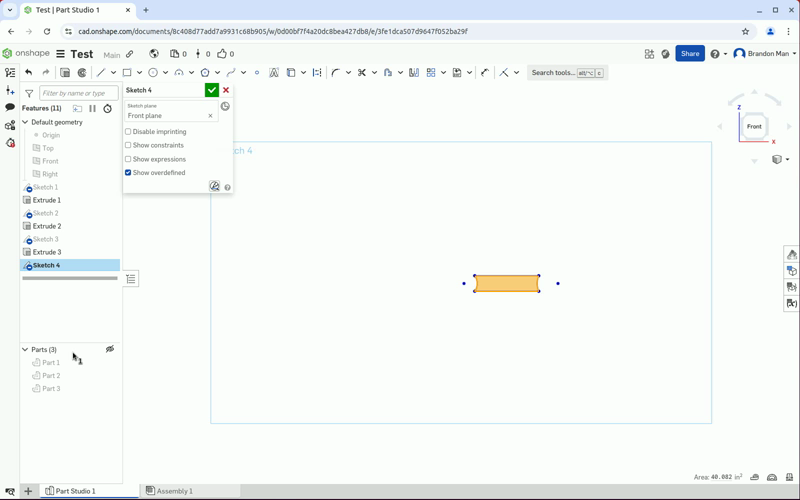
key(shift+y)
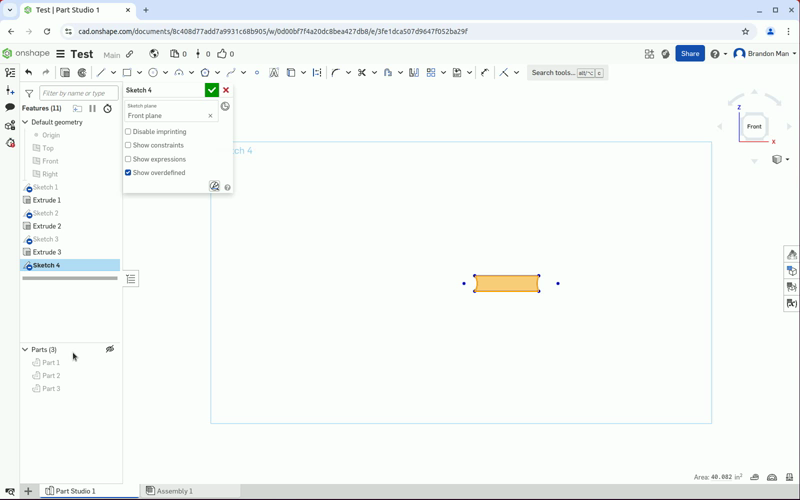
key(shift+e)
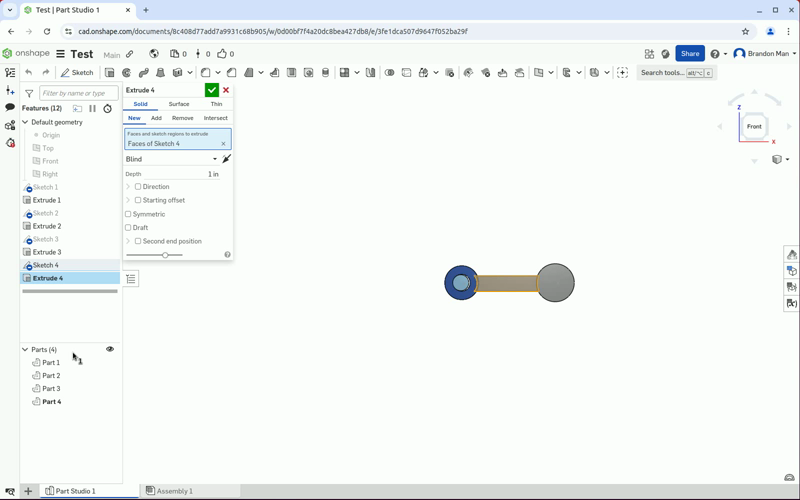
mouse_move(143, 106)
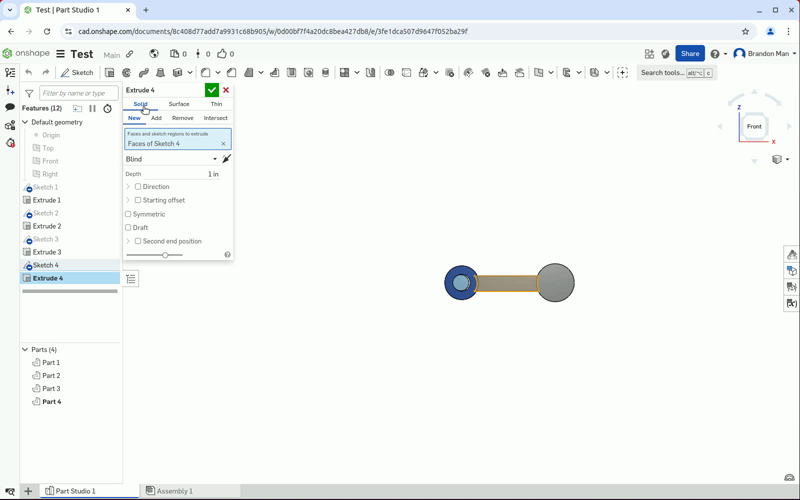
click(143, 106)
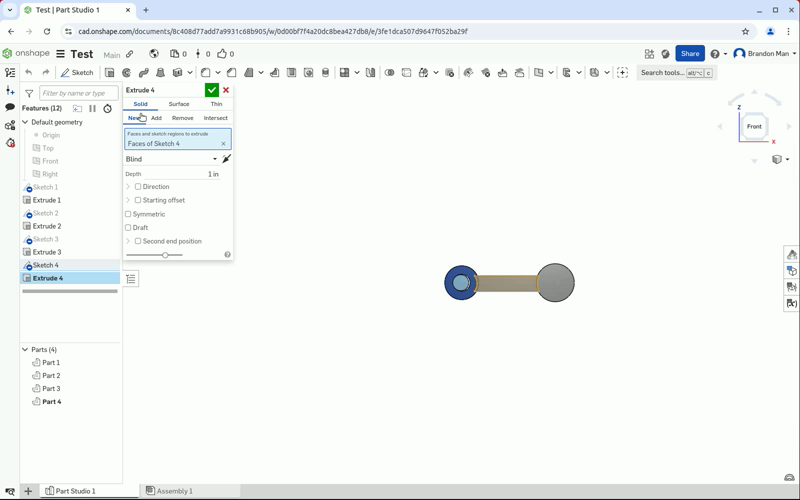
mouse_move(137, 120)
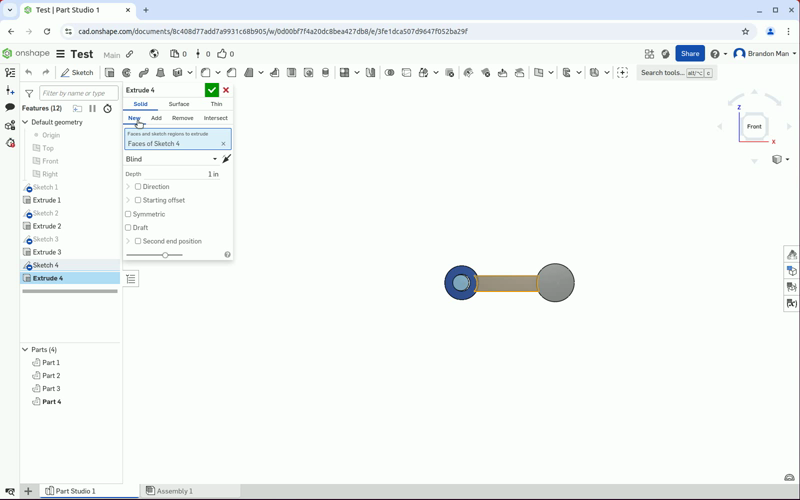
click(137, 120)
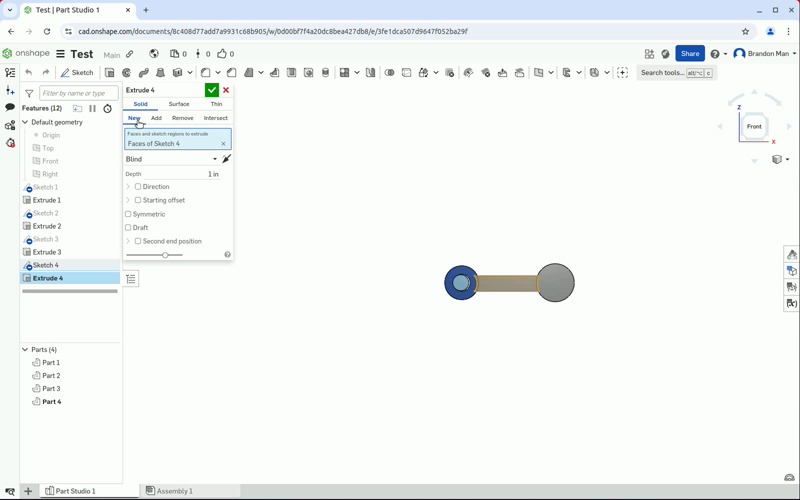
key(tab, 4)
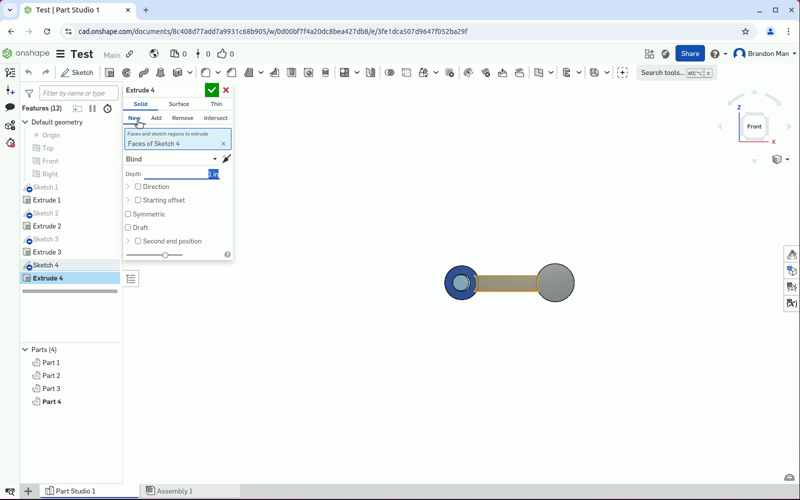
text(1.444)
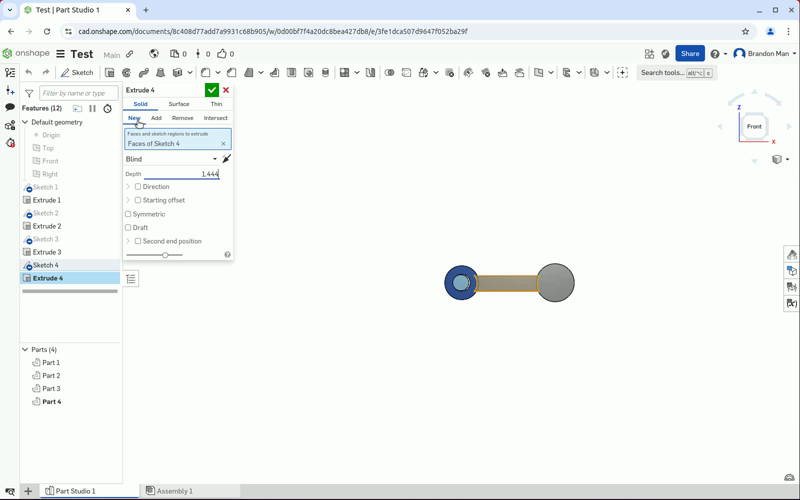
key(tab, 3)
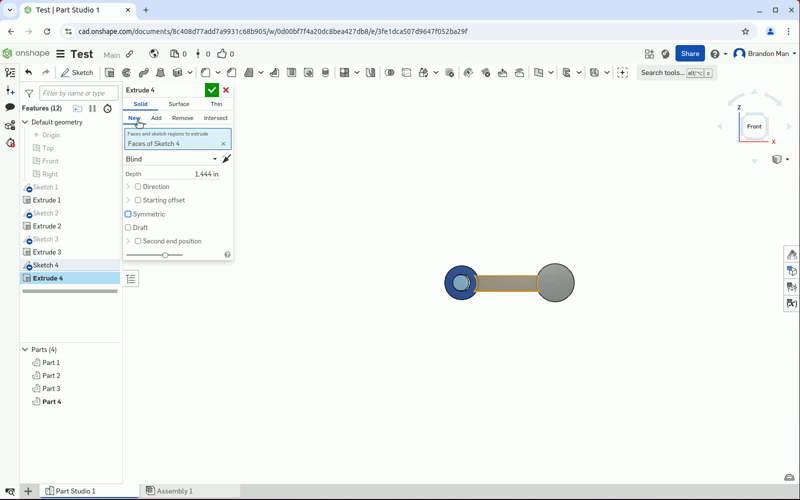
key(space)
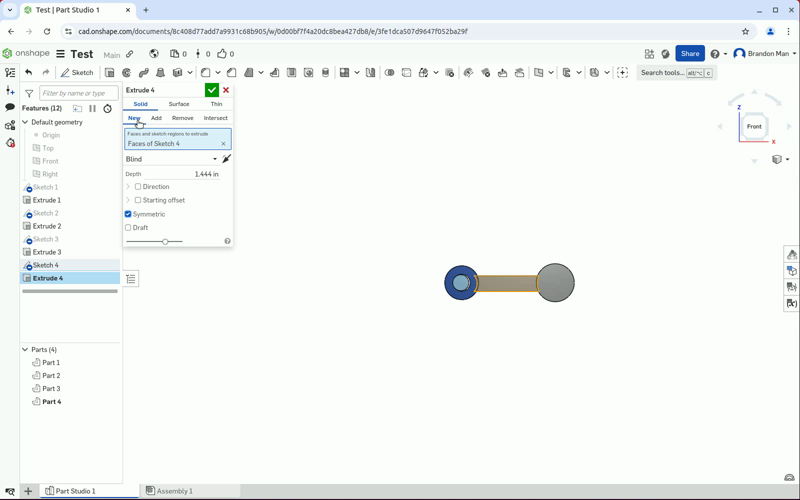
key(enter)
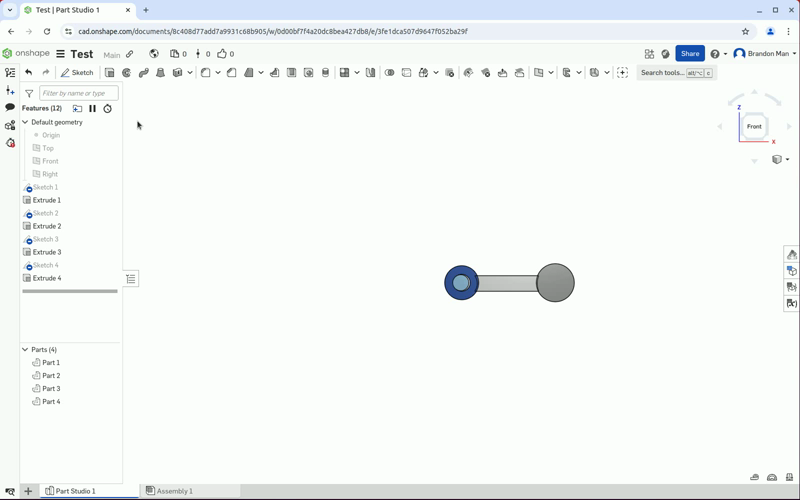
key(shift+h)
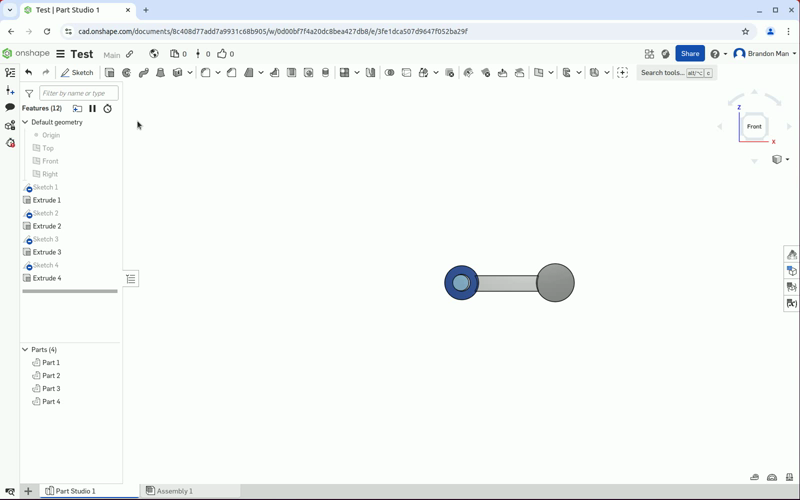
key(shift+h)
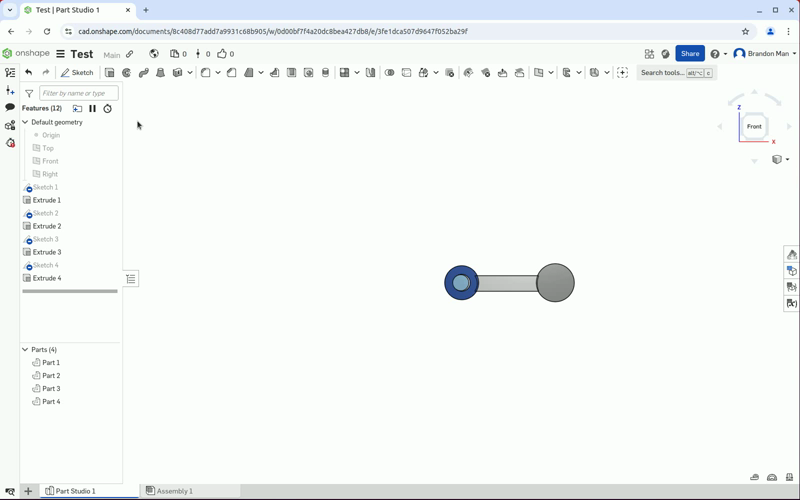
mouse_move(73, 189)
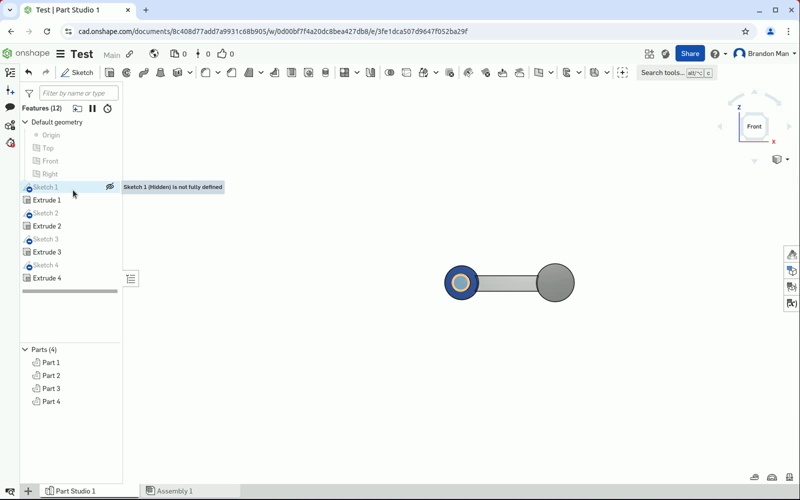
click(73, 189)
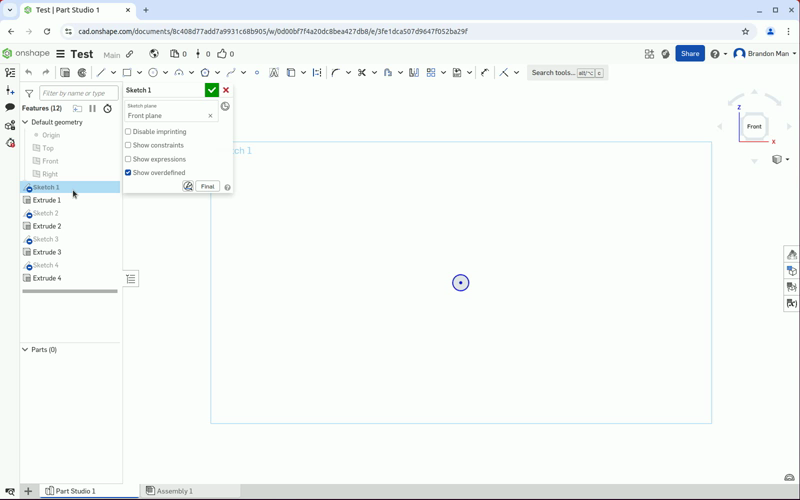
mouse_move(229, 92)
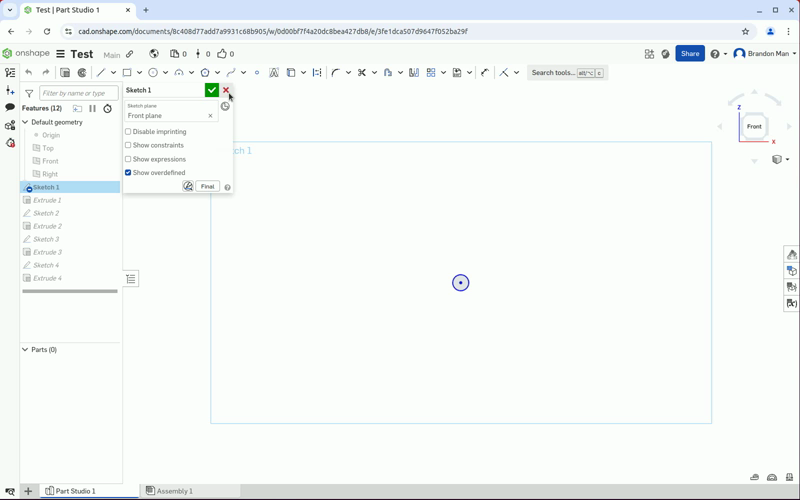
click(229, 92)
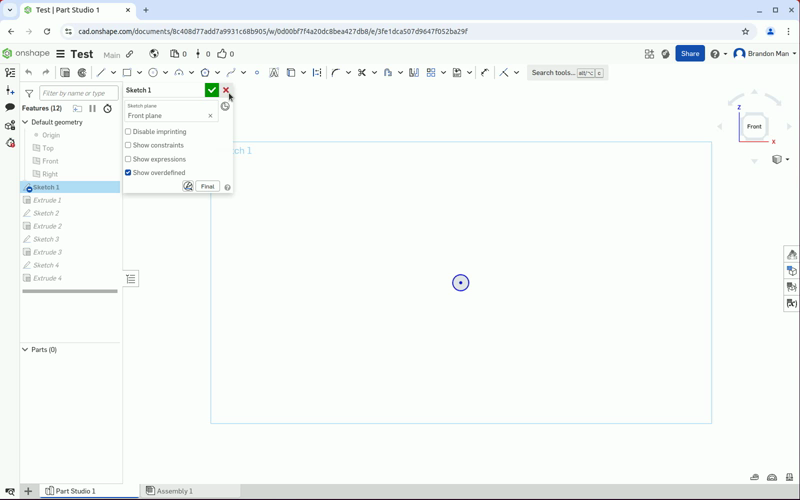
key(shift+s)
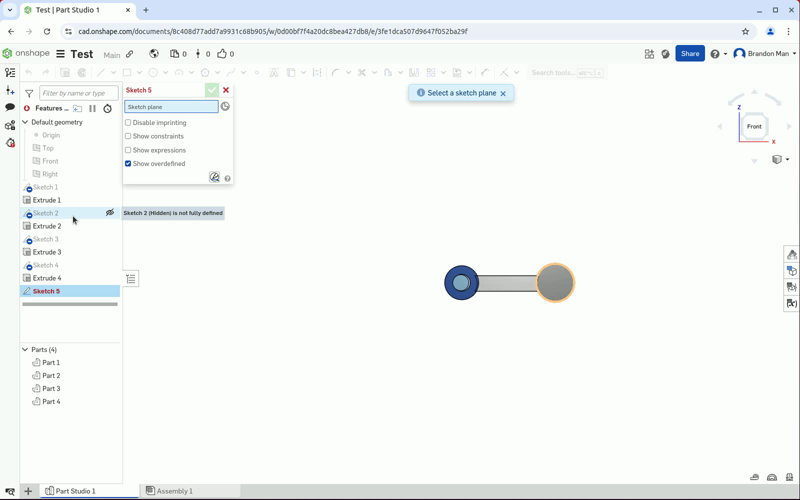
scroll(3)
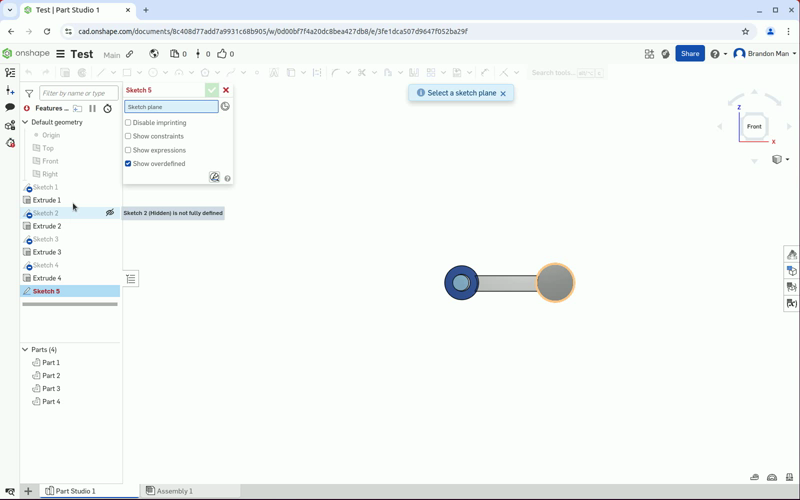
mouse_move(73, 163)
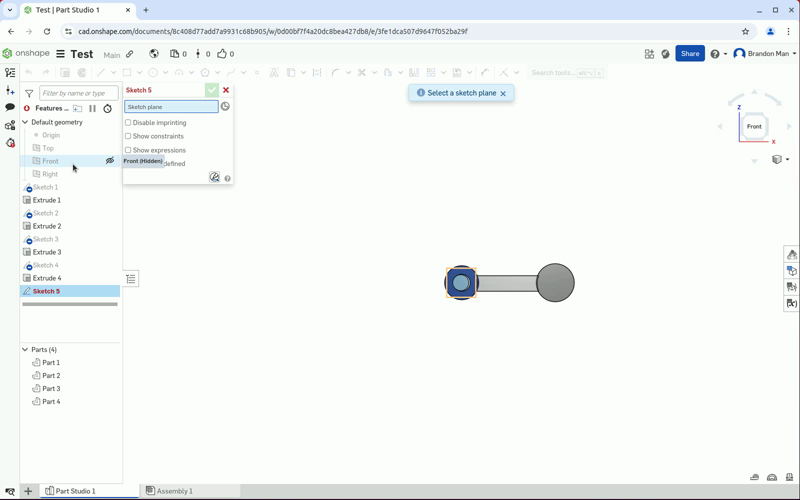
click(73, 163)
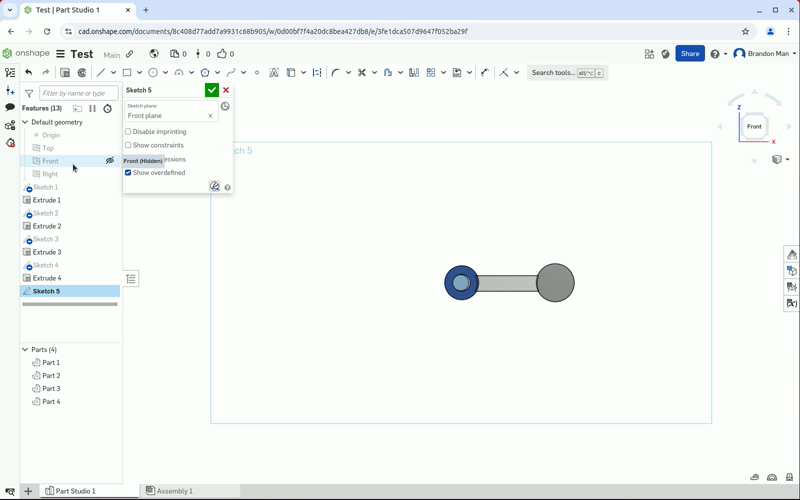
mouse_move(73, 352)
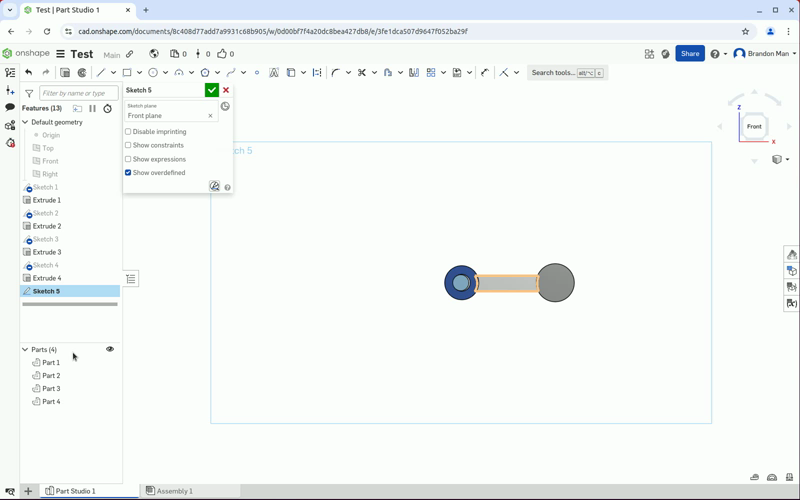
key(y)
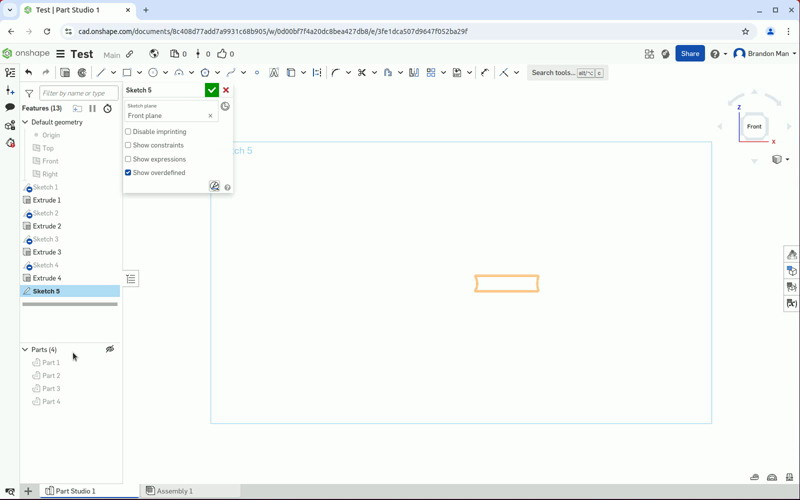
key(c)
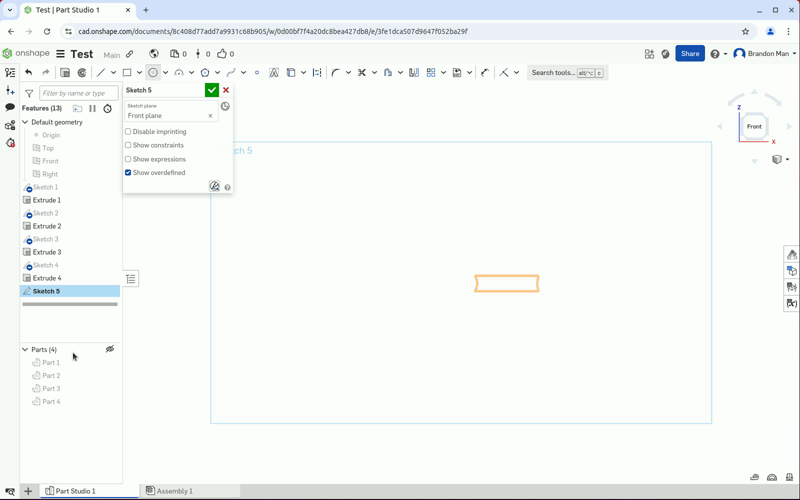
key_down(shift)
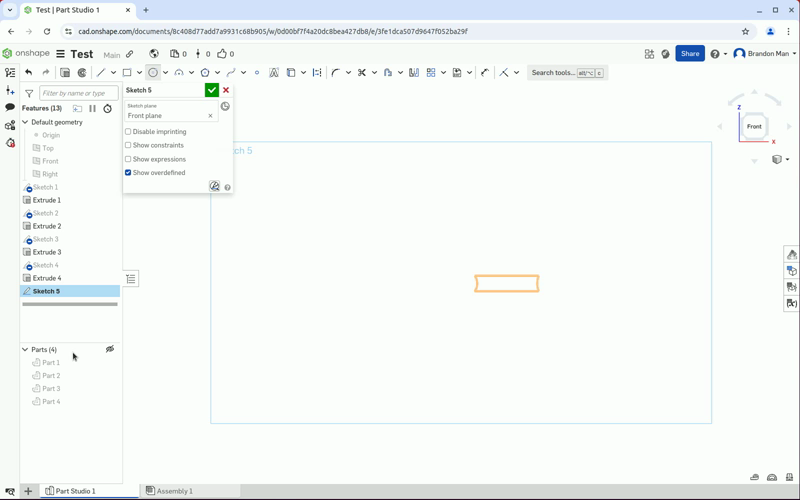
mouse_move(555, 282)
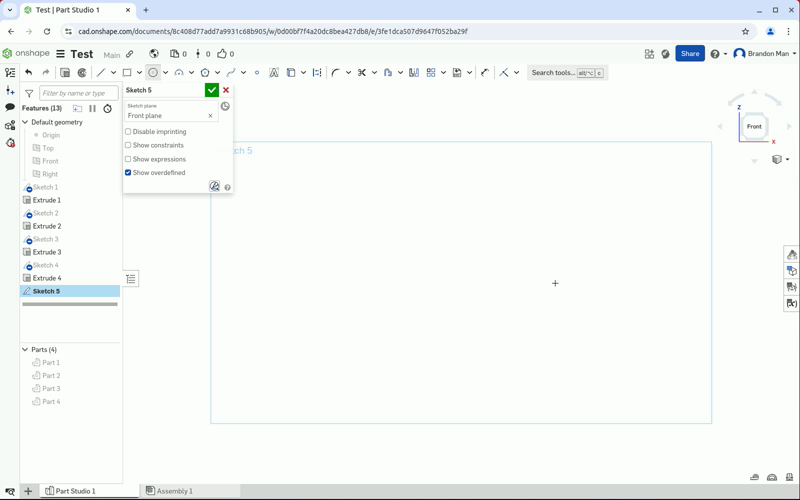
click(555, 282)
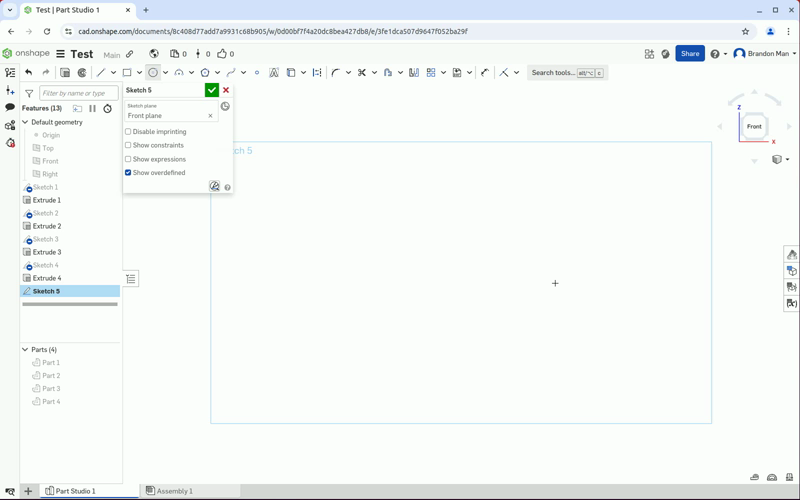
key_up(shift)
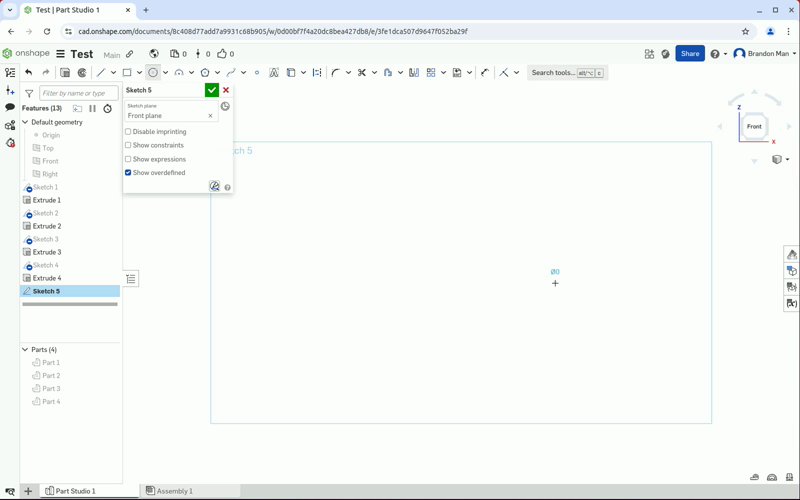
mouse_move(574, 282)
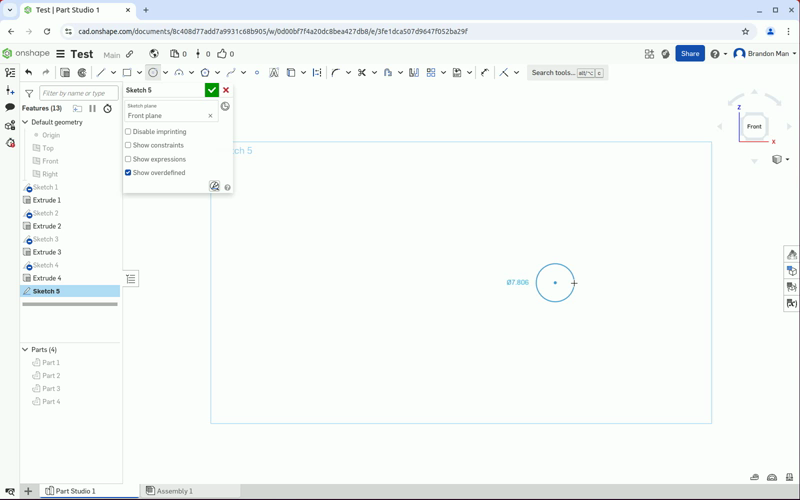
click(574, 282)
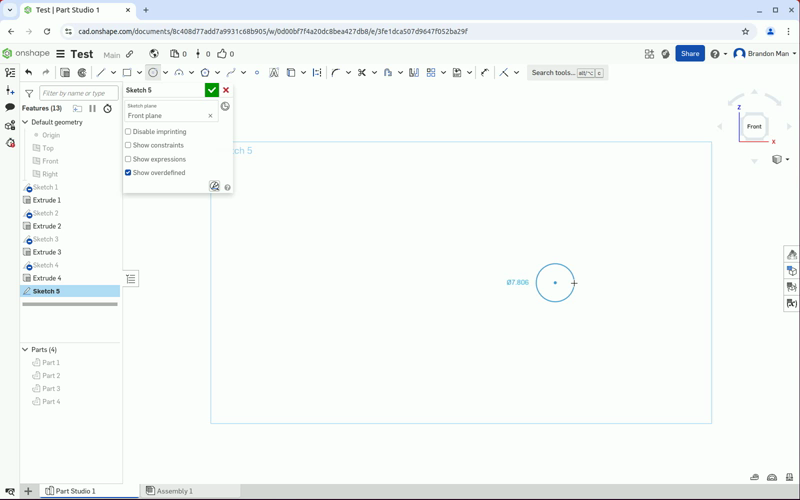
key(esc)
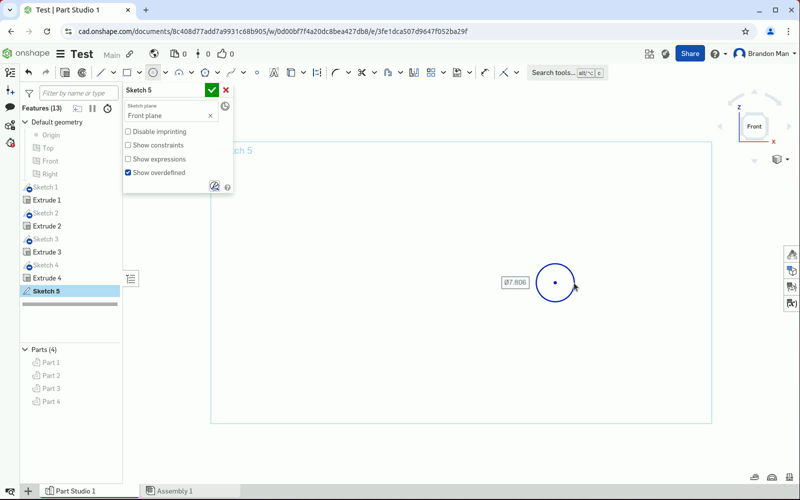
mouse_move(550, 291)
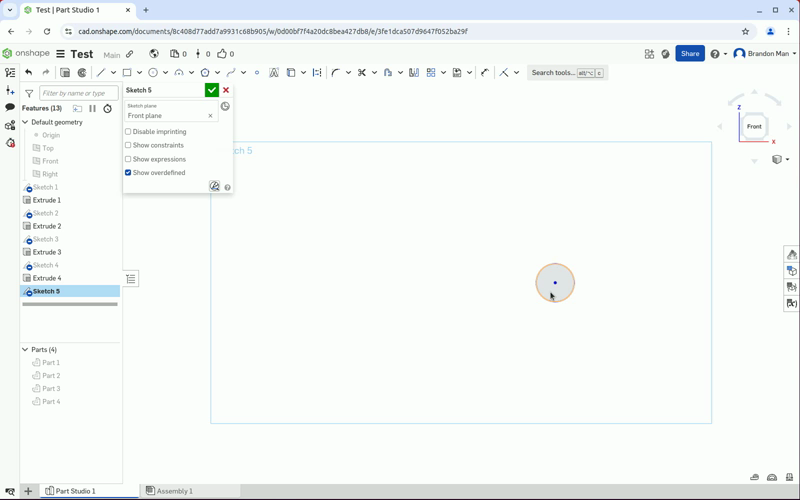
scroll(6)
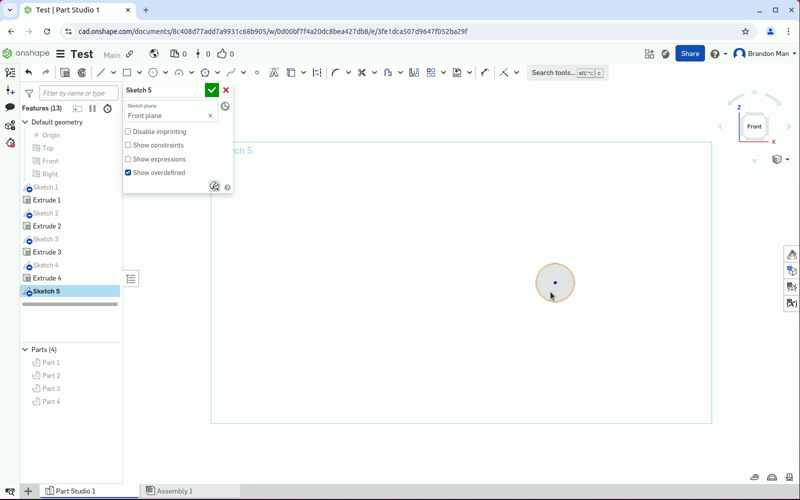
scroll(6)
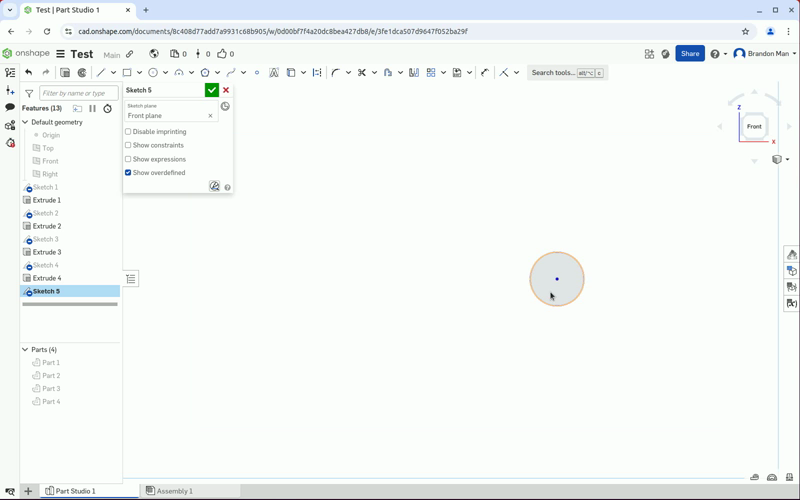
scroll(6)
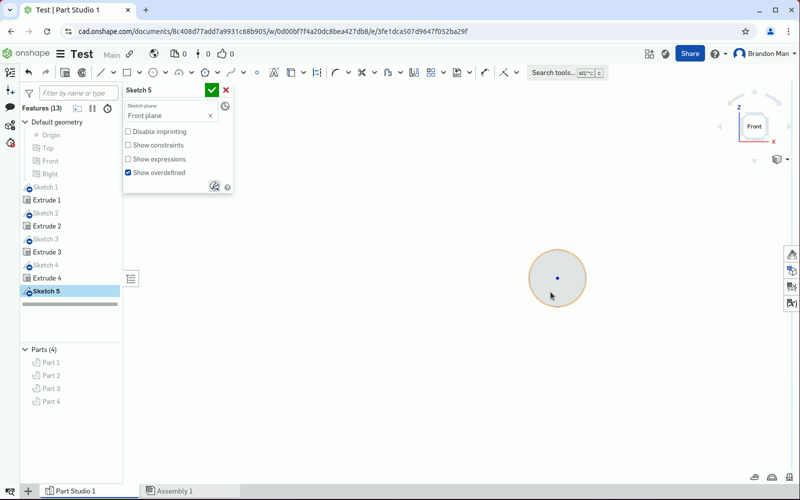
scroll(6)
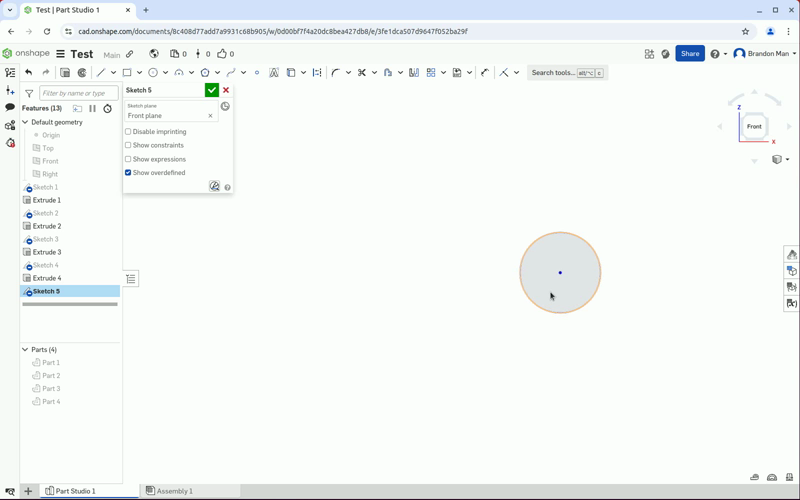
scroll(6)
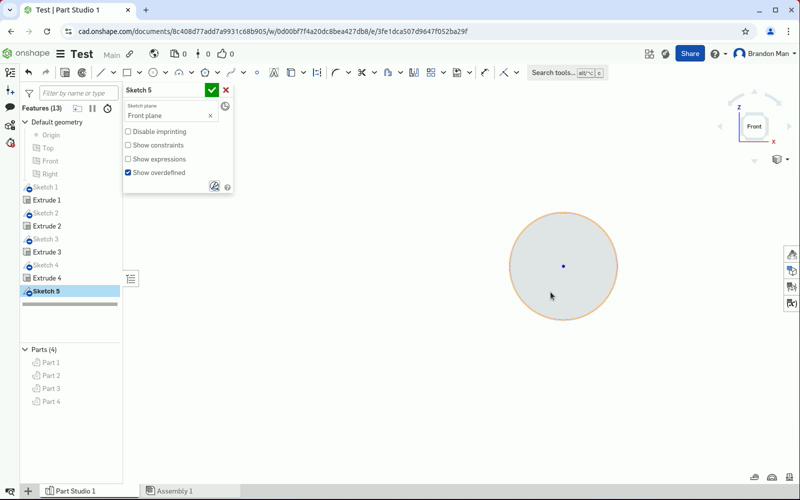
scroll(6)
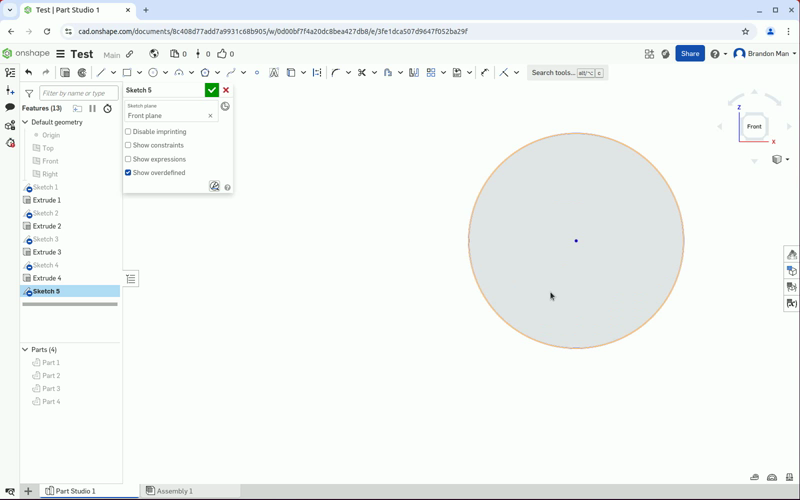
scroll(6)
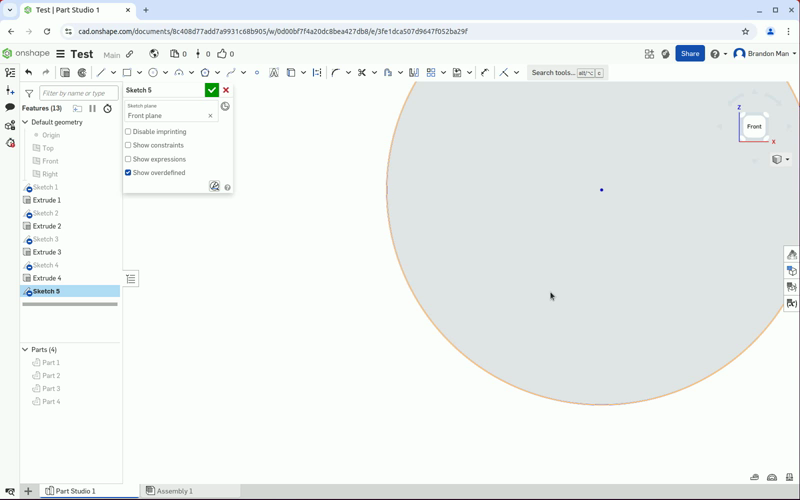
click(550, 291)
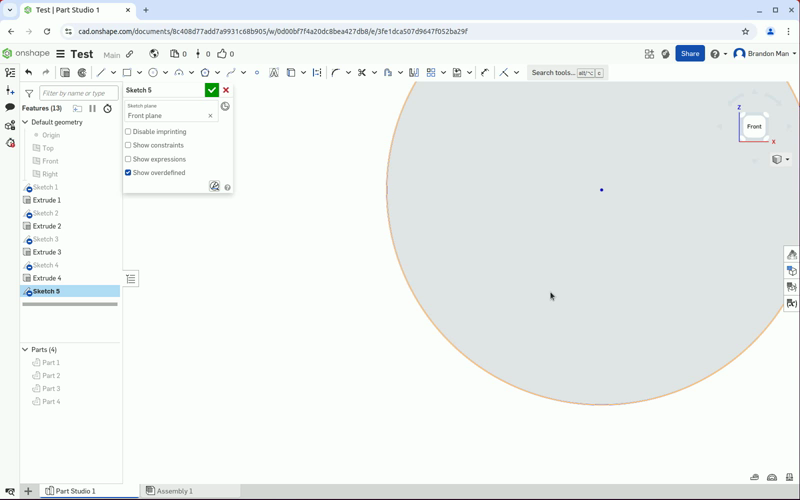
scroll(-6)
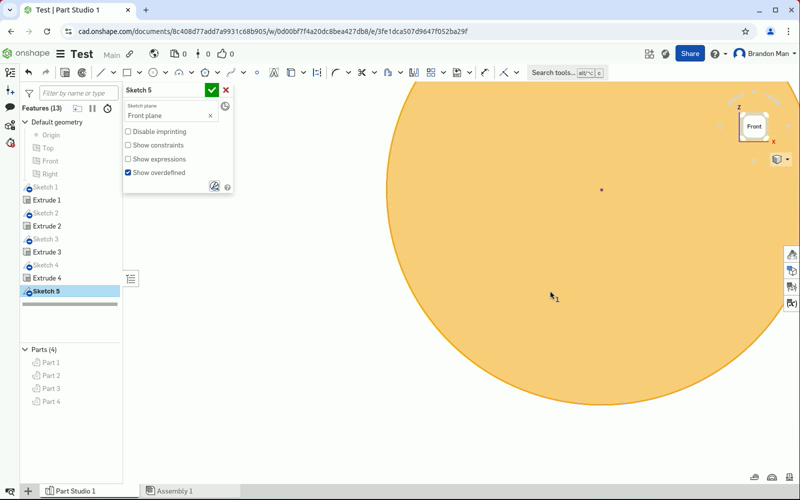
scroll(-6)
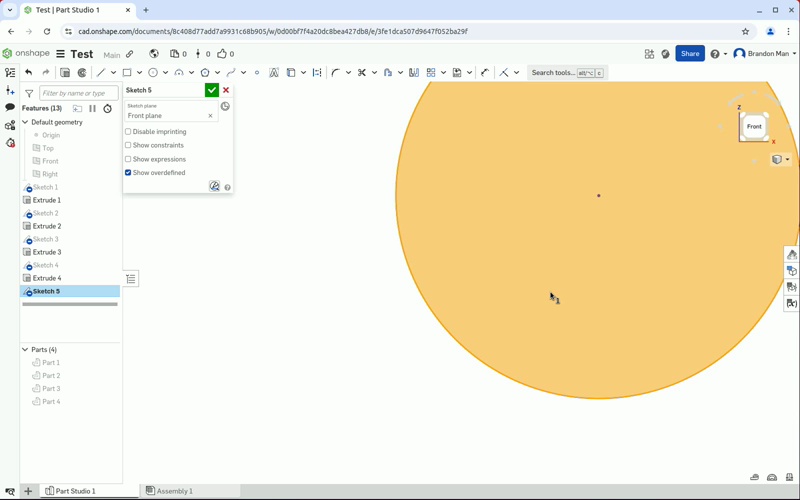
scroll(-6)
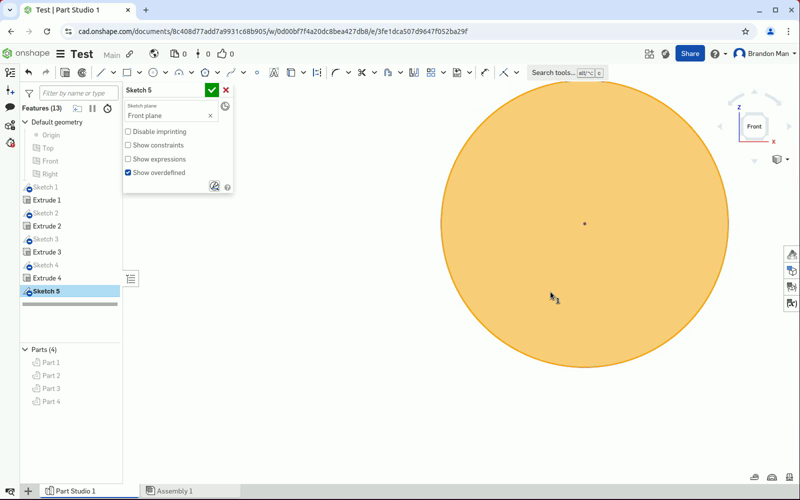
scroll(-6)
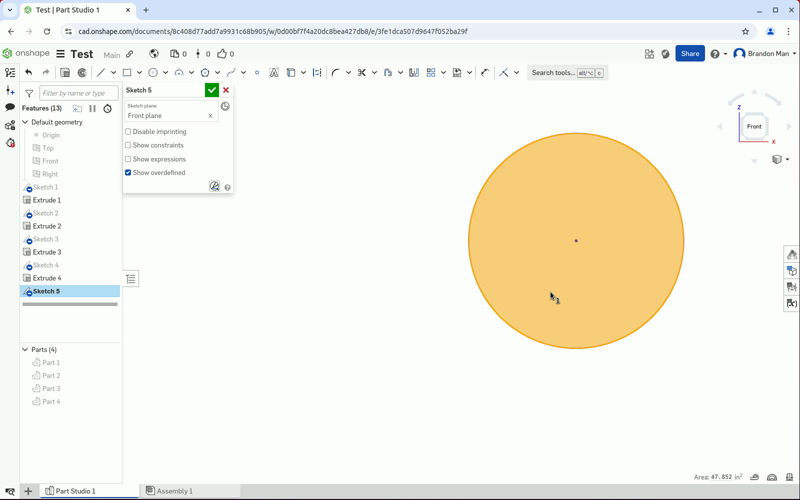
scroll(-6)
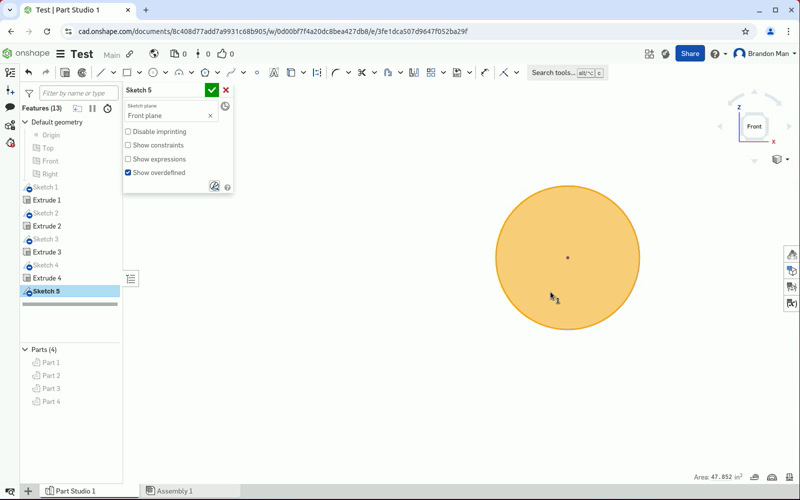
scroll(-6)
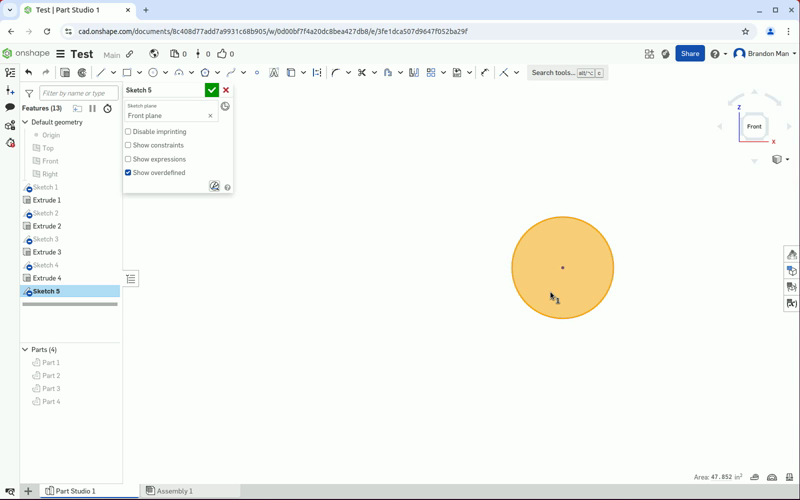
scroll(-6)
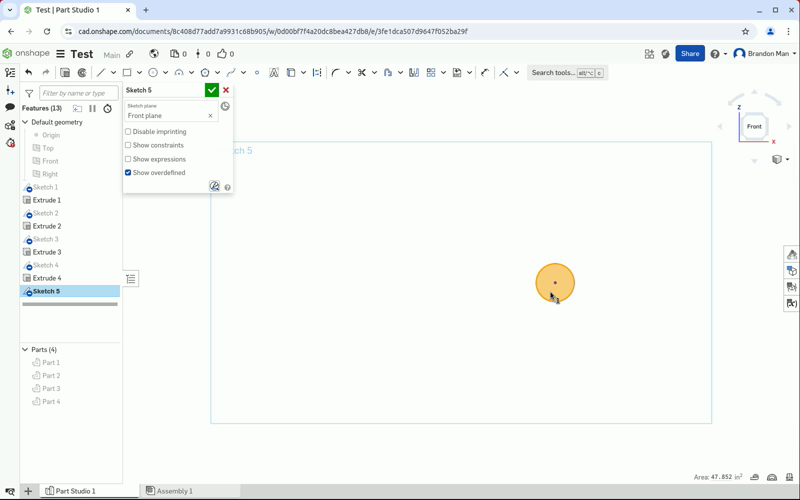
mouse_move(73, 352)
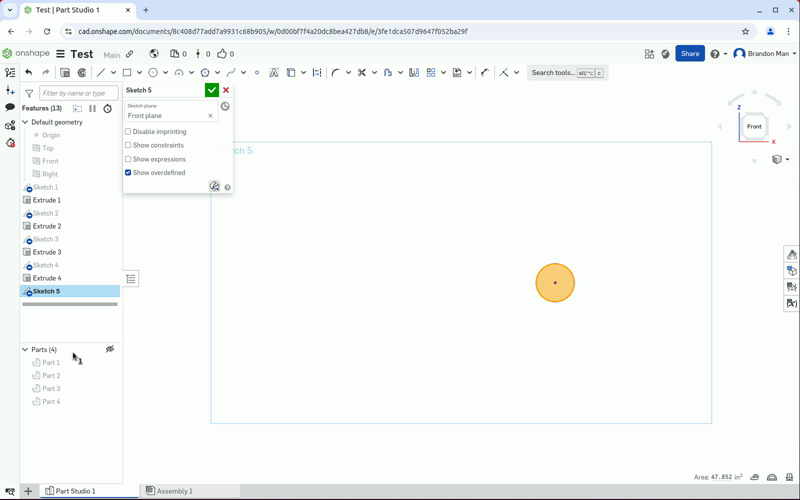
key(shift+y)
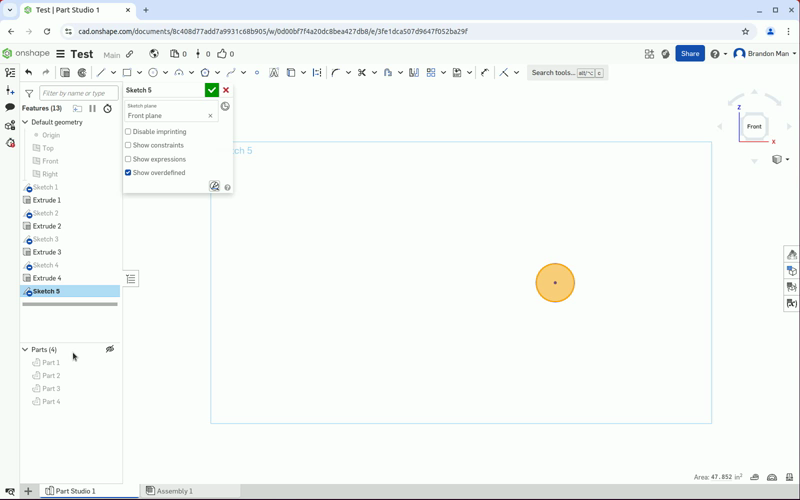
key(shift+e)
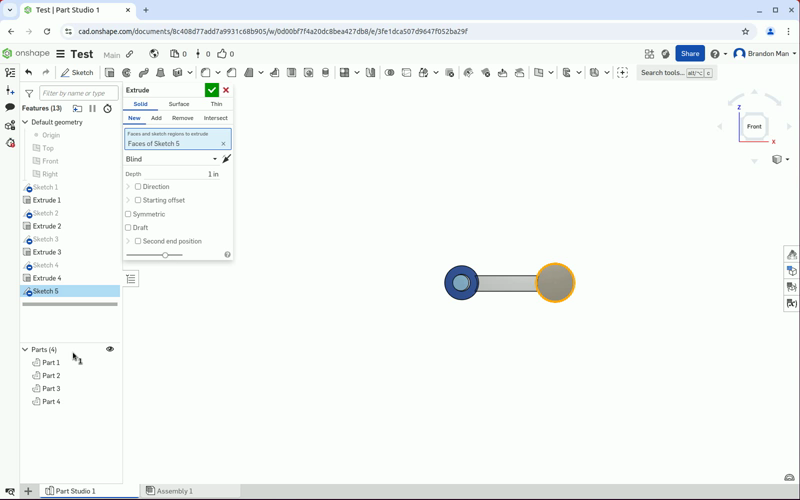
mouse_move(143, 106)
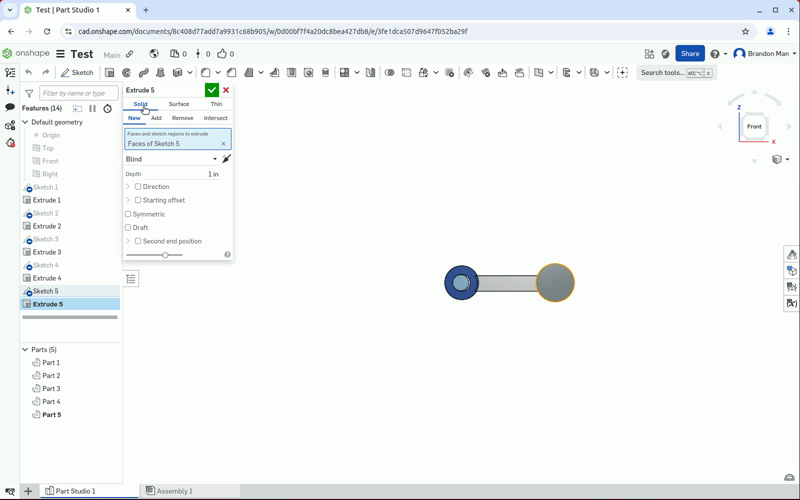
click(143, 106)
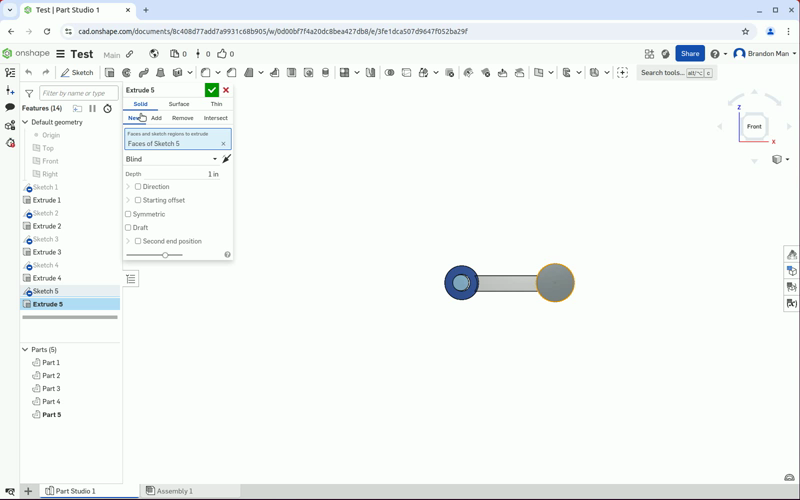
mouse_move(137, 120)
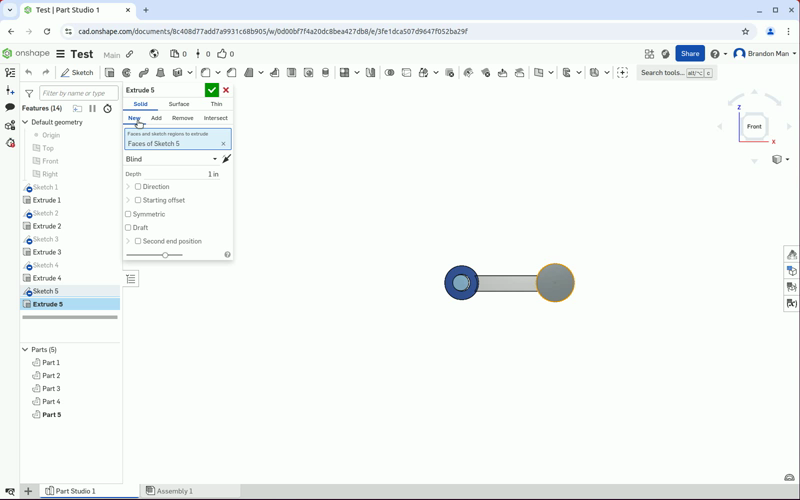
click(137, 120)
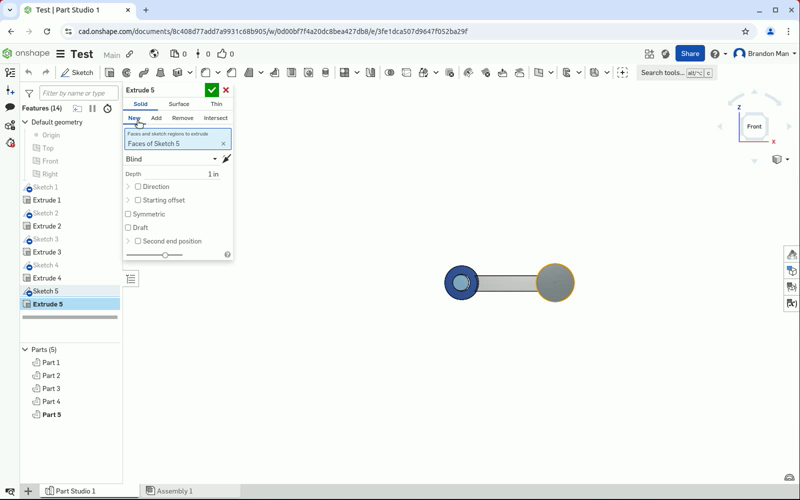
key(tab, 4)
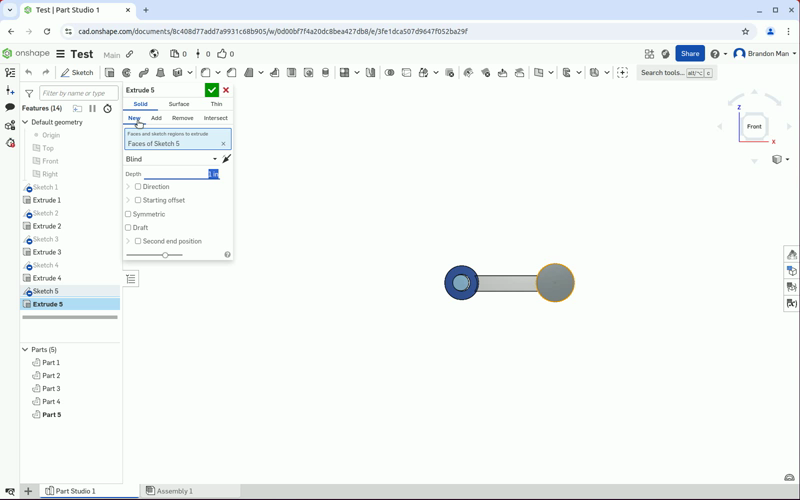
text(3.852)
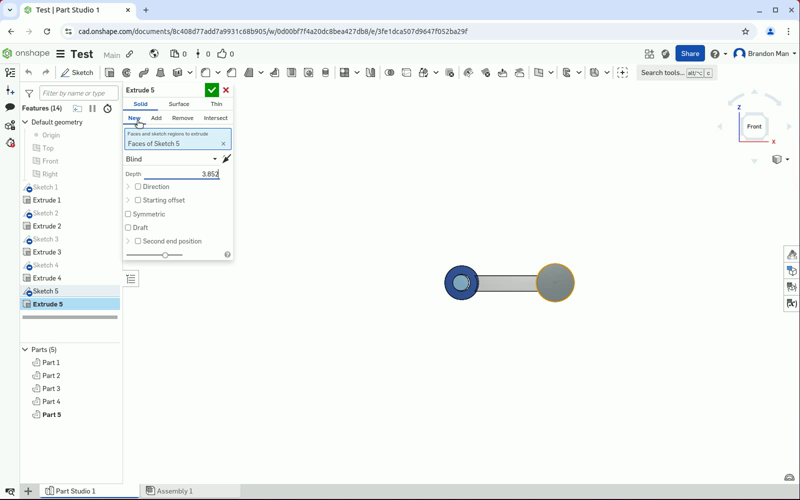
key(tab, 3)
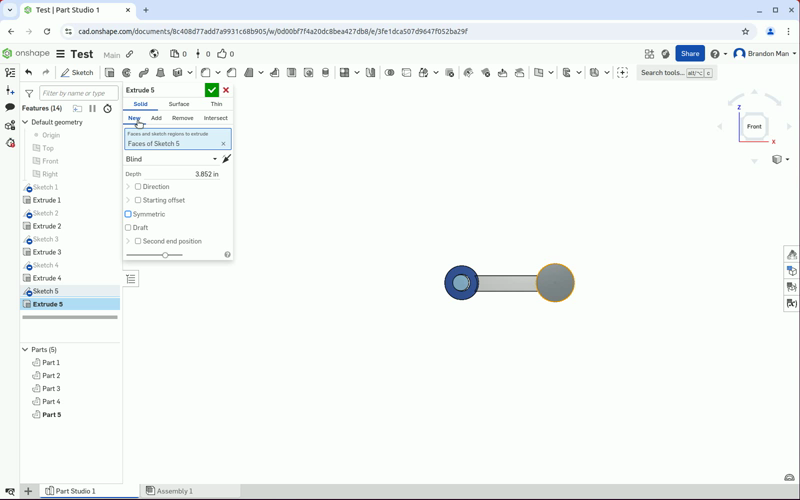
key(space)
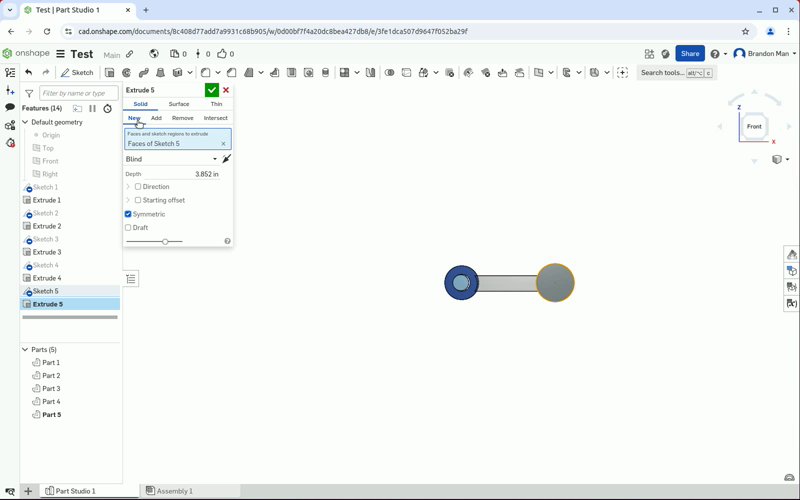
key(enter)
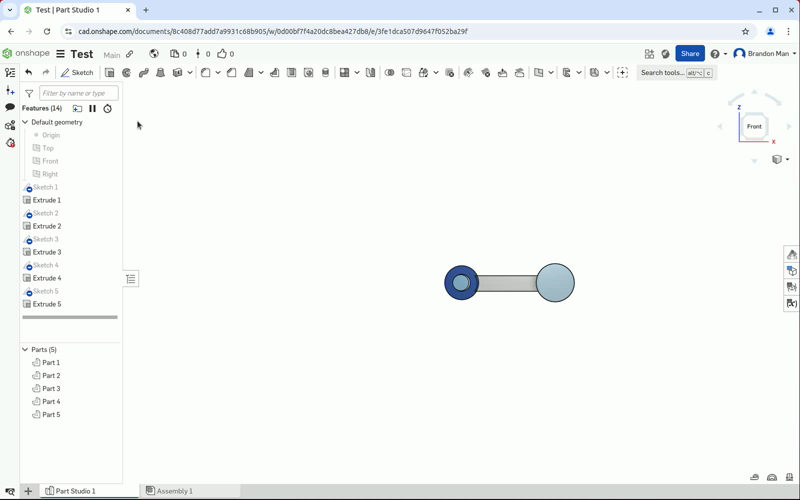
key(shift+h)
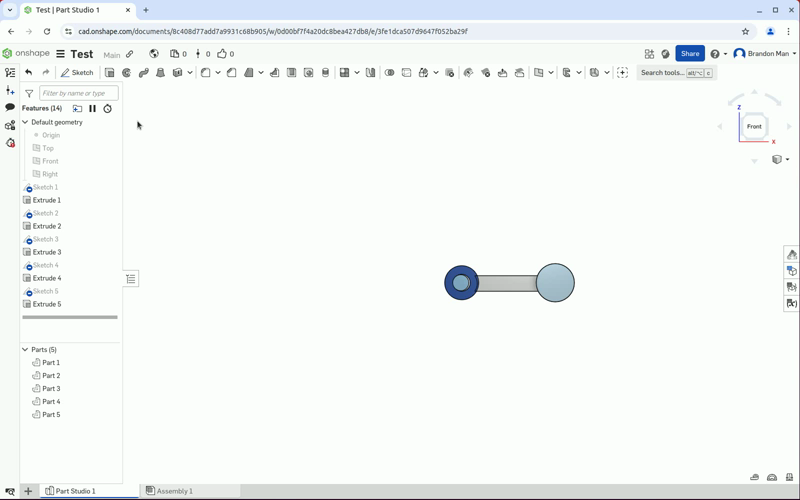
key(shift+h)
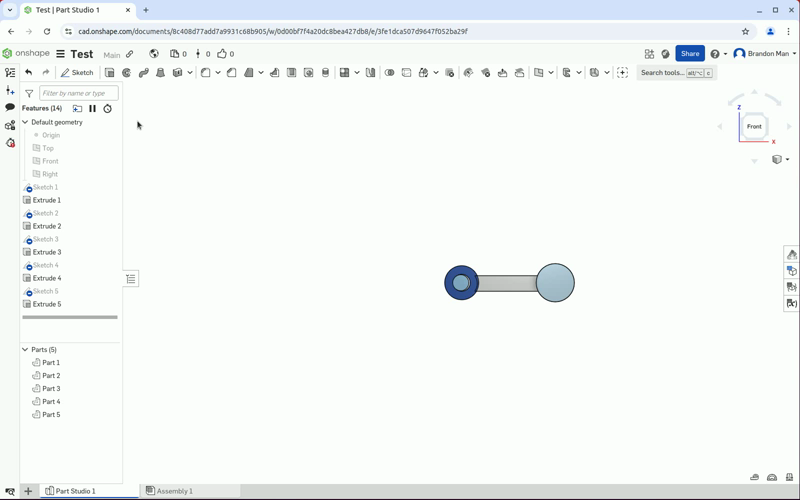
mouse_move(73, 189)
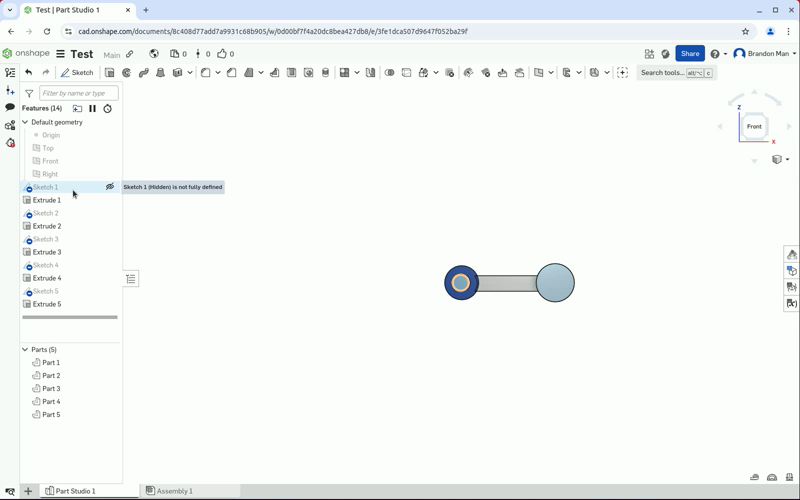
click(73, 189)
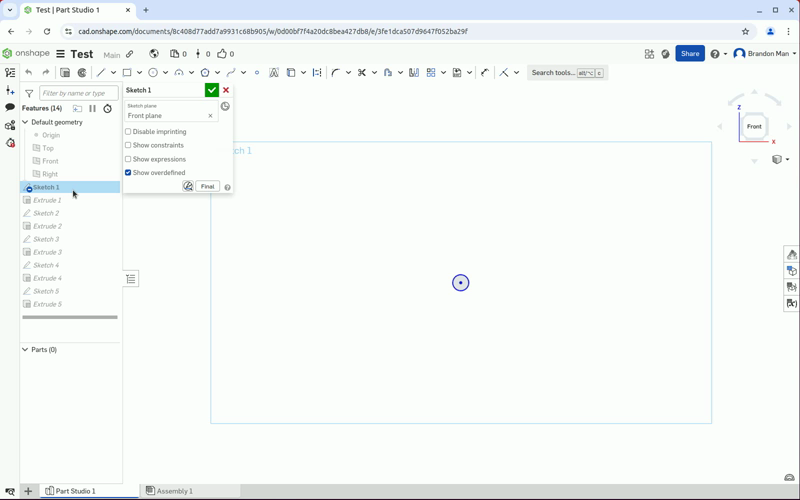
mouse_move(229, 92)
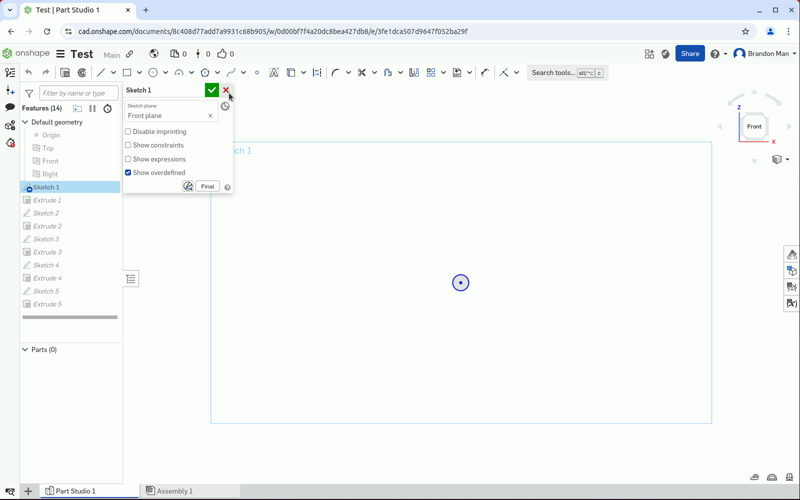
click(229, 92)
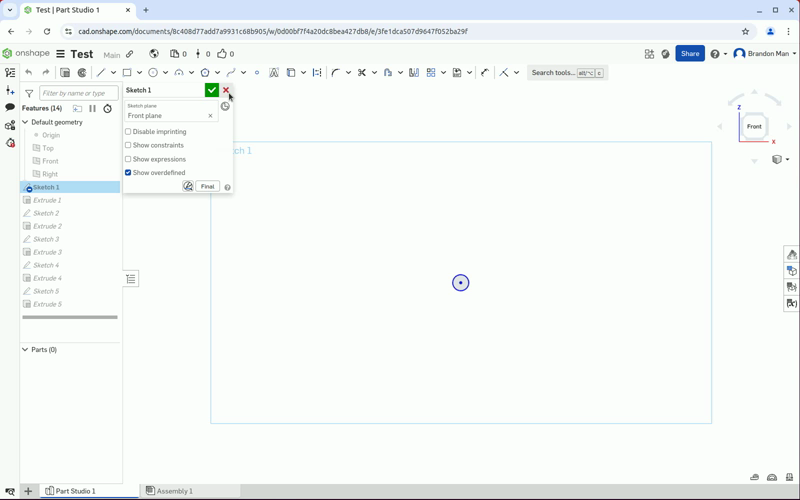
key(shift+s)
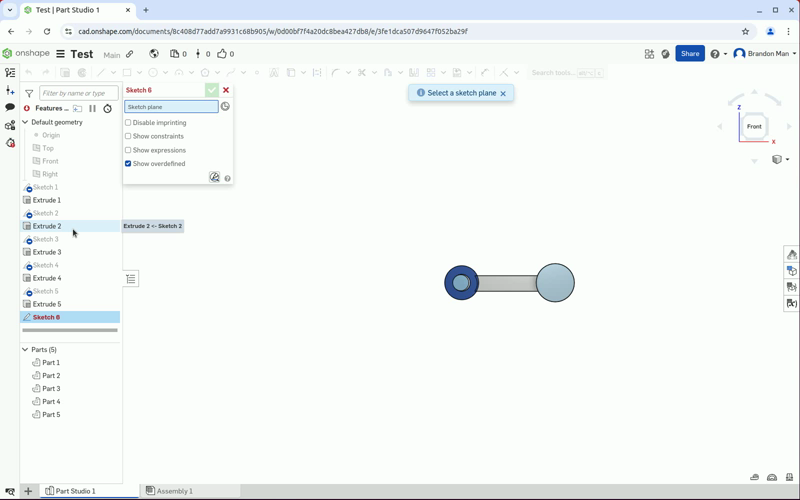
scroll(3)
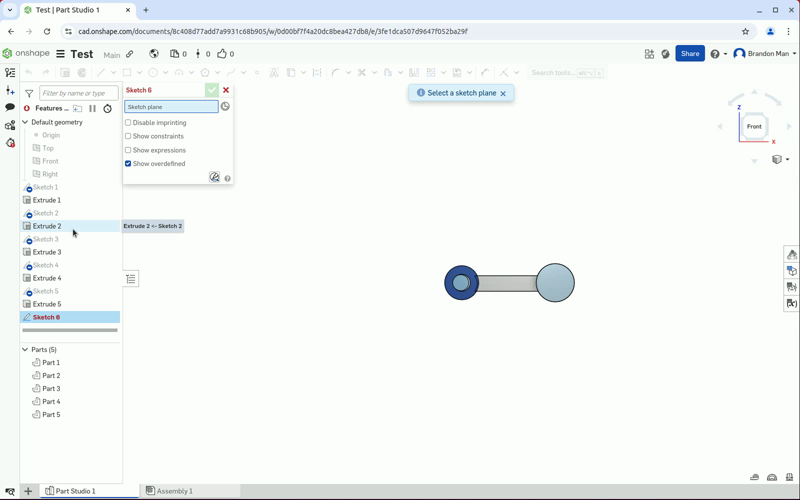
mouse_move(73, 163)
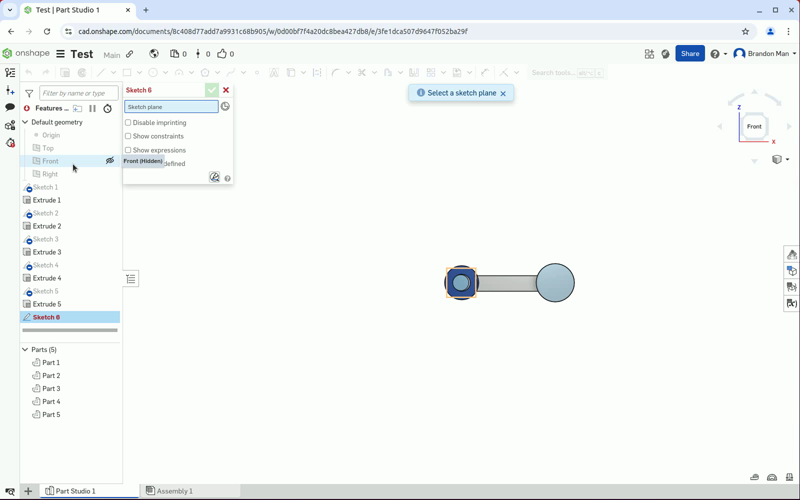
click(73, 163)
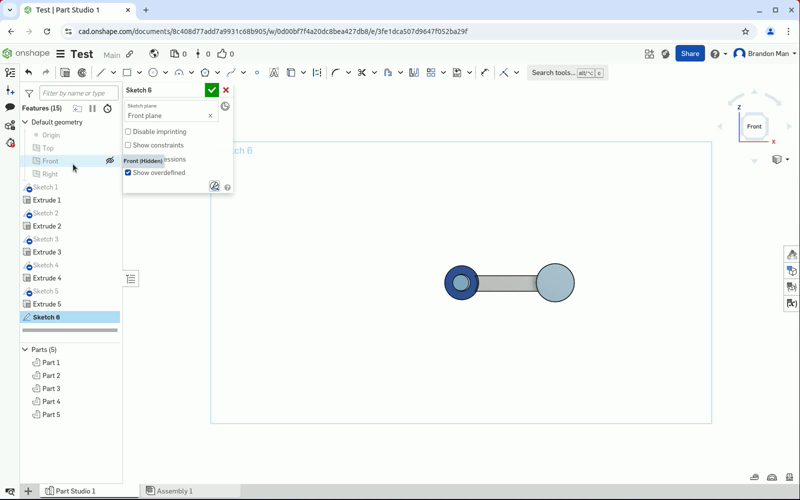
mouse_move(73, 352)
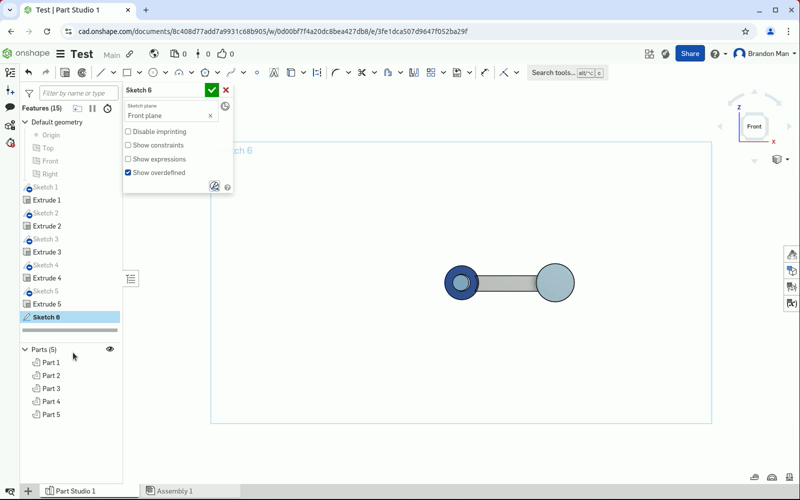
key(y)
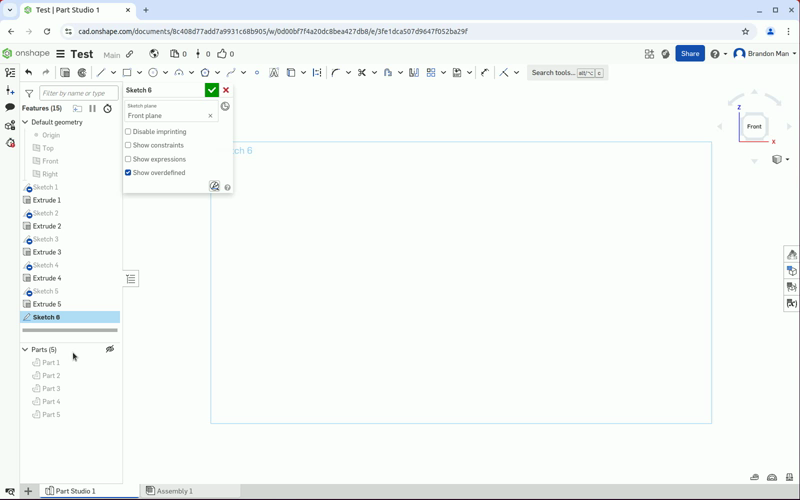
key(a)
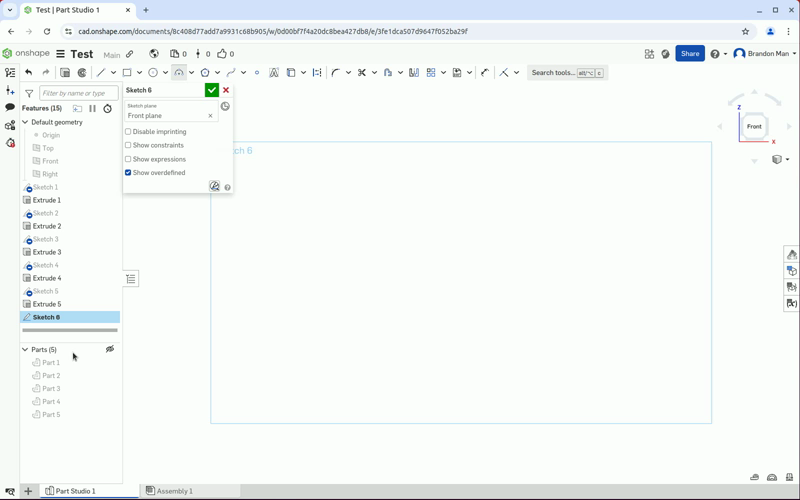
key_down(shift)
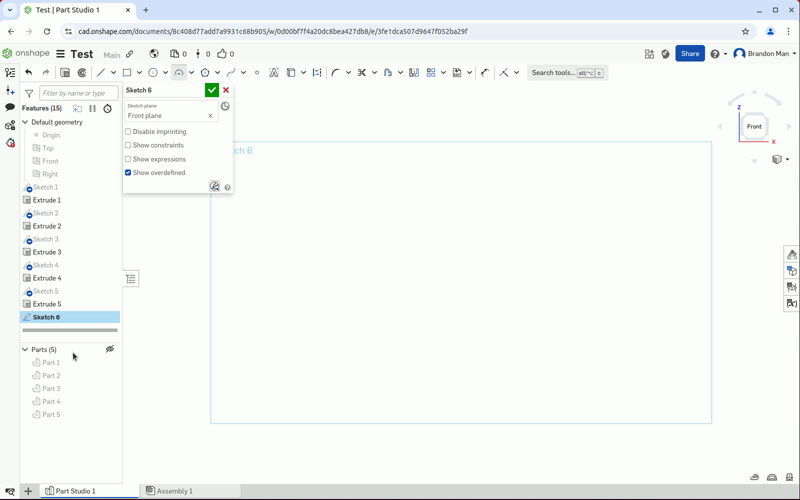
mouse_move(540, 295)
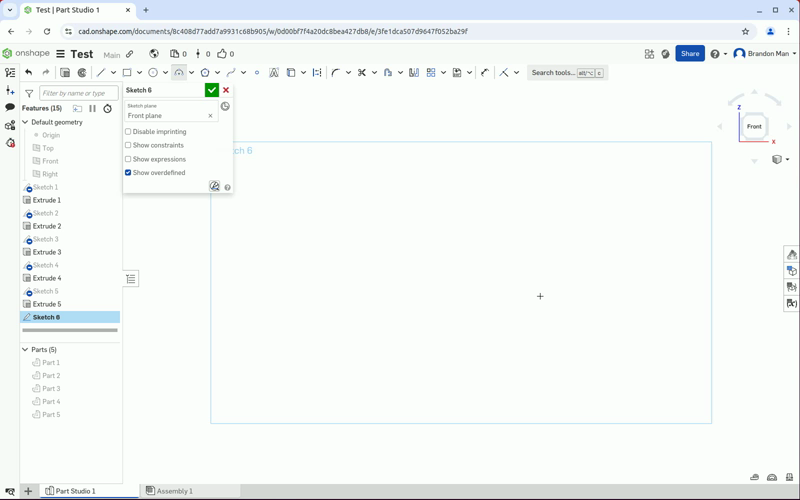
click(540, 295)
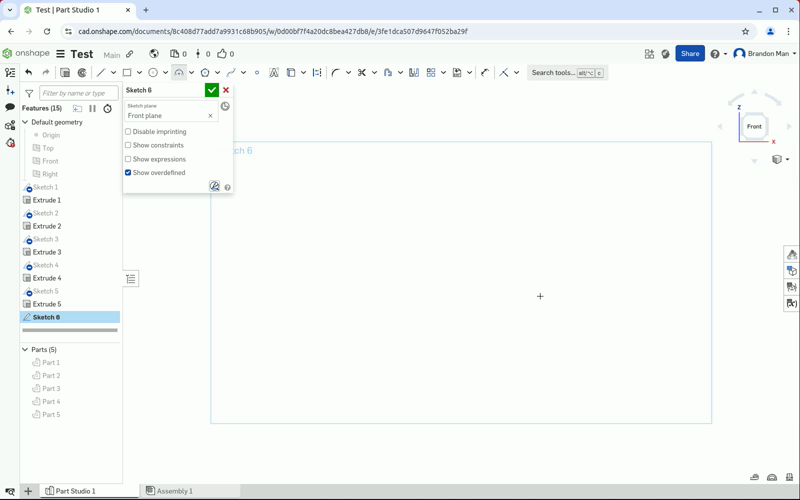
key_up(shift)
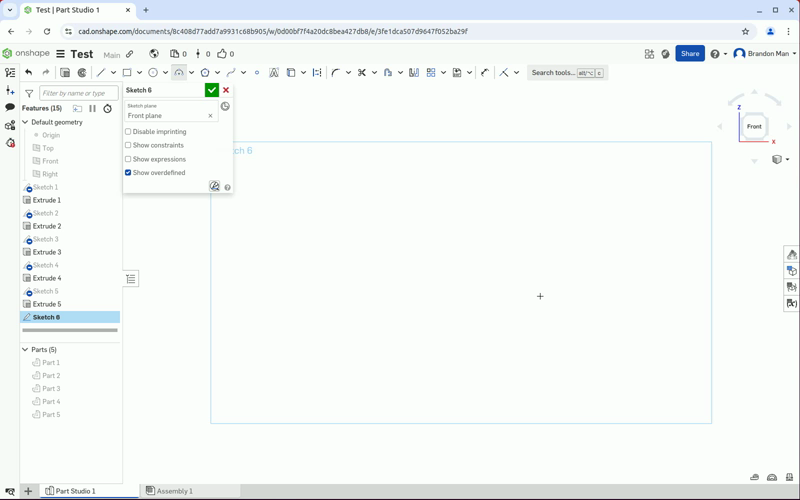
key_down(shift)
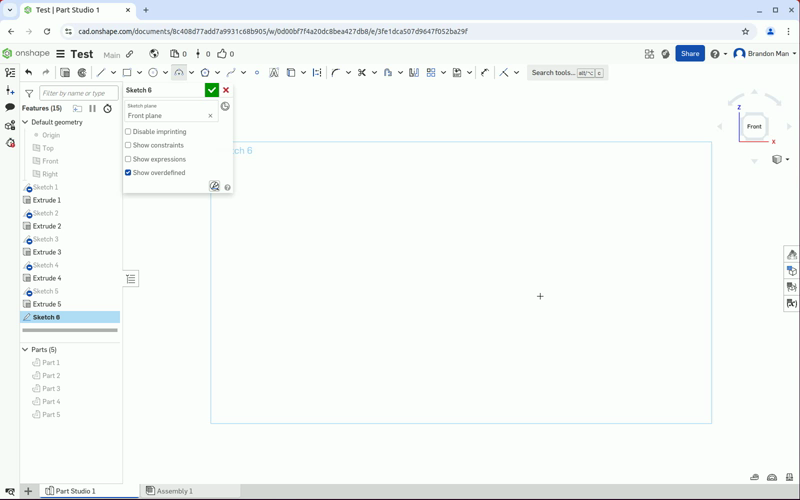
mouse_move(540, 268)
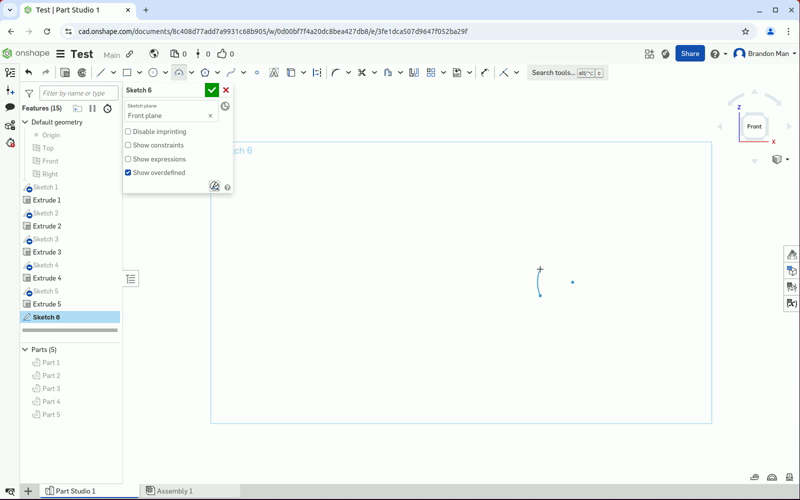
click(540, 268)
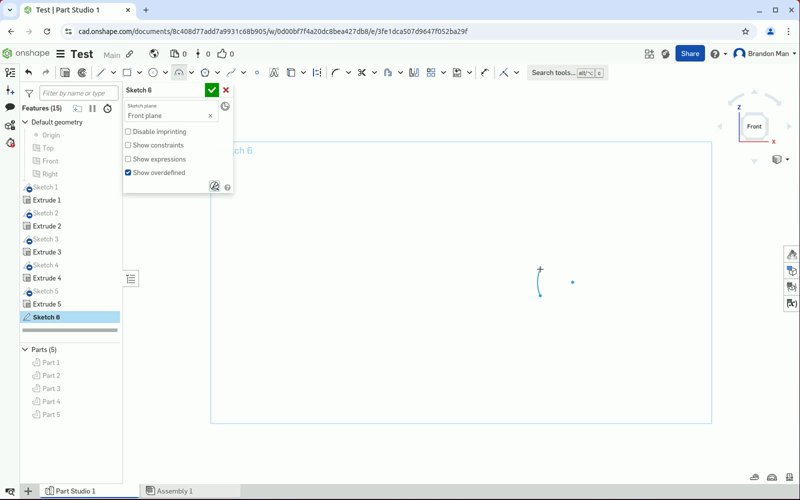
mouse_move(574, 282)
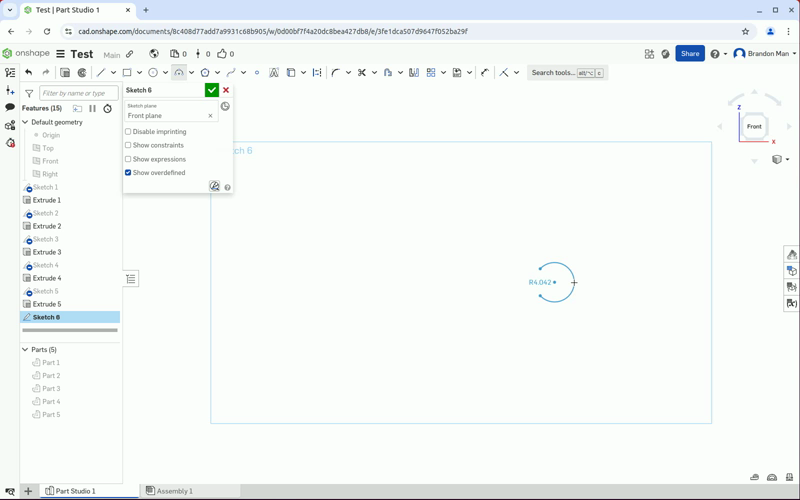
click(574, 282)
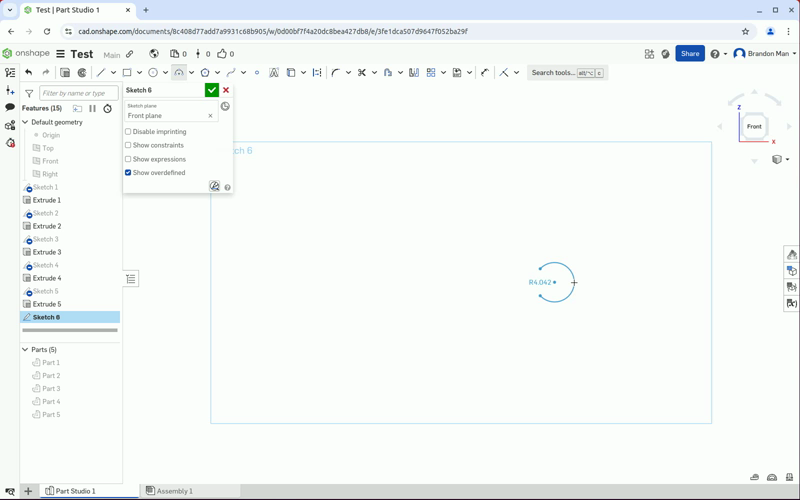
key_up(shift)
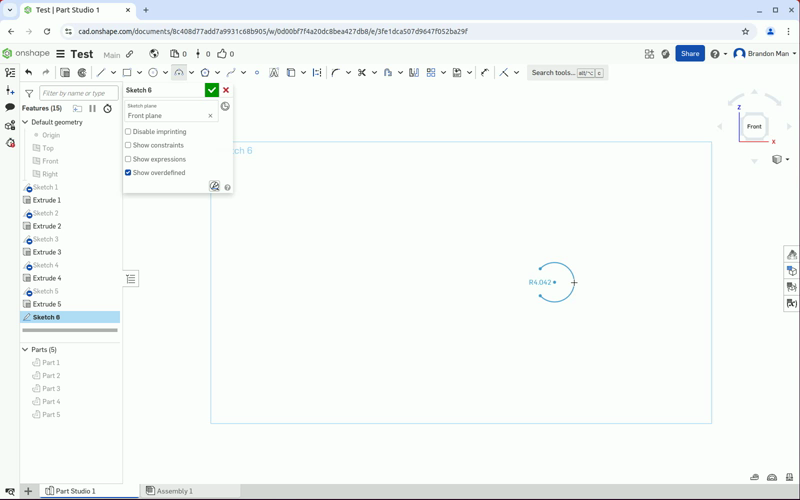
key(esc)
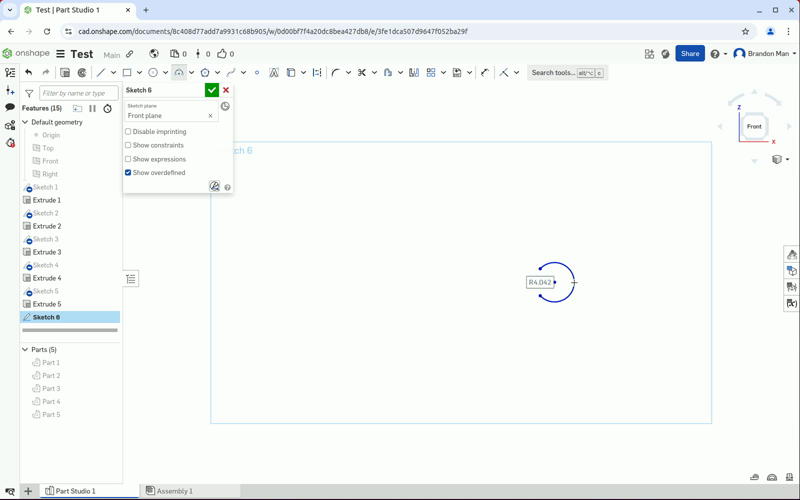
key(l)
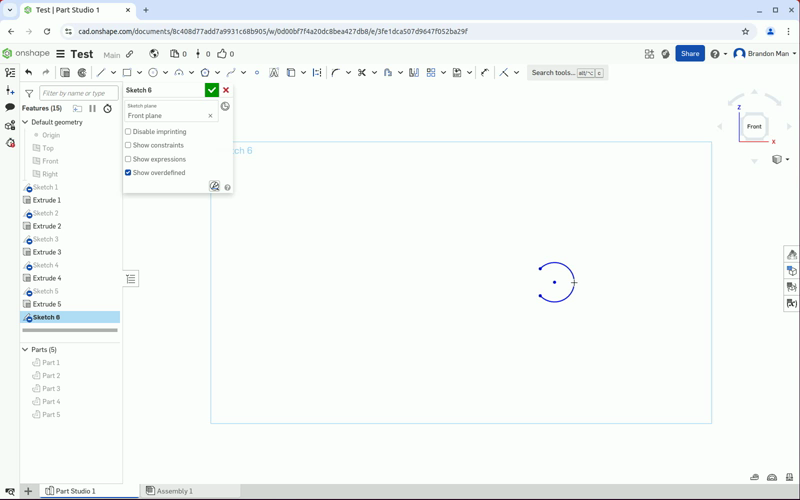
mouse_move(540, 268)
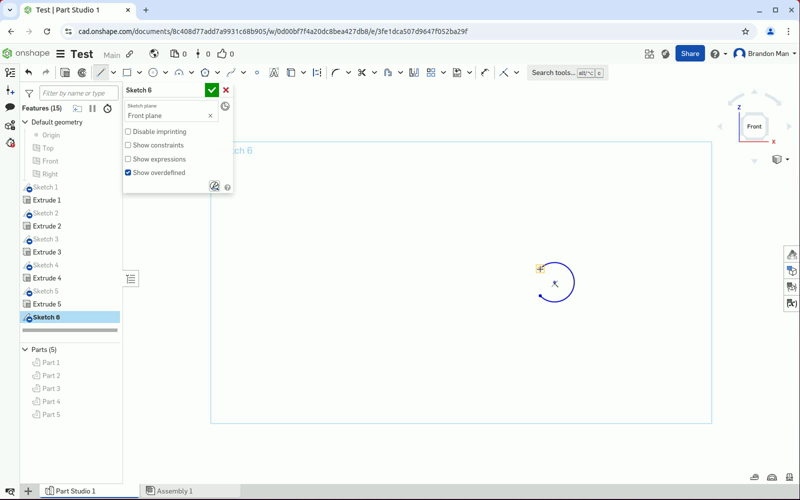
click(540, 268)
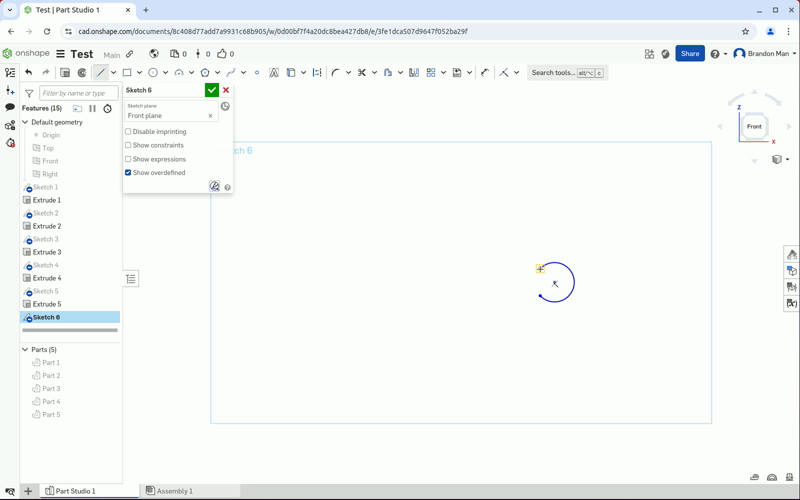
key_down(shift)
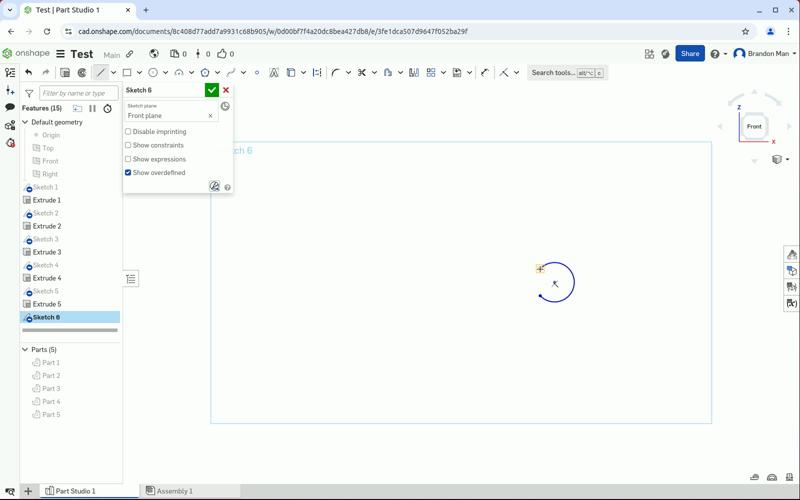
mouse_move(570, 268)
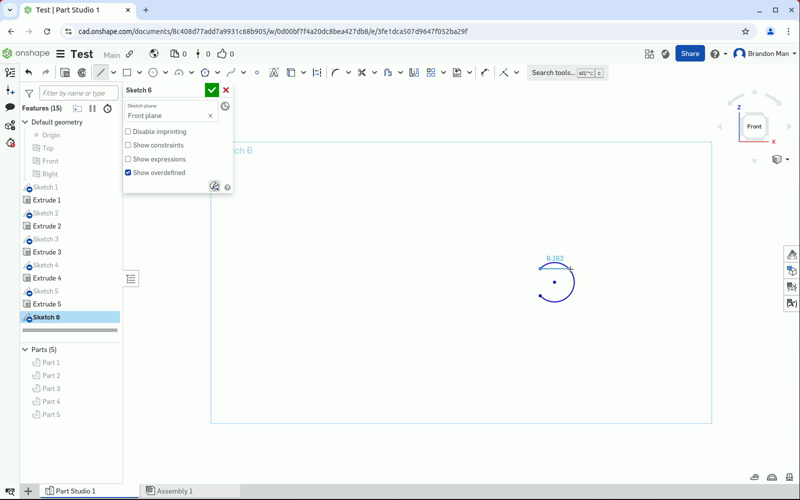
mouse_move(540, 274)
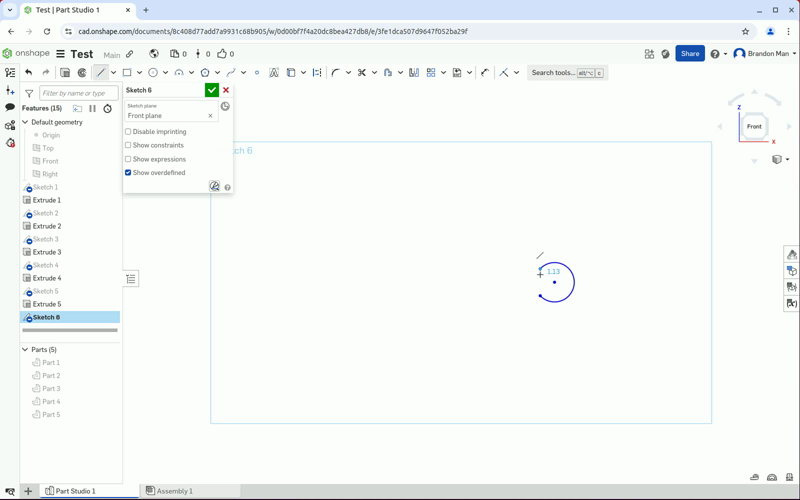
scroll(6)
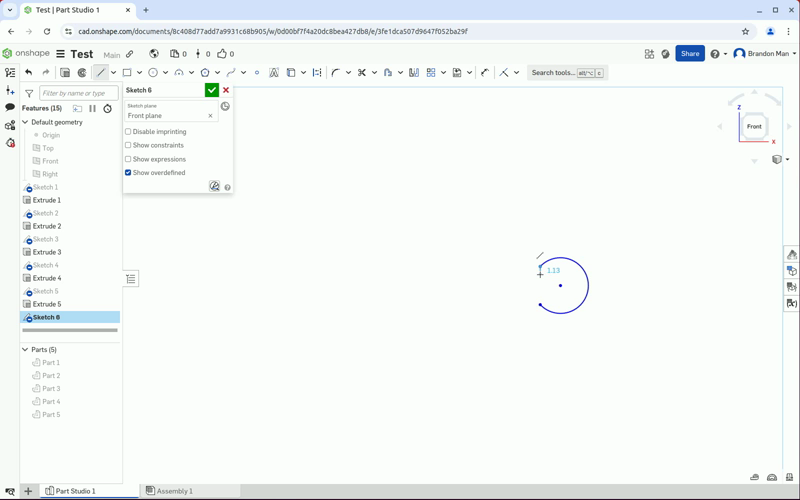
scroll(6)
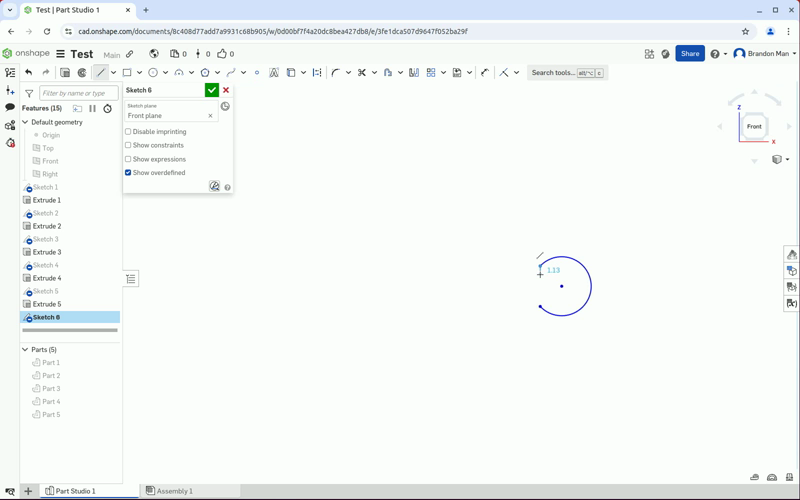
scroll(6)
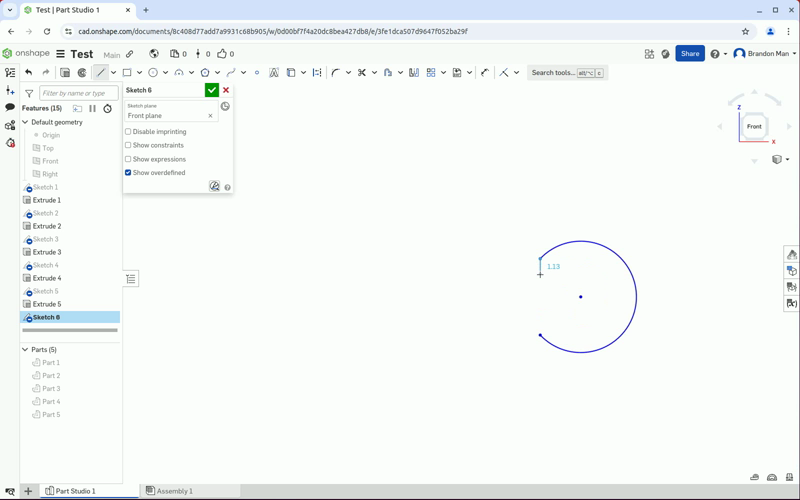
scroll(6)
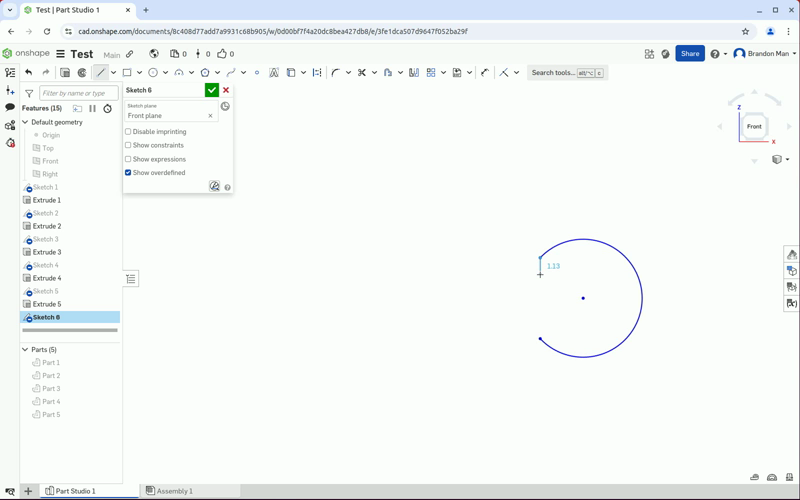
scroll(6)
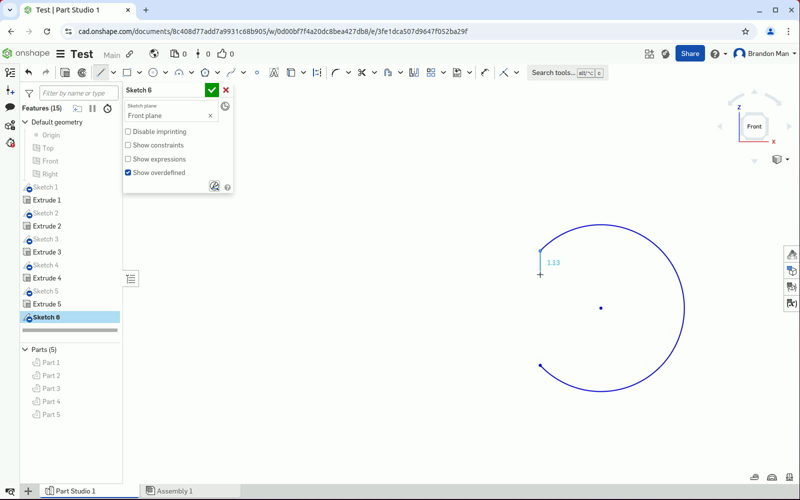
scroll(6)
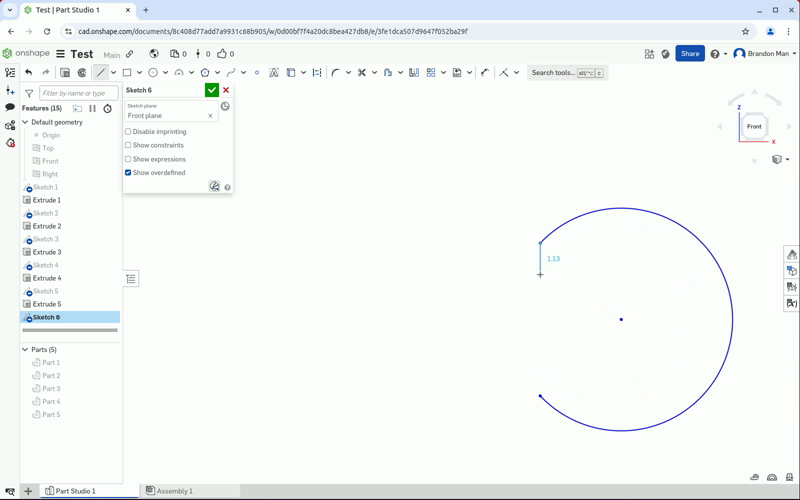
scroll(6)
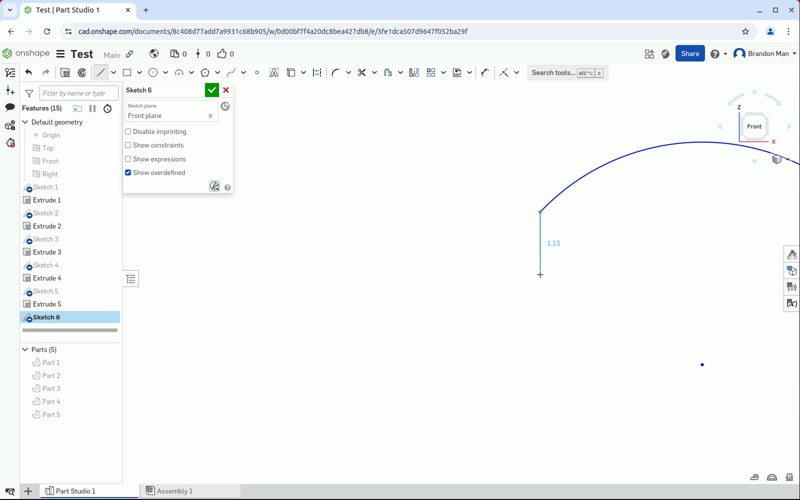
click(540, 274)
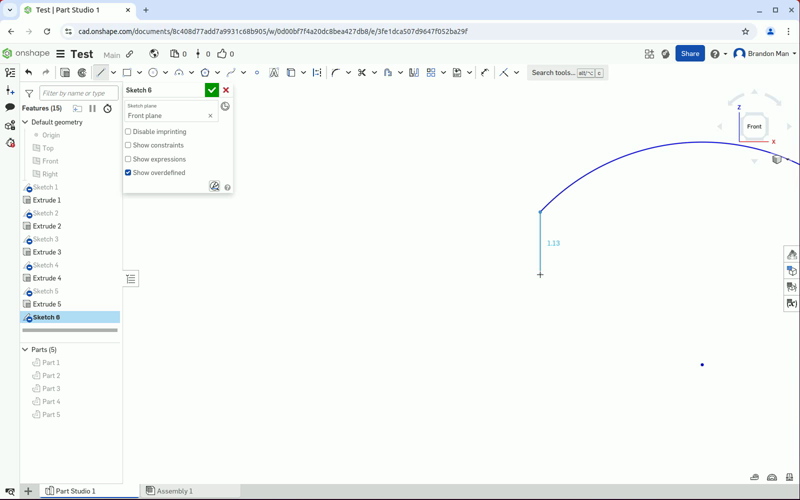
scroll(-6)
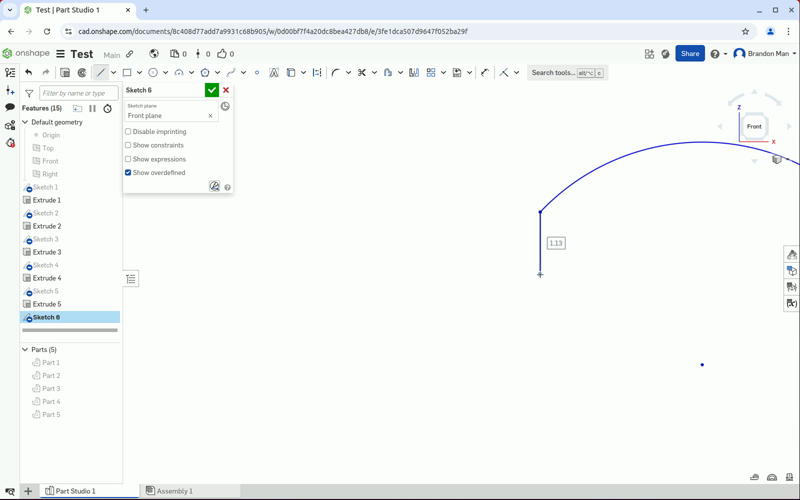
scroll(-6)
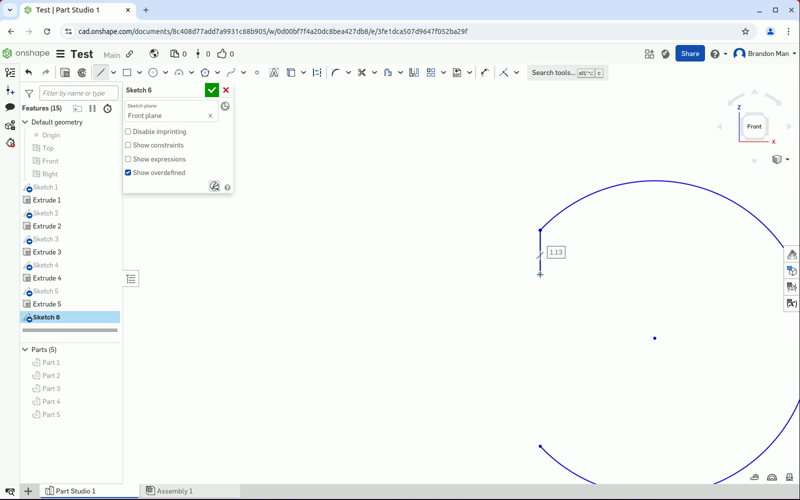
scroll(-6)
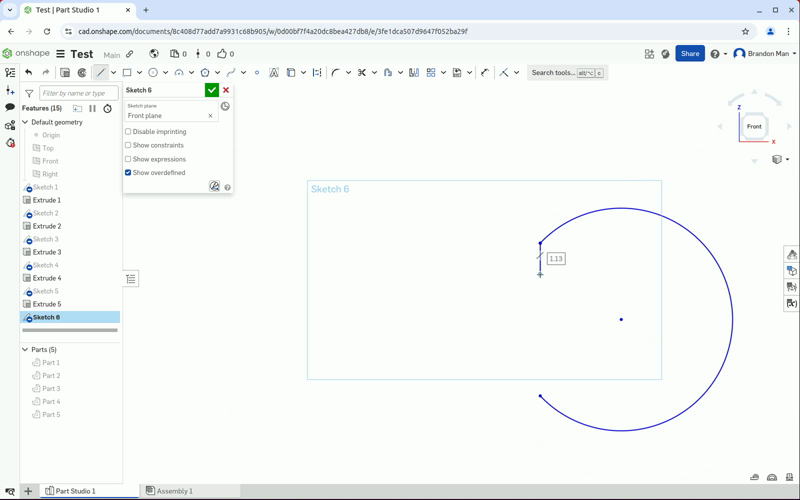
scroll(-6)
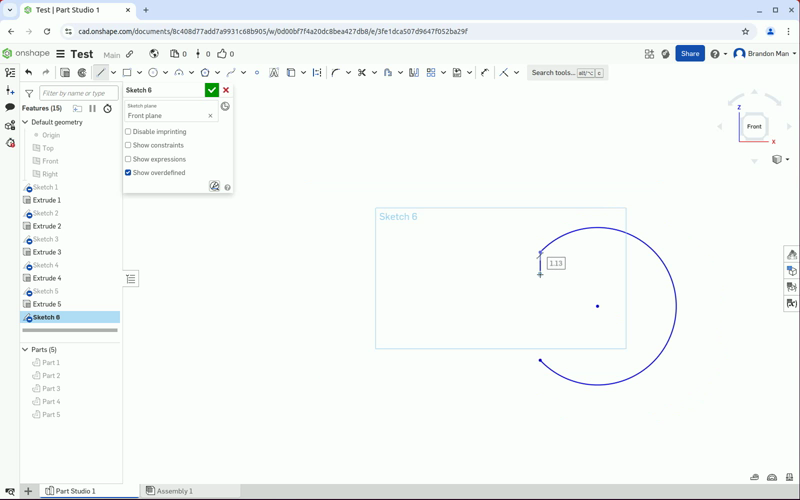
scroll(-6)
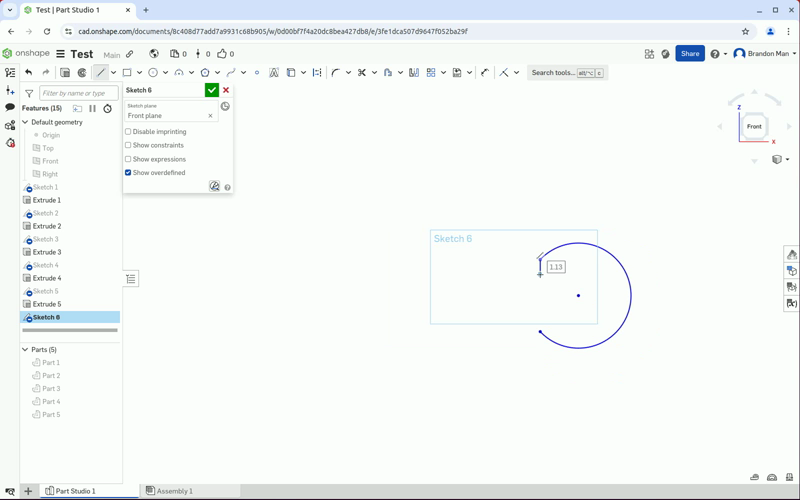
scroll(-6)
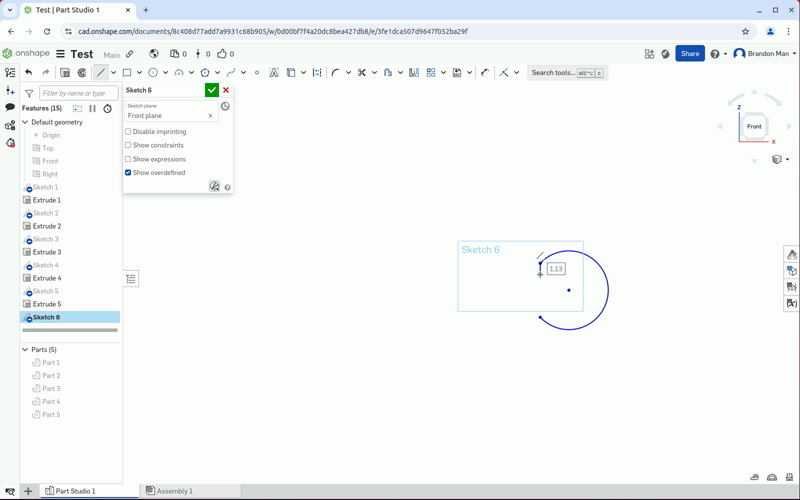
scroll(-6)
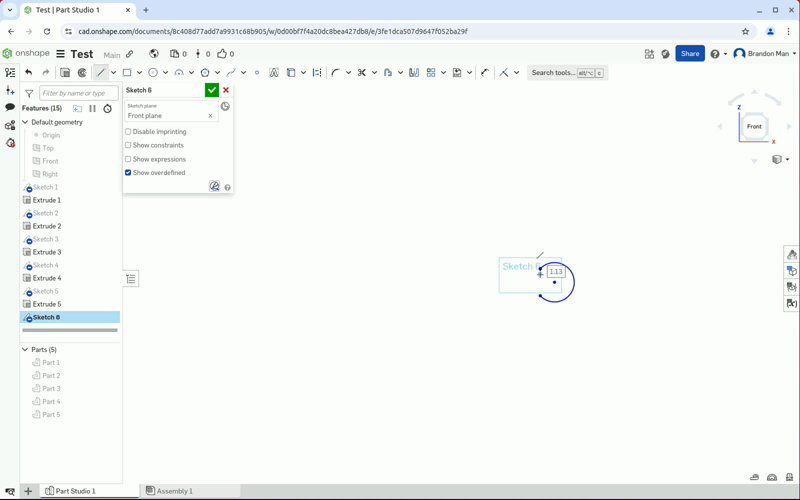
key_up(shift)
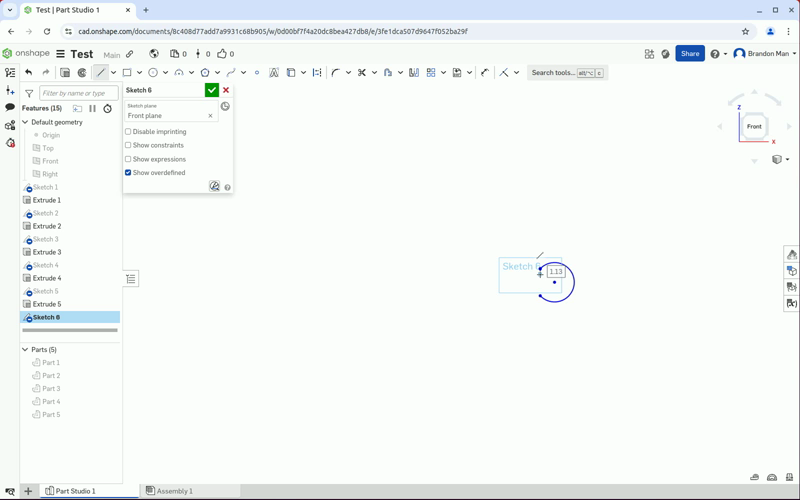
key(esc)
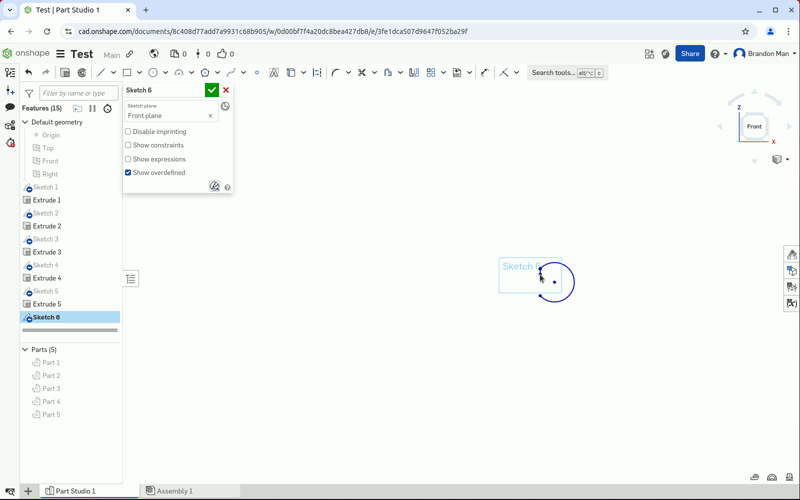
key(a)
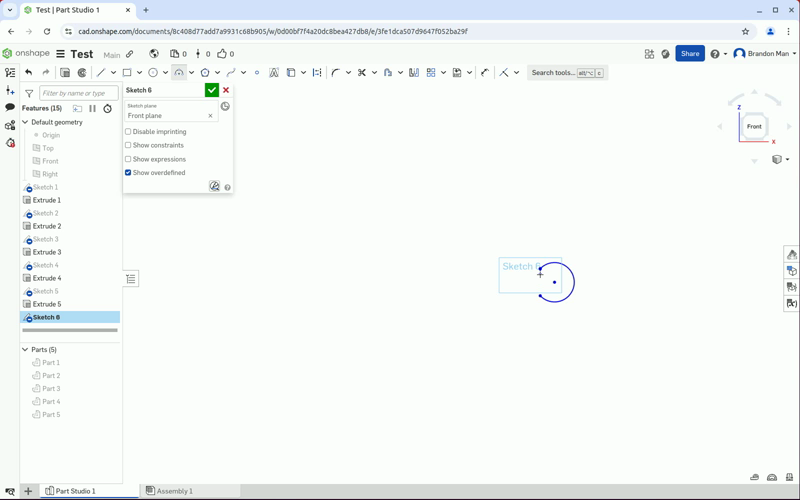
mouse_move(540, 274)
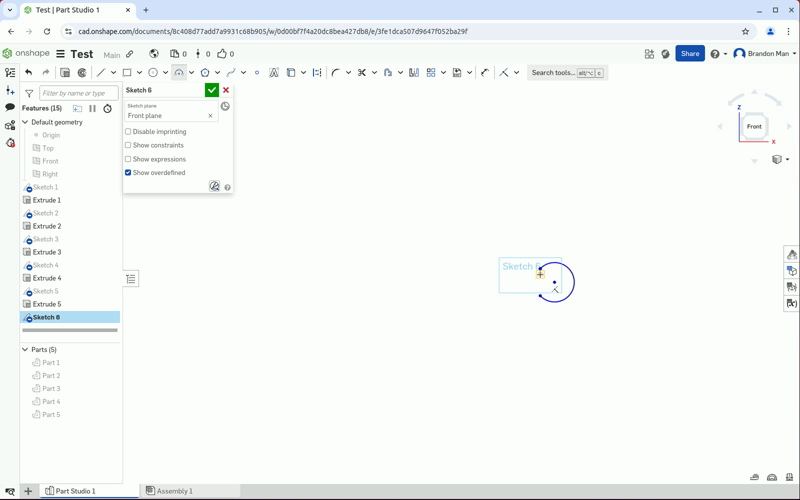
click(540, 274)
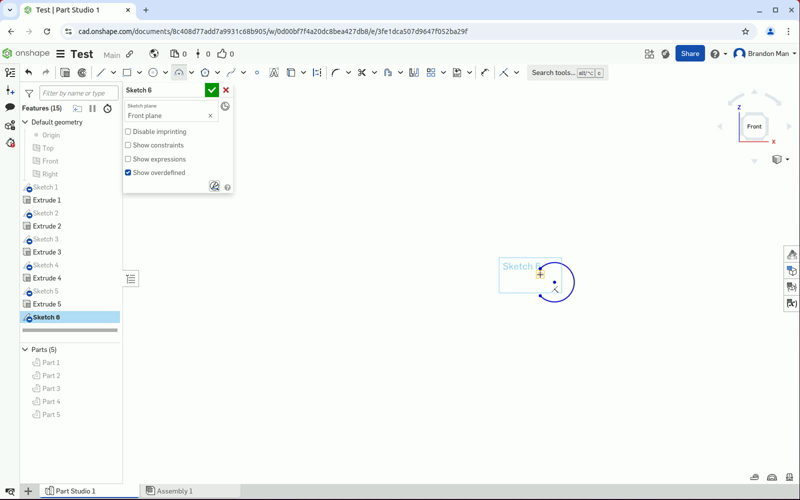
key_down(shift)
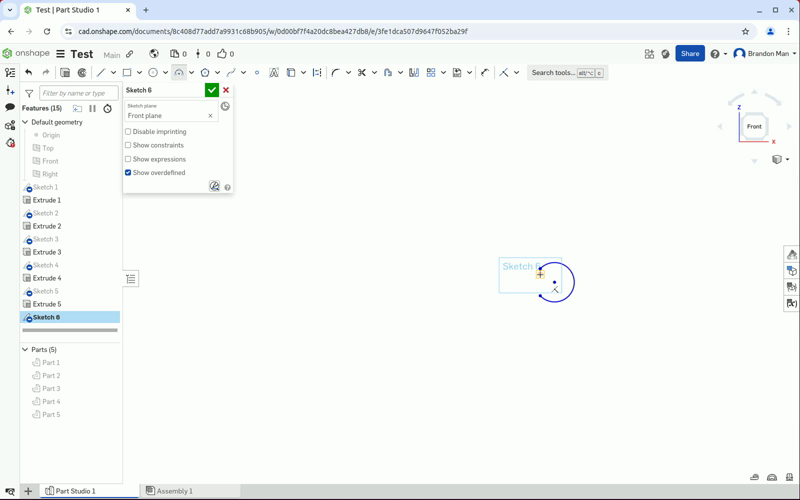
mouse_move(540, 290)
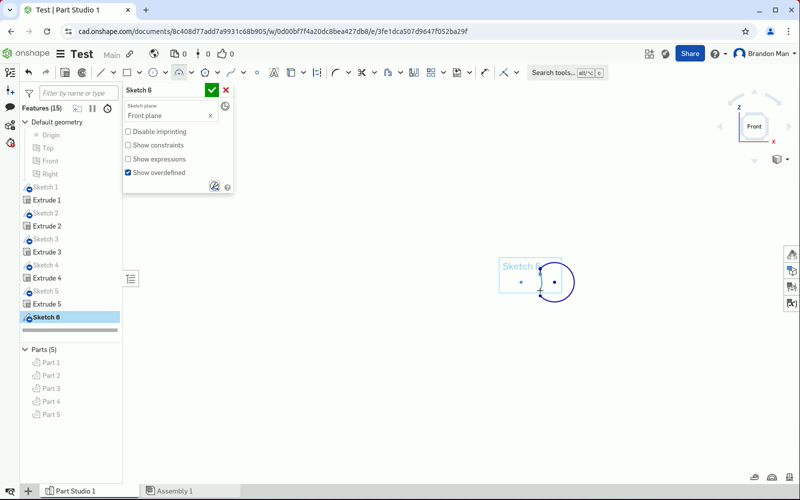
click(540, 290)
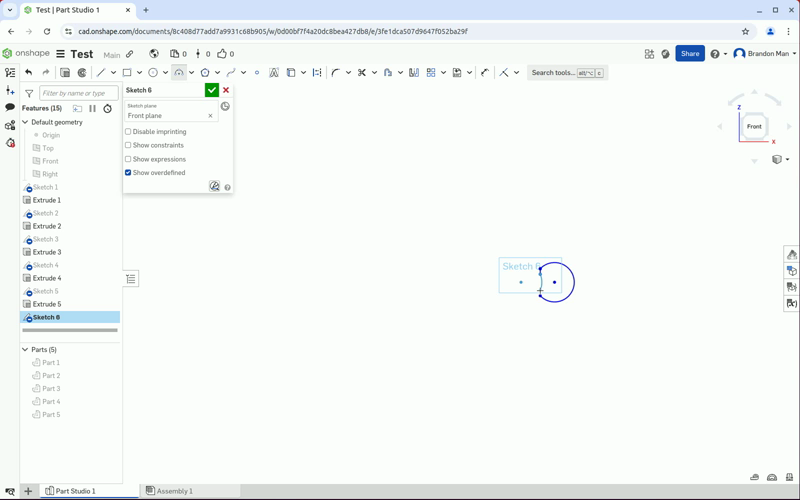
mouse_move(538, 282)
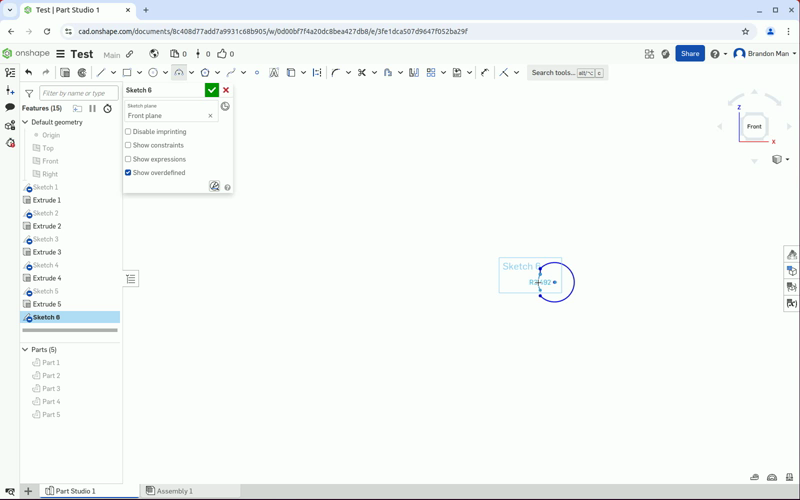
click(538, 282)
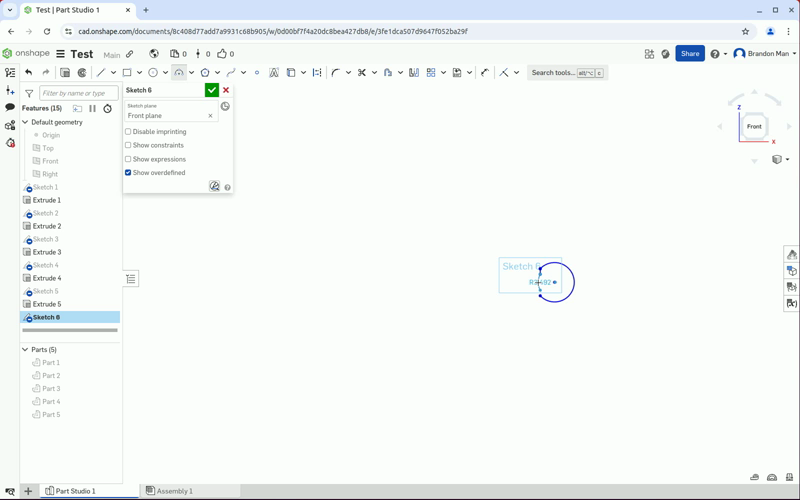
key_up(shift)
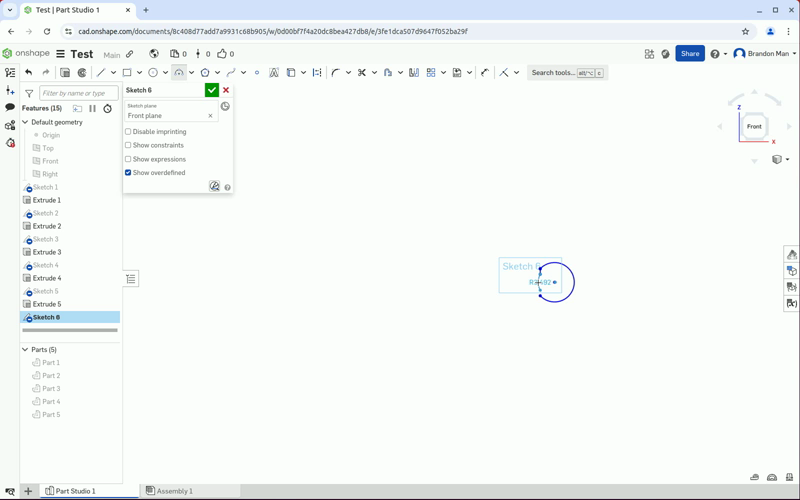
key(esc)
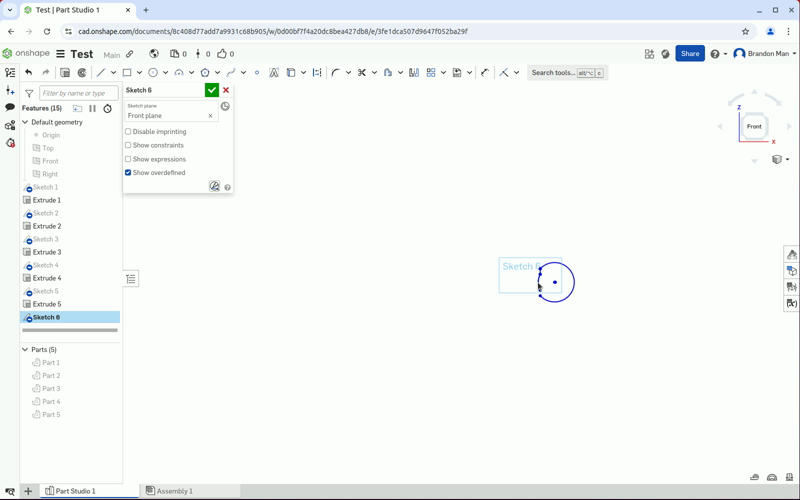
key(l)
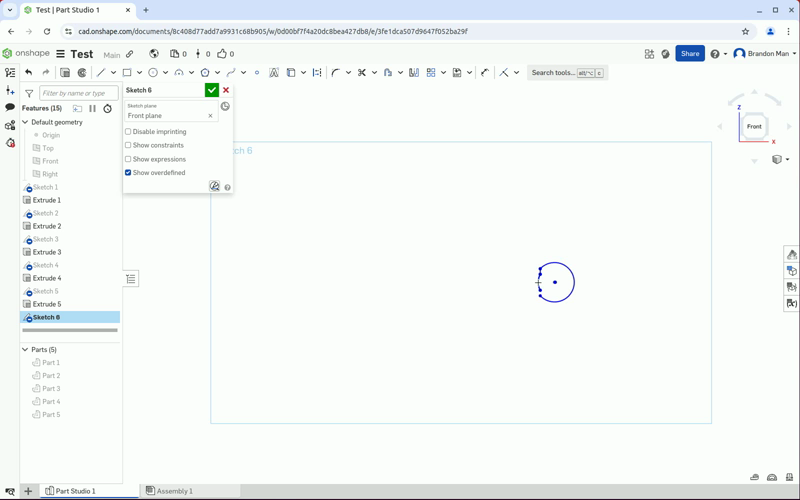
mouse_move(540, 290)
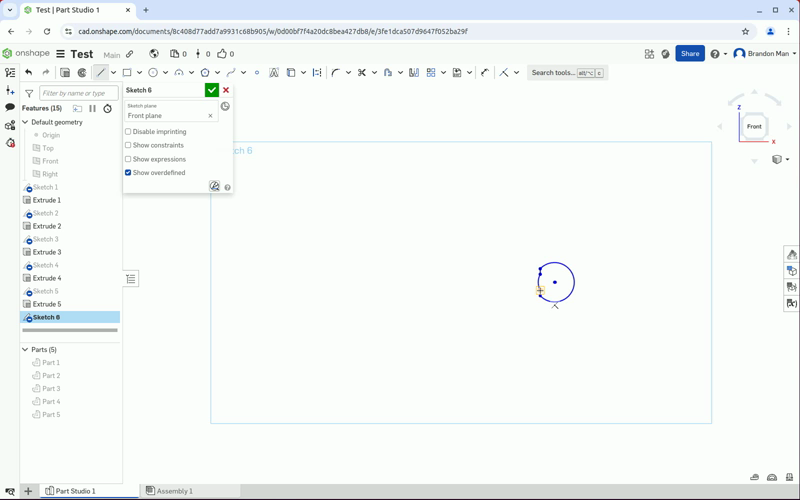
click(540, 290)
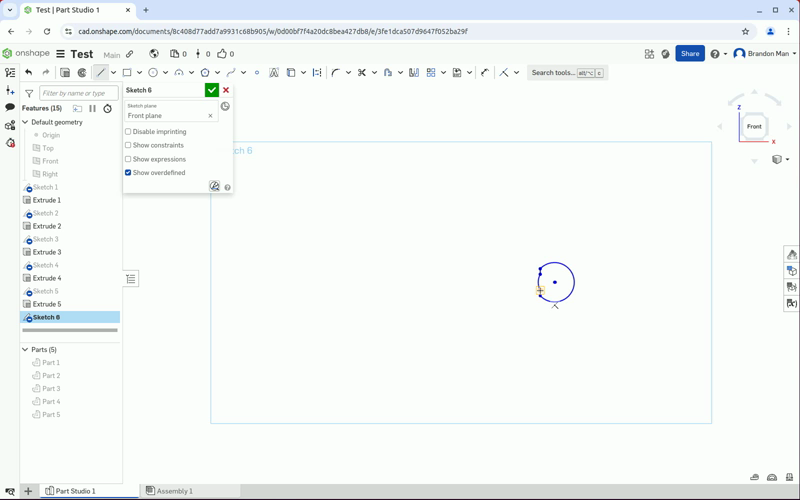
mouse_move(570, 290)
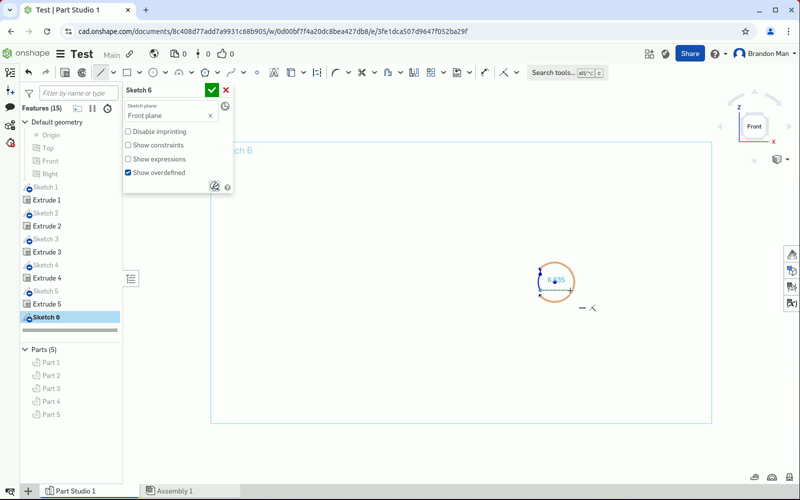
key_down(shift)
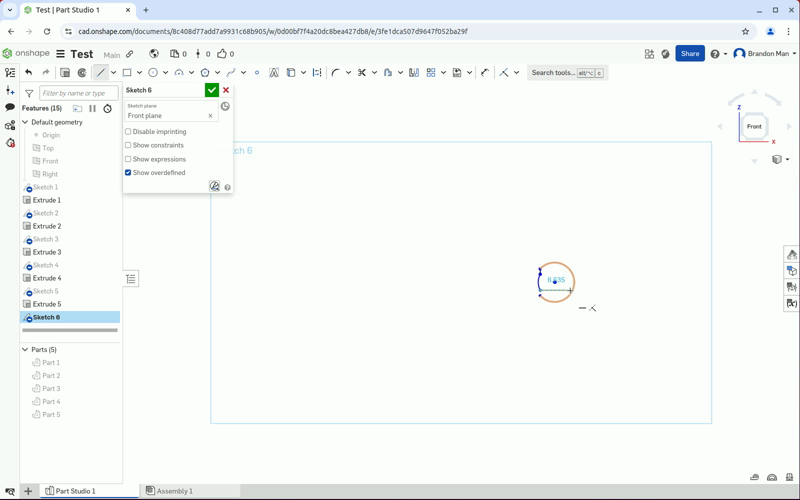
mouse_move(540, 295)
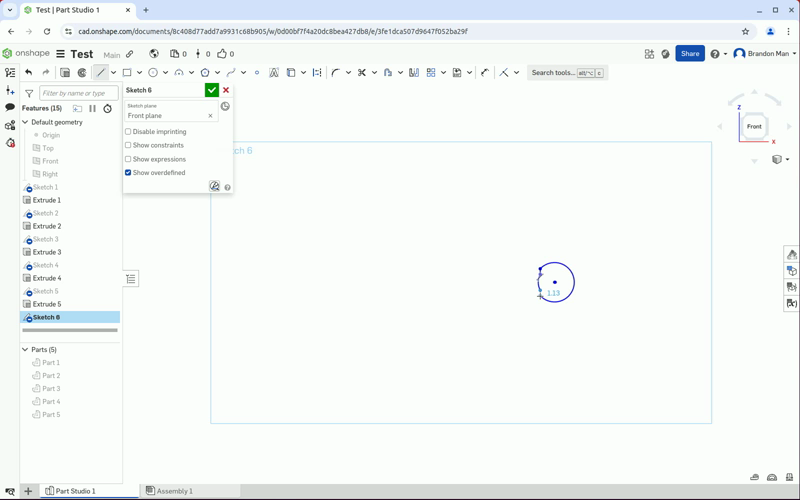
scroll(6)
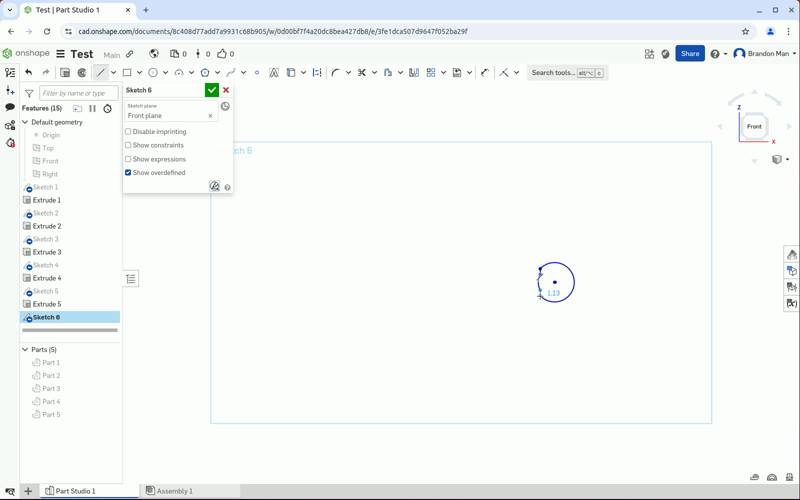
scroll(6)
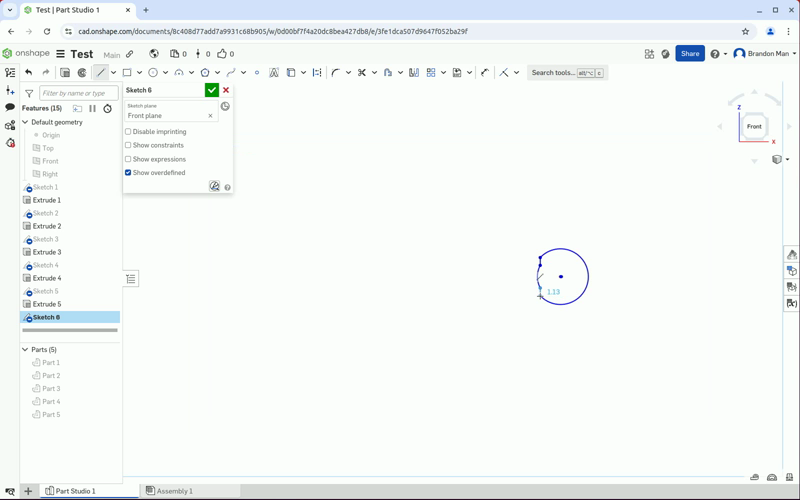
scroll(6)
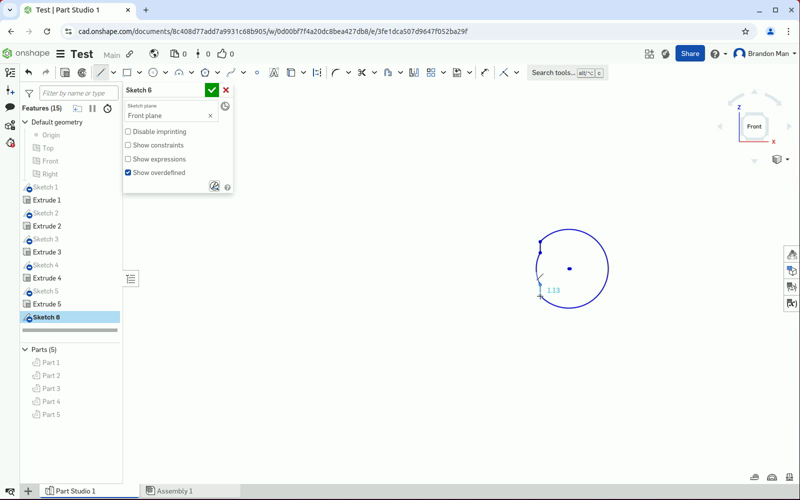
scroll(6)
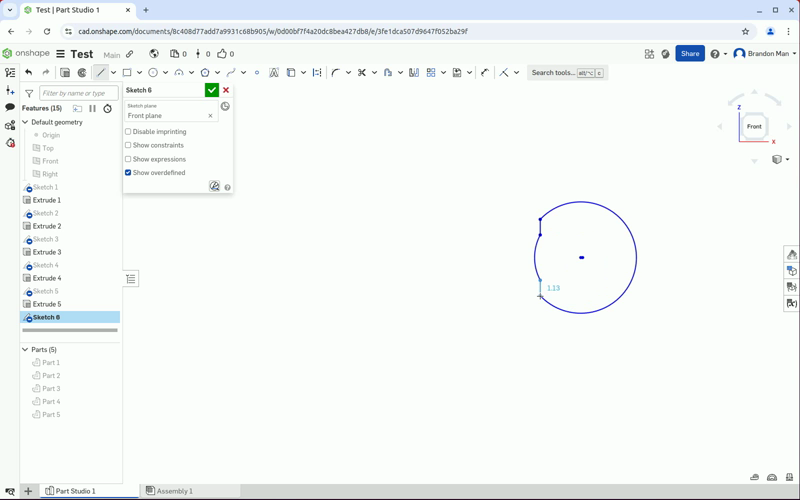
scroll(6)
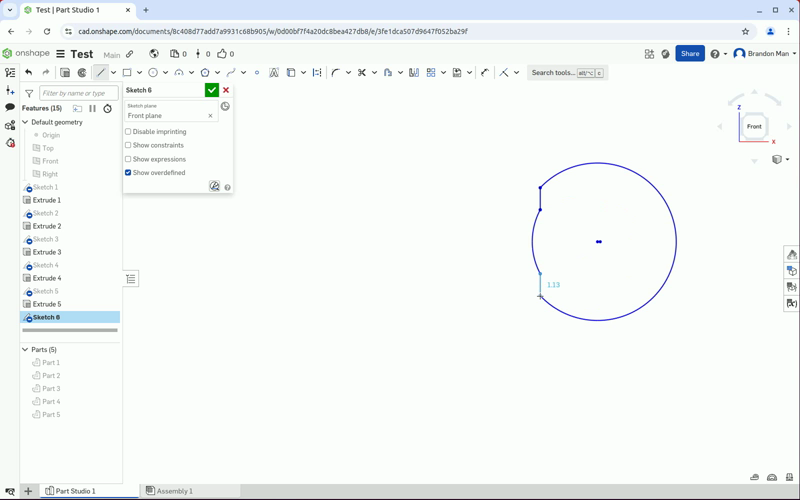
scroll(6)
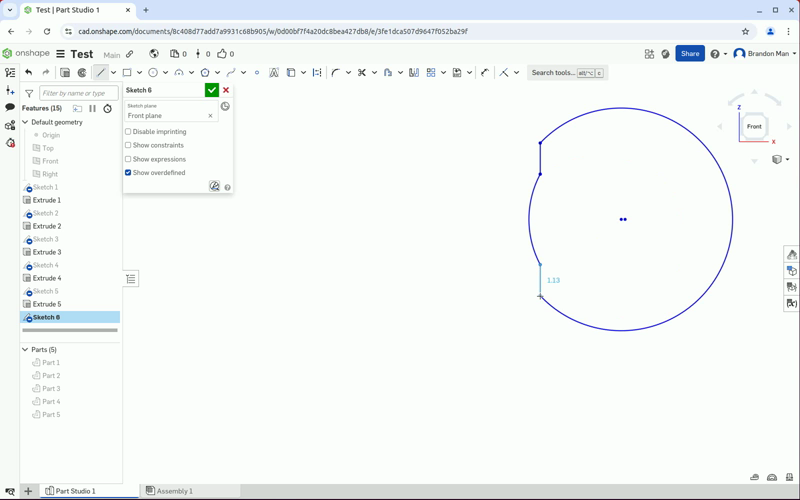
scroll(6)
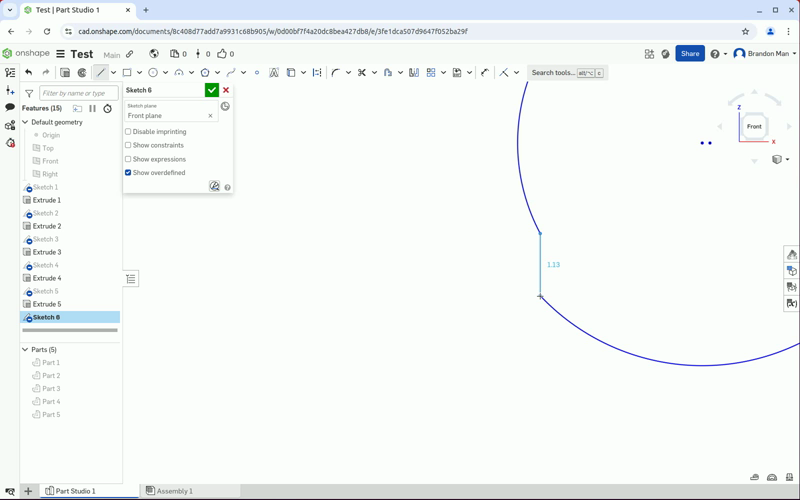
key_up(shift)
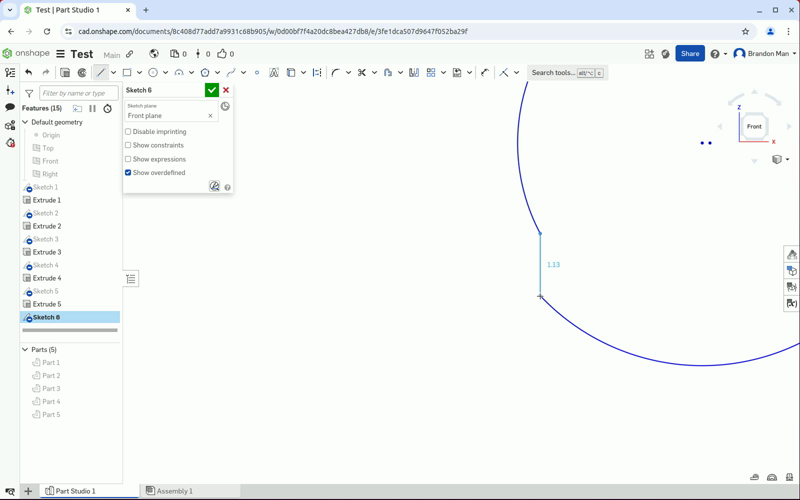
click(540, 295)
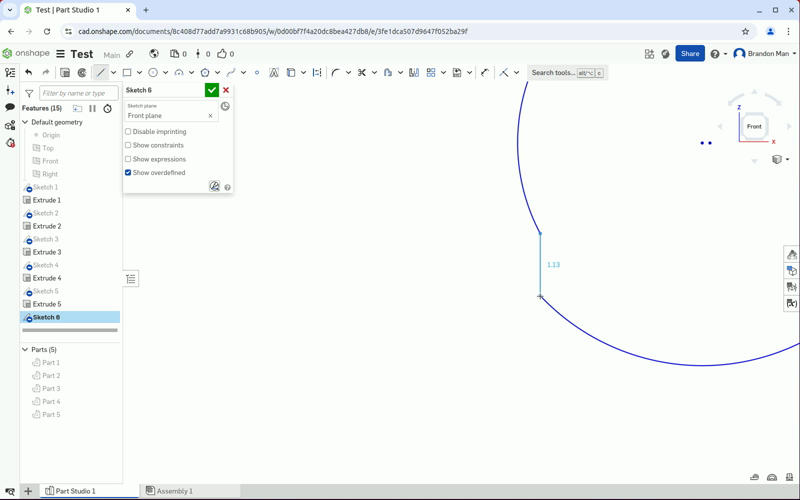
scroll(-6)
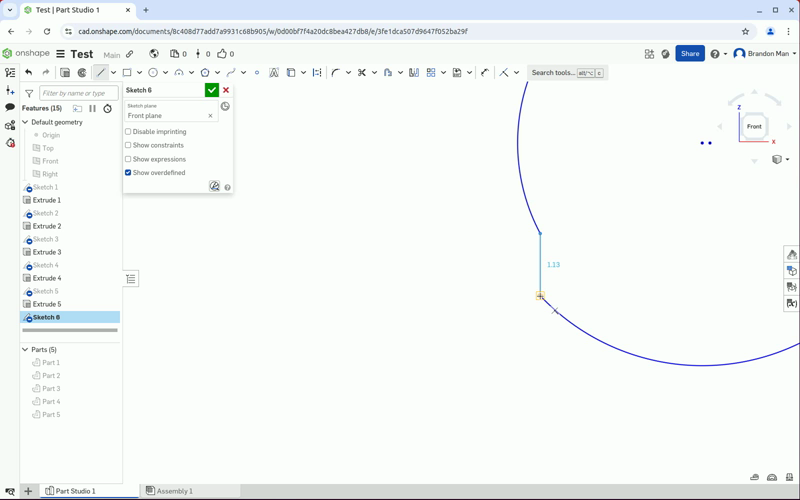
scroll(-6)
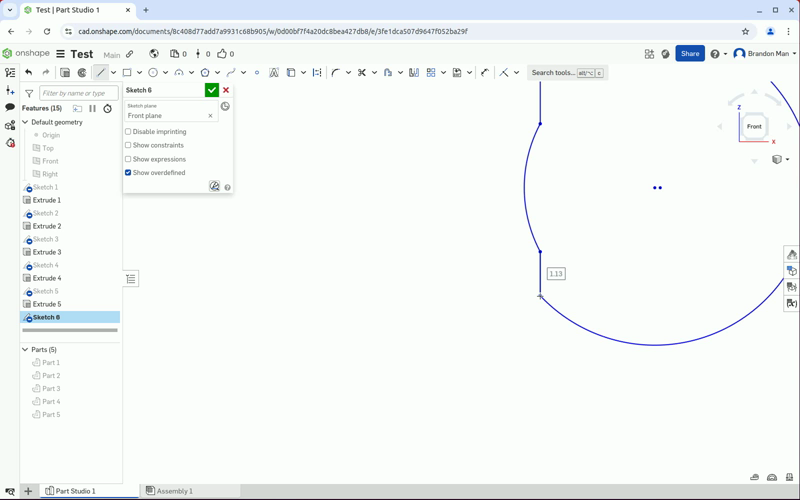
scroll(-6)
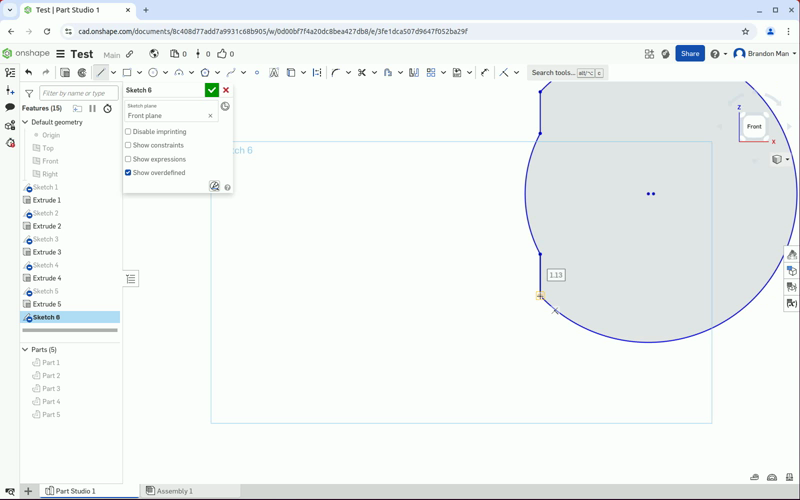
scroll(-6)
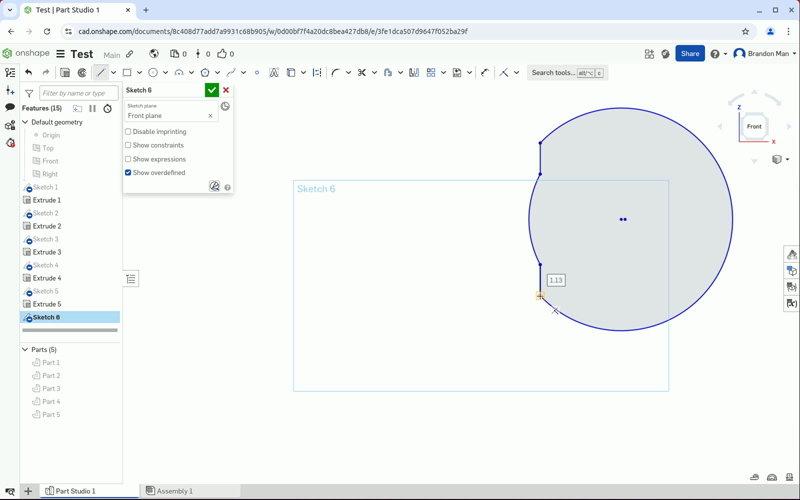
scroll(-6)
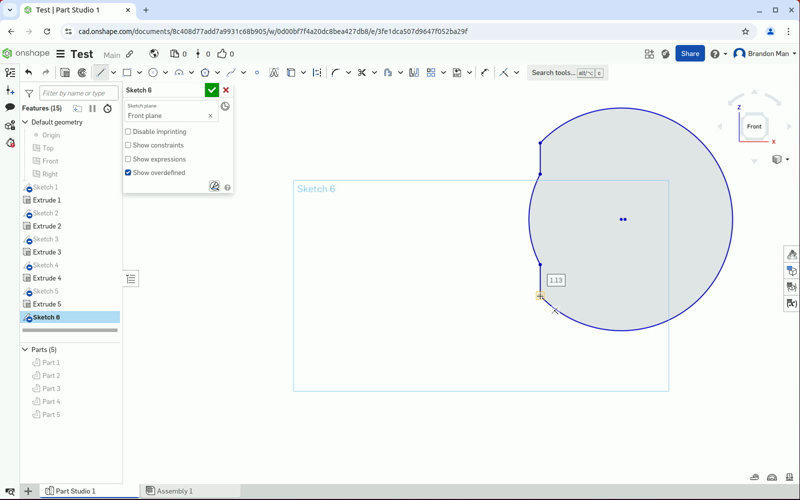
scroll(-6)
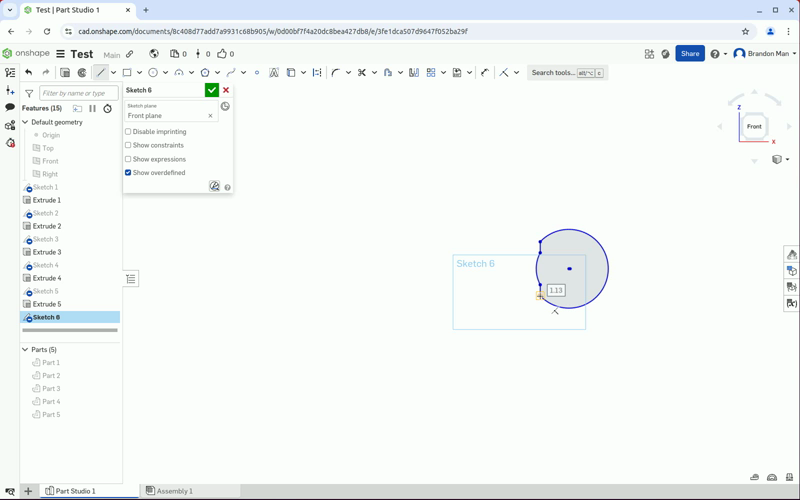
scroll(-6)
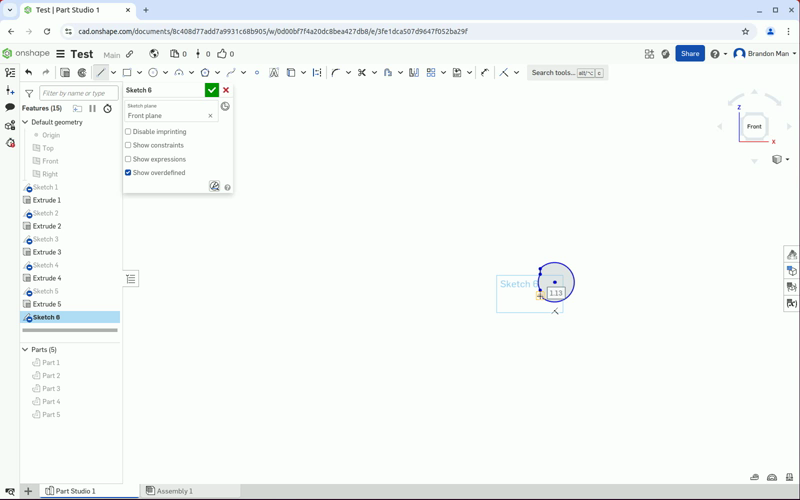
key(esc)
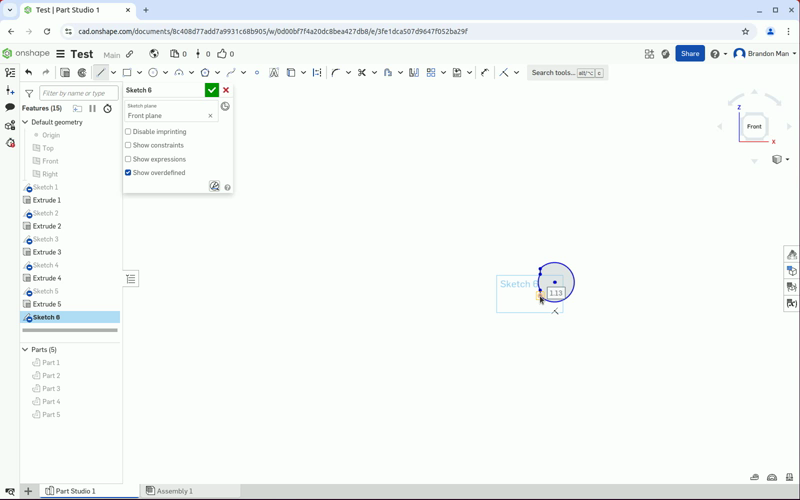
key(c)
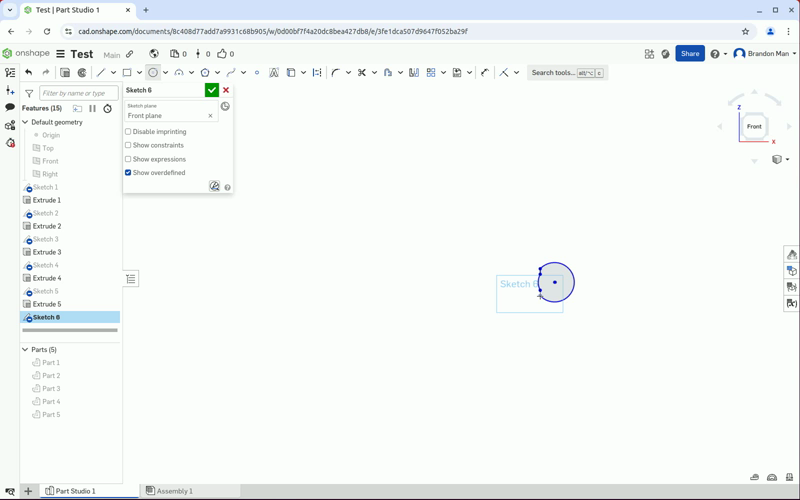
key_down(shift)
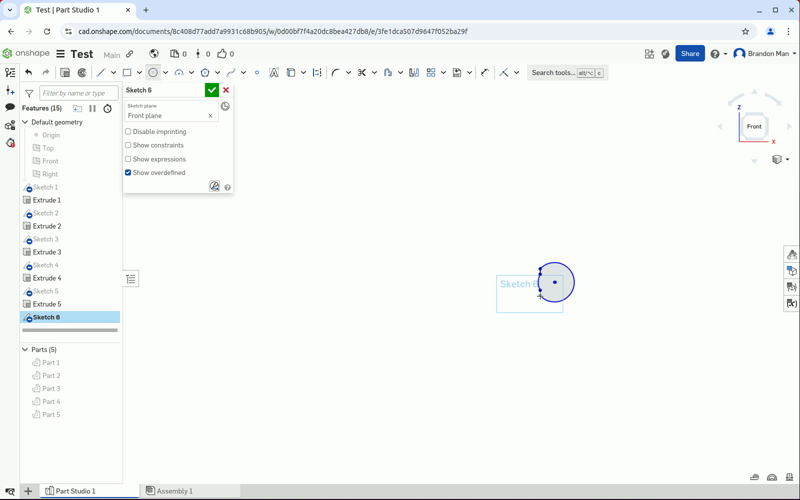
mouse_move(554, 282)
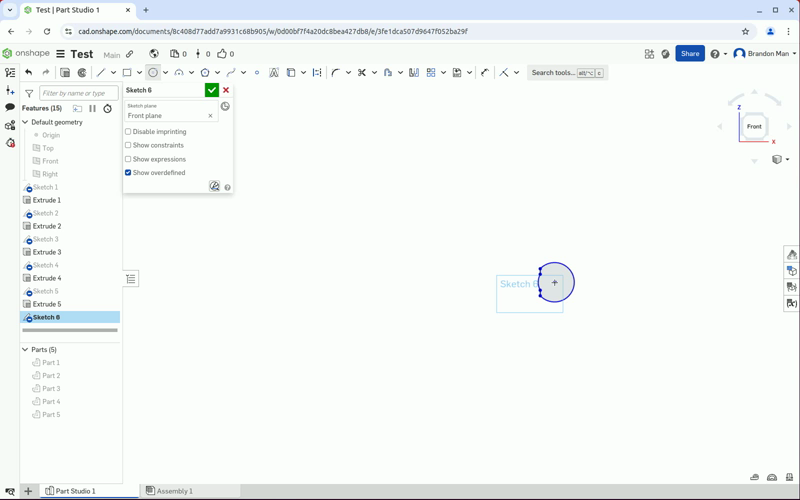
click(554, 282)
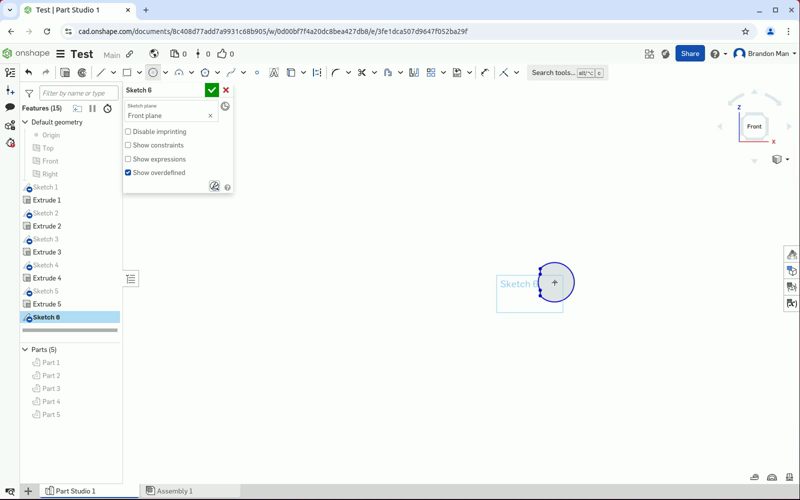
key_up(shift)
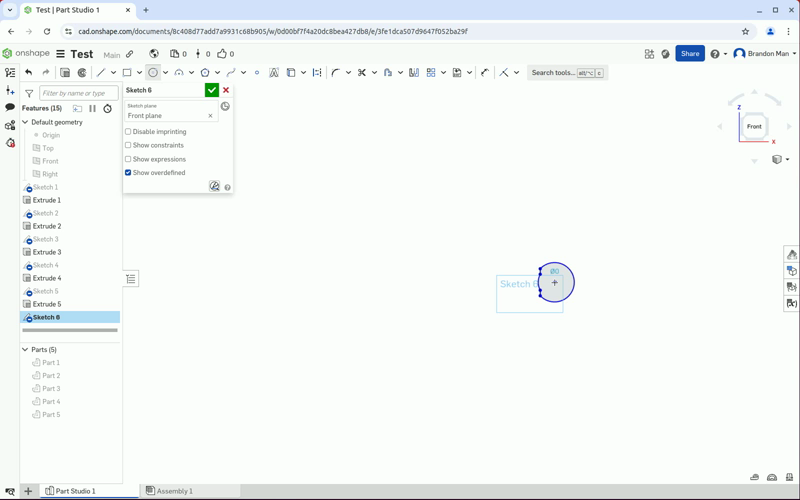
mouse_move(562, 282)
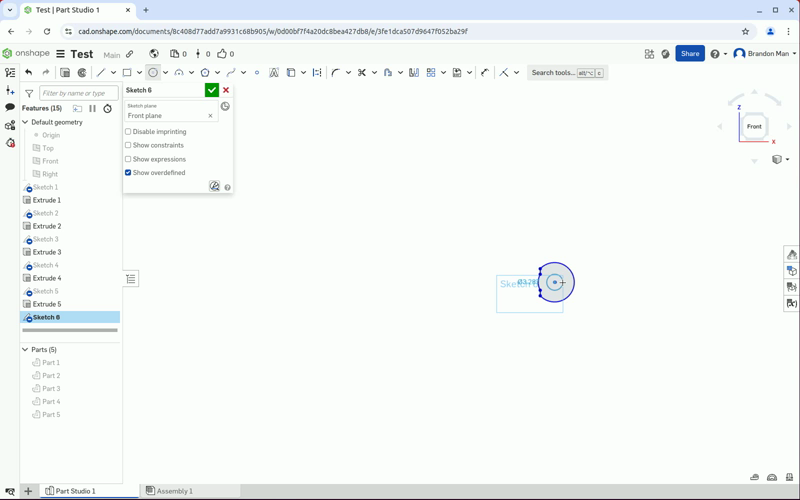
click(562, 282)
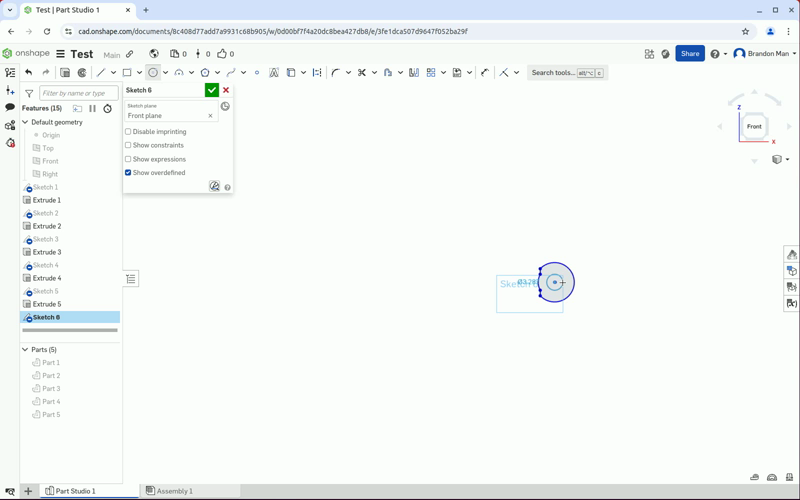
key(esc)
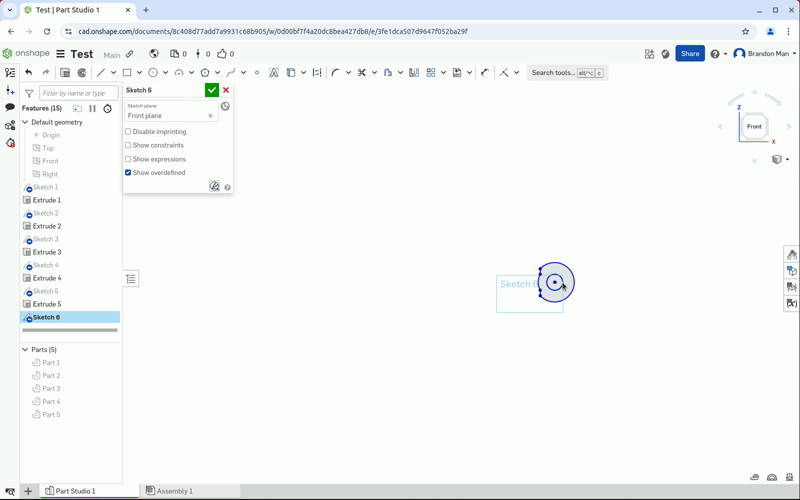
mouse_move(551, 272)
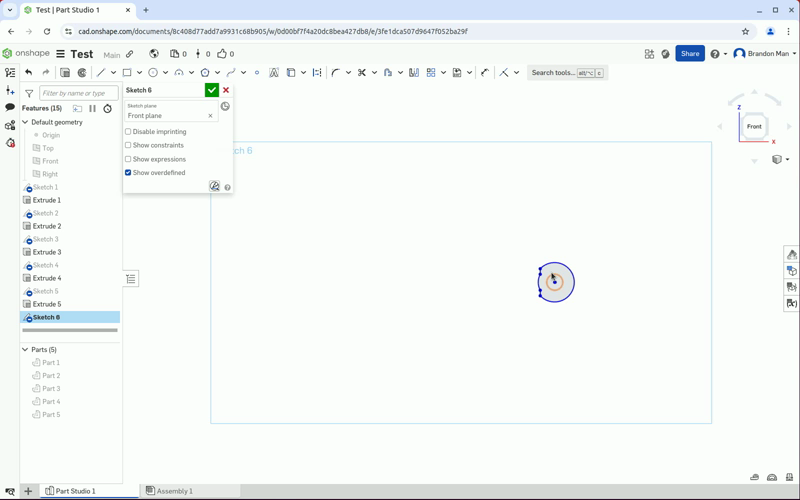
scroll(6)
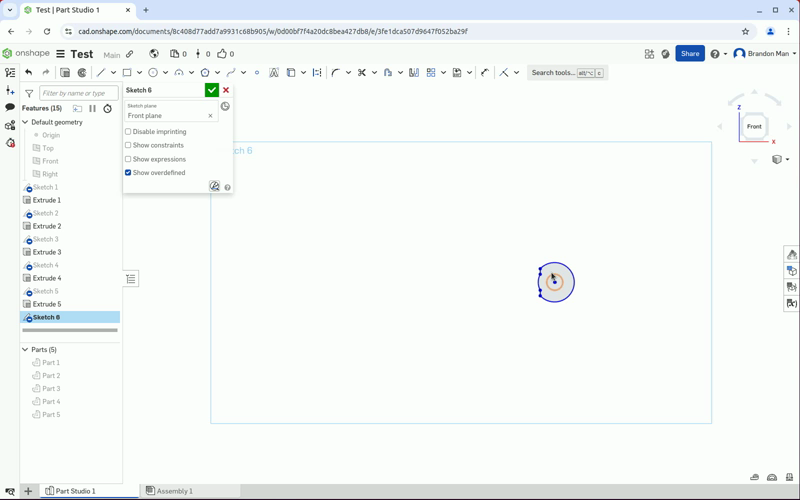
scroll(6)
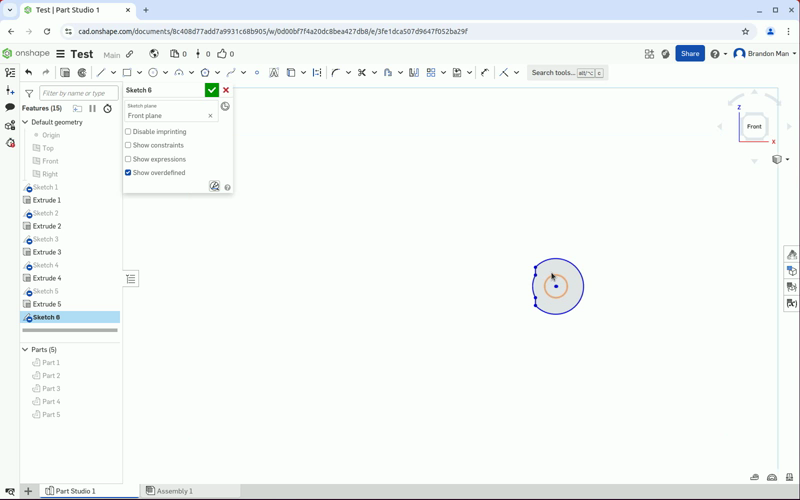
scroll(6)
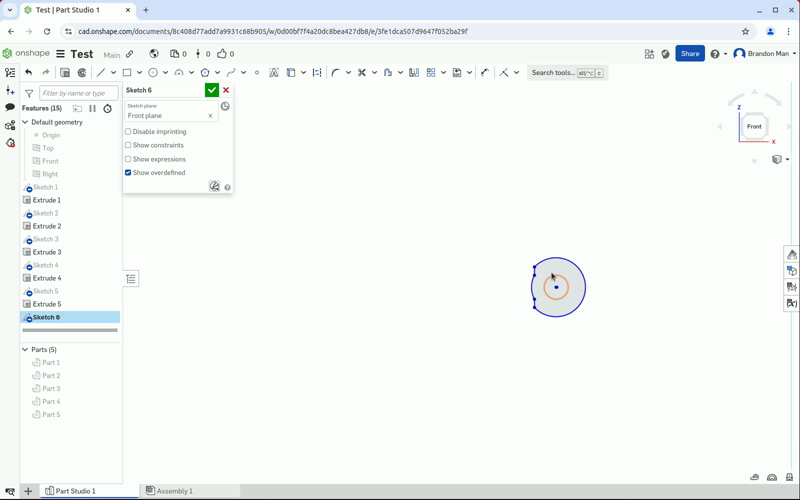
scroll(6)
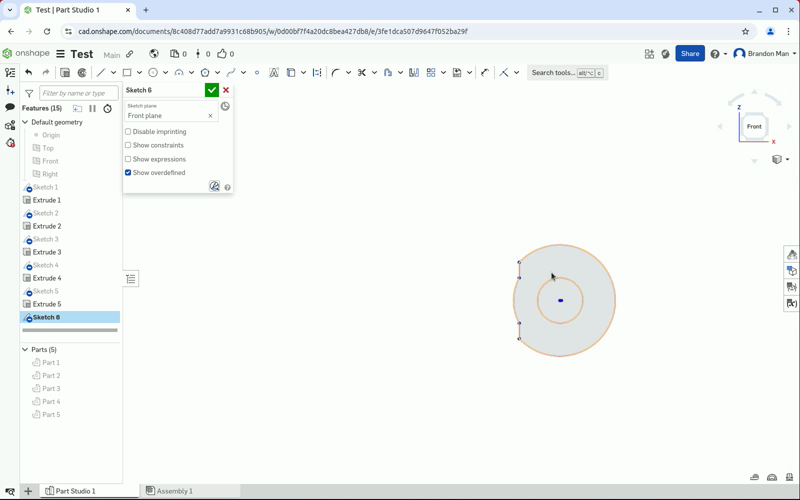
scroll(6)
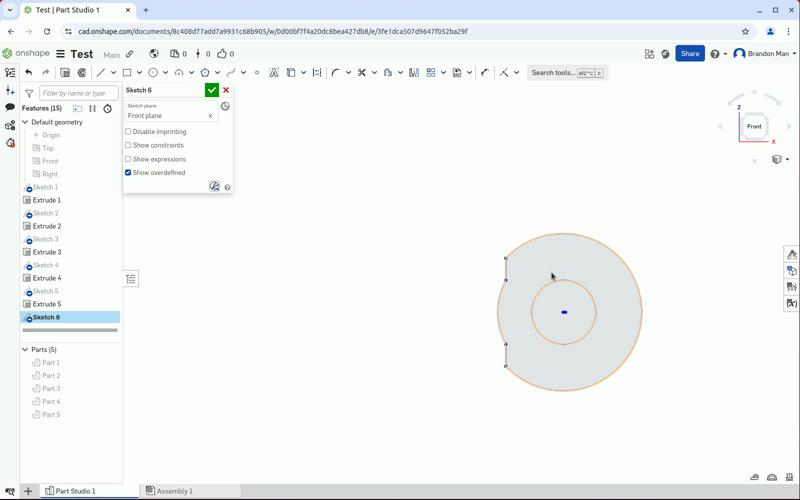
scroll(6)
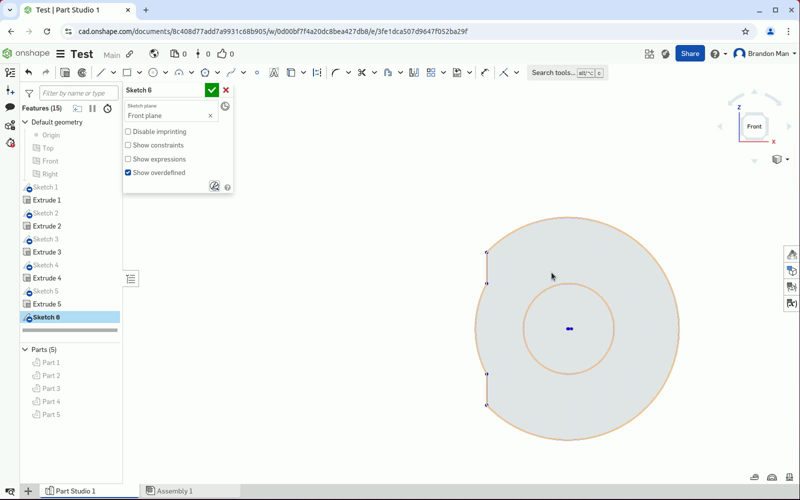
scroll(6)
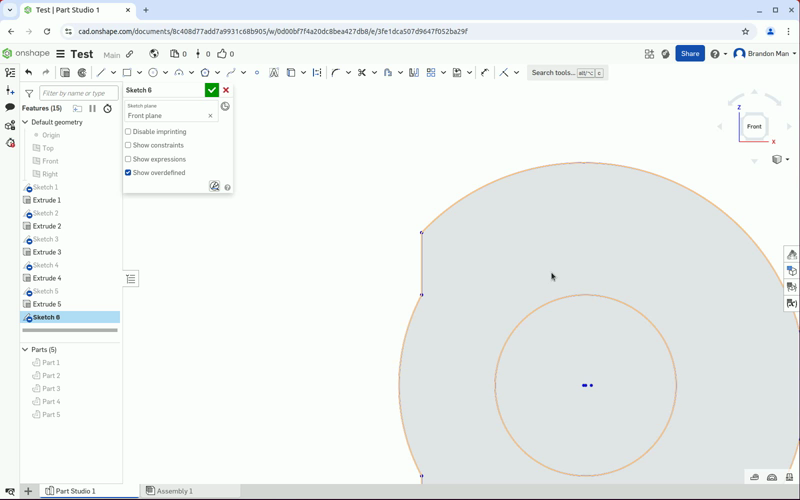
click(551, 272)
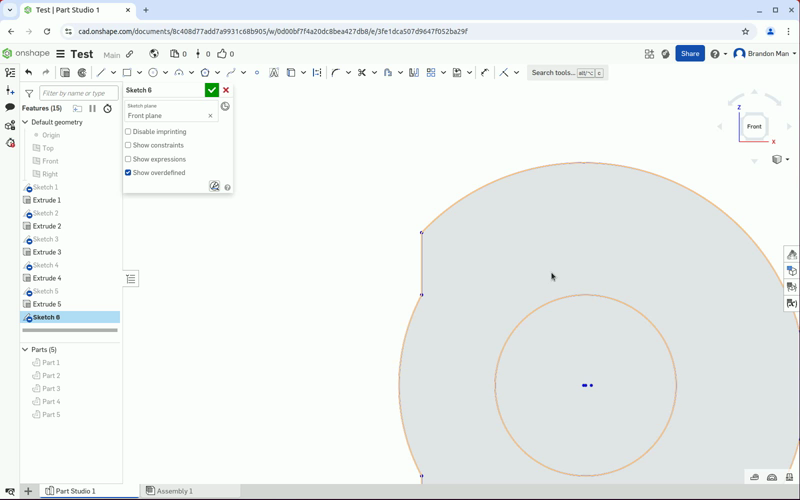
scroll(-6)
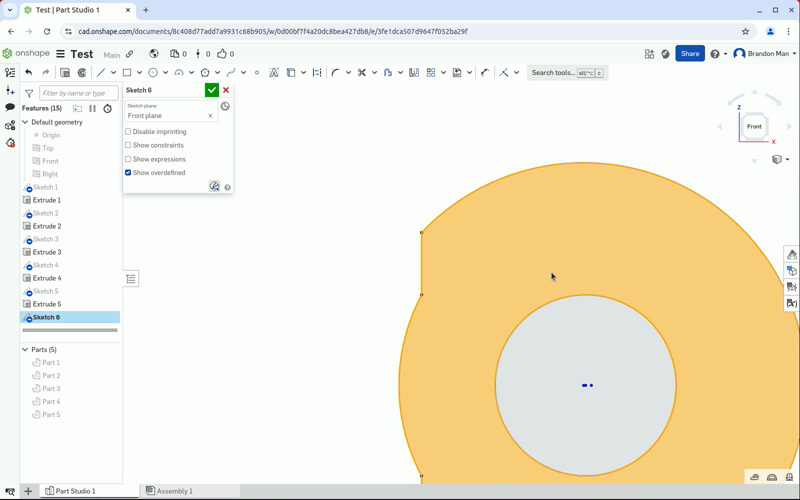
scroll(-6)
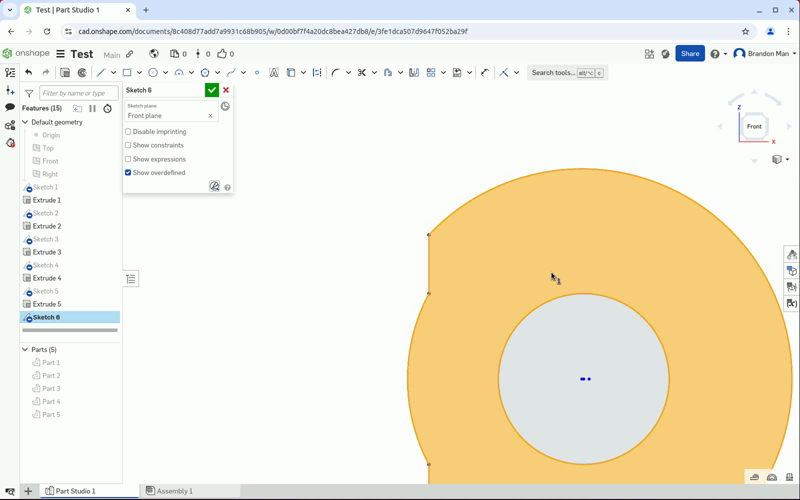
scroll(-6)
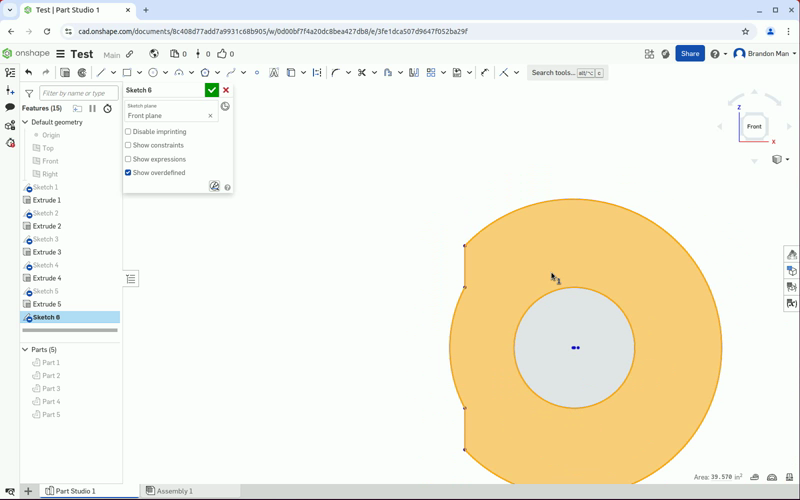
scroll(-6)
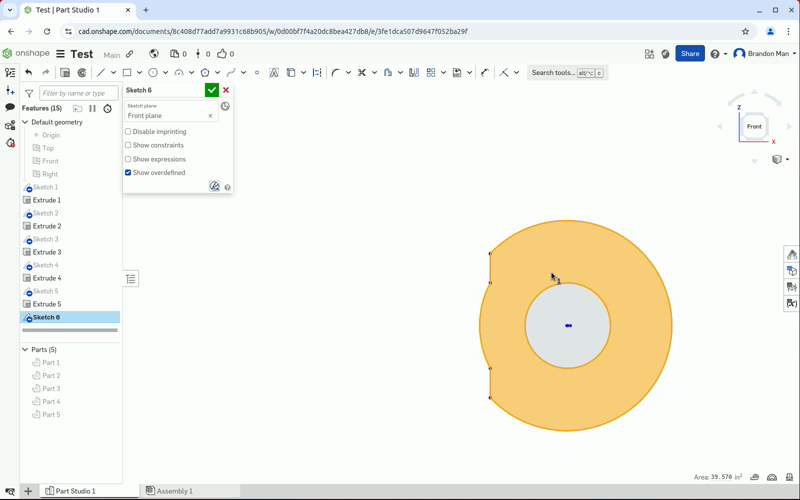
scroll(-6)
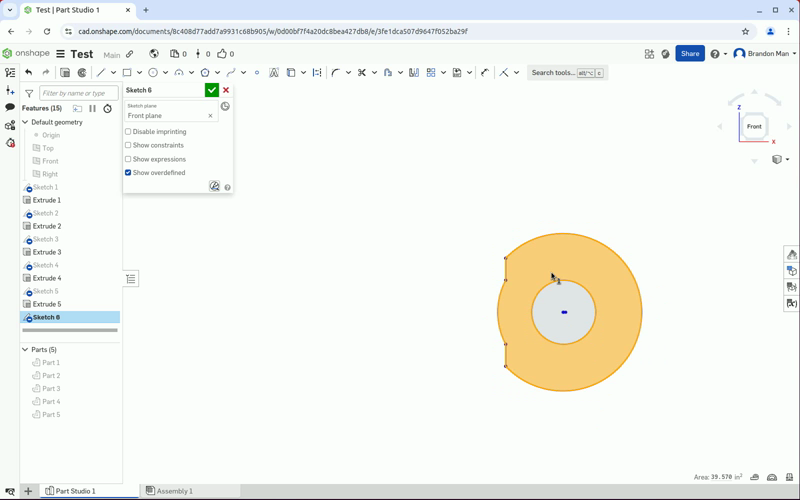
scroll(-6)
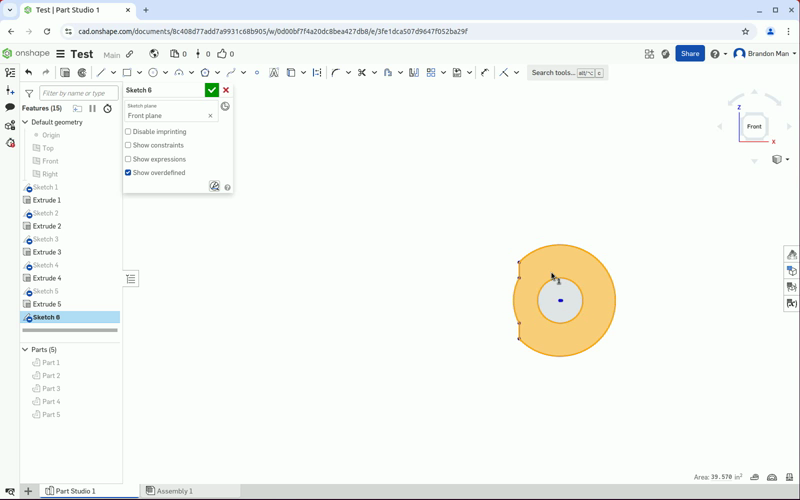
scroll(-6)
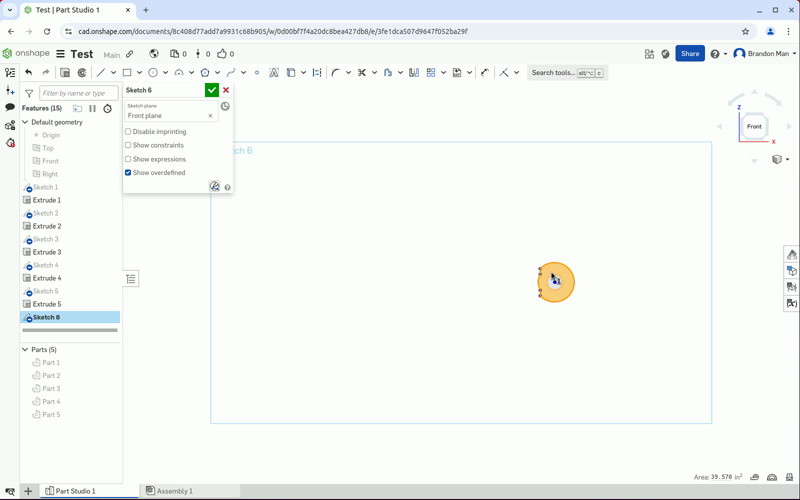
mouse_move(73, 352)
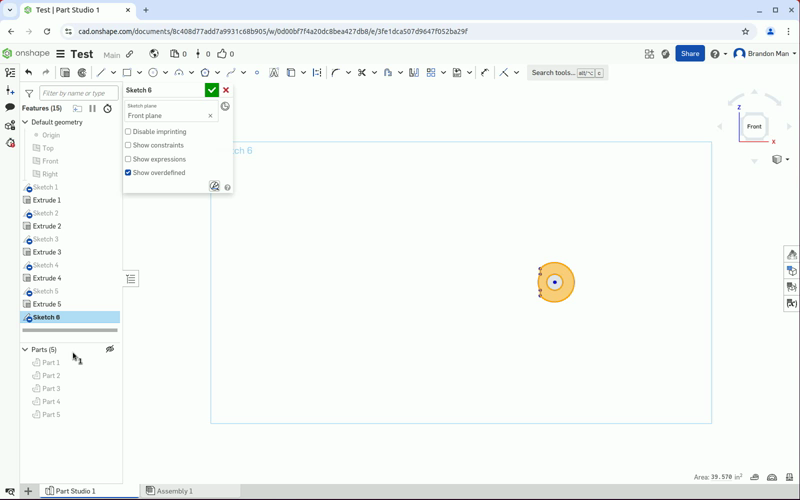
key(shift+y)
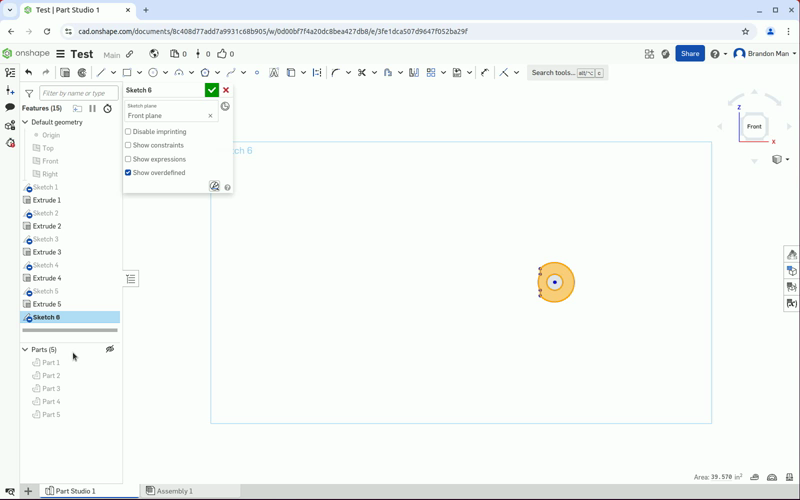
key(shift+e)
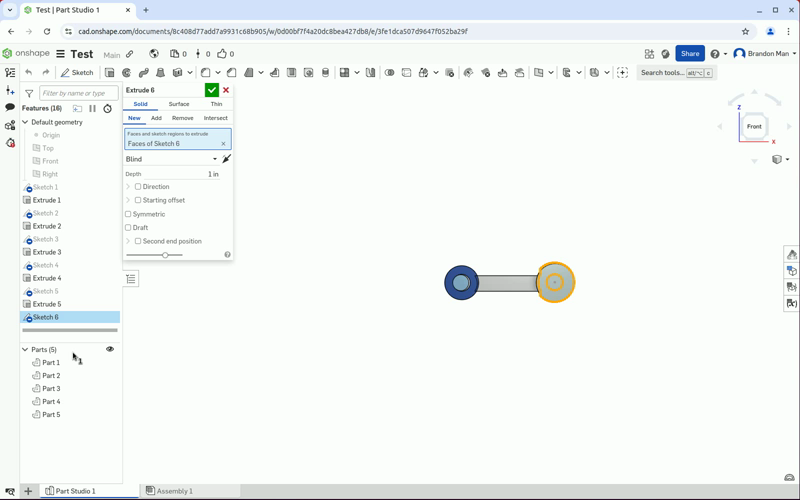
mouse_move(143, 106)
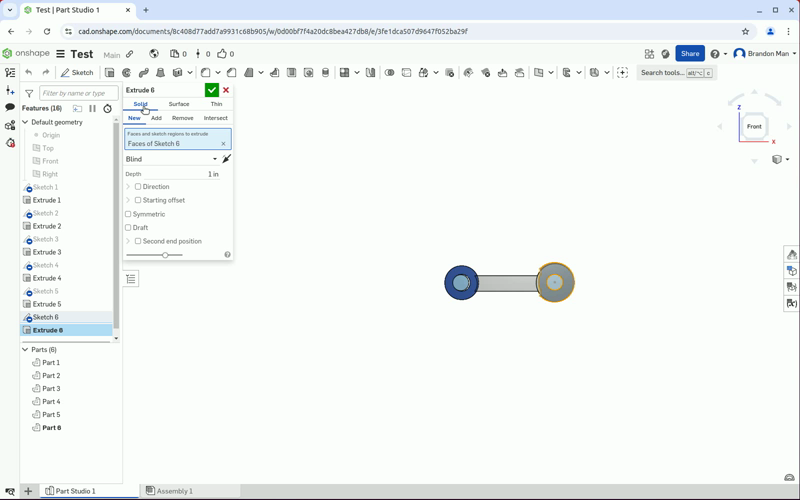
click(143, 106)
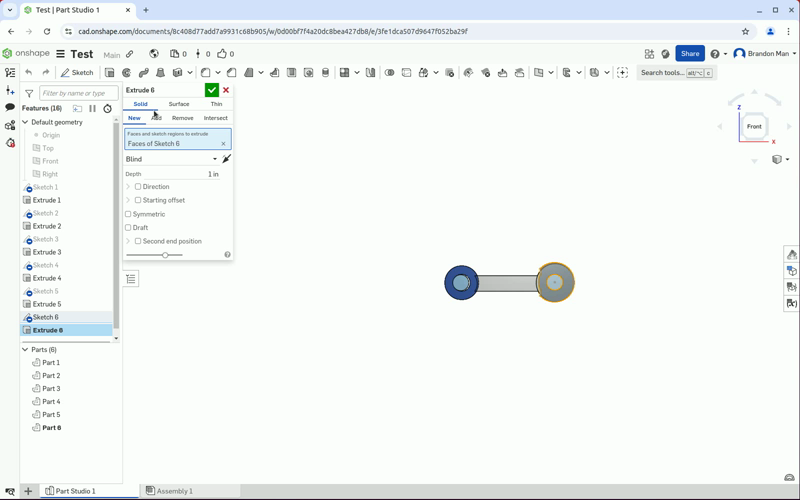
mouse_move(186, 120)
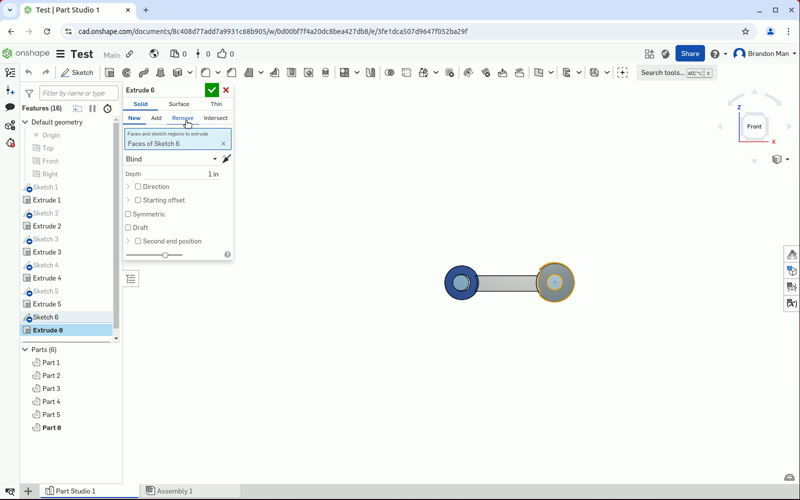
click(186, 120)
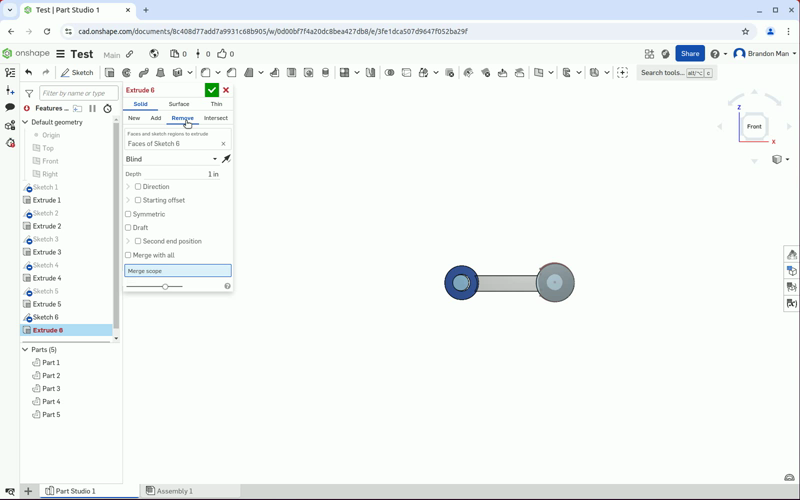
key(tab, 4)
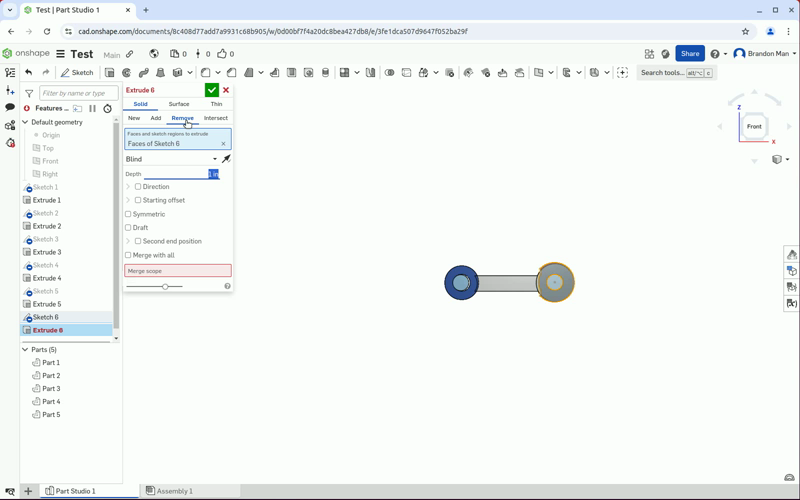
text(1.444)
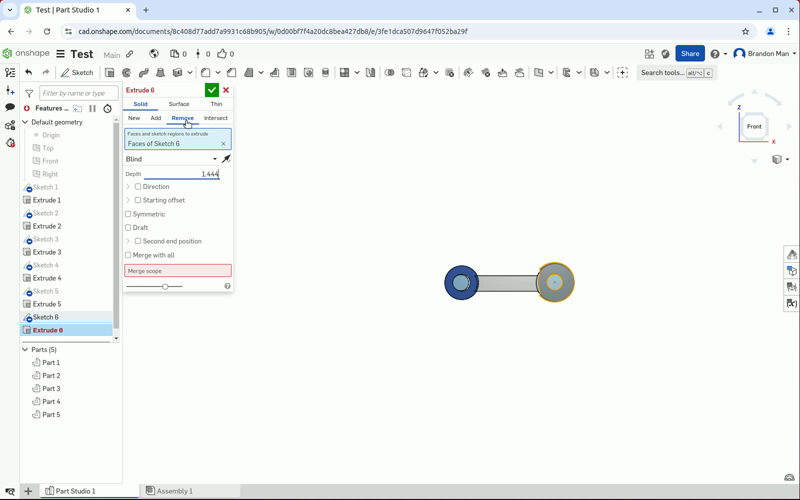
key(tab, 3)
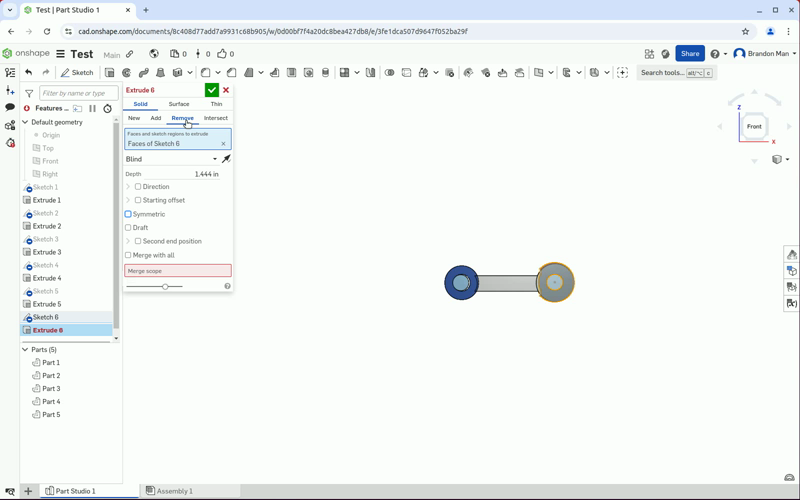
key(space)
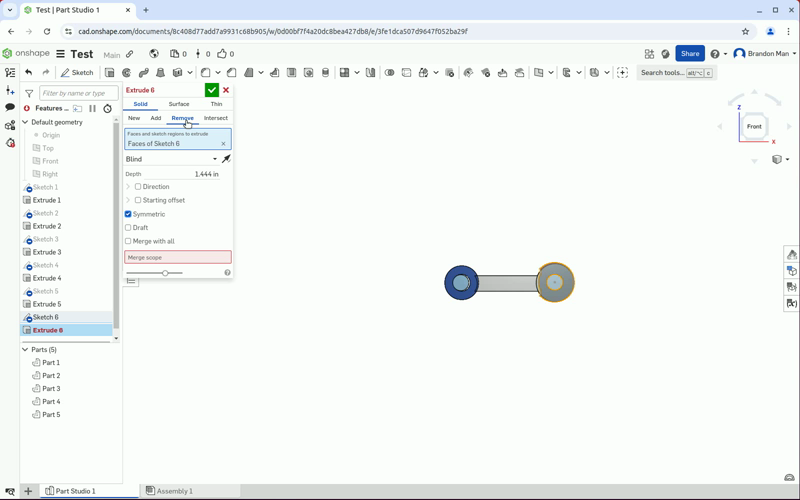
key(tab, 2)
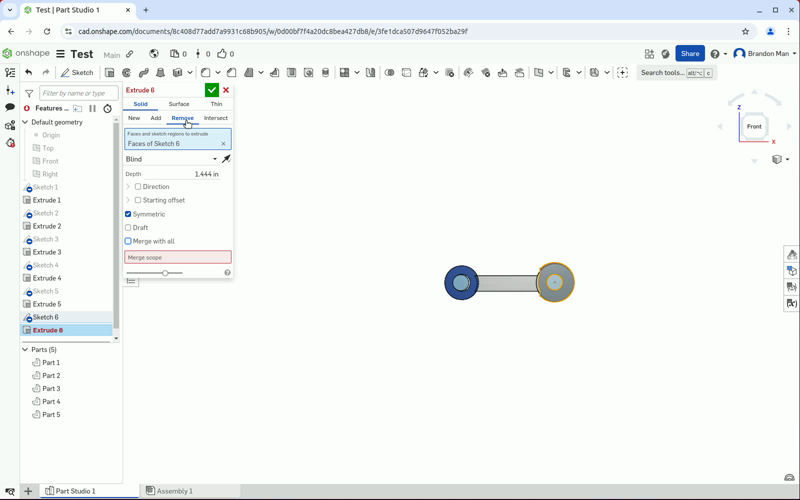
key(space)
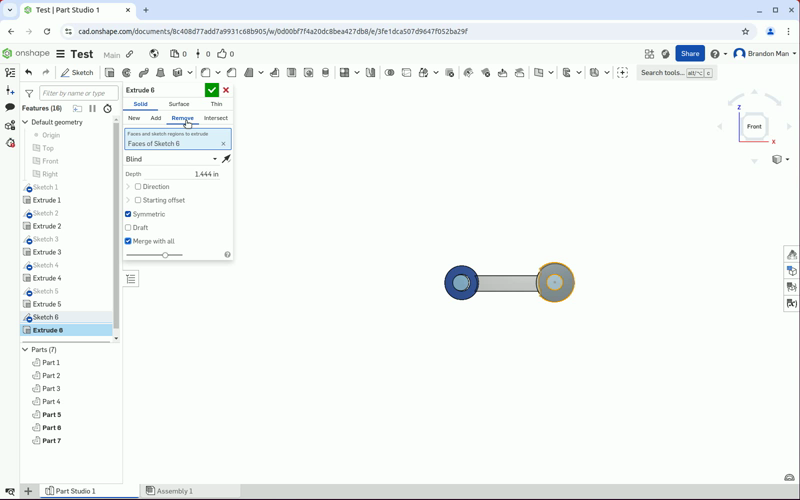
key(enter)
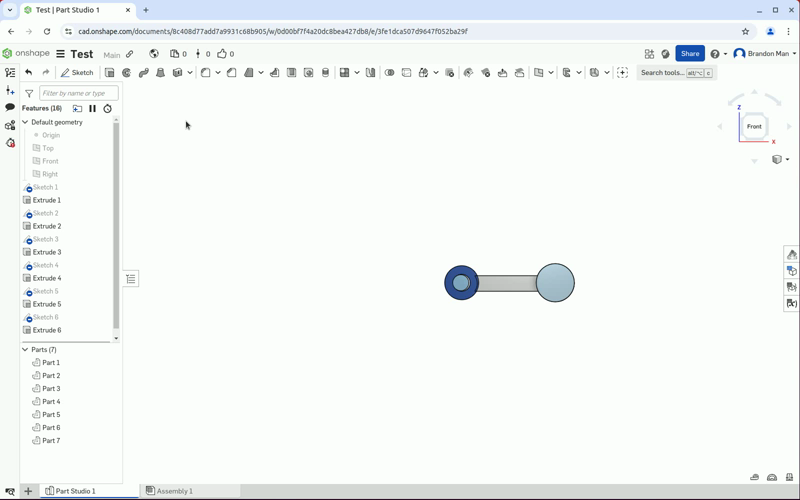
key(shift+h)
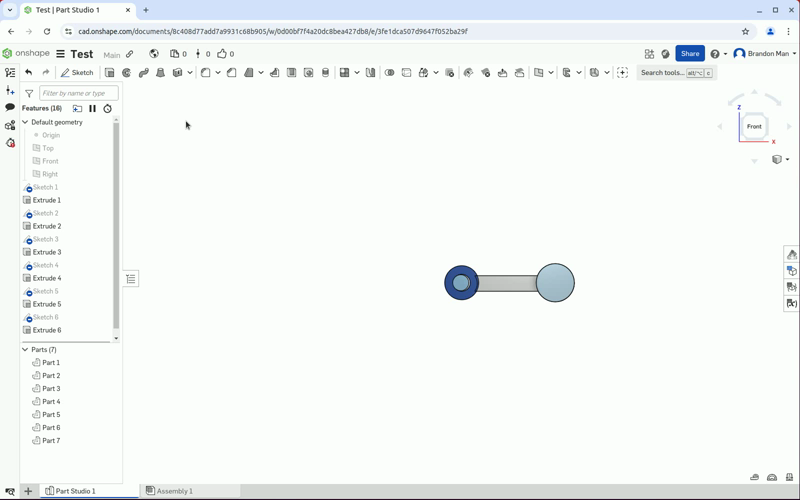
key(shift+h)
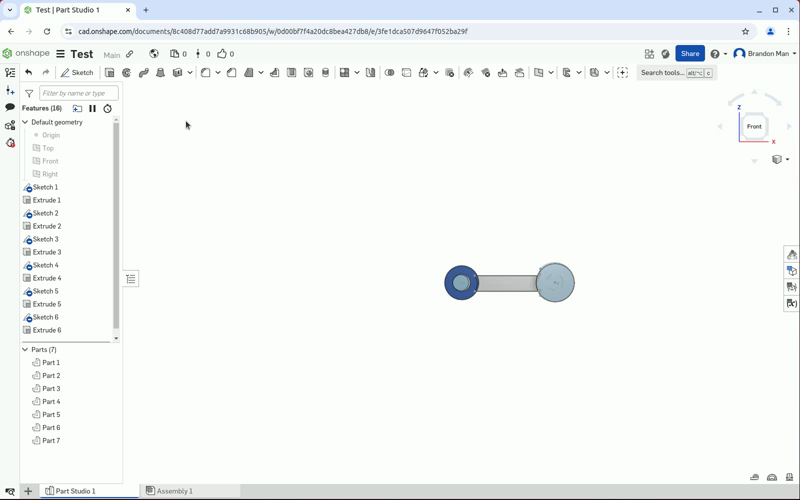
key(shift+7)
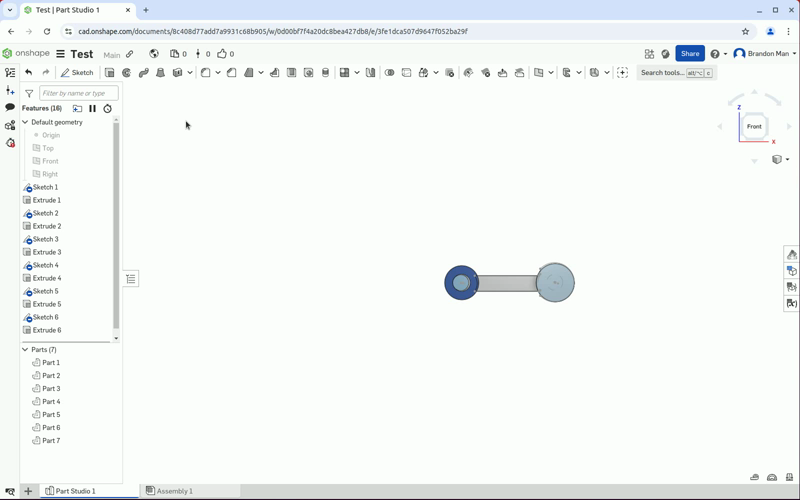
key(left, 2)
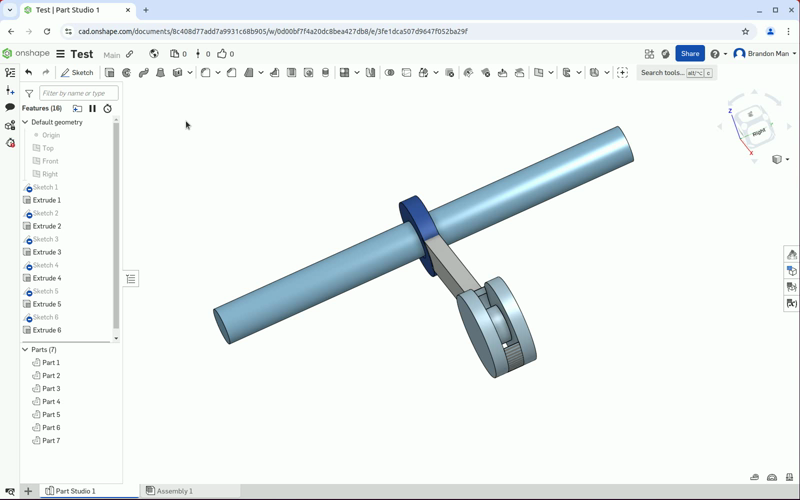
key(down, 2)
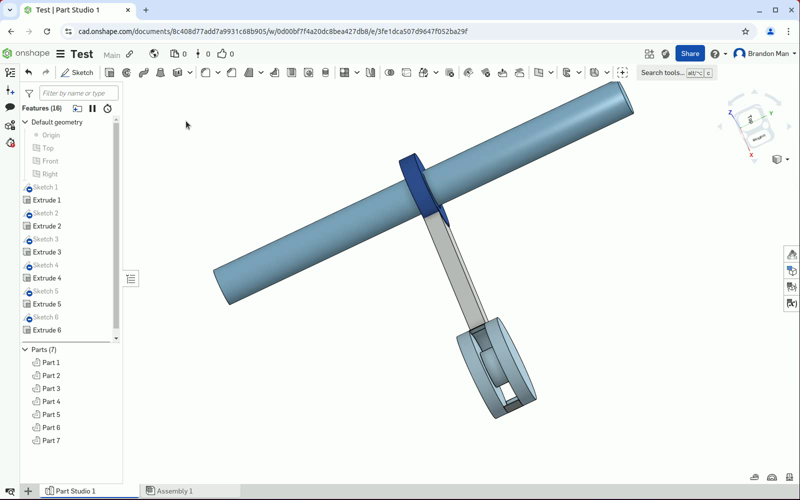
key(up, 2)
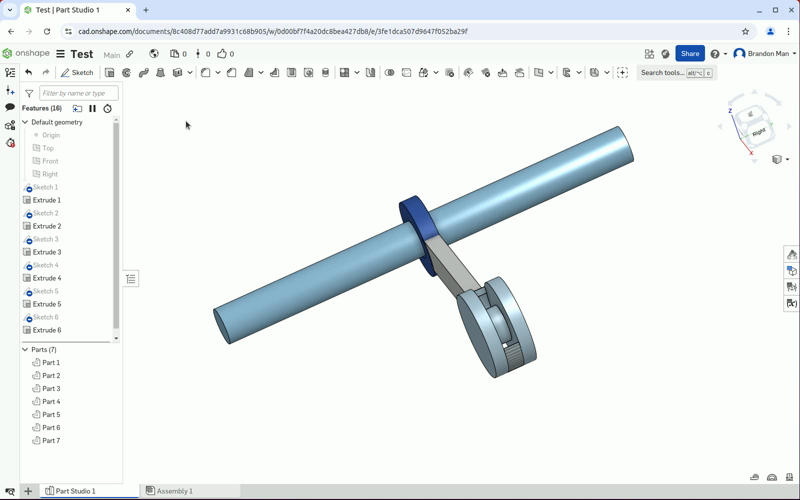
key(right, 2)
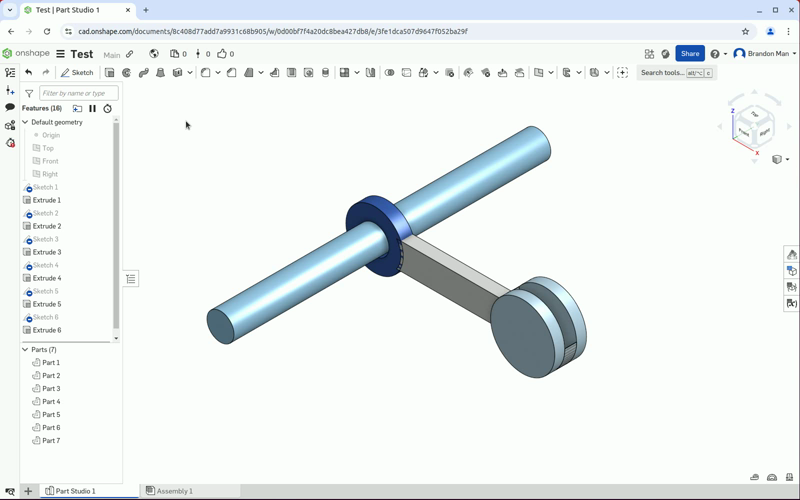
mouse_move(69, 189)
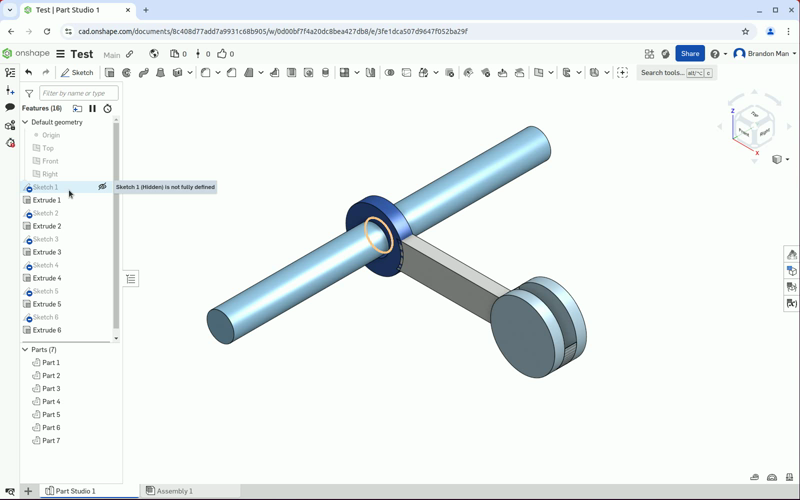
click(69, 189)